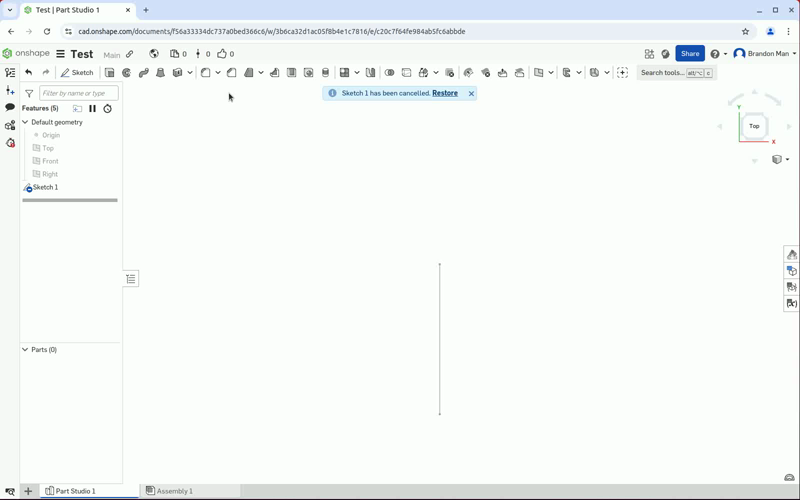
key(shift+h)
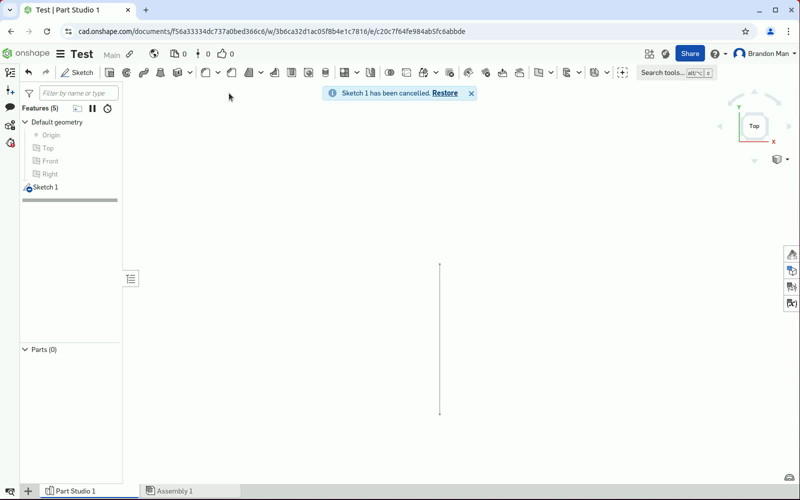
key(shift+s)
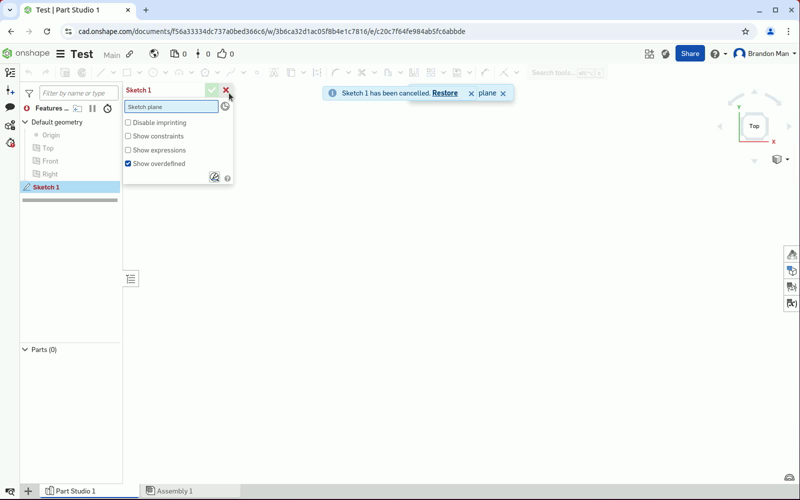
mouse_move(73, 150)
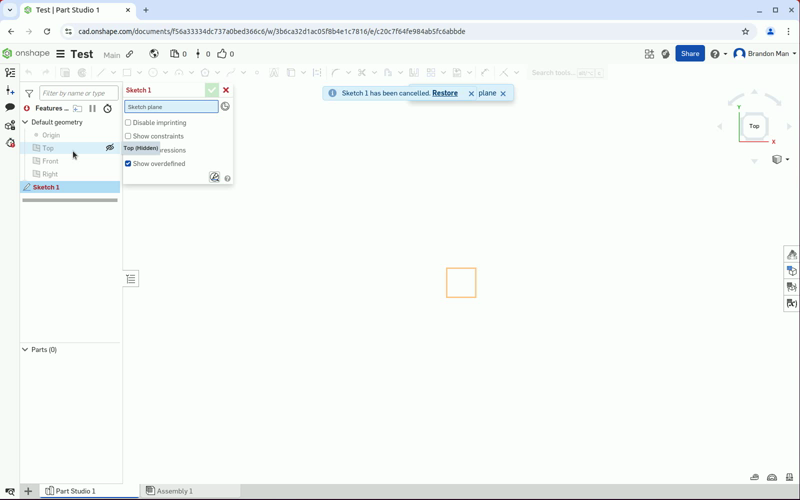
click(73, 150)
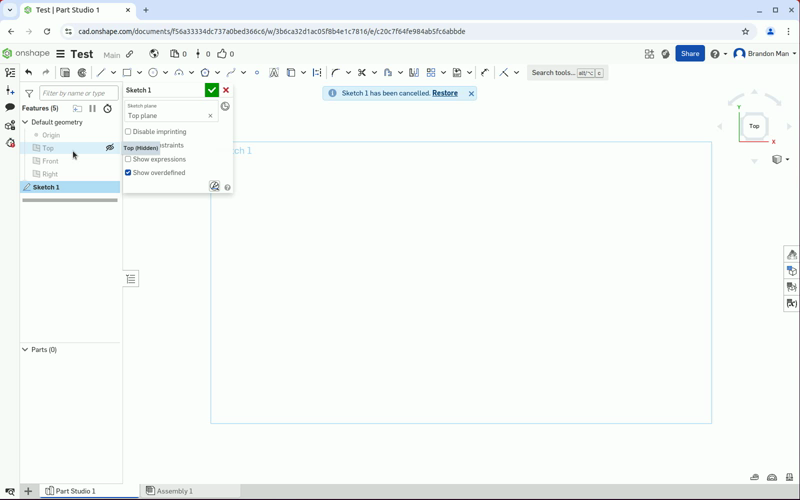
mouse_move(73, 352)
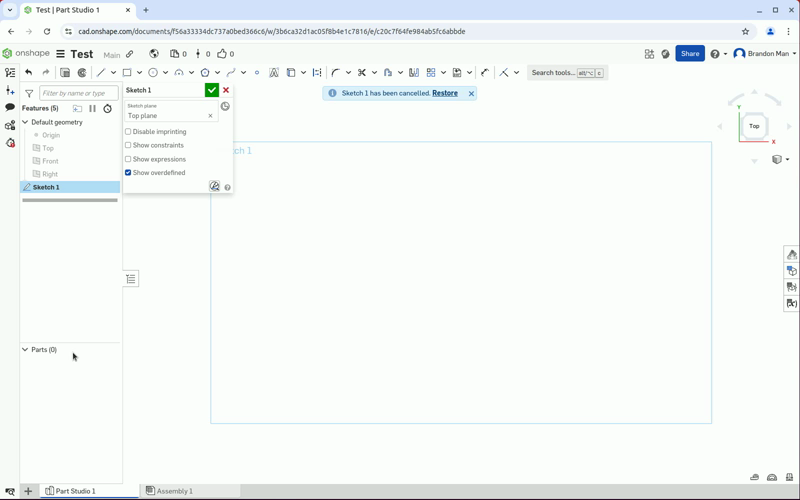
key(y)
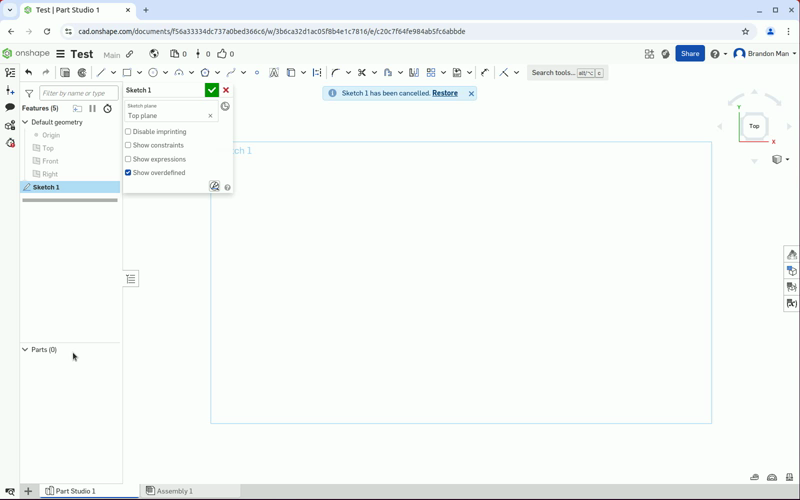
key(l)
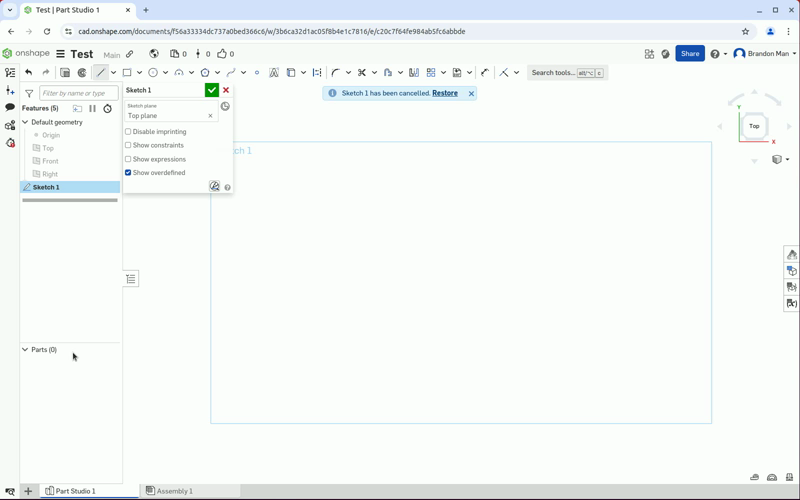
key_down(shift)
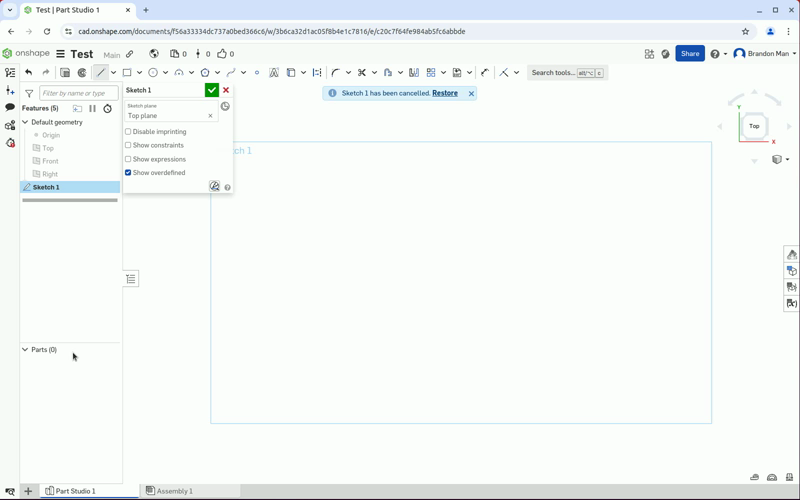
mouse_move(401, 245)
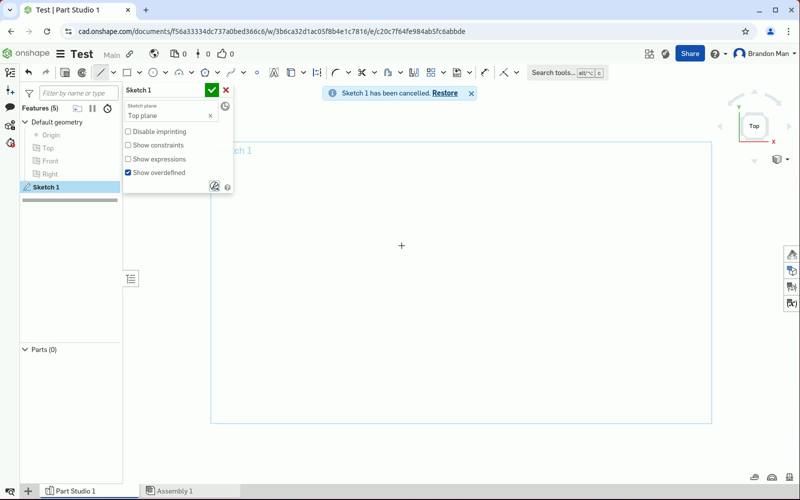
click(401, 245)
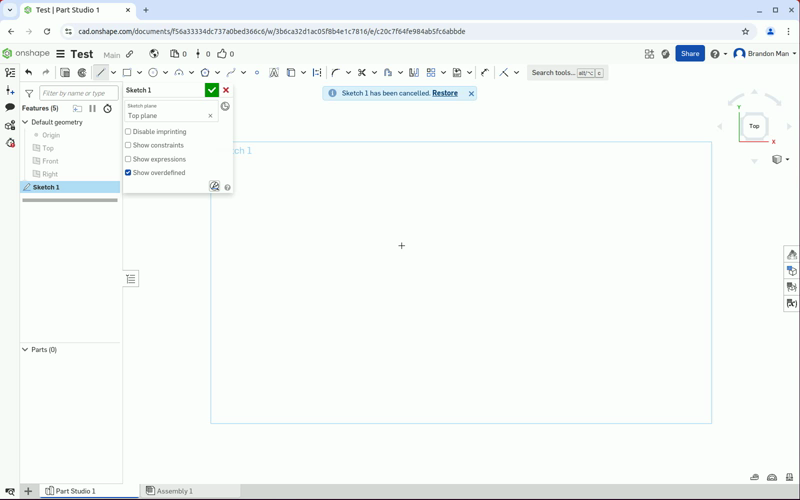
key_up(shift)
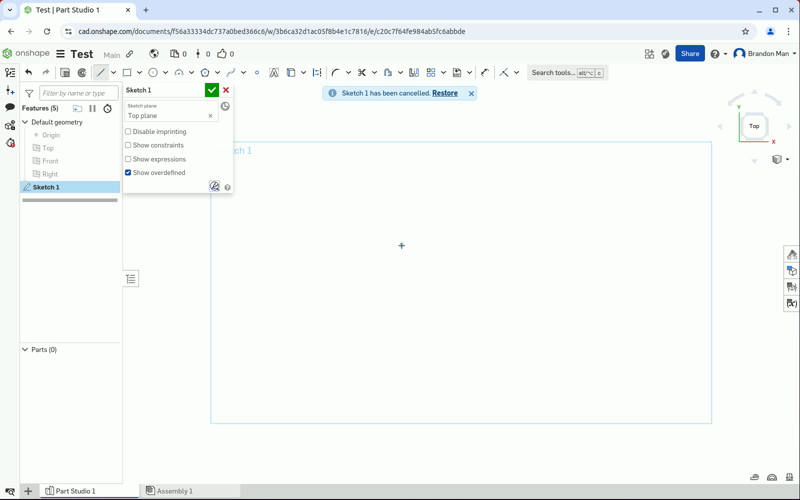
key_down(shift)
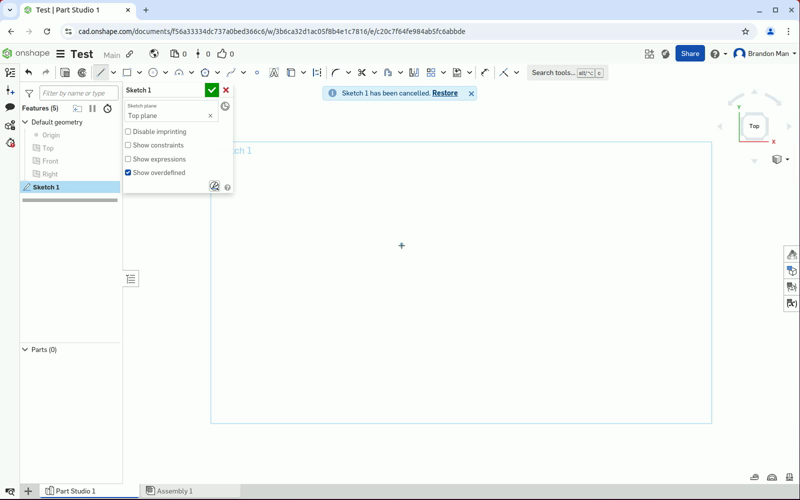
mouse_move(431, 245)
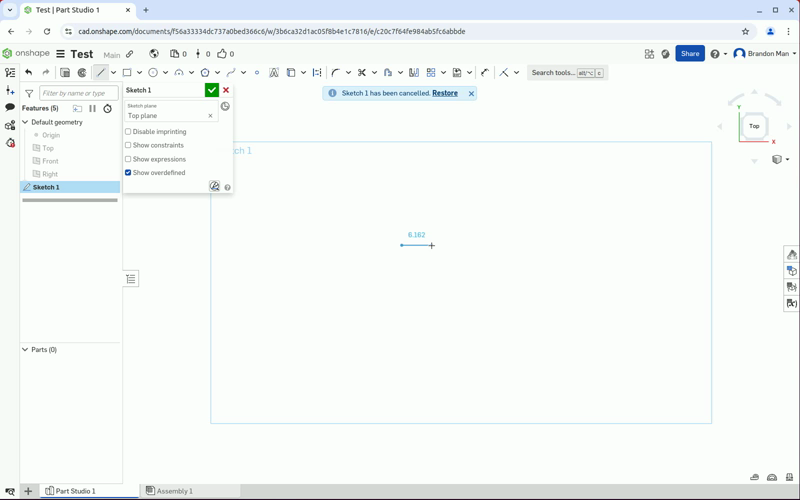
mouse_move(425, 245)
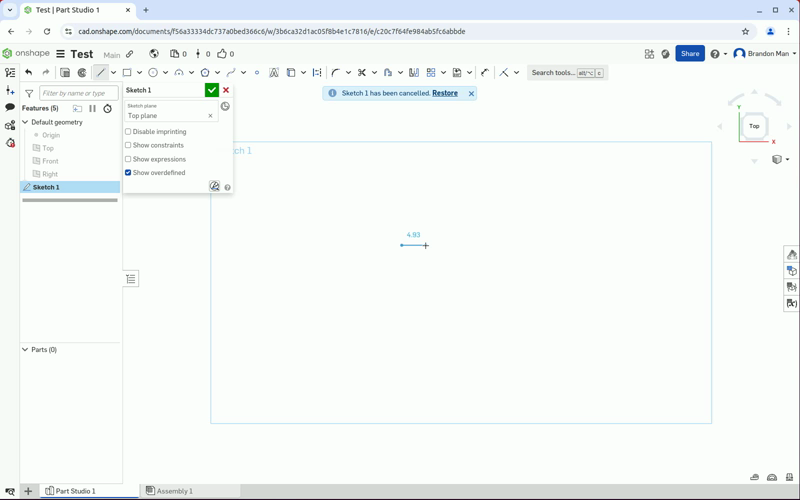
click(425, 245)
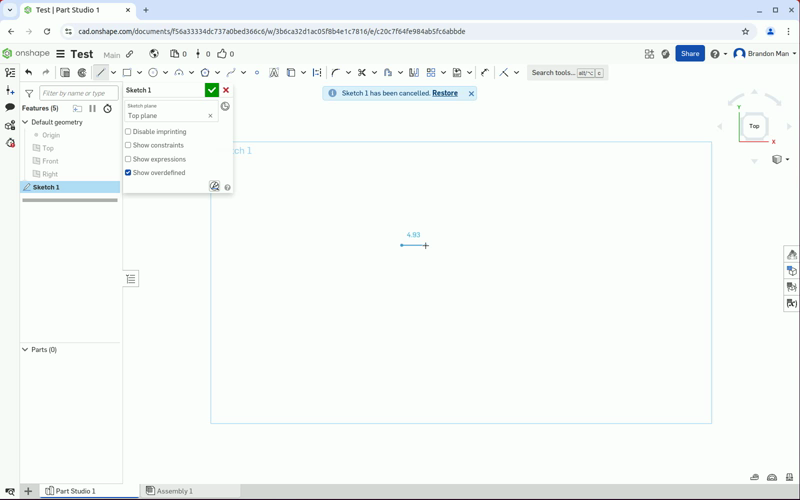
key_up(shift)
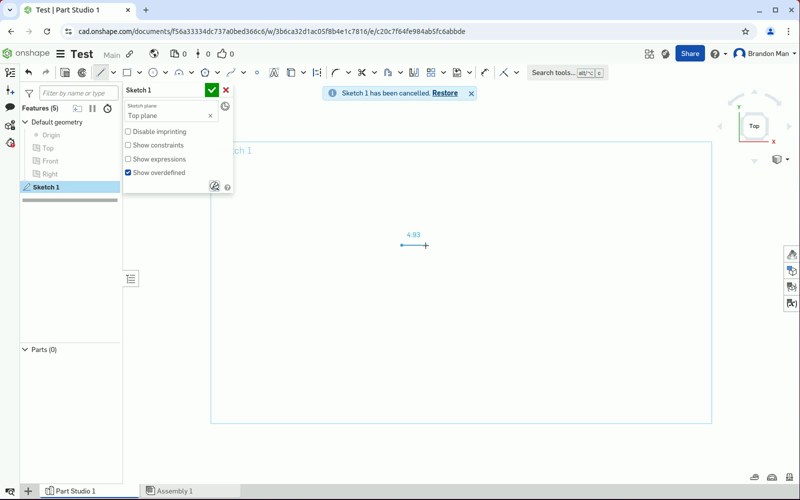
key_down(shift)
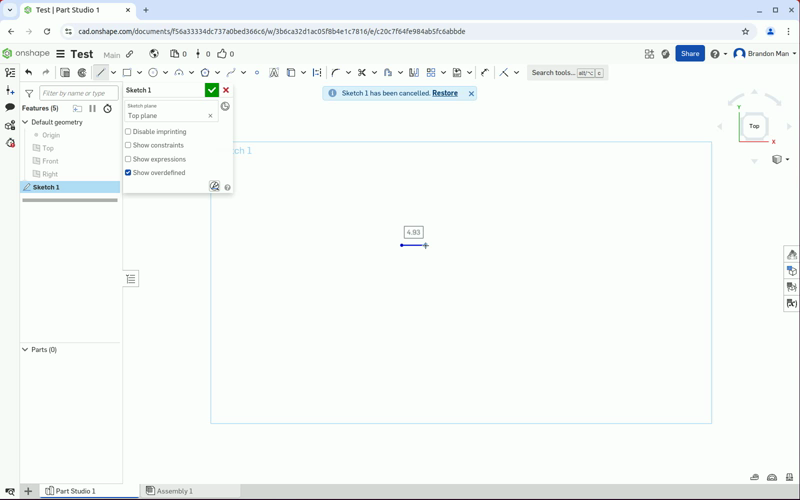
mouse_move(455, 245)
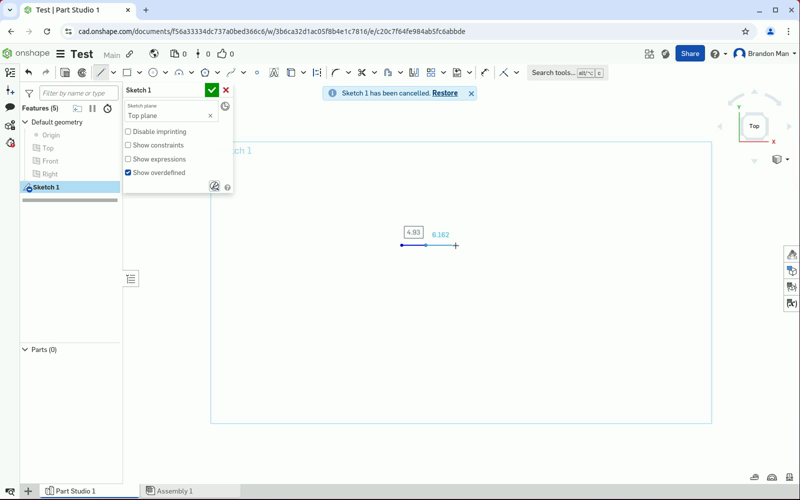
mouse_move(448, 245)
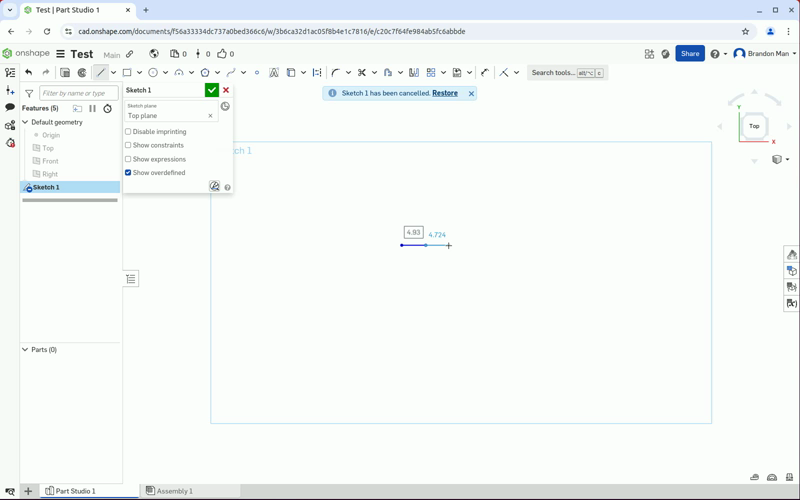
click(448, 245)
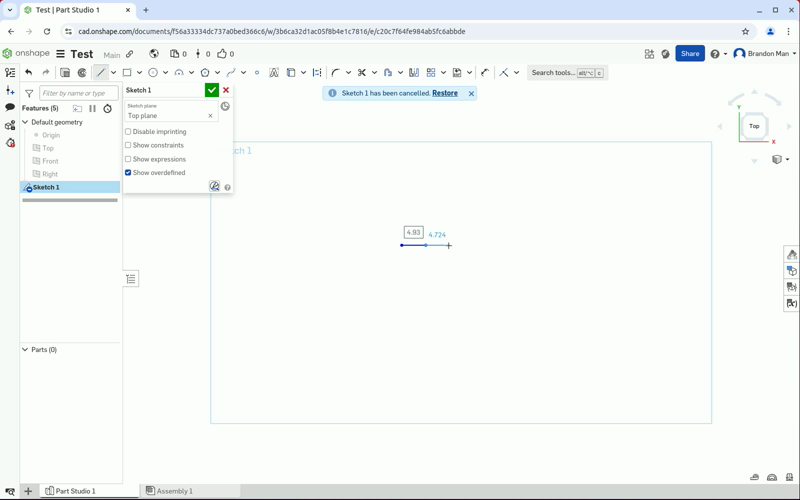
key_up(shift)
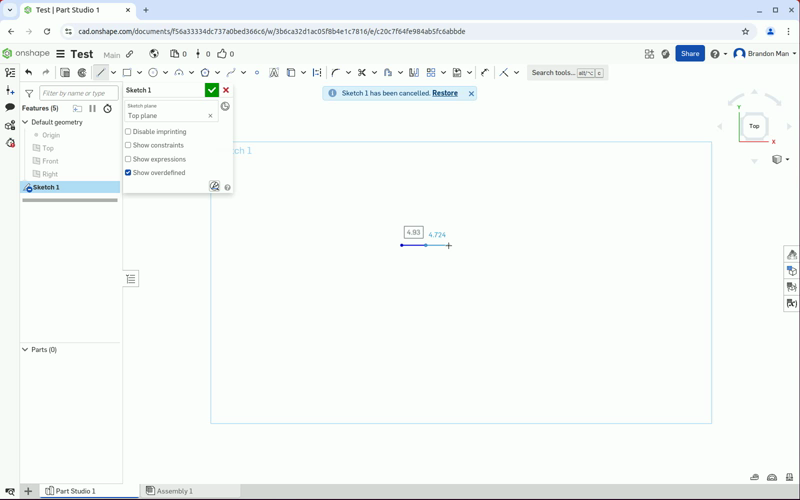
key_down(shift)
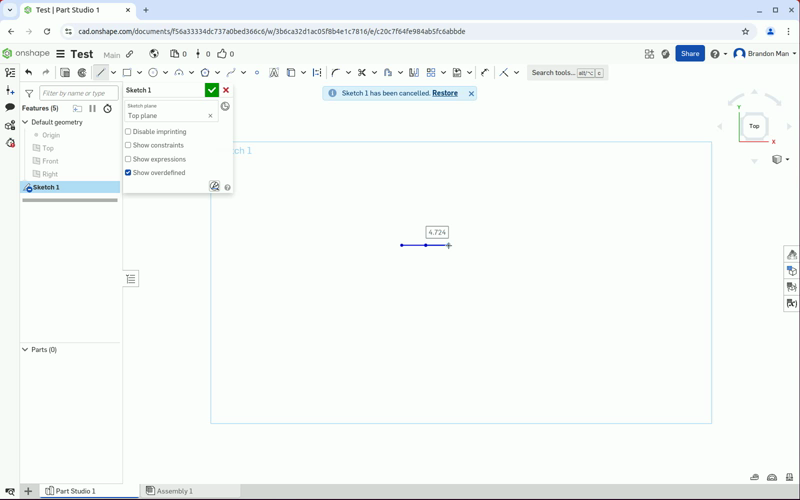
mouse_move(478, 245)
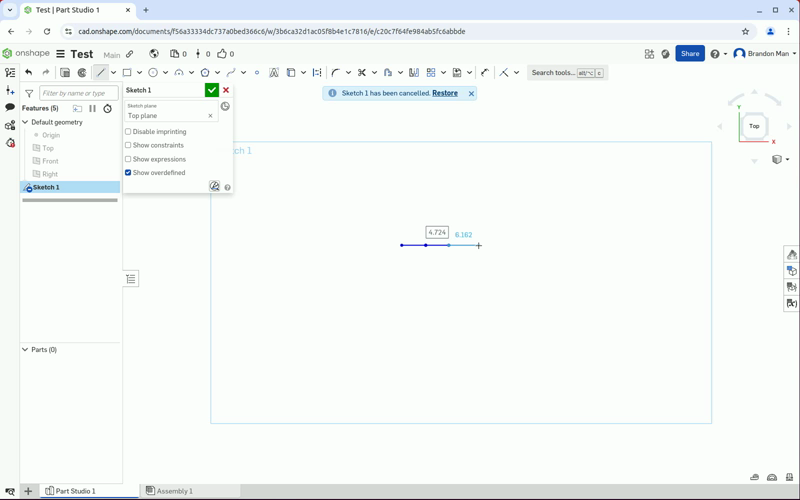
mouse_move(448, 210)
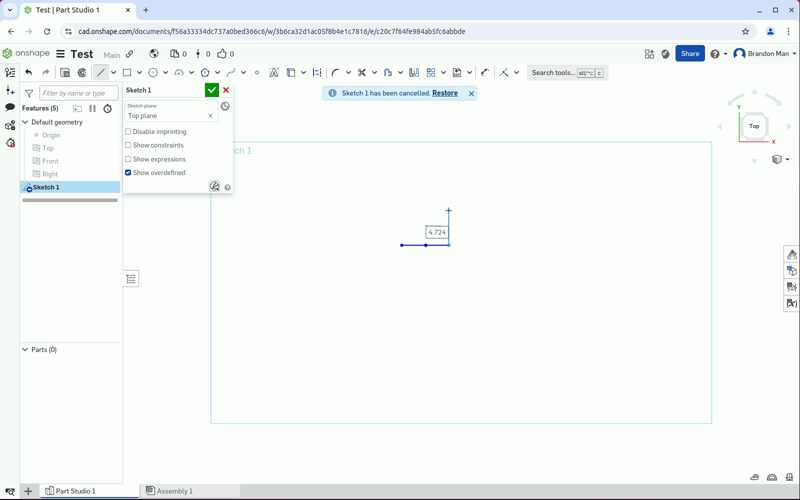
click(448, 210)
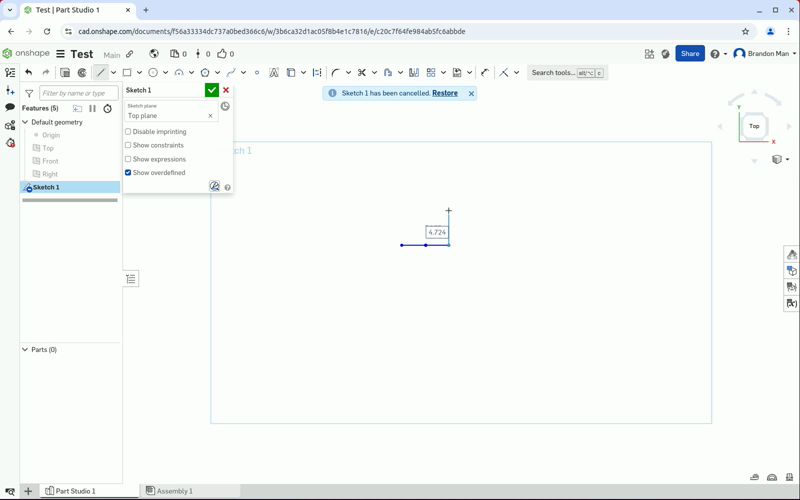
key_up(shift)
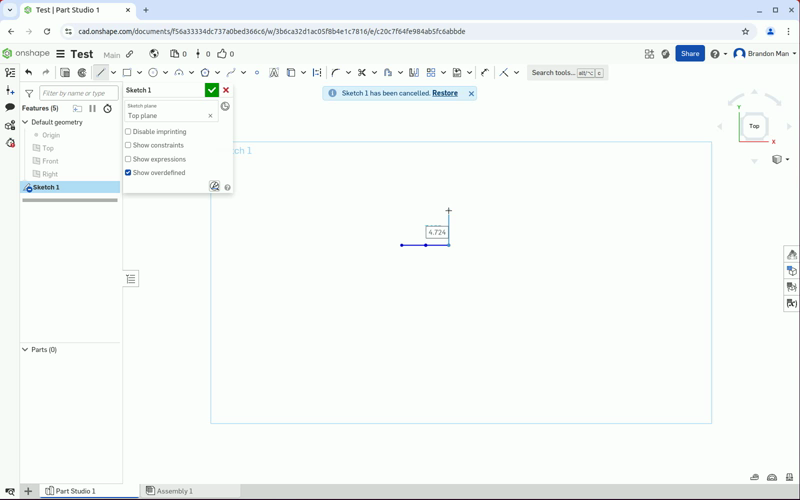
key_down(shift)
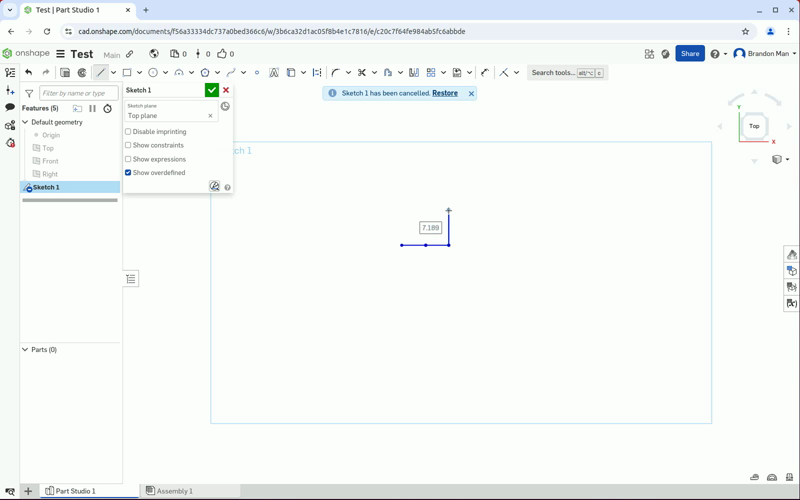
mouse_move(478, 210)
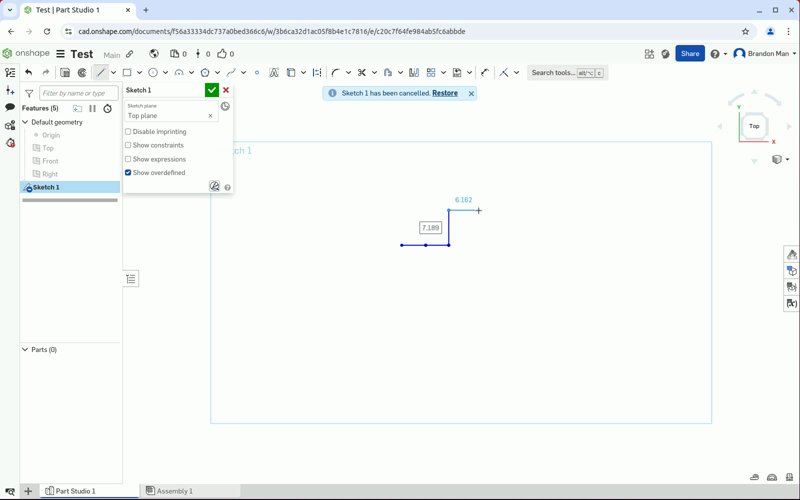
mouse_move(401, 210)
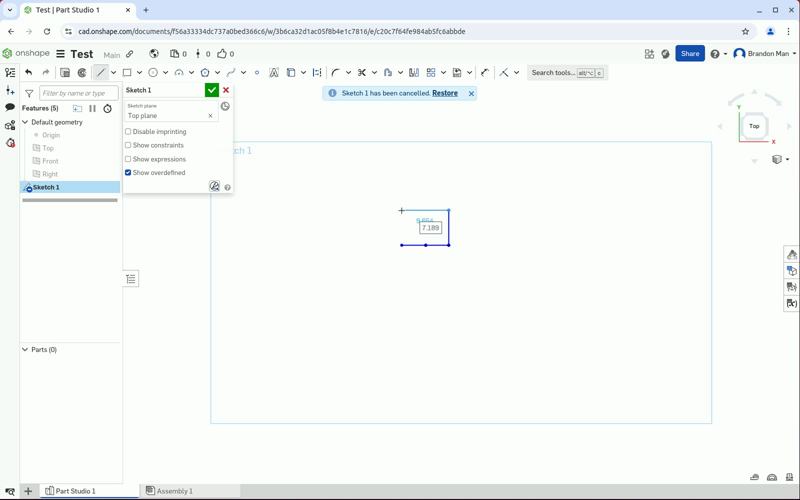
click(401, 210)
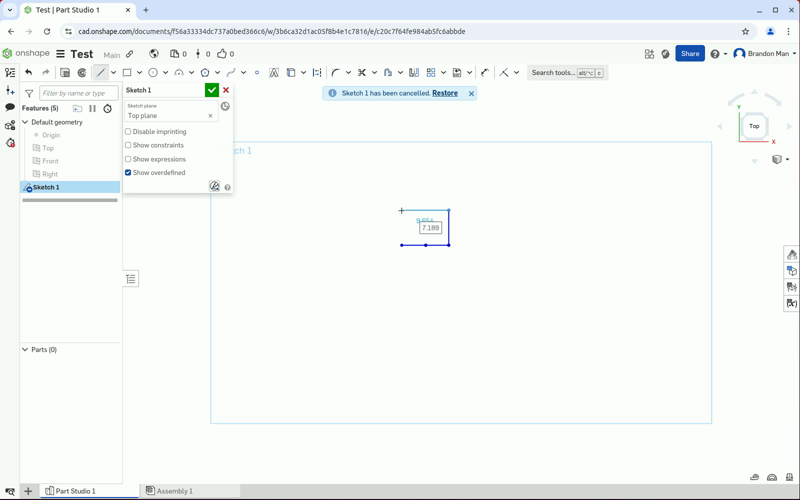
key_up(shift)
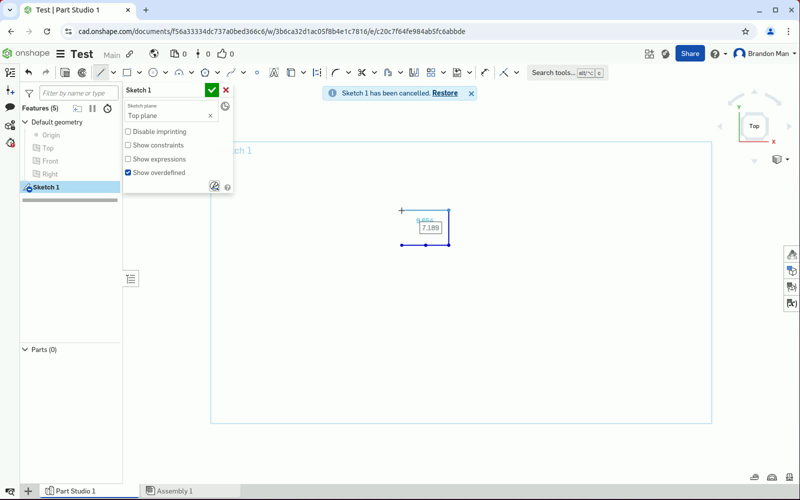
mouse_move(431, 210)
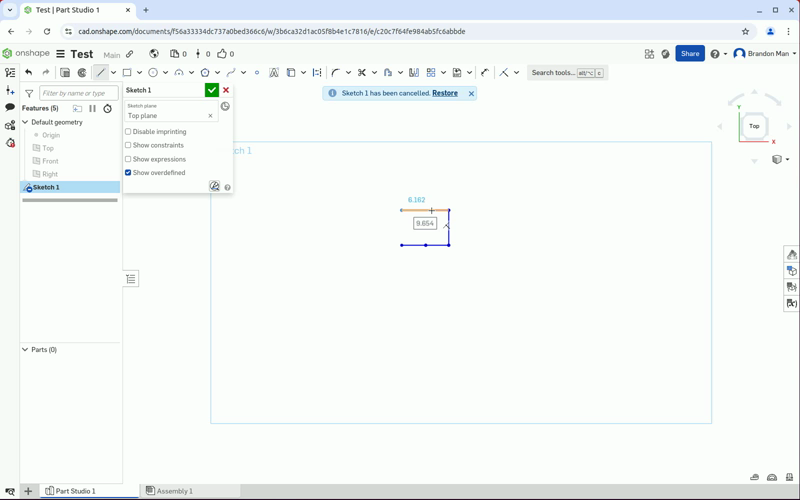
key_down(shift)
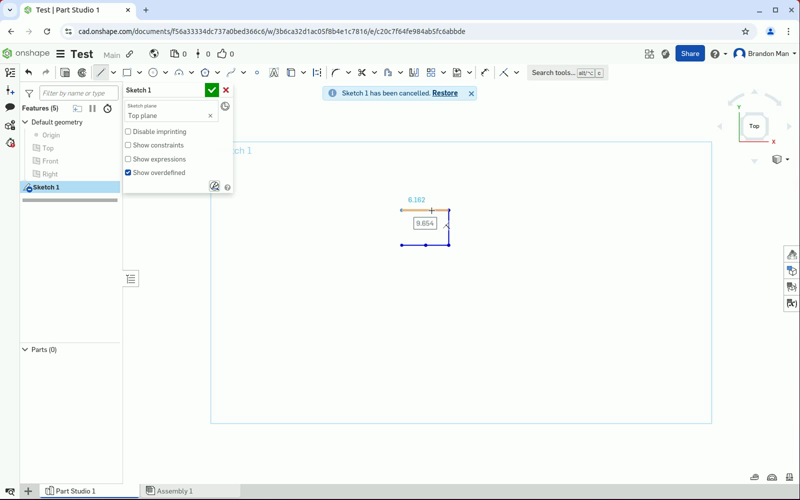
mouse_move(401, 245)
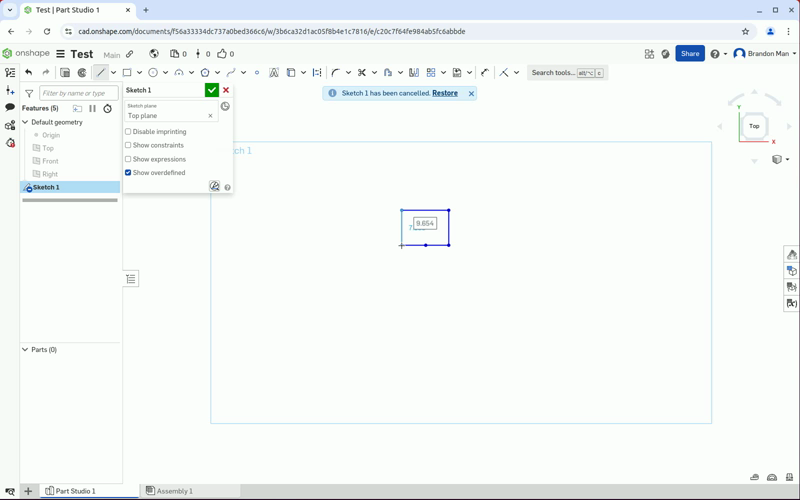
key_up(shift)
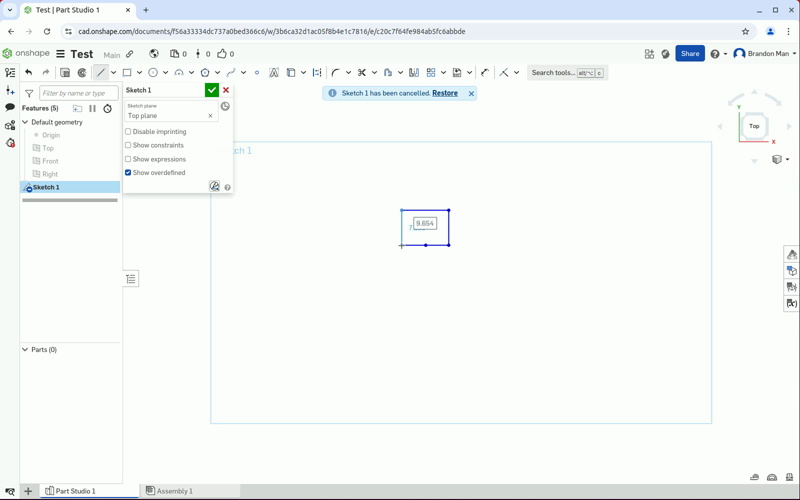
click(401, 245)
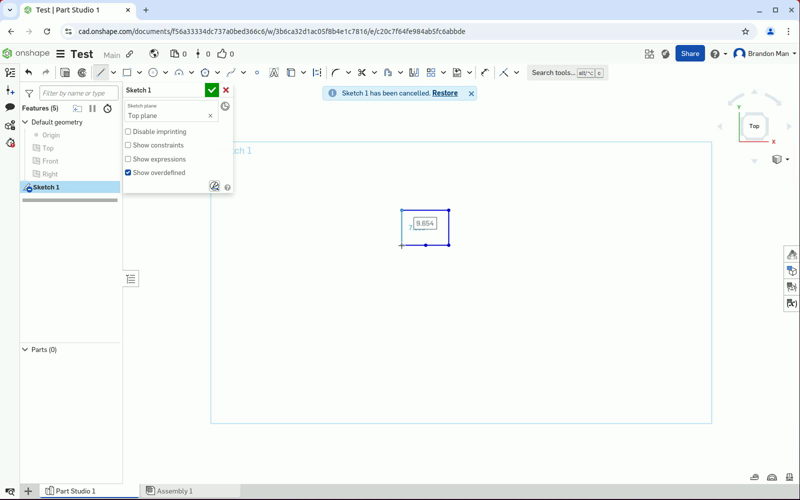
key(esc)
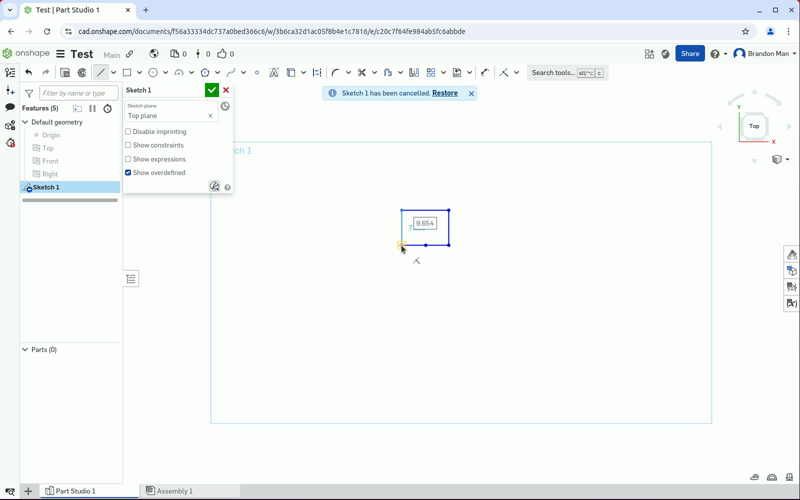
key(c)
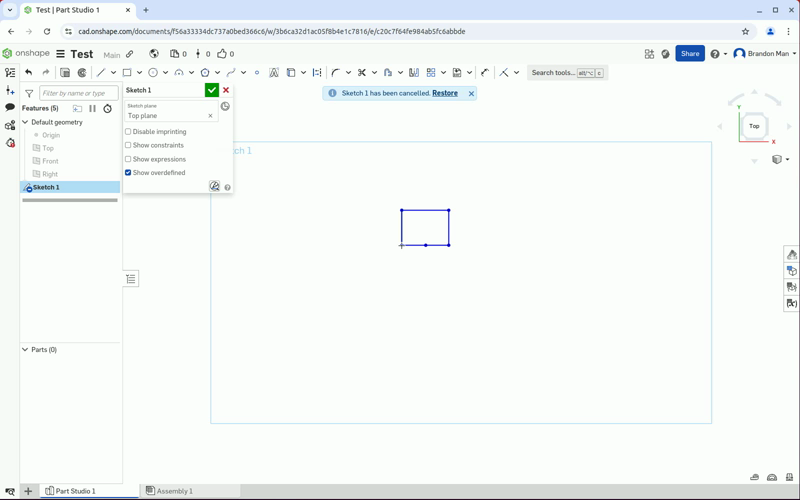
key_down(shift)
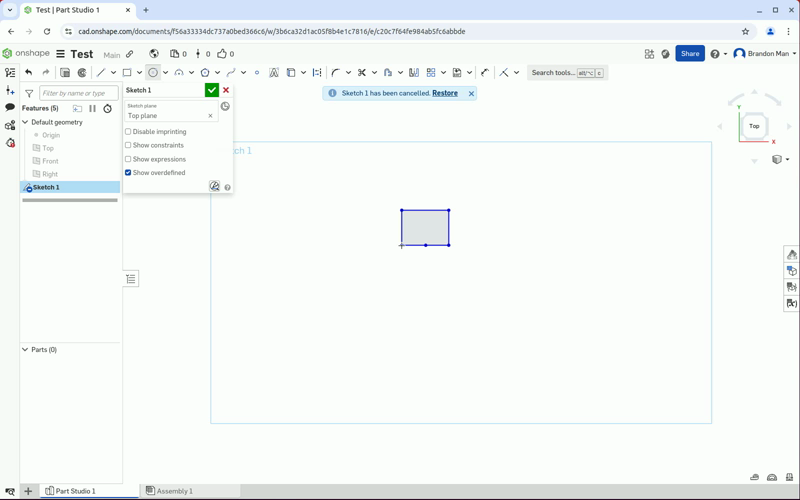
mouse_move(425, 227)
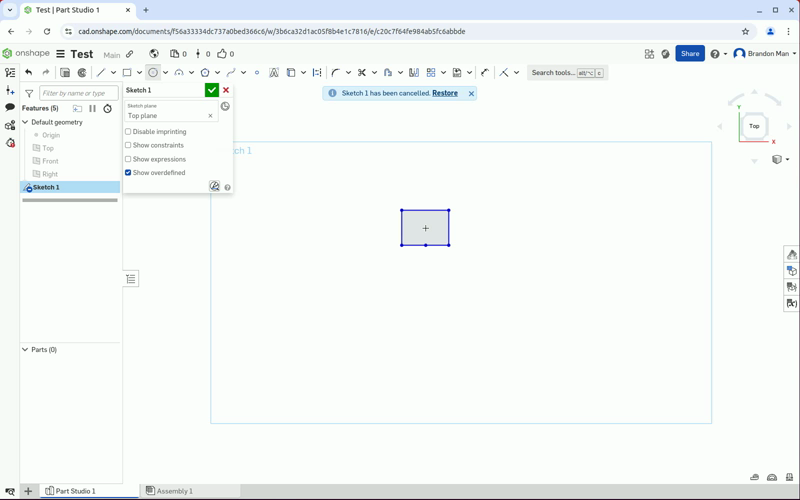
click(425, 227)
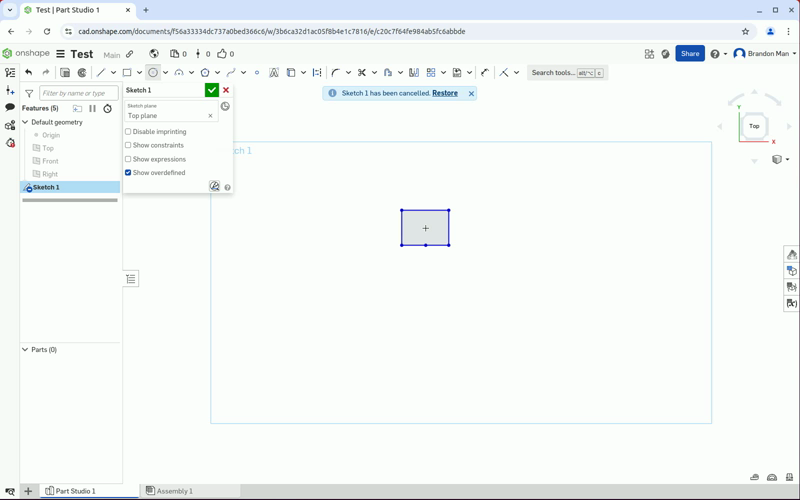
key_up(shift)
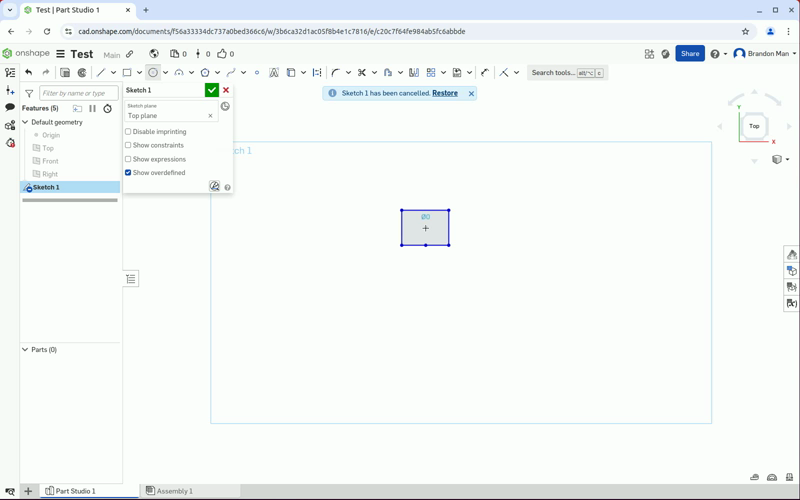
mouse_move(437, 227)
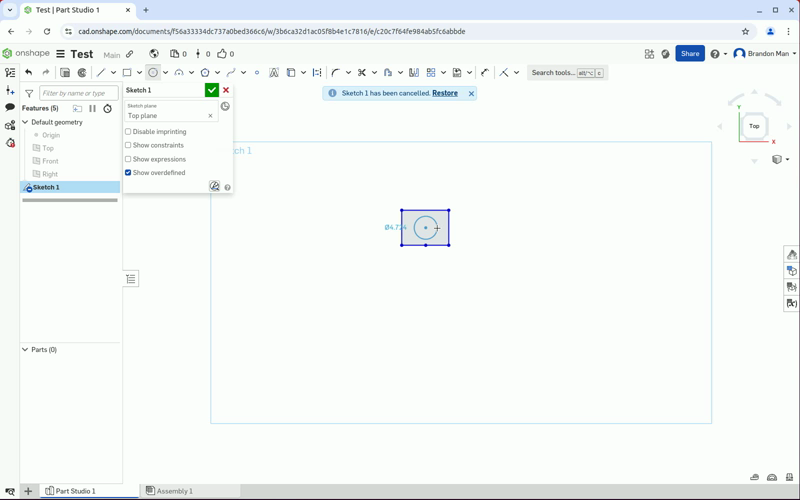
click(437, 227)
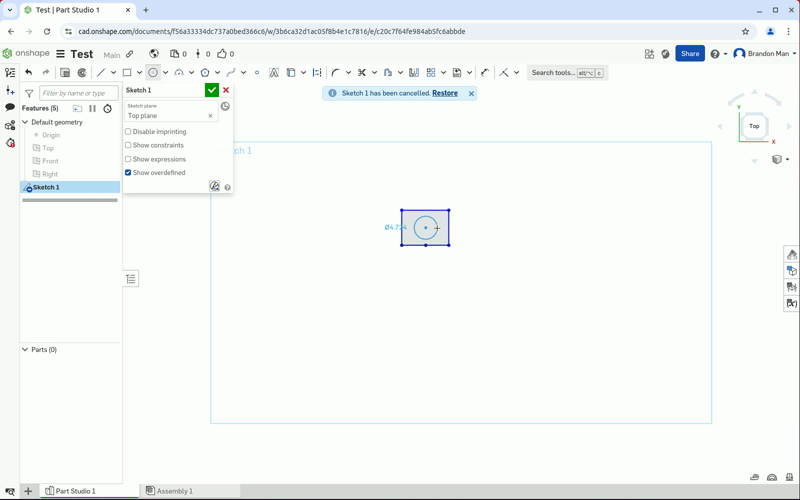
key(esc)
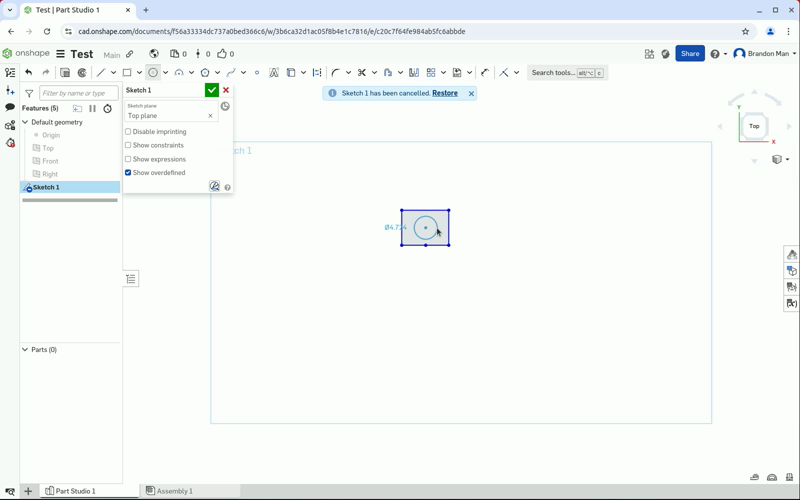
mouse_move(437, 235)
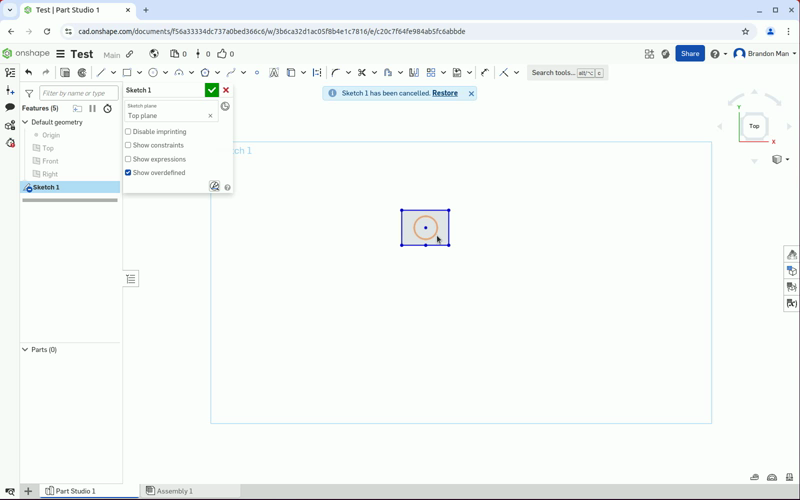
scroll(6)
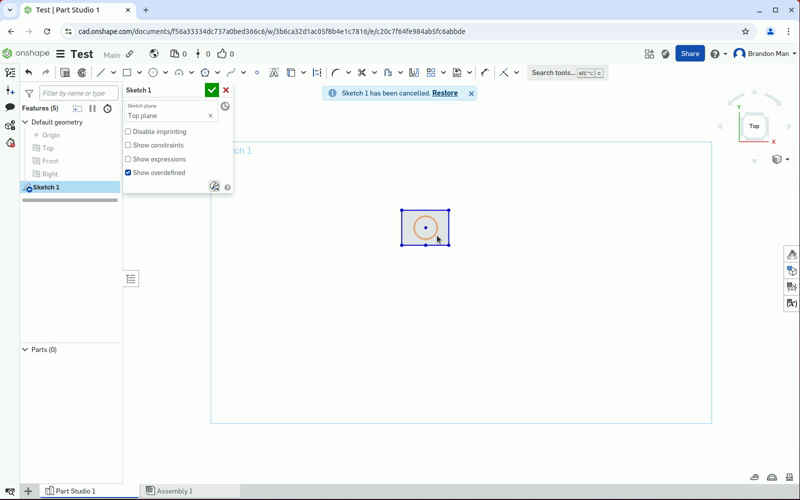
scroll(6)
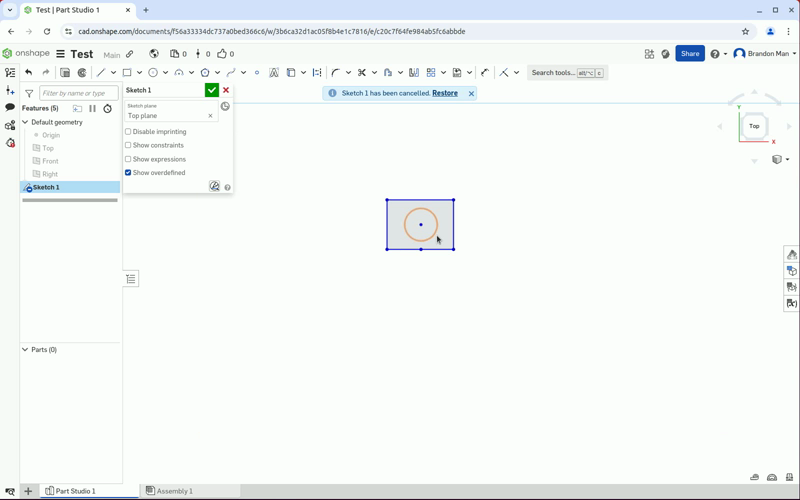
scroll(6)
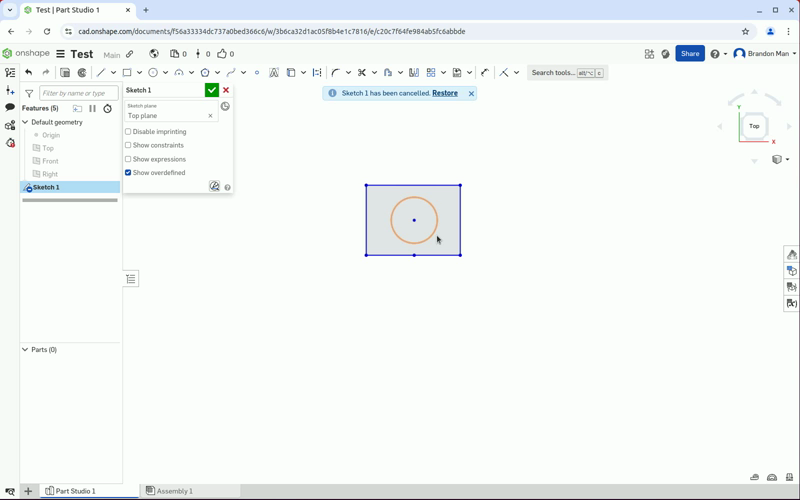
scroll(6)
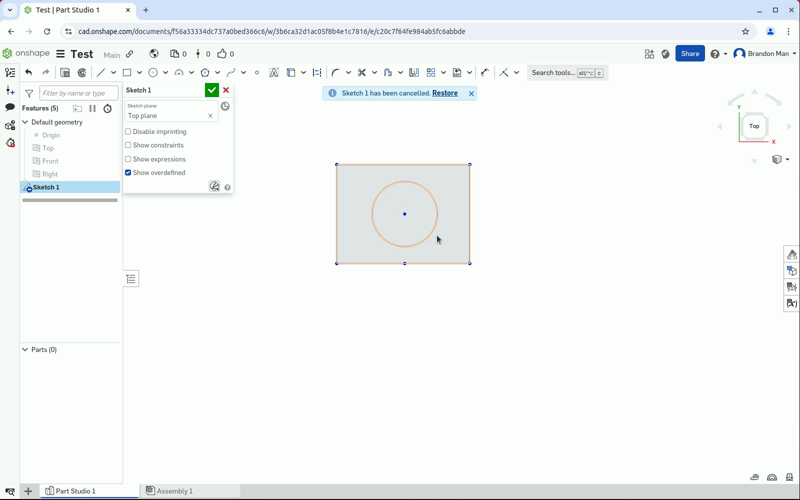
scroll(6)
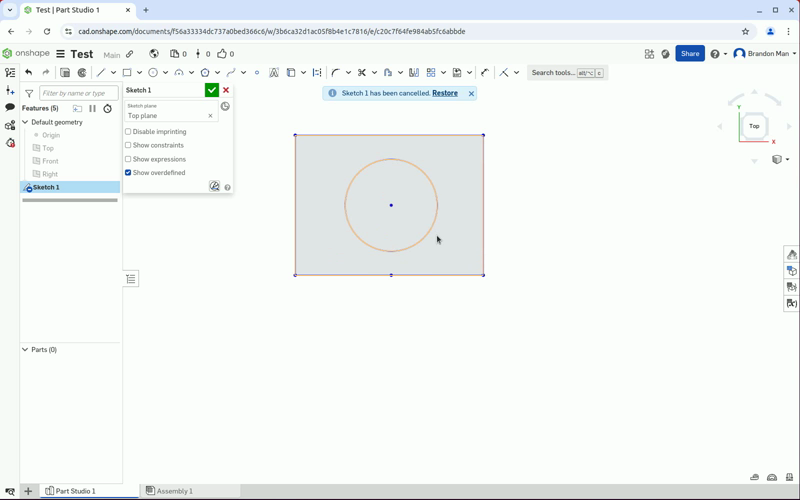
scroll(6)
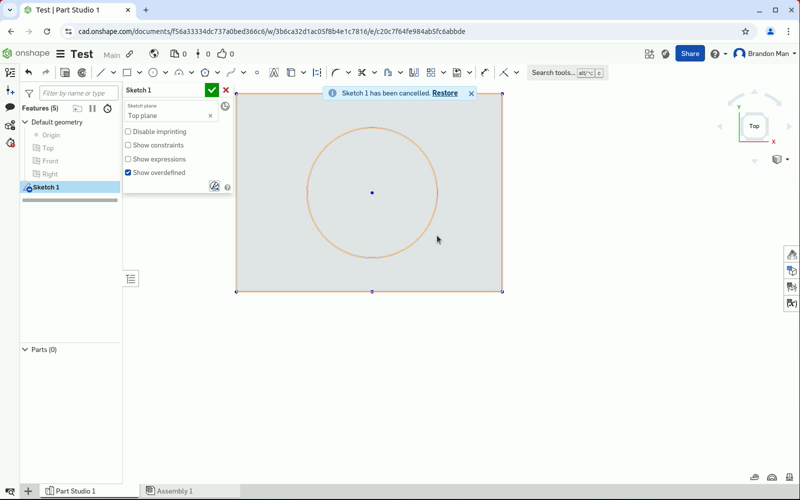
scroll(6)
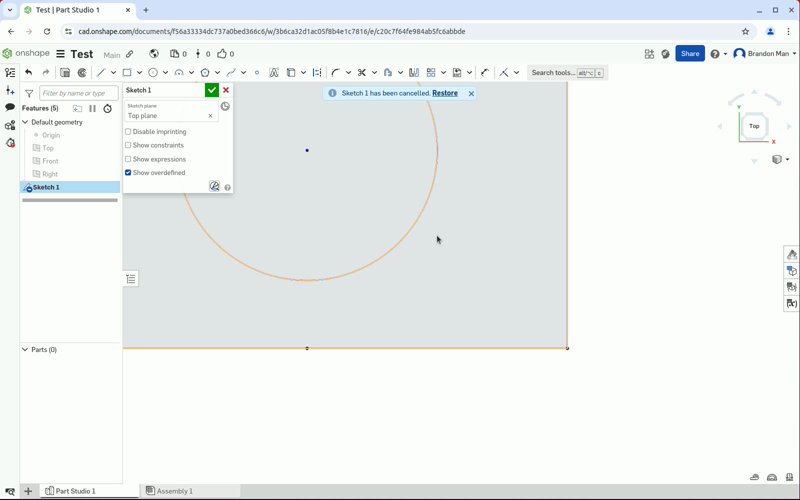
click(437, 235)
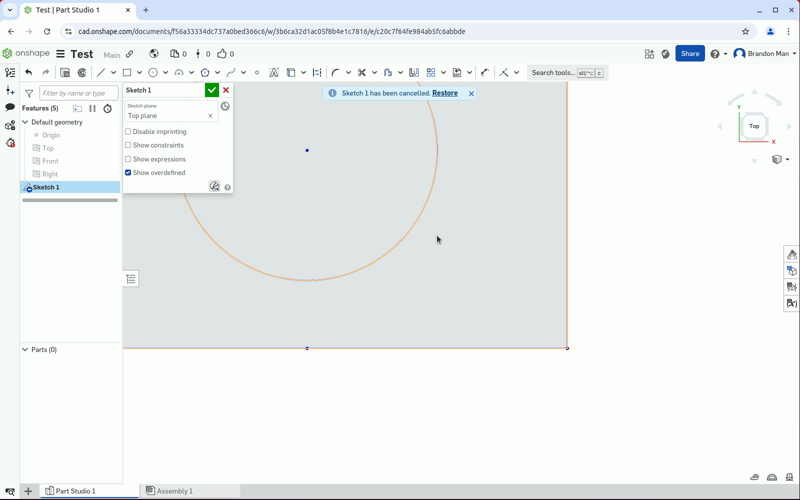
scroll(-6)
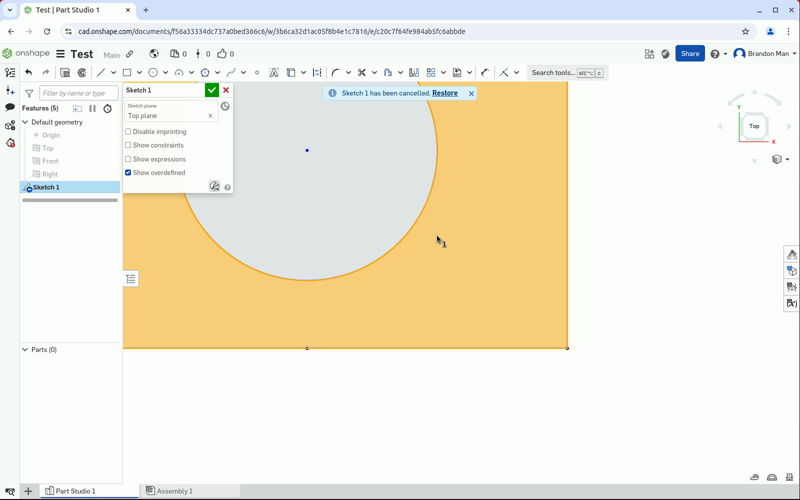
scroll(-6)
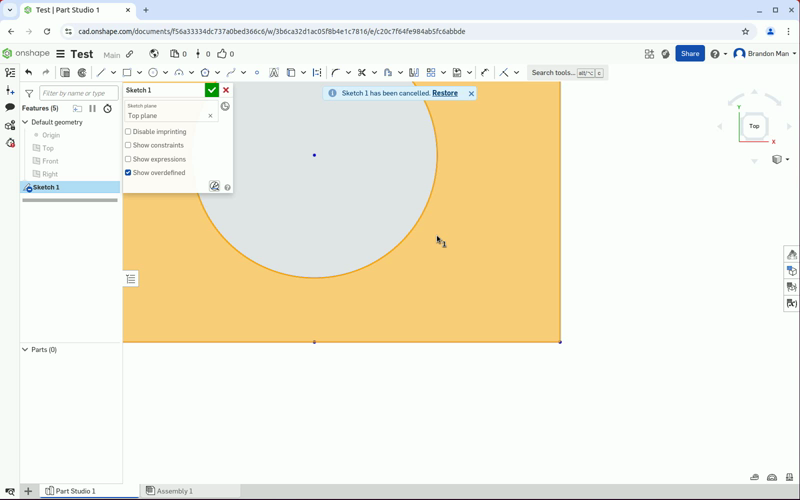
scroll(-6)
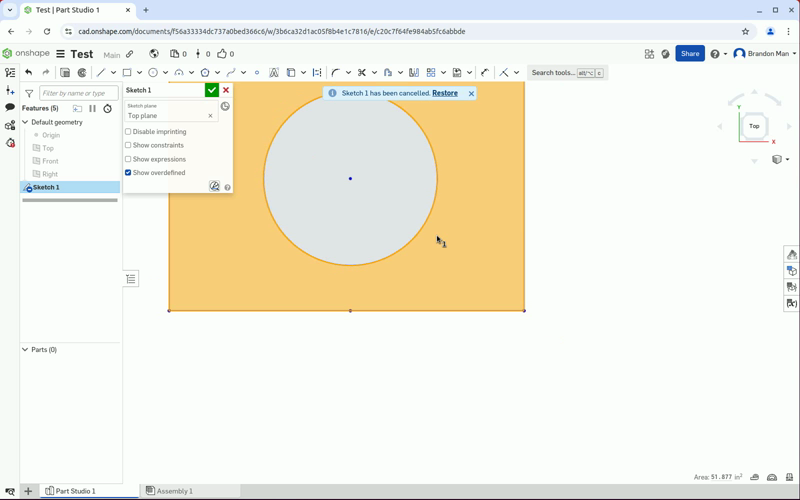
scroll(-6)
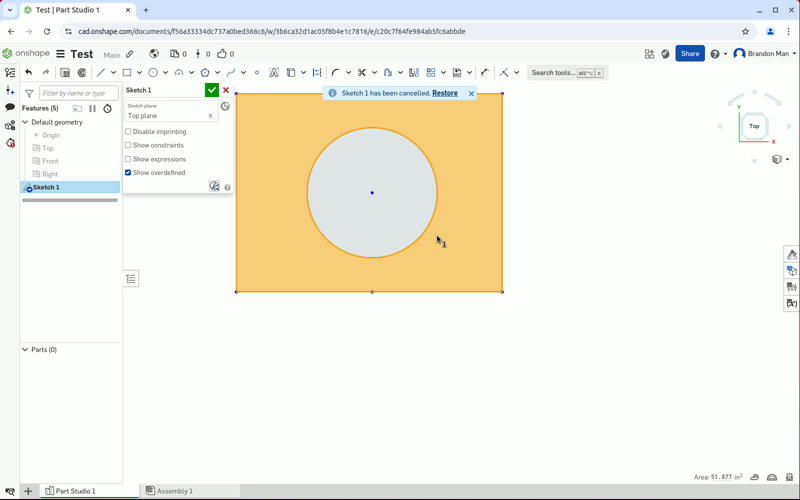
scroll(-6)
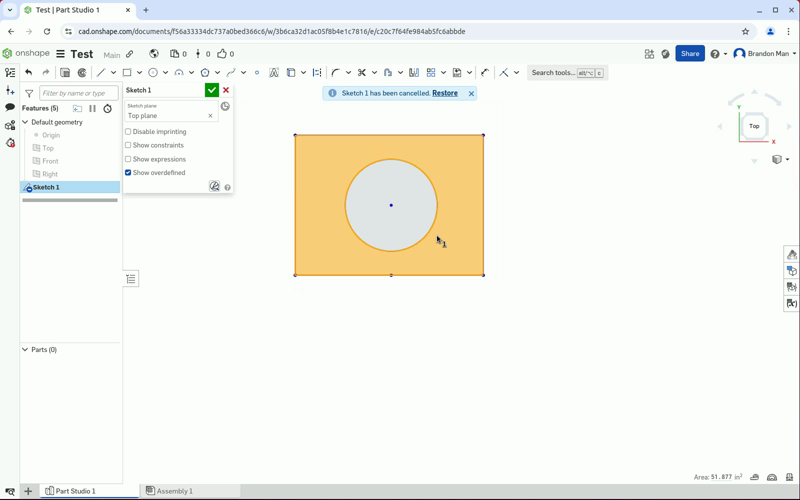
scroll(-6)
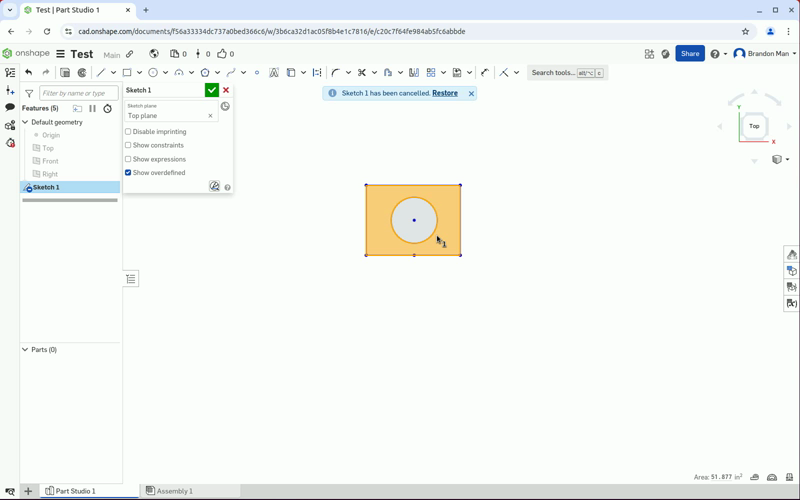
scroll(-6)
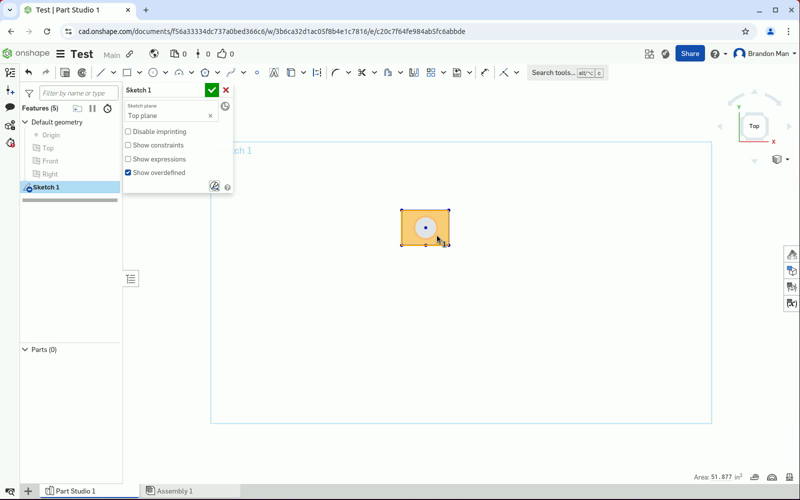
mouse_move(73, 352)
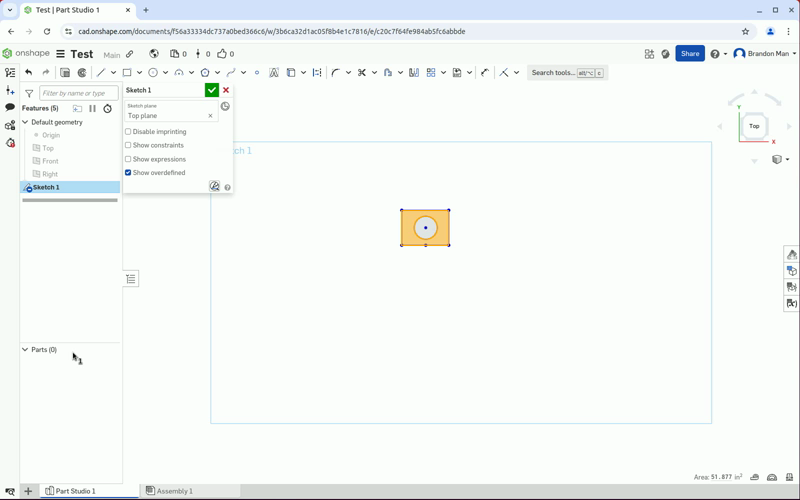
key(shift+y)
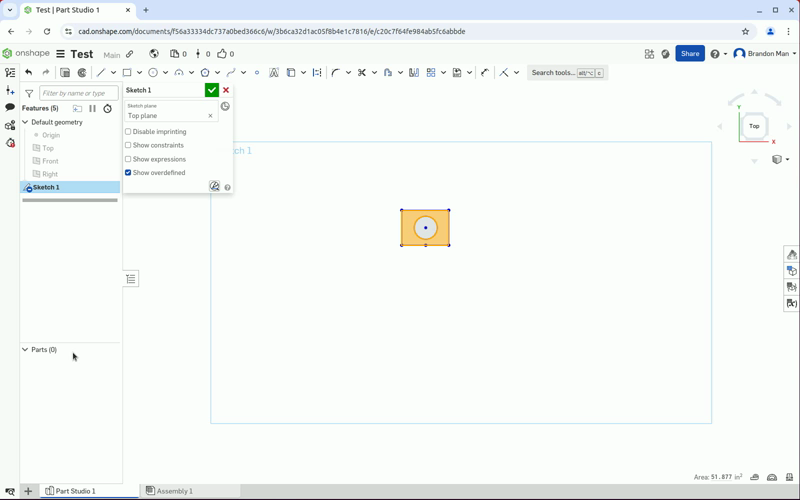
key(shift+e)
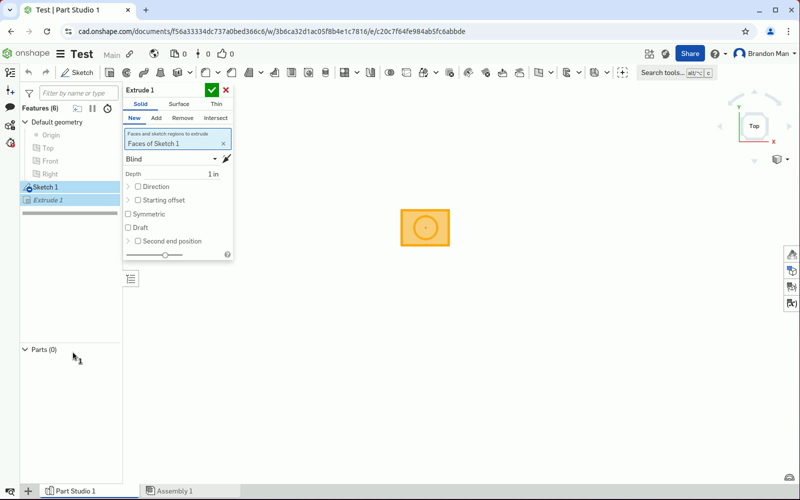
mouse_move(143, 106)
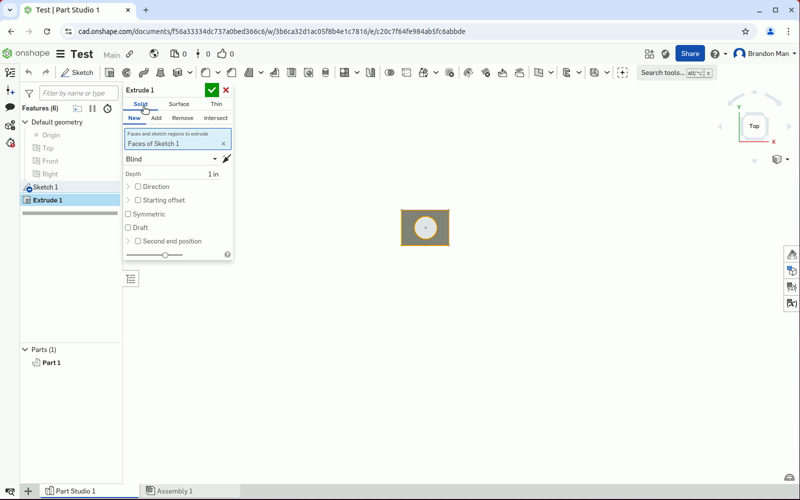
click(143, 106)
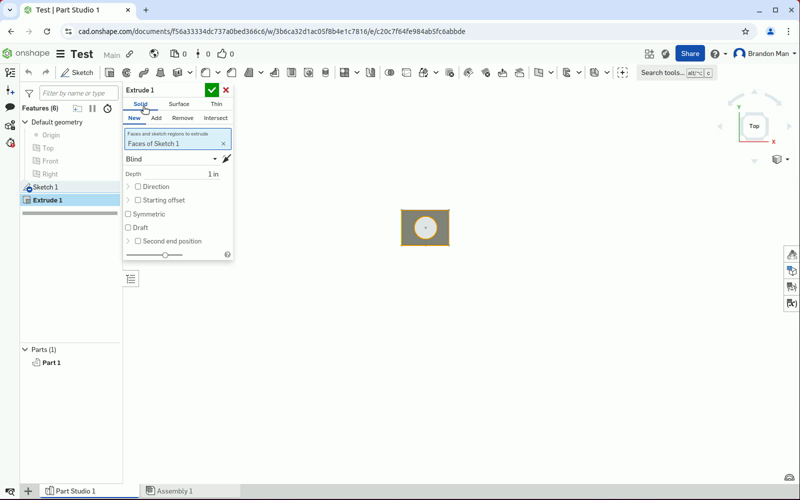
mouse_move(137, 120)
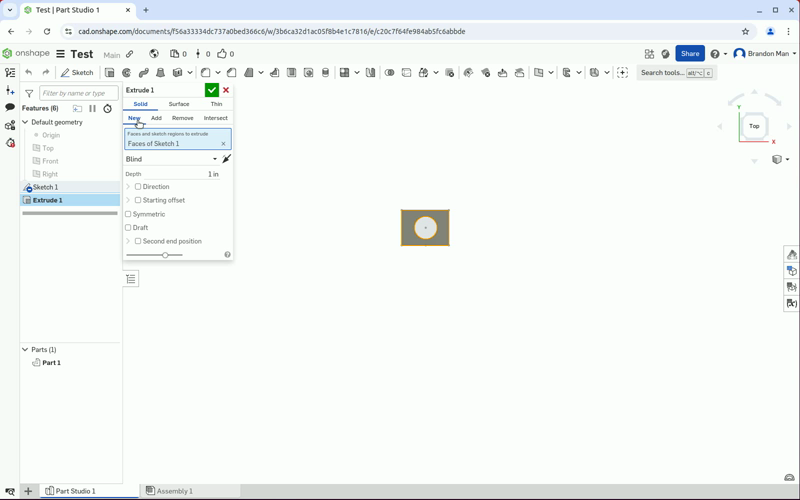
click(137, 120)
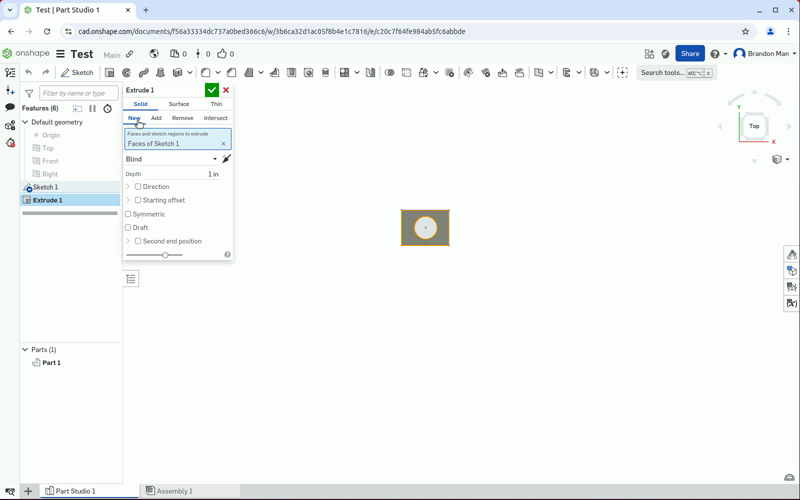
key(tab, 4)
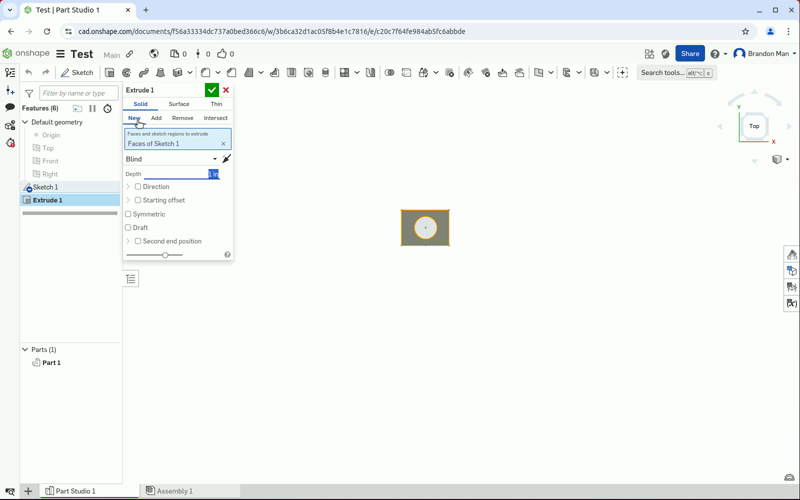
text(6.981)
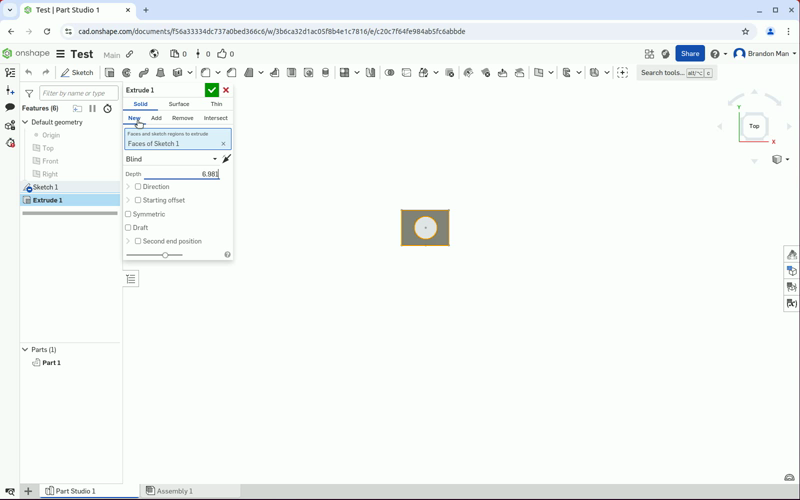
key(enter)
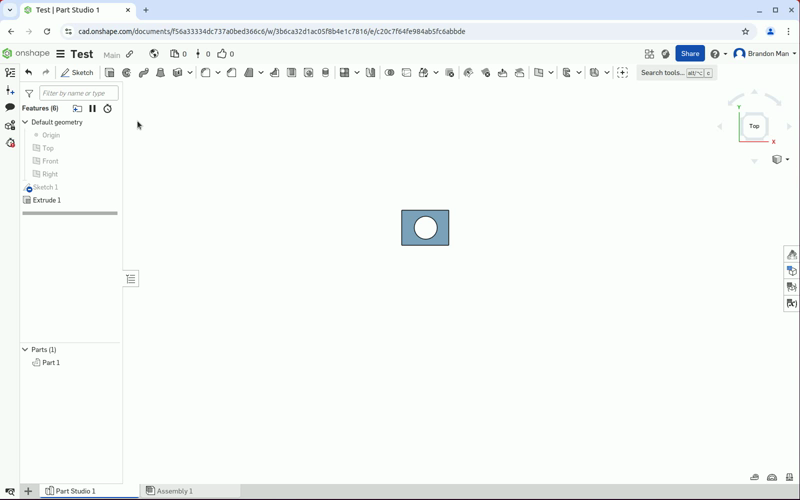
key(shift+h)
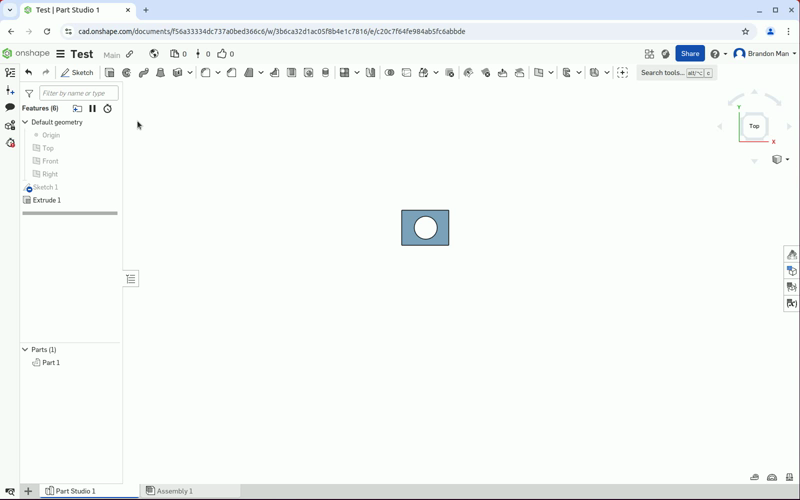
key(shift+h)
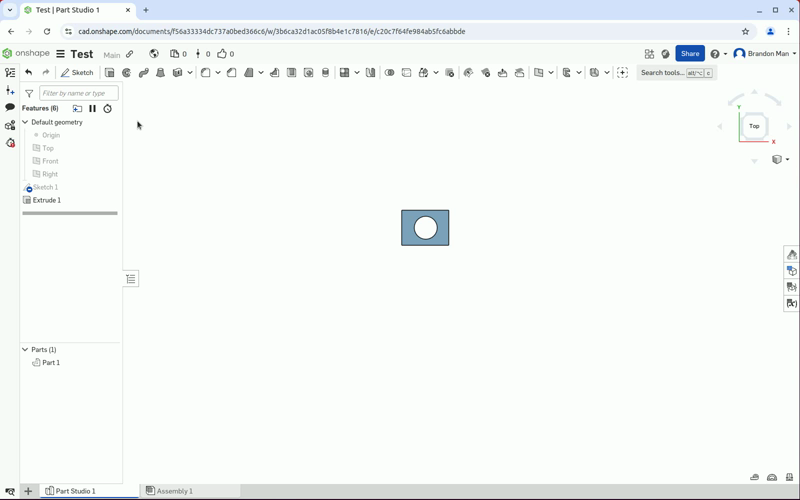
mouse_move(73, 189)
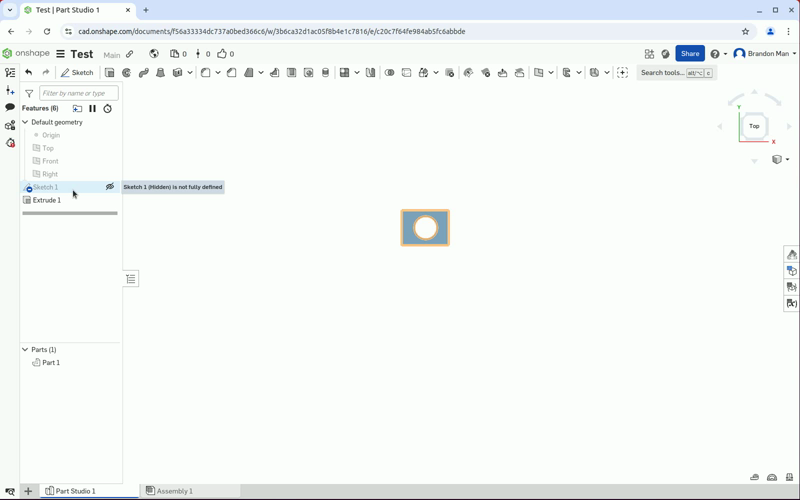
click(73, 189)
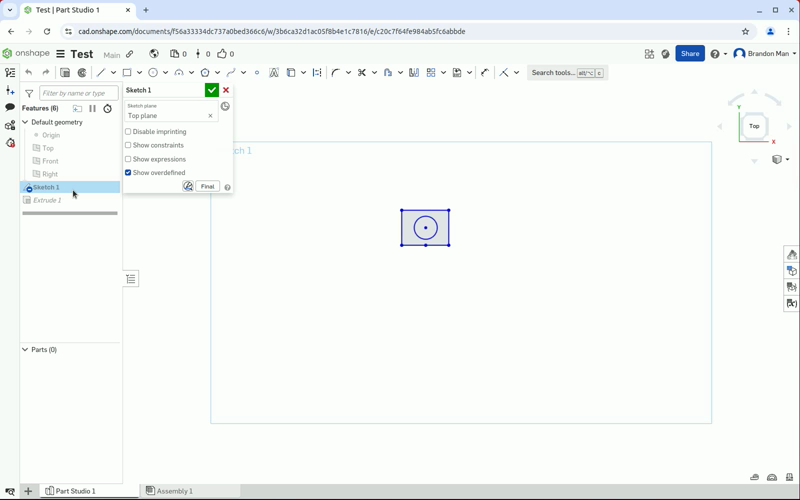
mouse_move(229, 92)
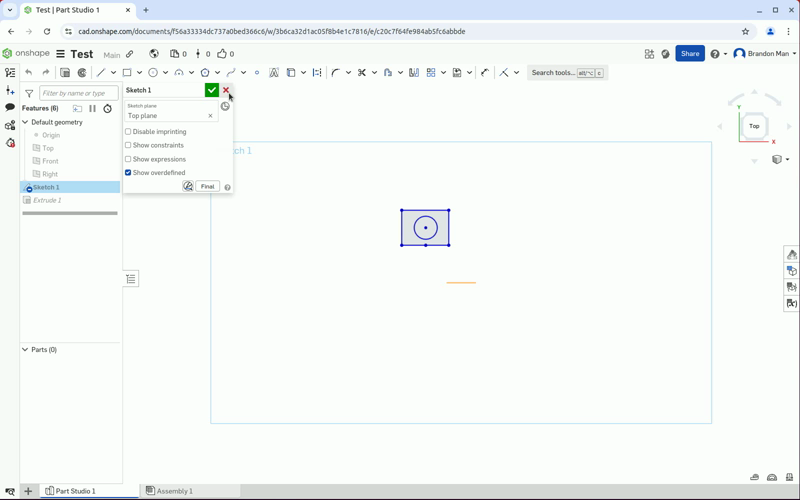
click(229, 92)
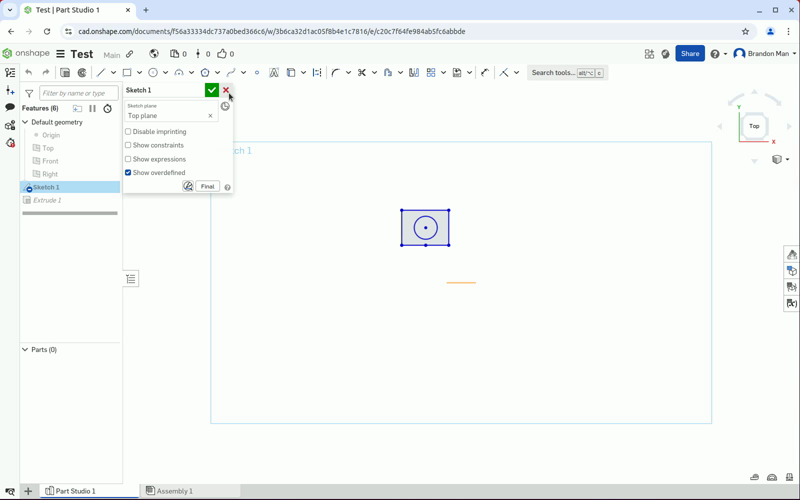
key(shift+s)
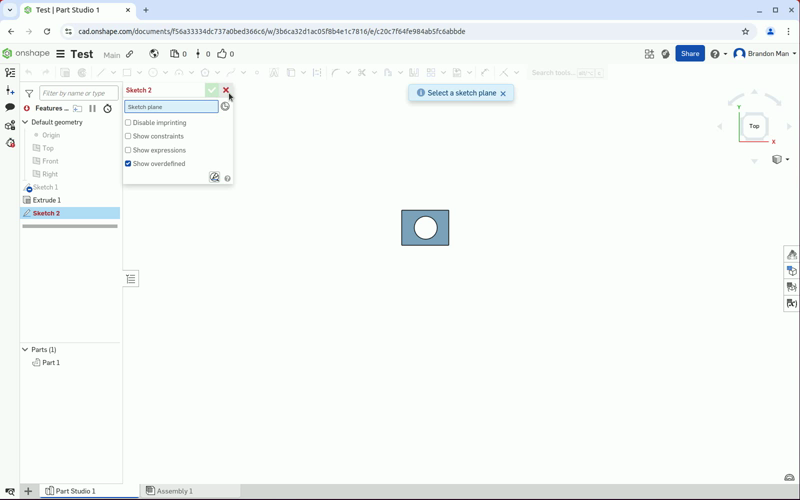
mouse_move(73, 150)
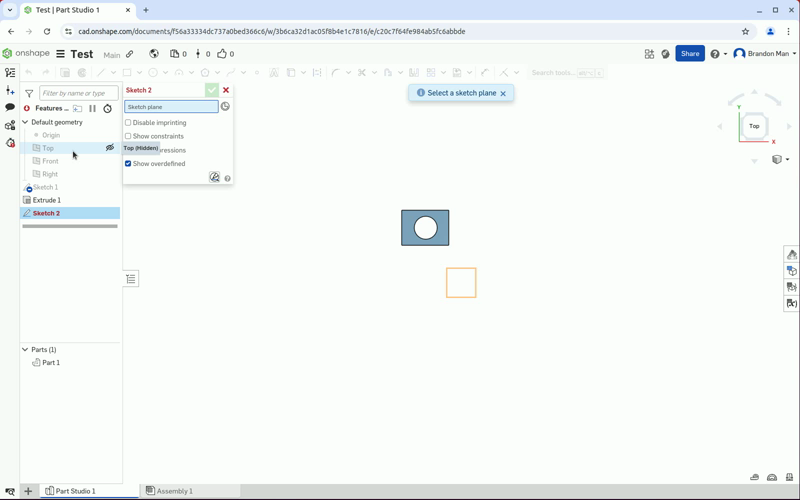
click(73, 150)
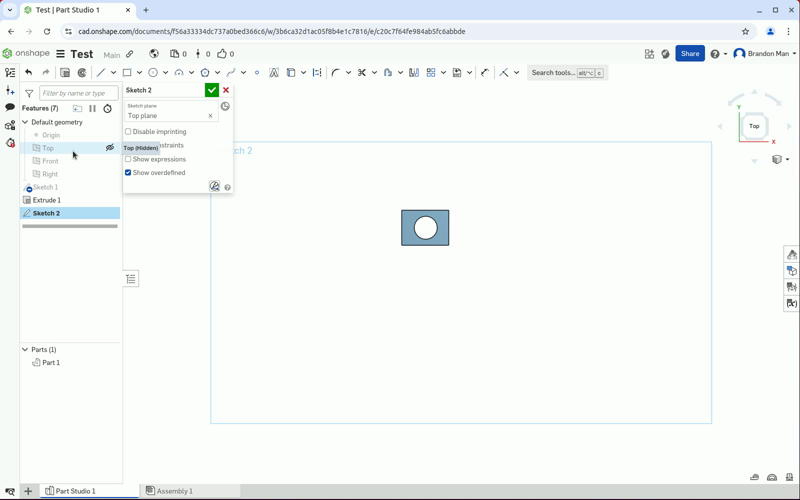
mouse_move(73, 352)
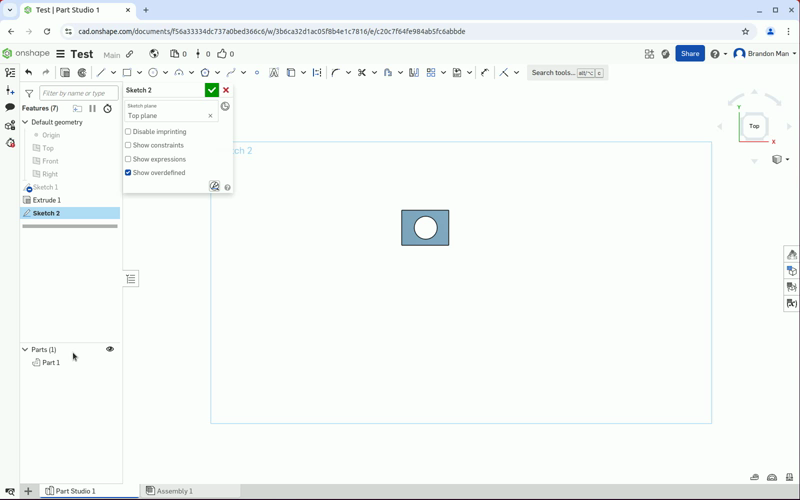
key(y)
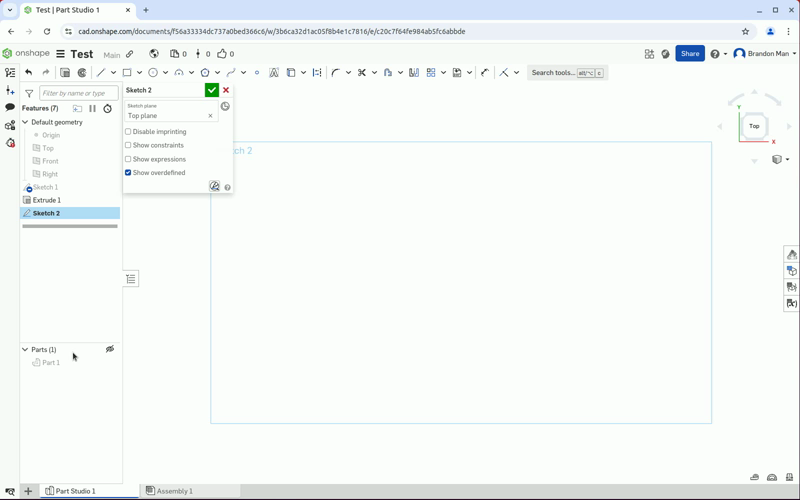
key(l)
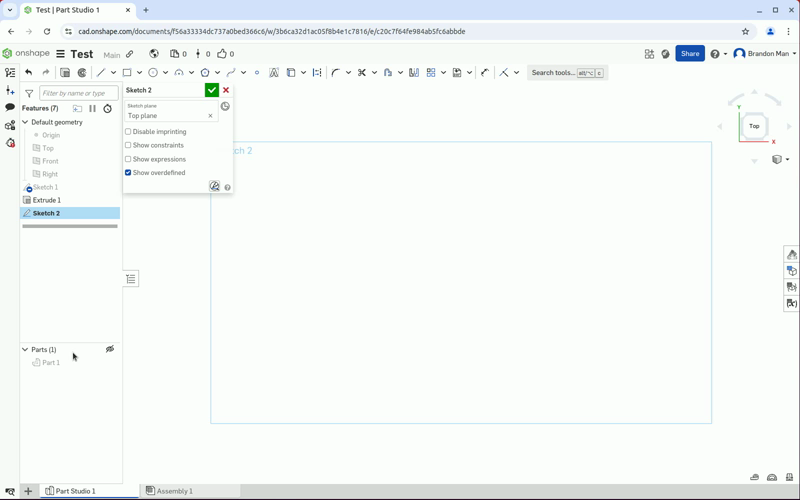
key_down(shift)
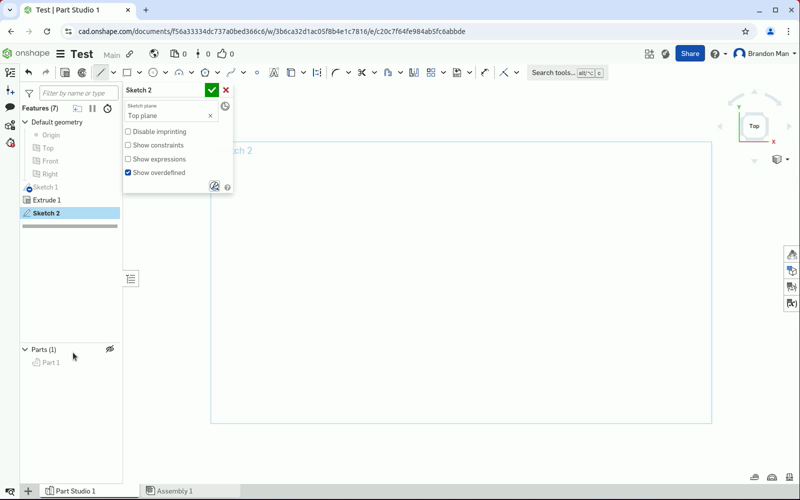
mouse_move(378, 267)
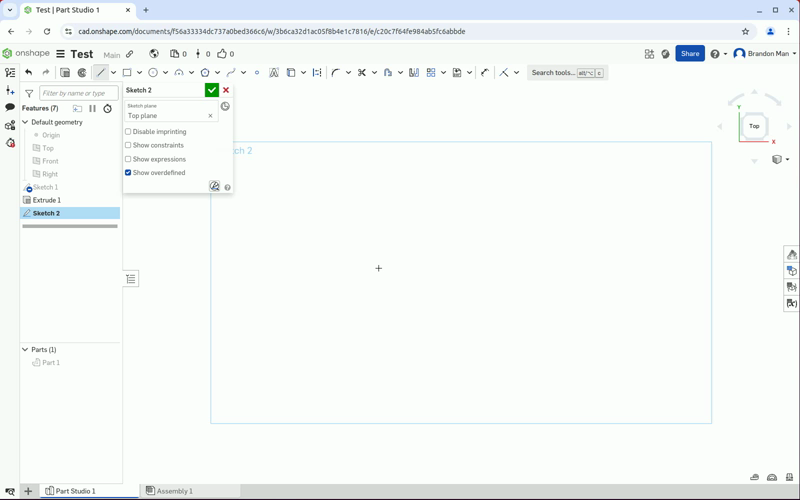
click(378, 267)
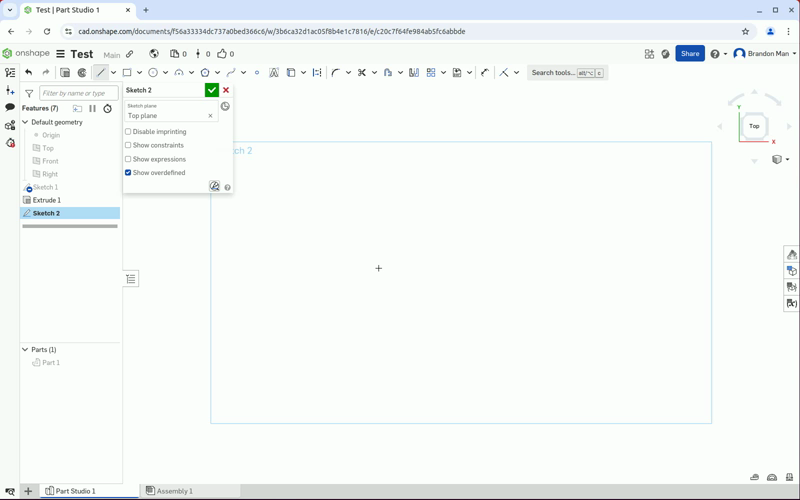
key_up(shift)
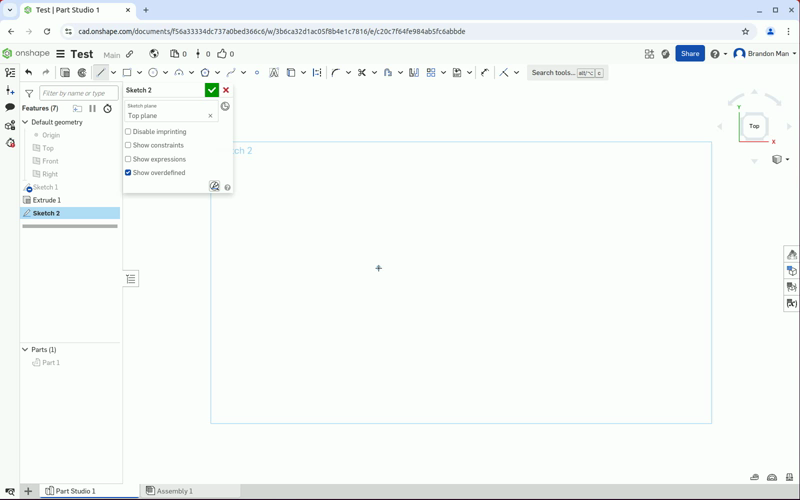
key_down(shift)
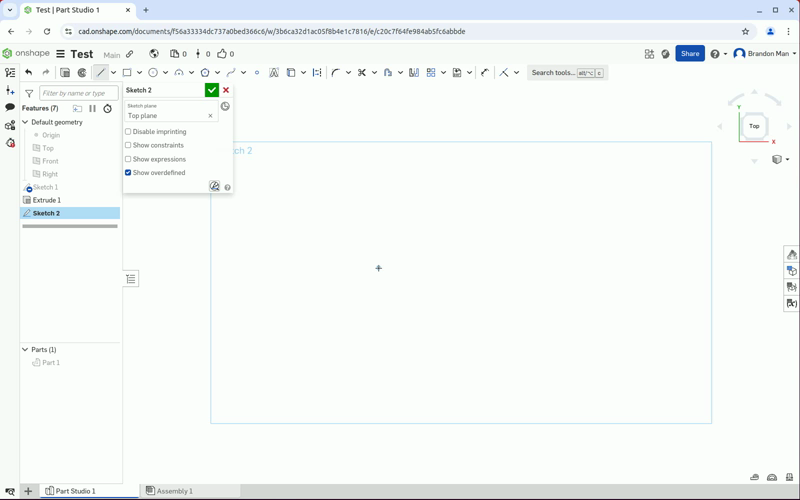
mouse_move(408, 267)
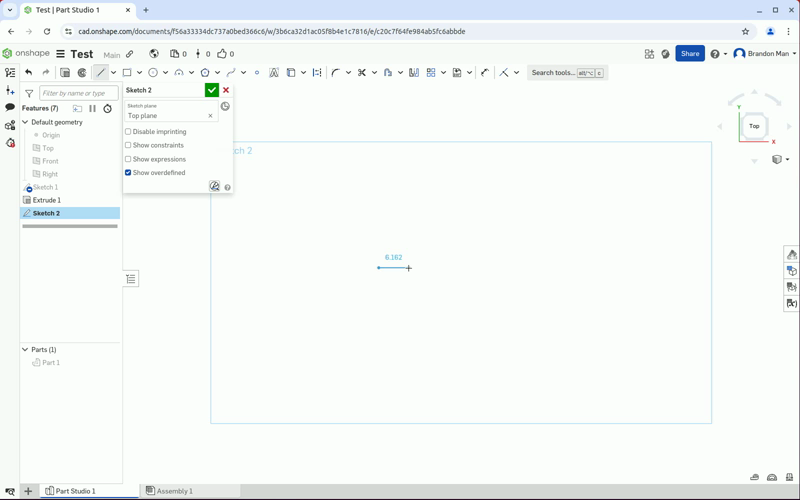
mouse_move(391, 267)
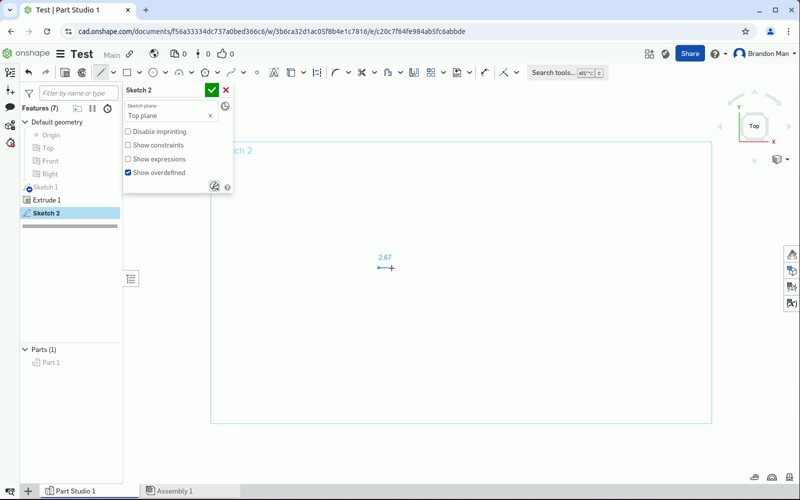
click(391, 267)
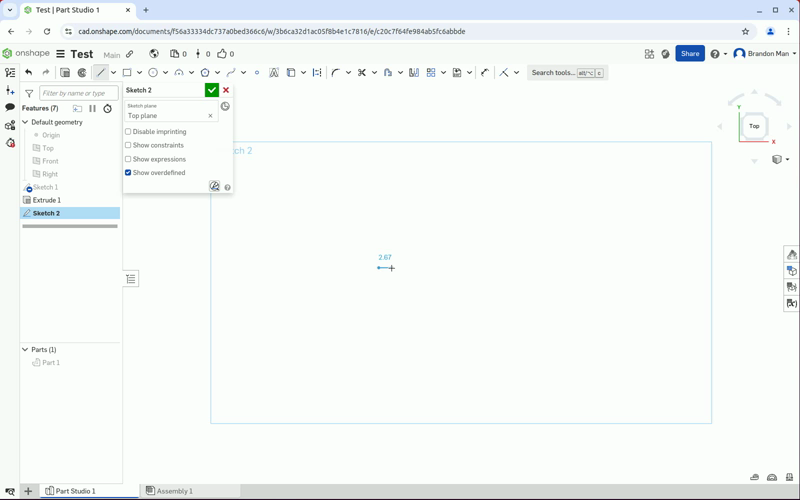
key_up(shift)
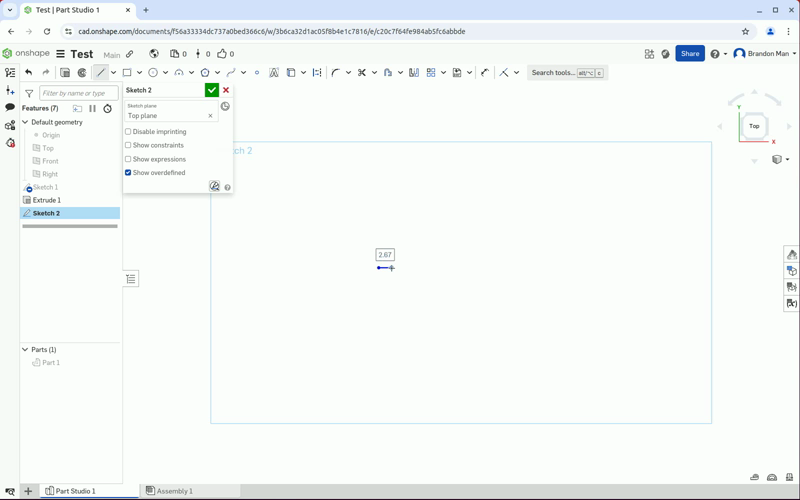
key_down(shift)
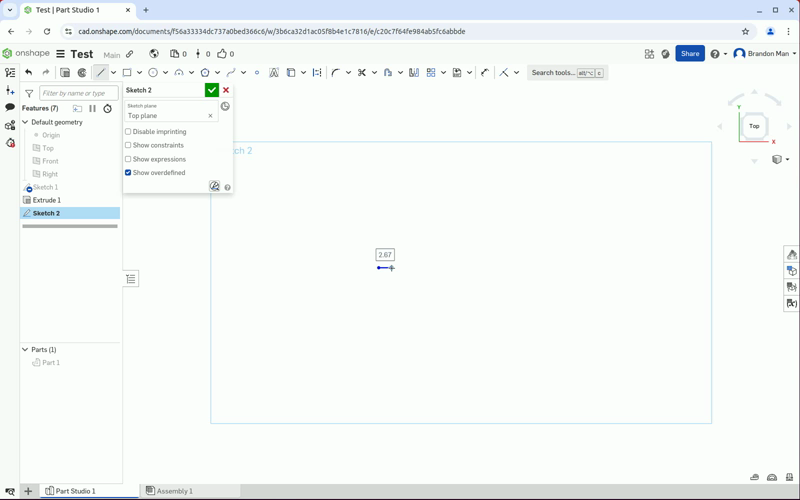
mouse_move(421, 267)
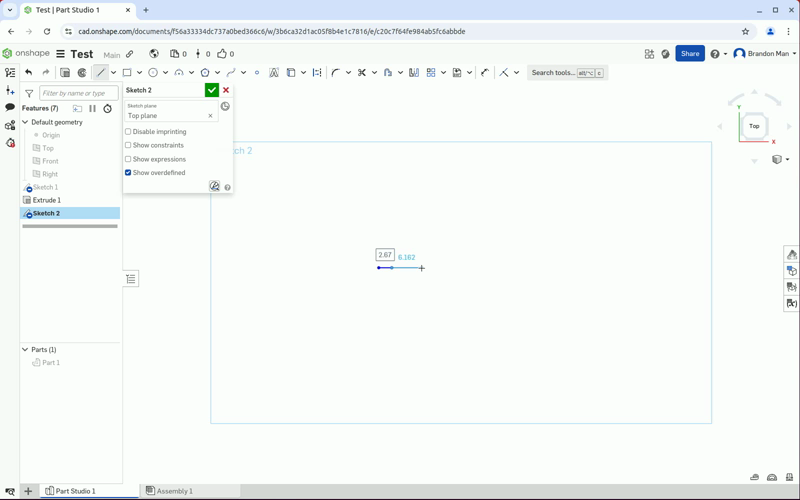
mouse_move(402, 267)
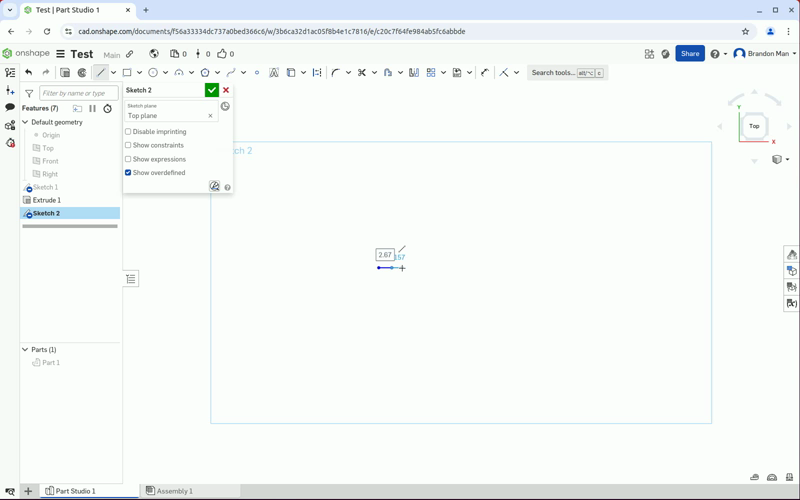
click(402, 267)
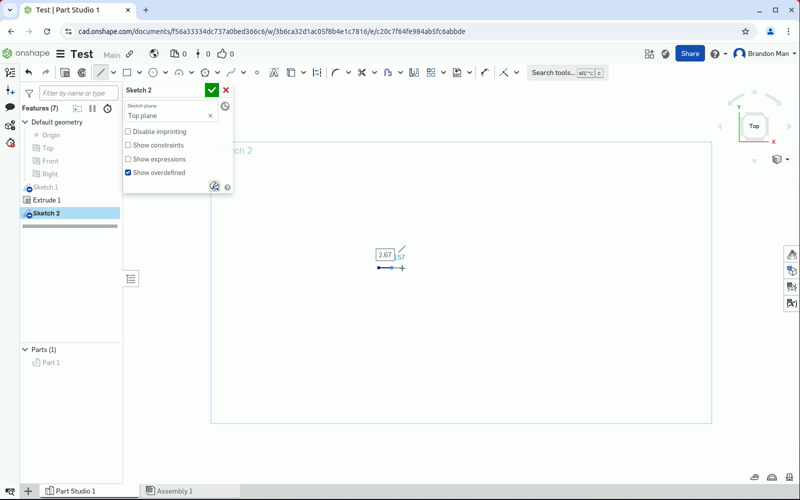
key_up(shift)
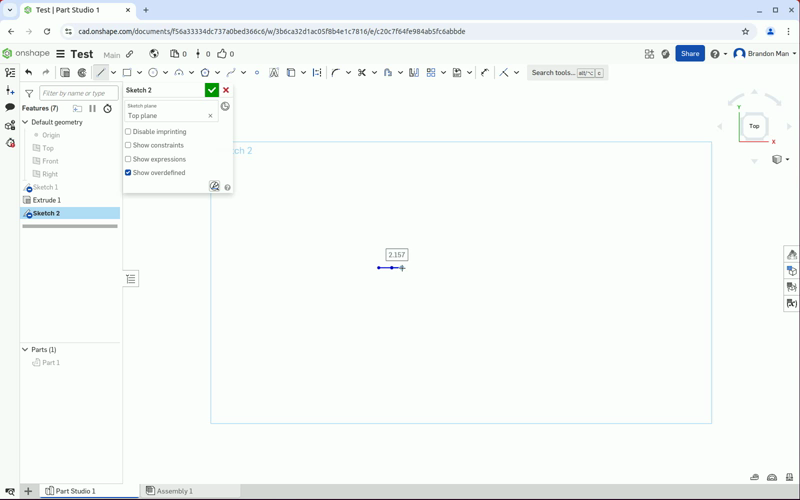
key_down(shift)
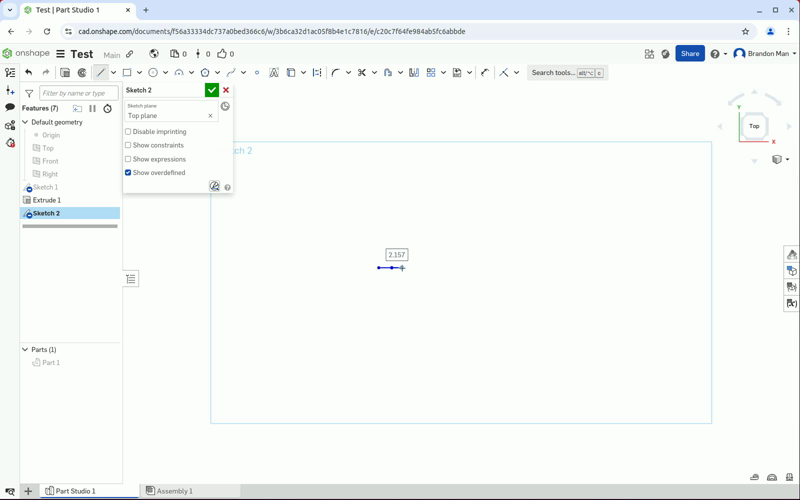
mouse_move(432, 267)
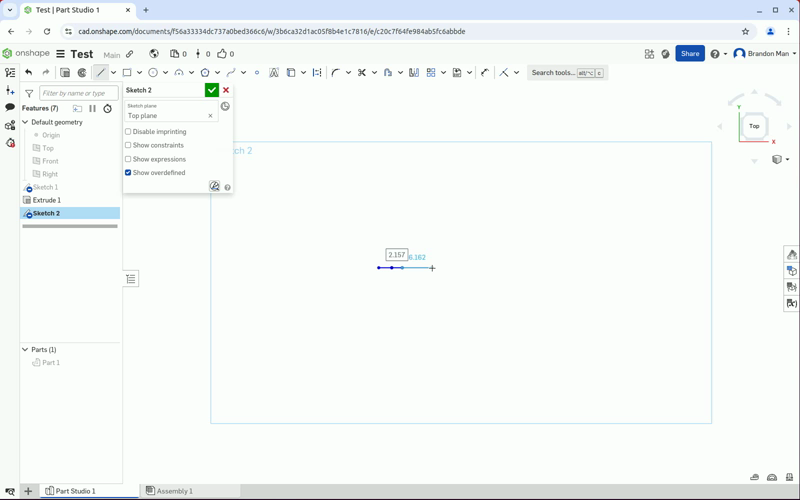
mouse_move(425, 267)
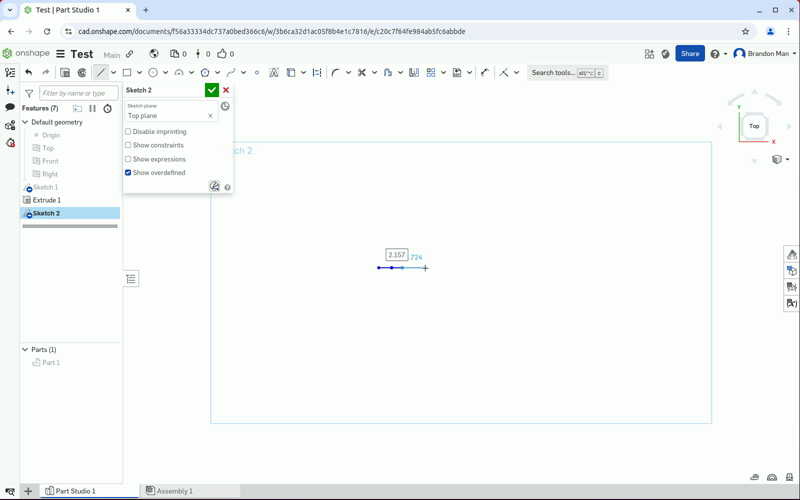
click(425, 267)
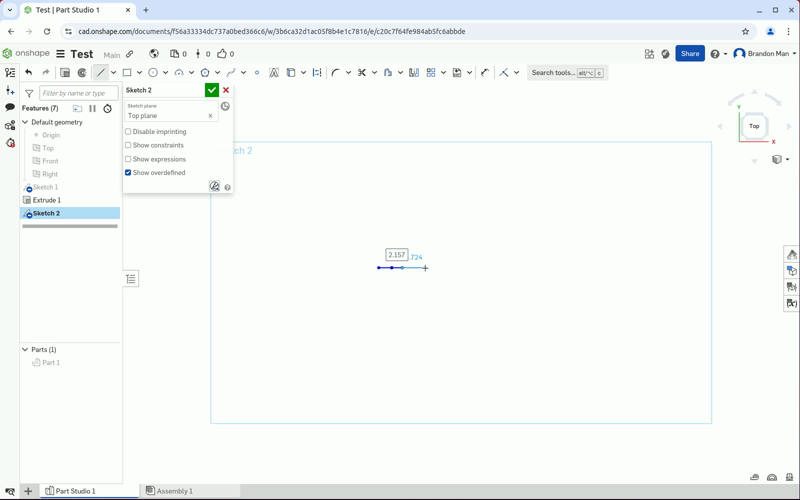
key_up(shift)
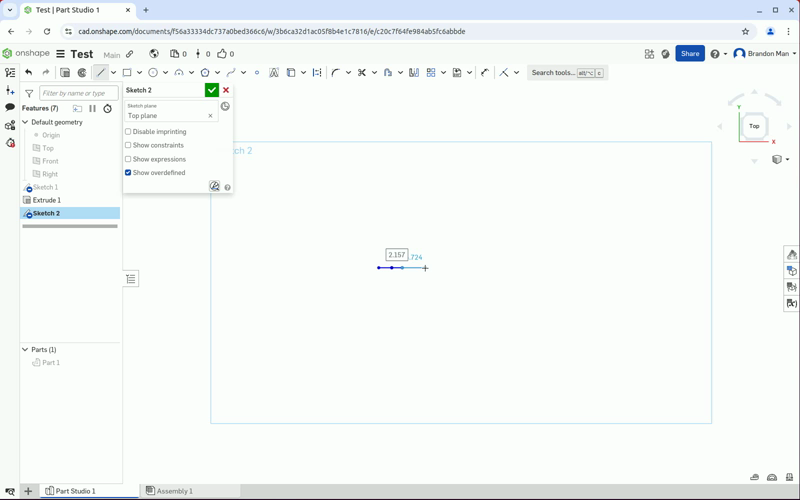
key_down(shift)
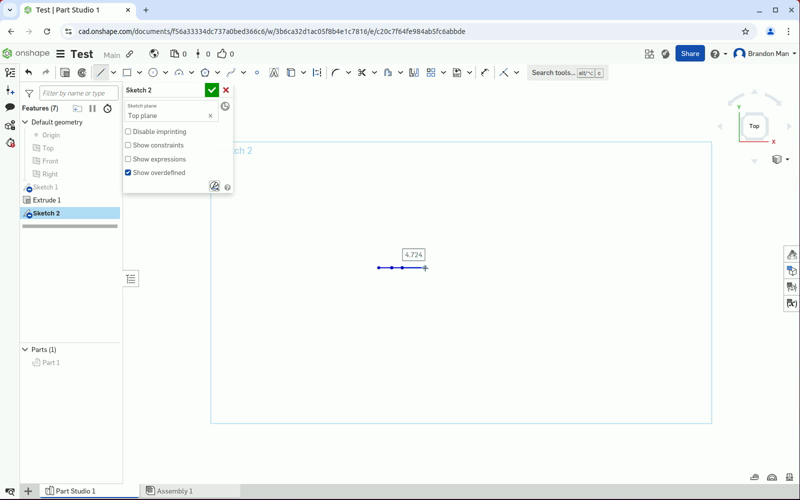
mouse_move(455, 267)
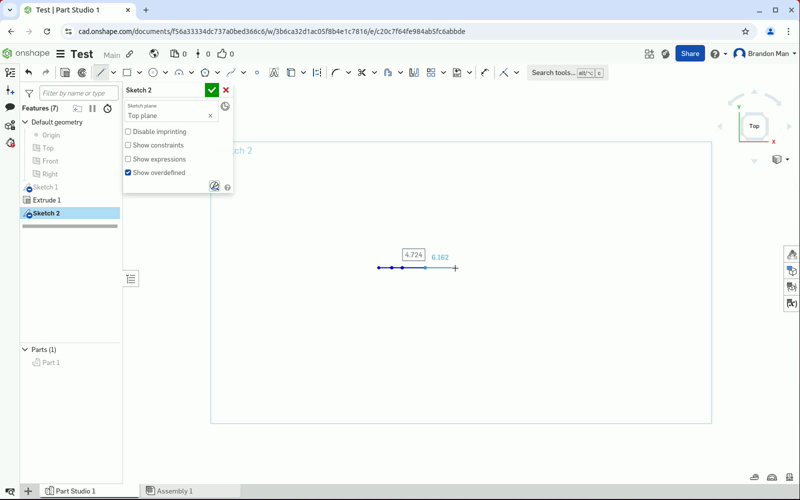
mouse_move(425, 244)
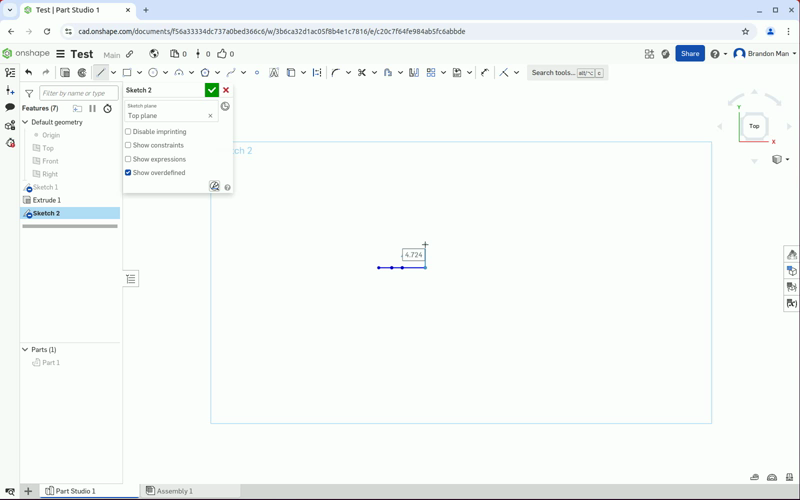
click(425, 244)
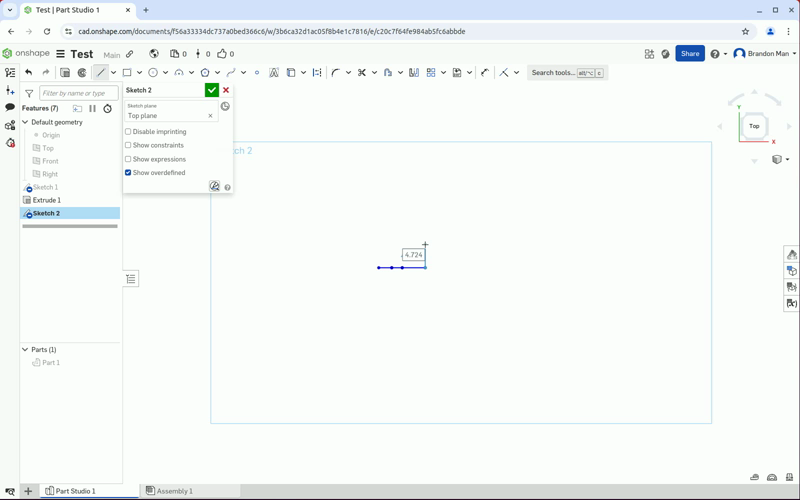
key_up(shift)
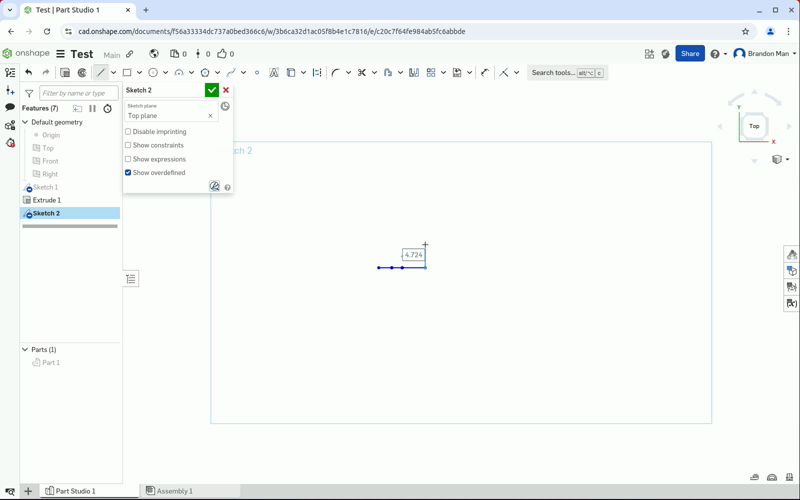
key_down(shift)
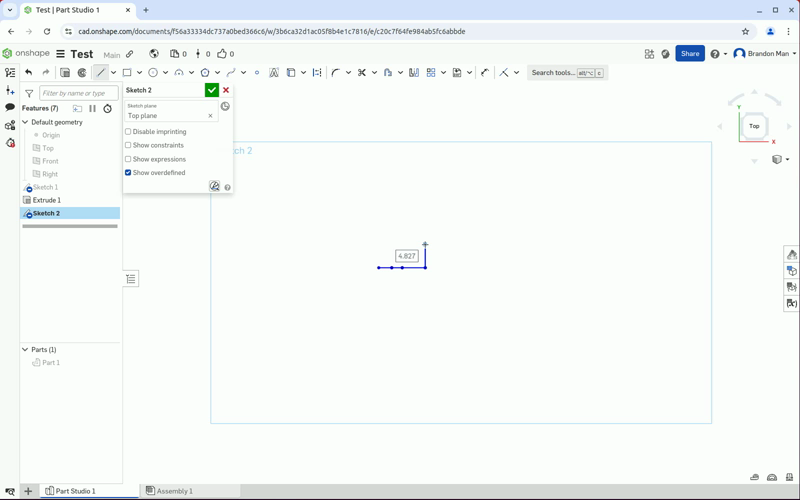
mouse_move(455, 244)
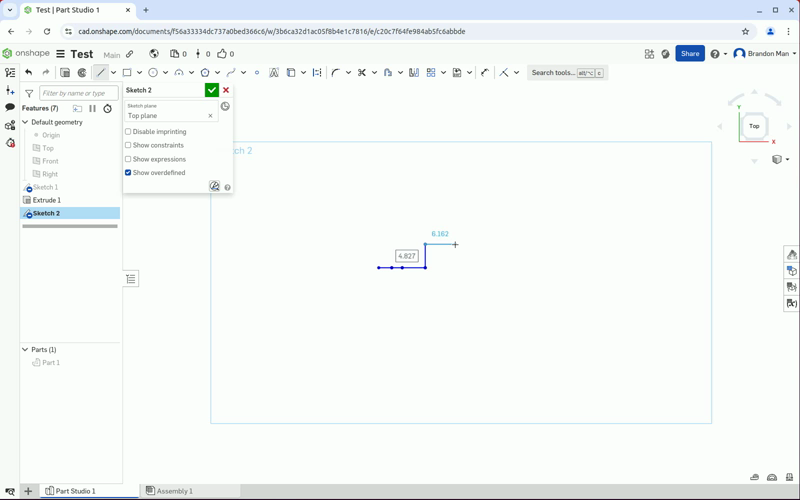
mouse_move(402, 244)
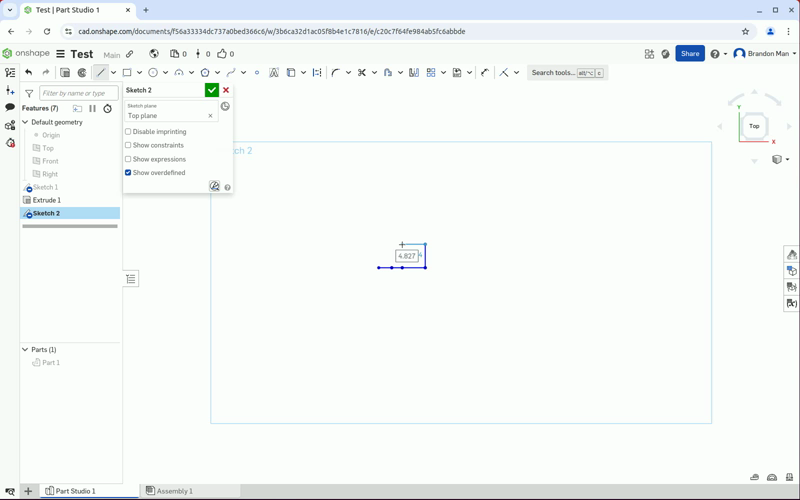
click(402, 244)
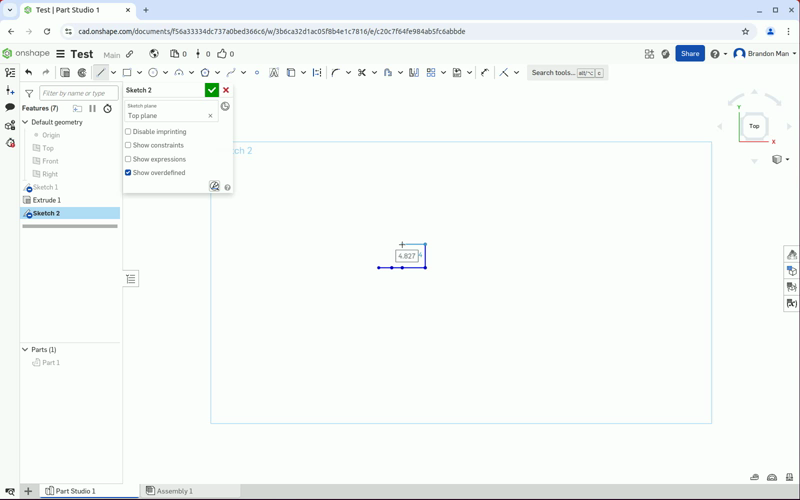
key_up(shift)
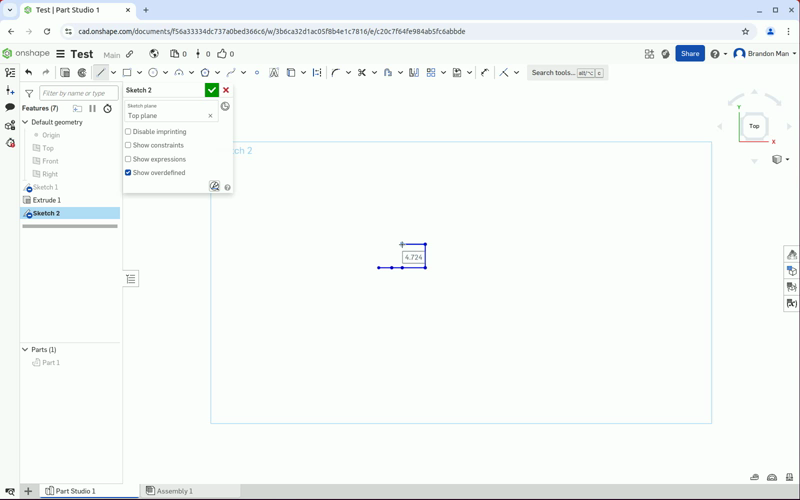
key_down(shift)
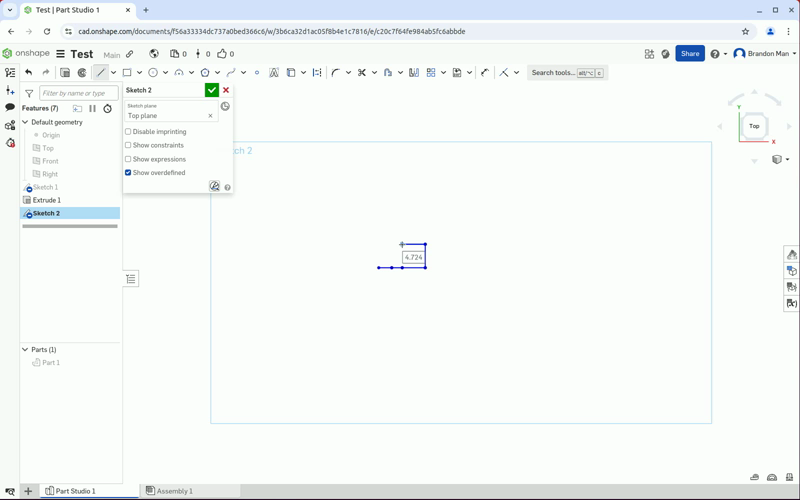
mouse_move(432, 244)
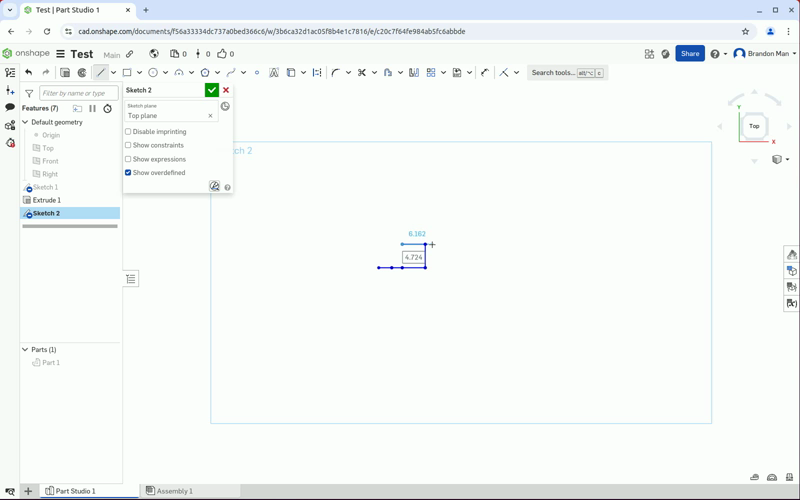
mouse_move(391, 244)
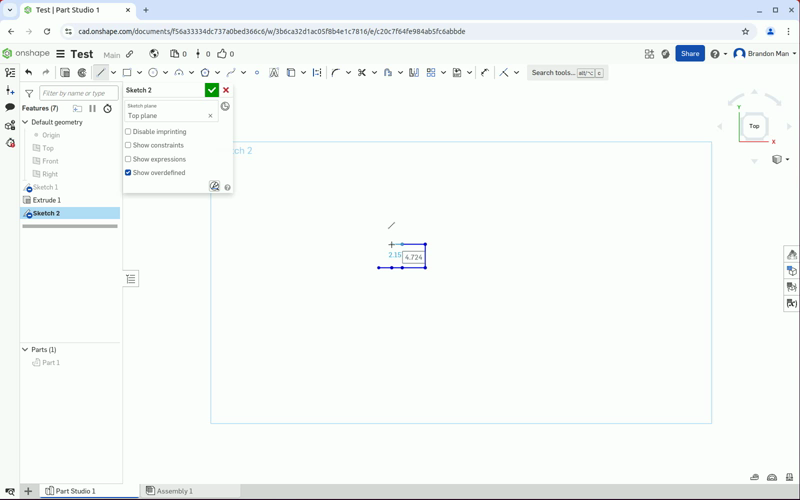
click(391, 244)
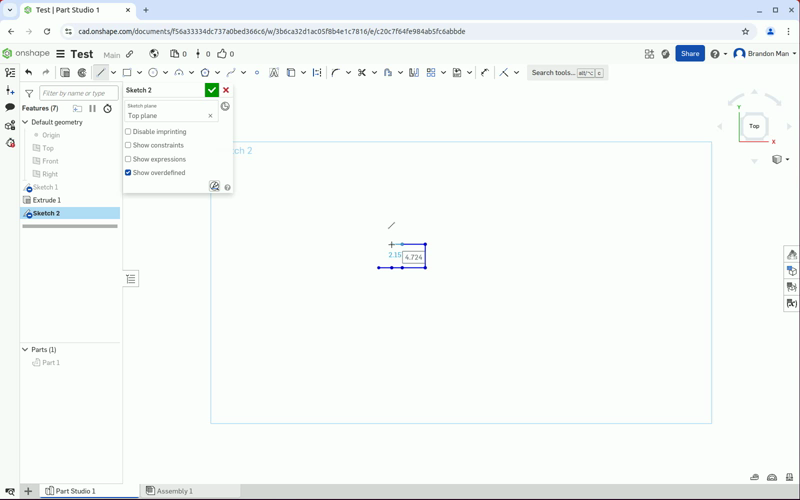
key_up(shift)
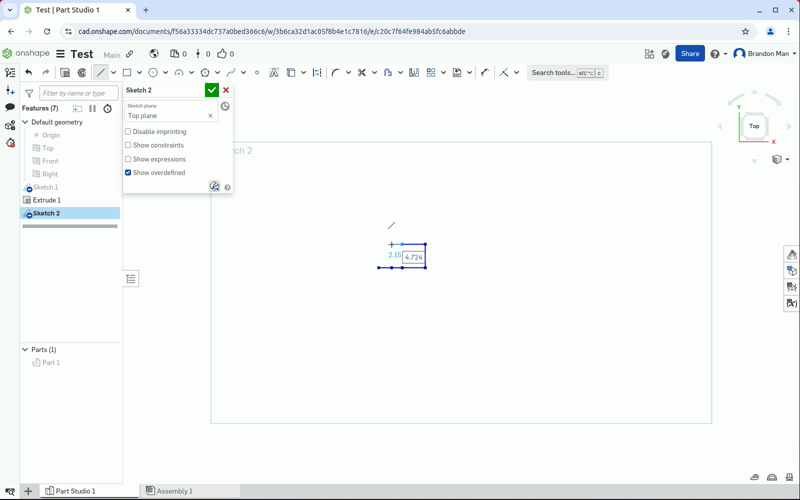
key_down(shift)
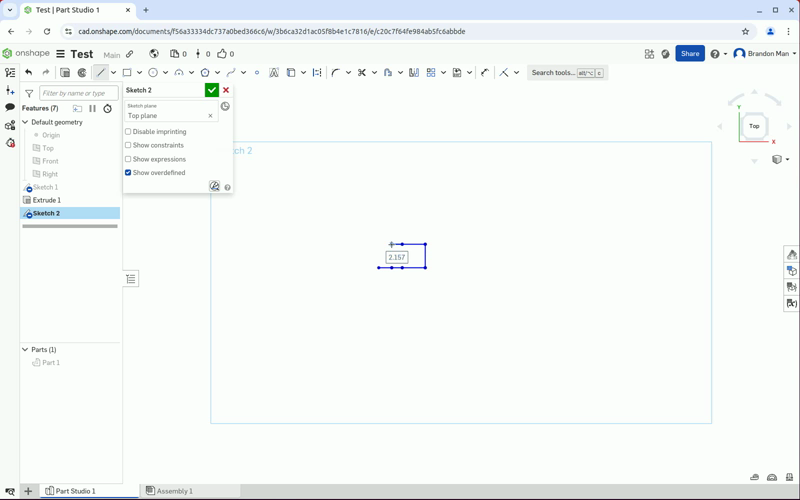
mouse_move(421, 244)
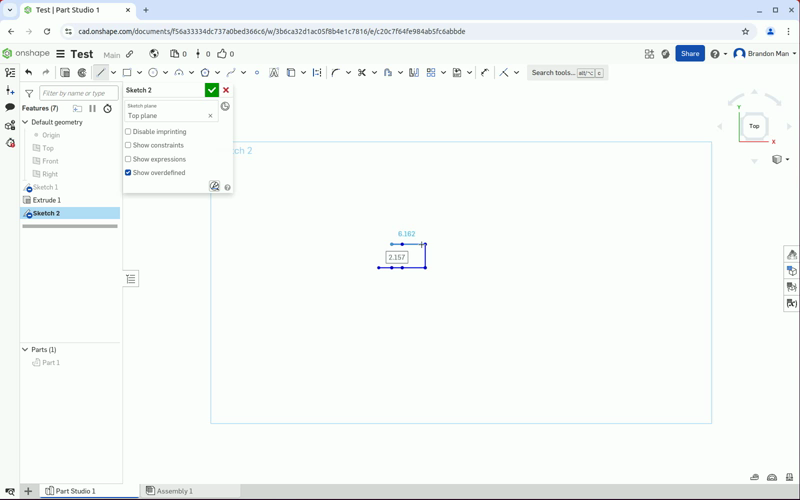
mouse_move(378, 244)
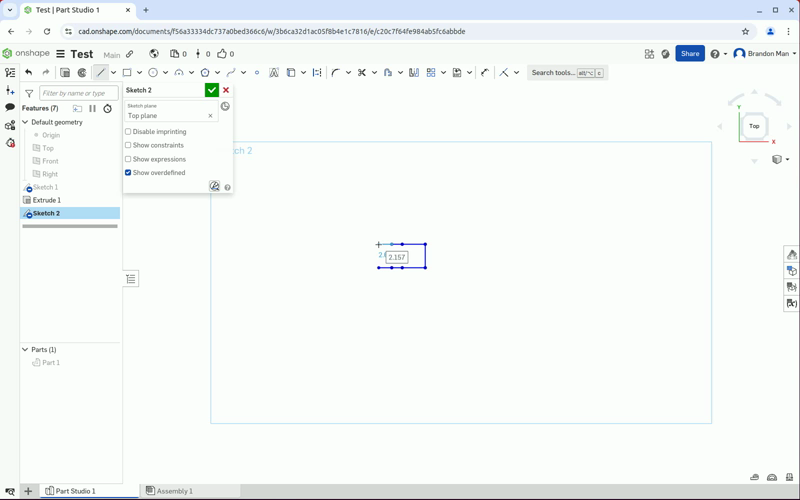
click(378, 244)
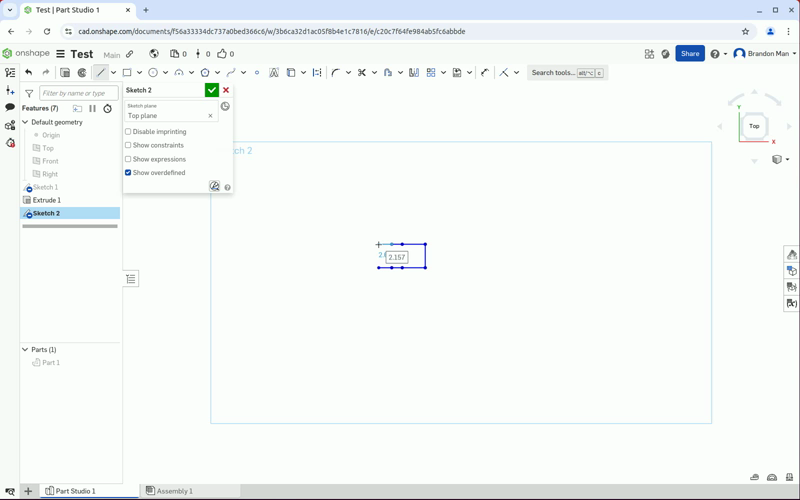
key_up(shift)
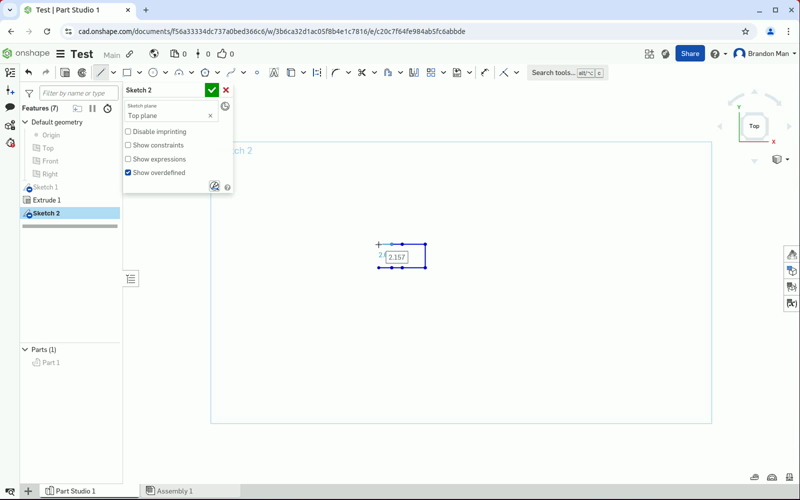
mouse_move(408, 244)
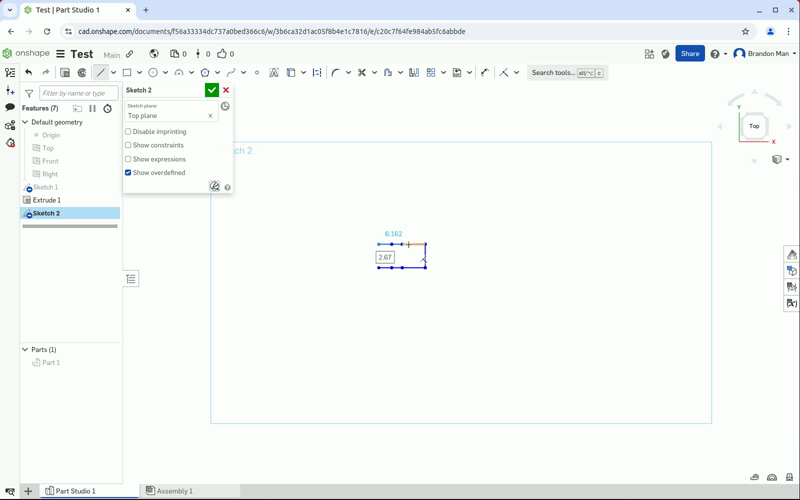
key_down(shift)
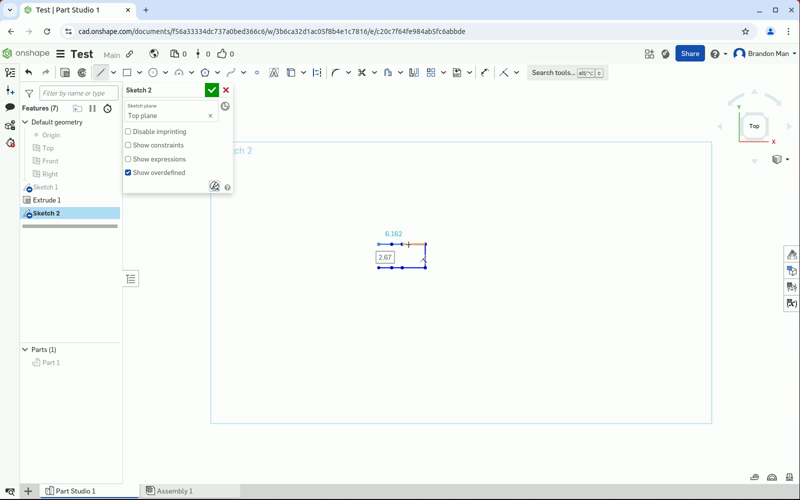
mouse_move(378, 267)
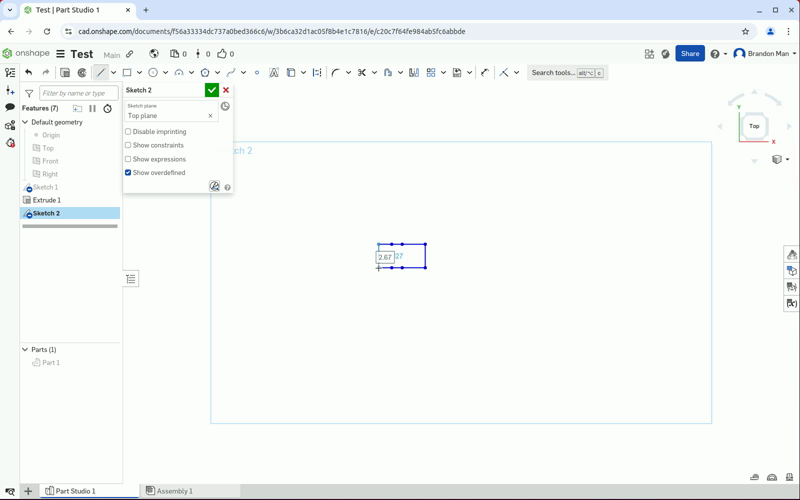
key_up(shift)
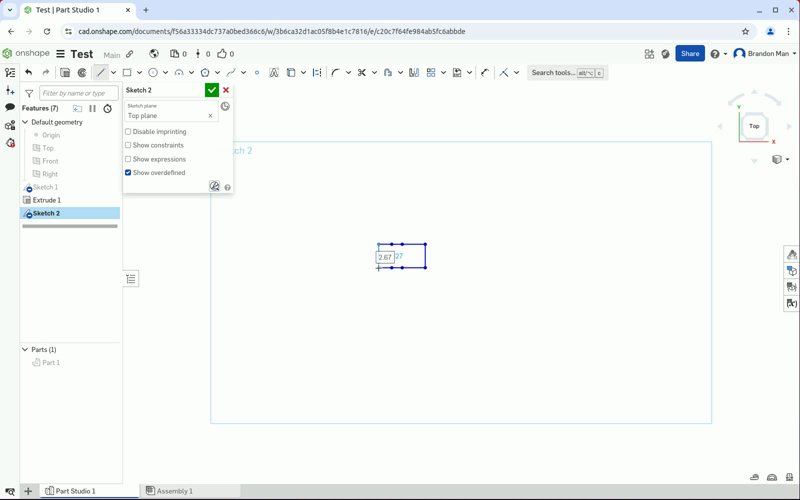
click(378, 267)
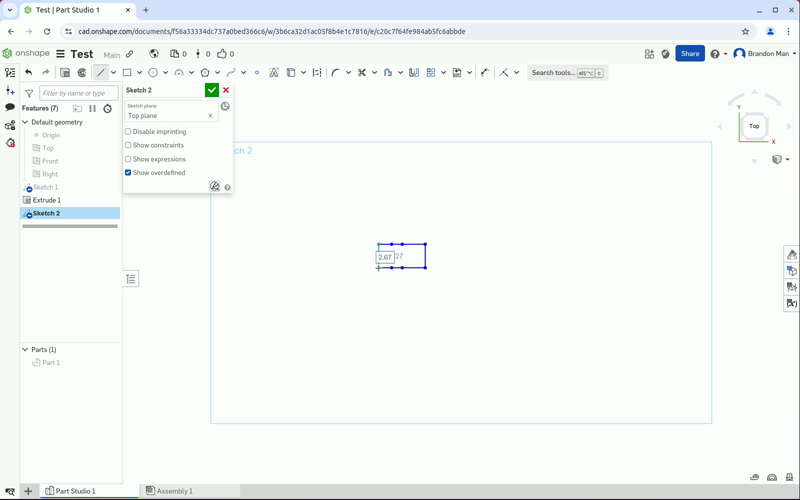
key(esc)
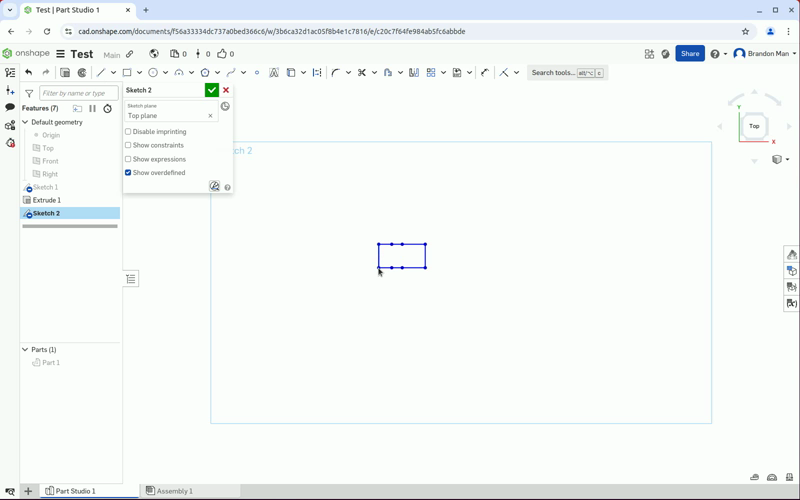
mouse_move(409, 255)
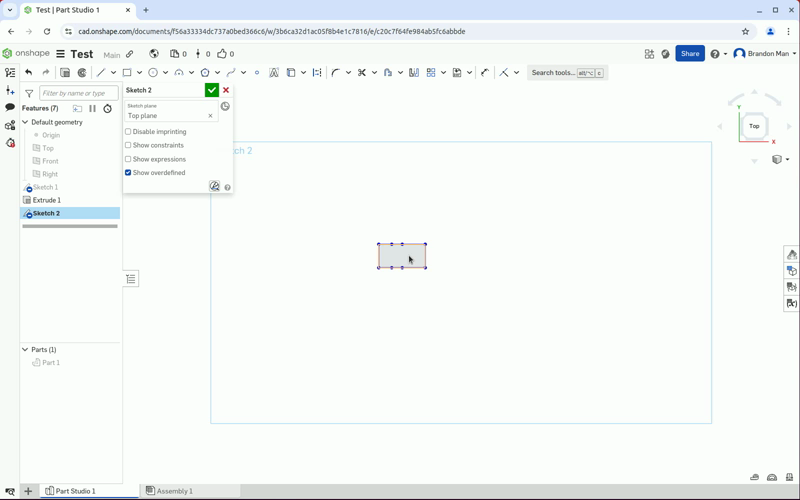
scroll(6)
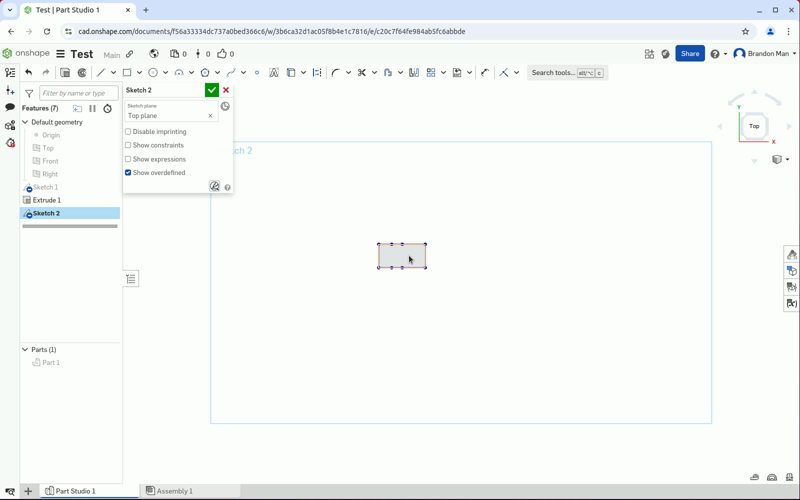
scroll(6)
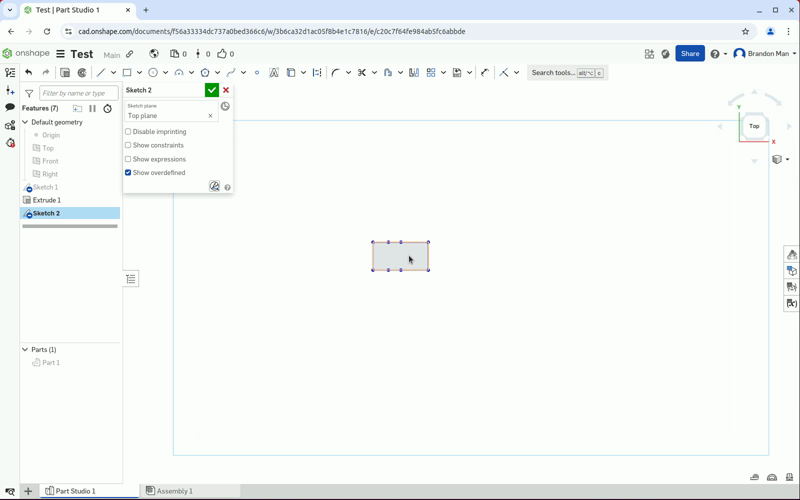
scroll(6)
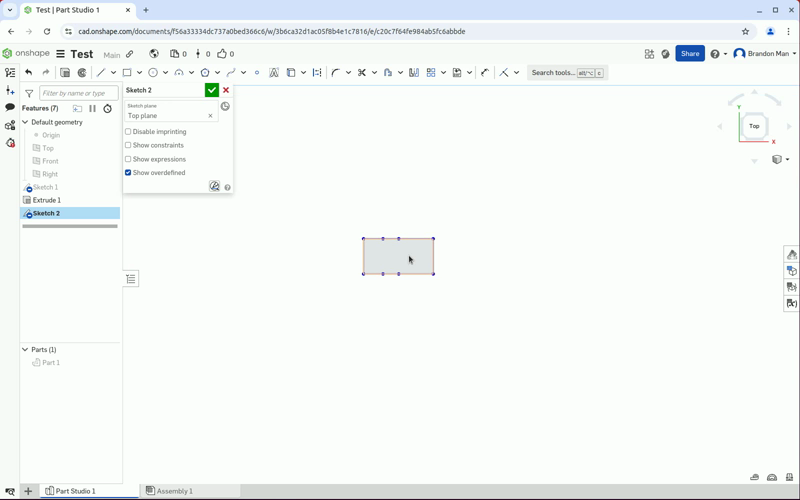
scroll(6)
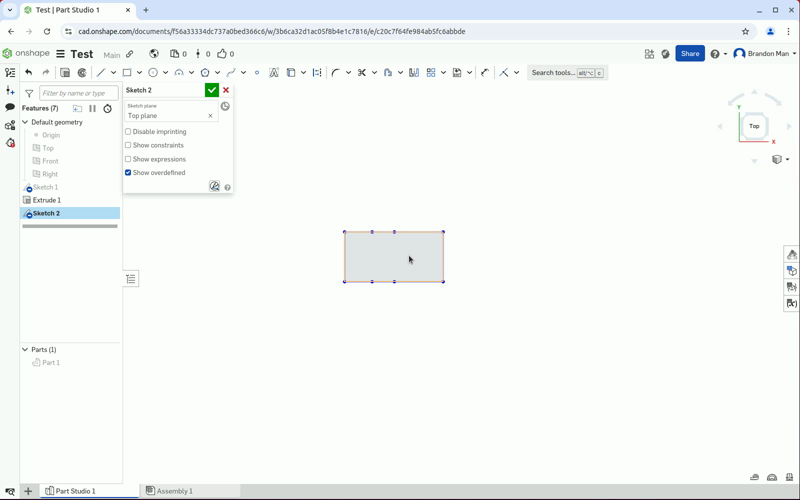
scroll(6)
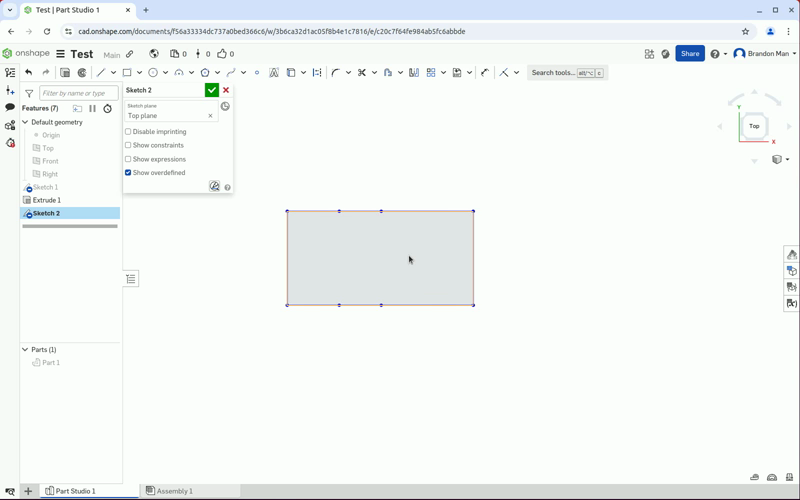
scroll(6)
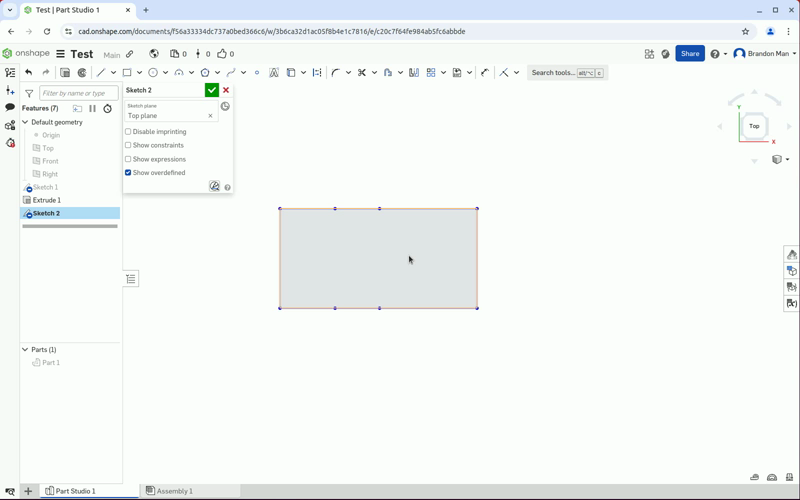
scroll(6)
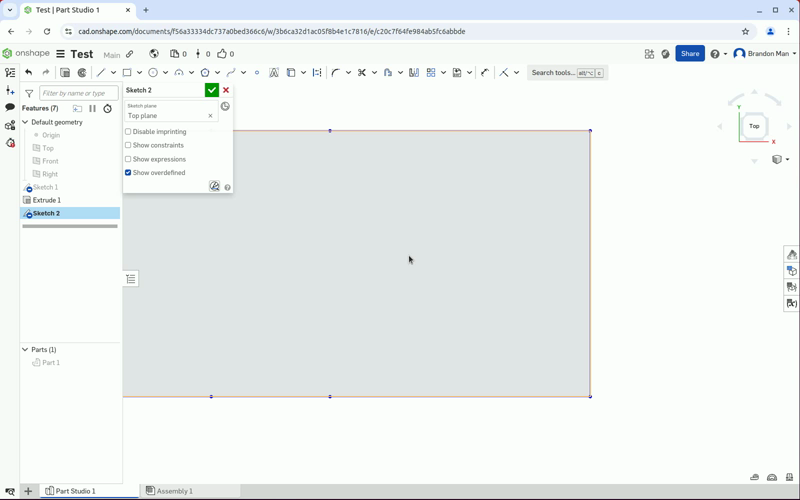
click(409, 255)
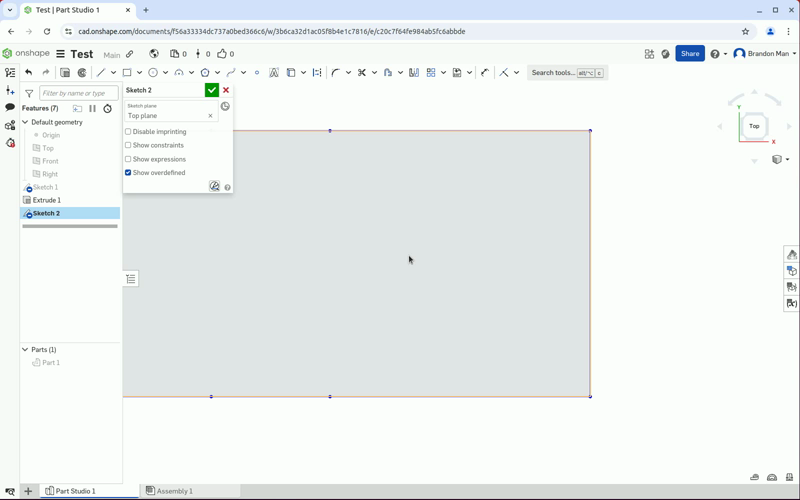
scroll(-6)
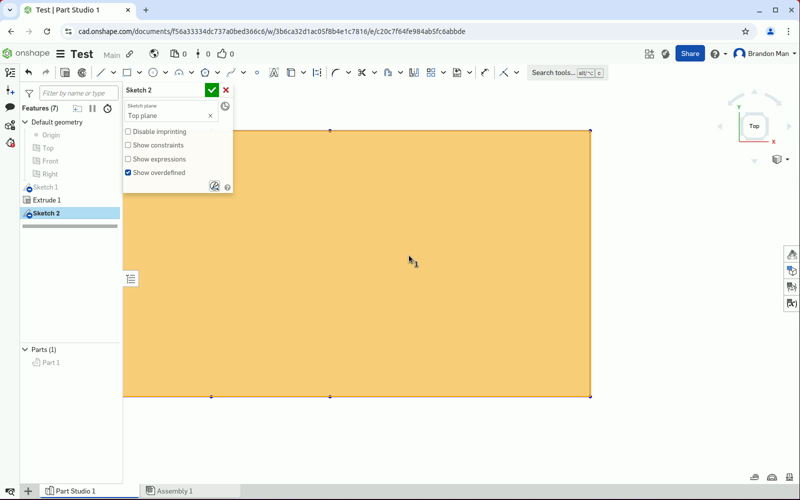
scroll(-6)
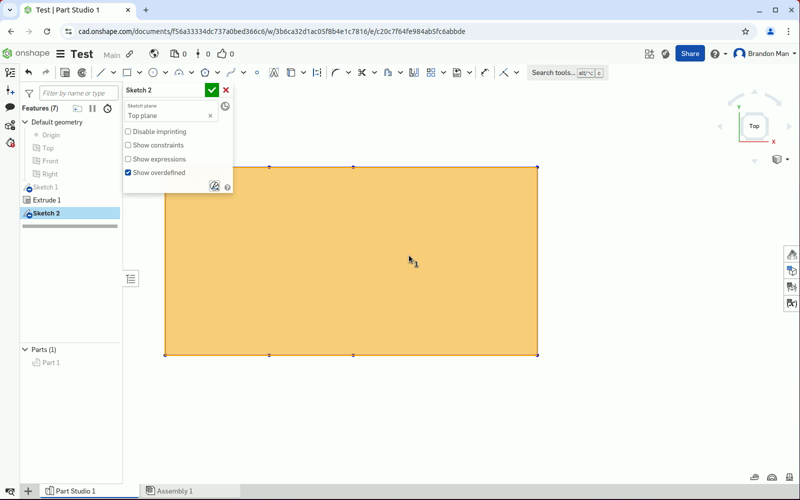
scroll(-6)
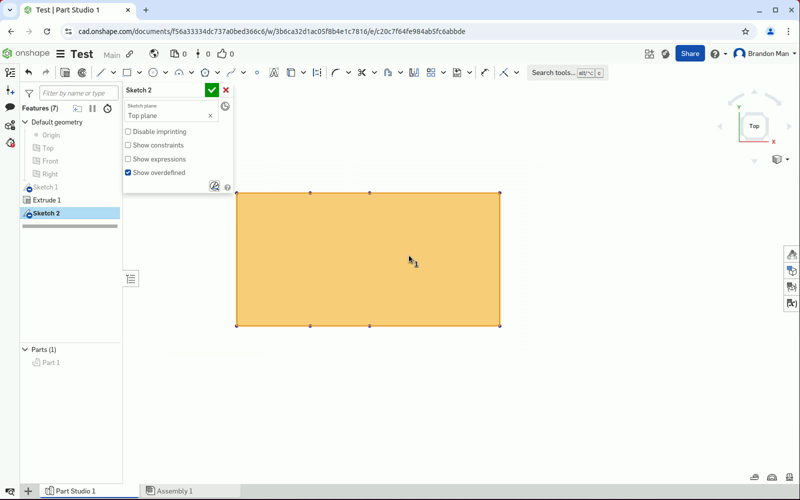
scroll(-6)
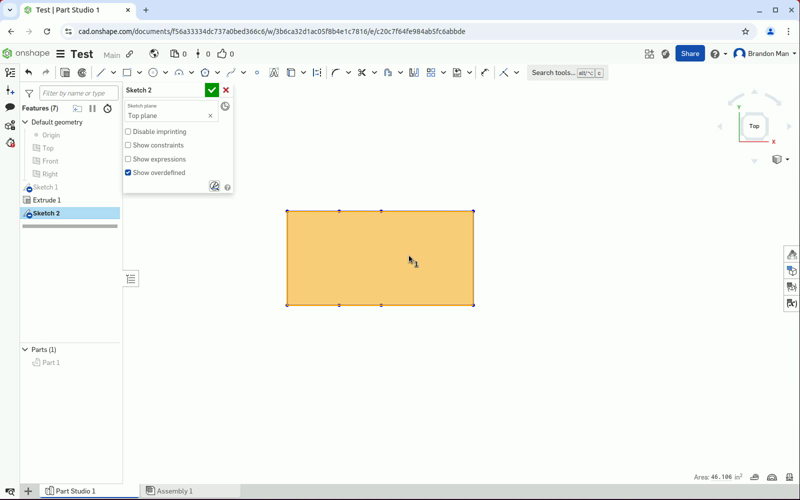
scroll(-6)
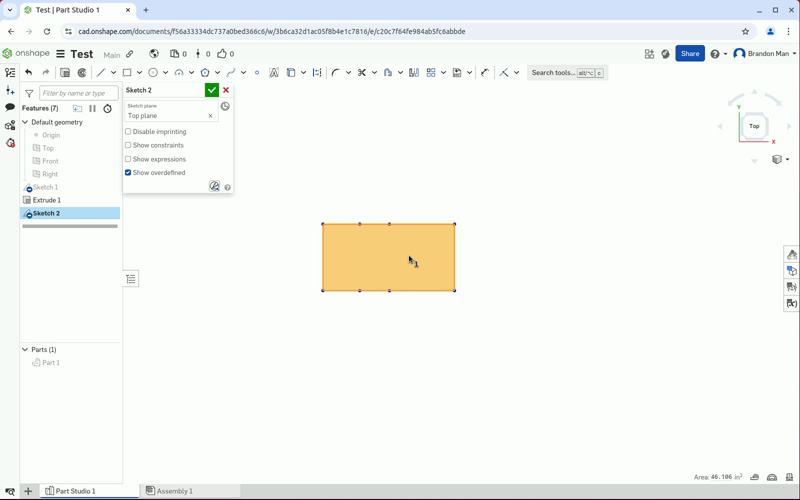
scroll(-6)
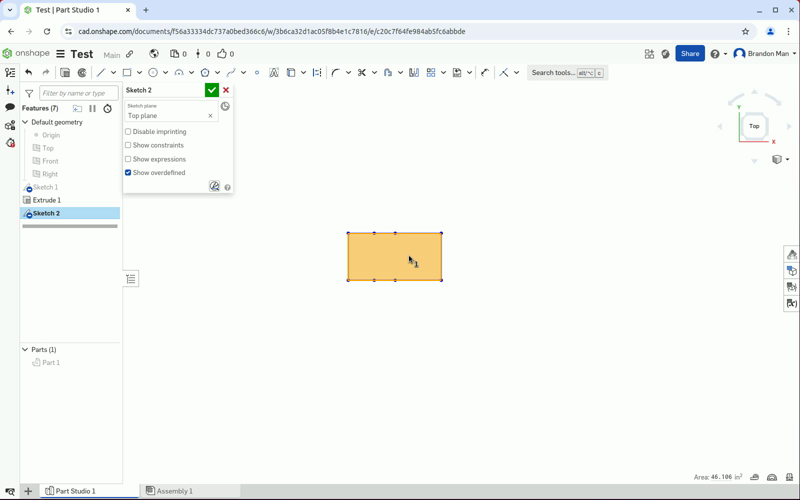
scroll(-6)
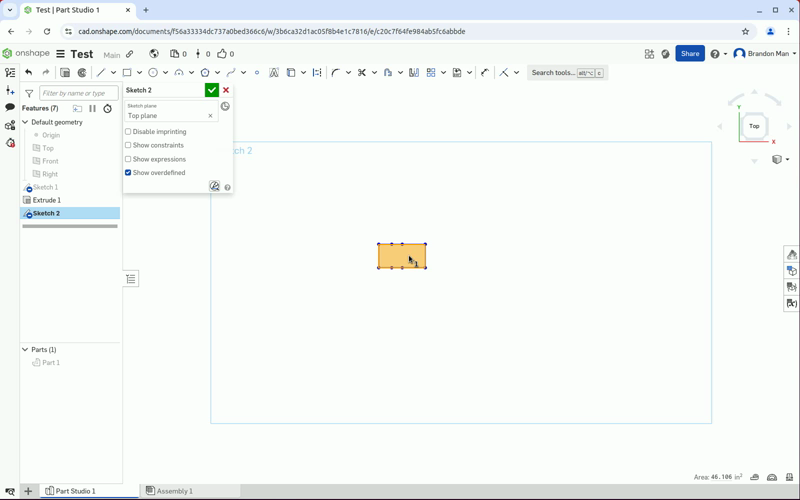
mouse_move(73, 352)
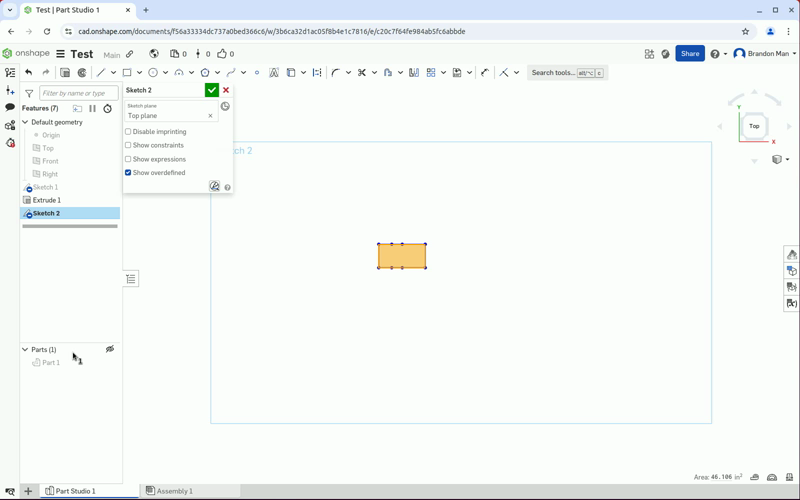
key(shift+y)
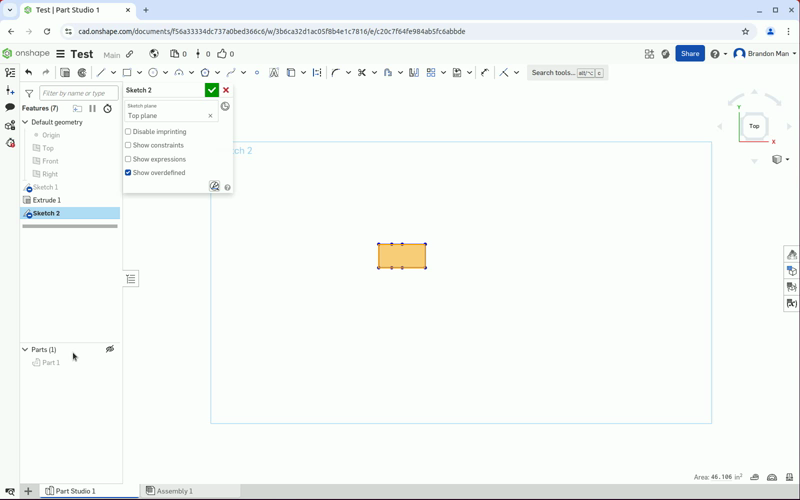
key(shift+e)
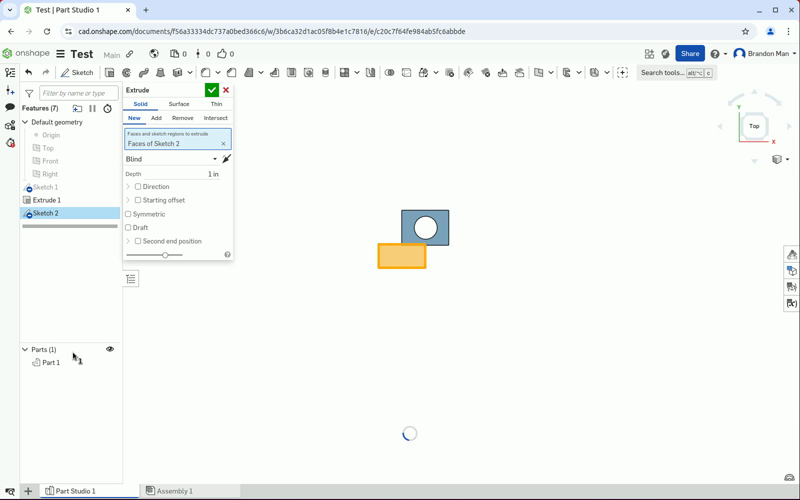
mouse_move(143, 106)
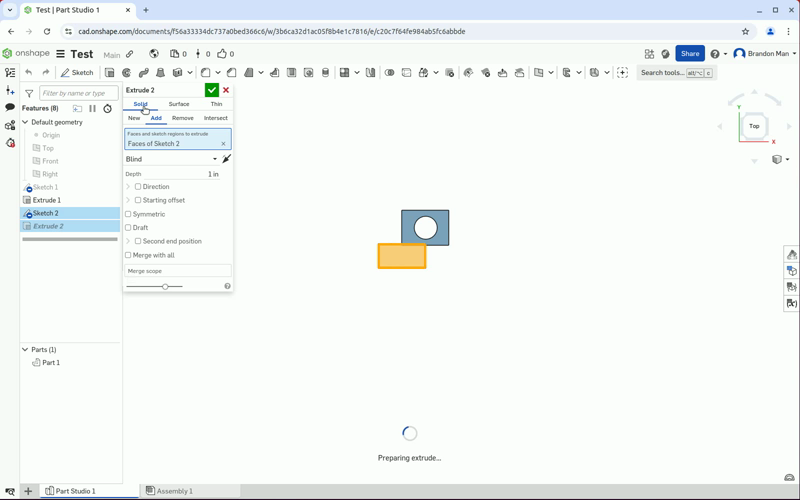
click(143, 106)
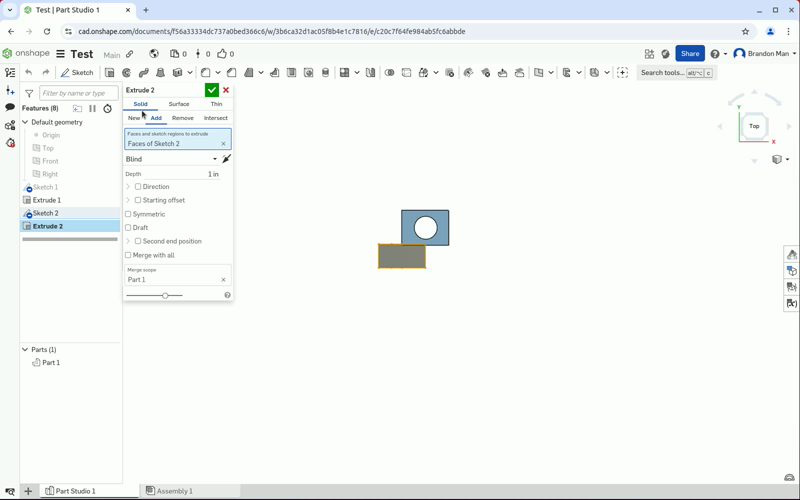
mouse_move(137, 120)
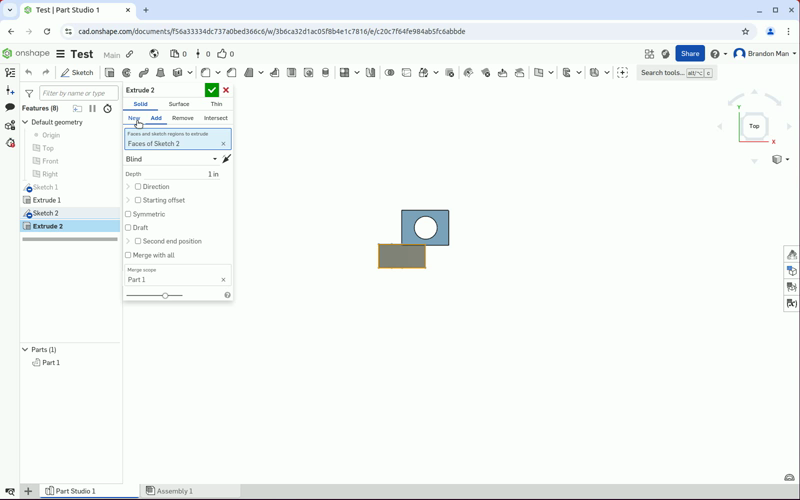
click(137, 120)
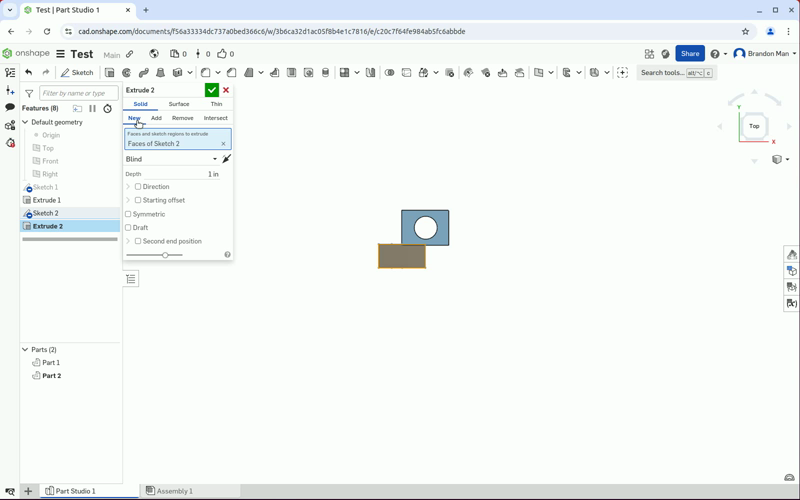
key(tab, 4)
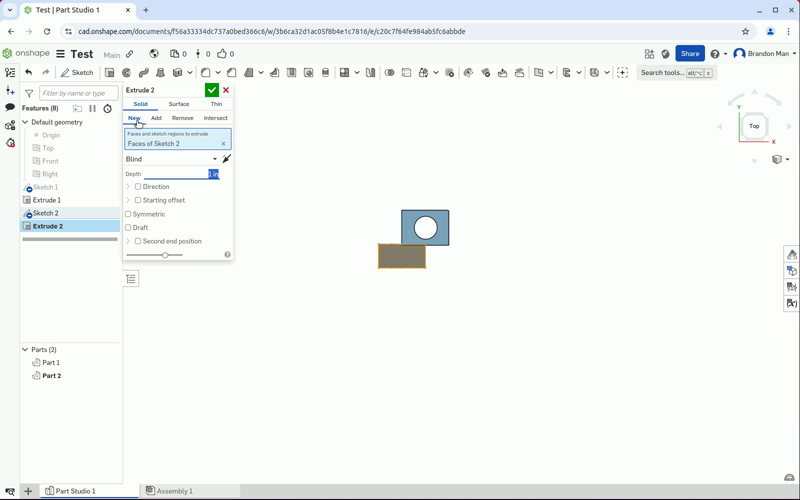
text(6.981)
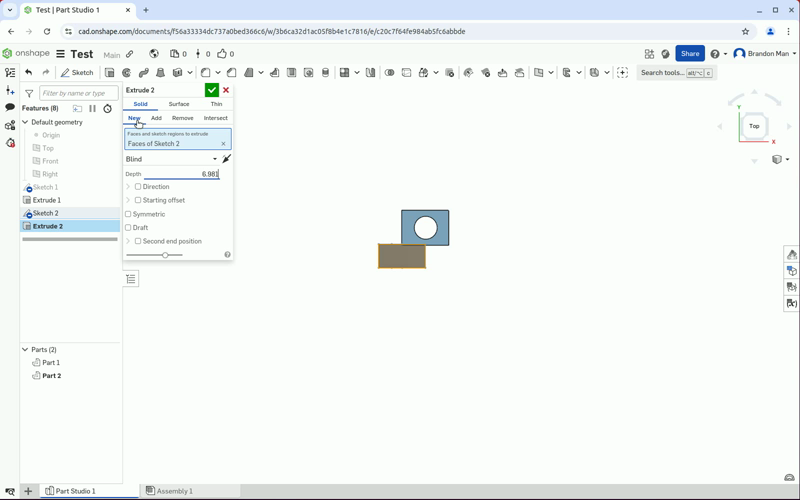
key(enter)
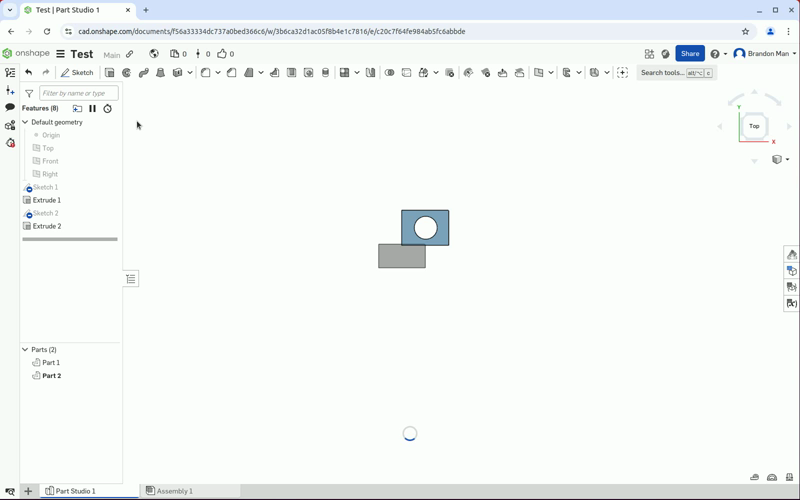
key(shift+h)
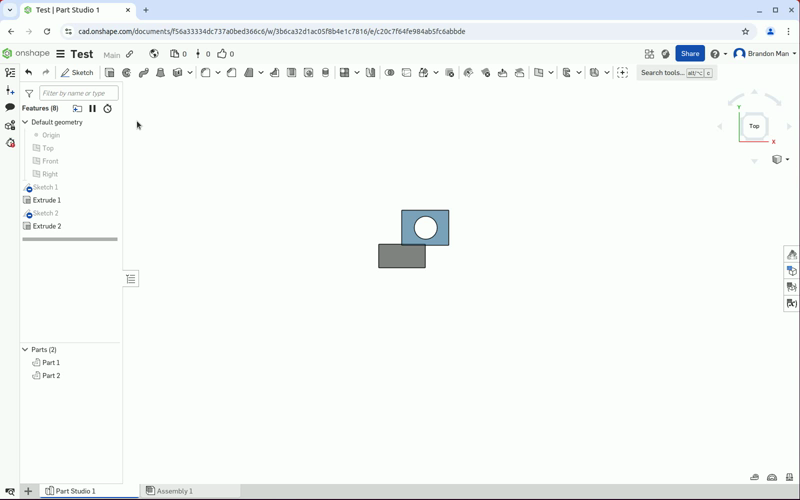
key(shift+h)
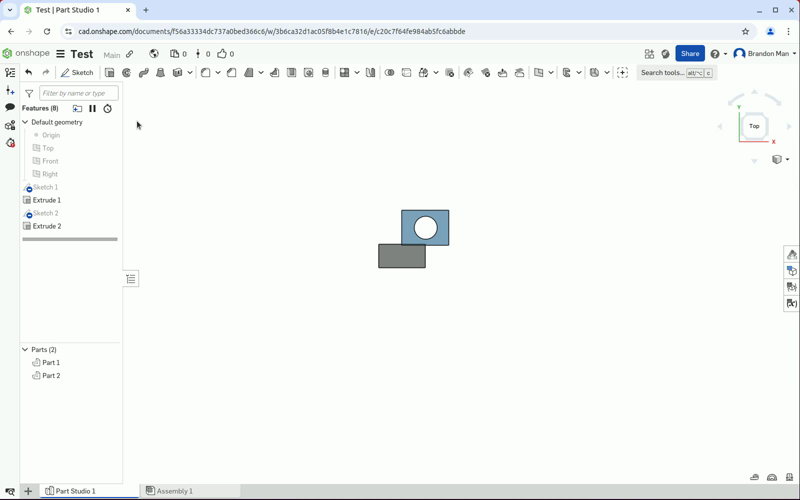
mouse_move(73, 189)
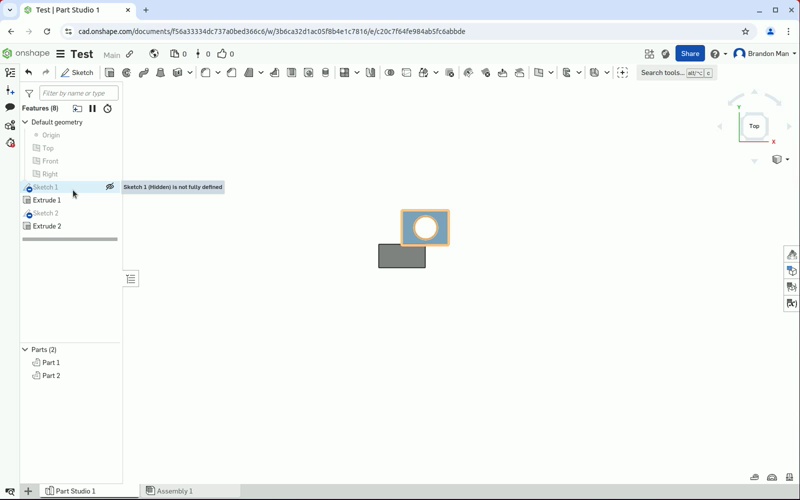
click(73, 189)
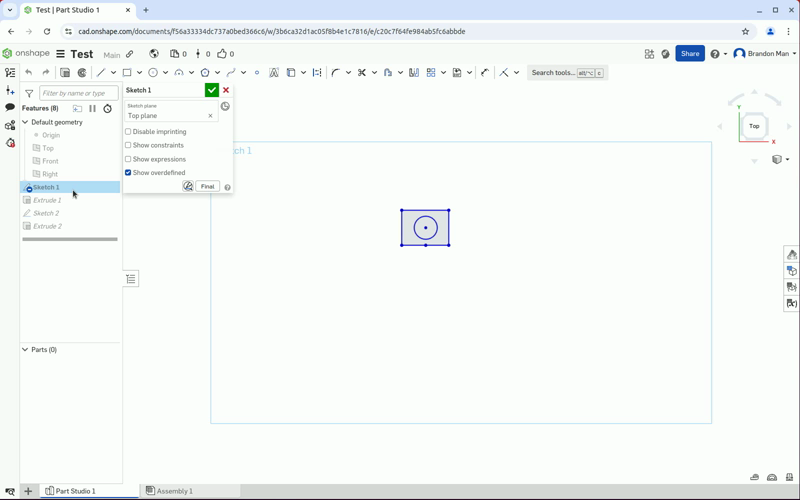
mouse_move(229, 92)
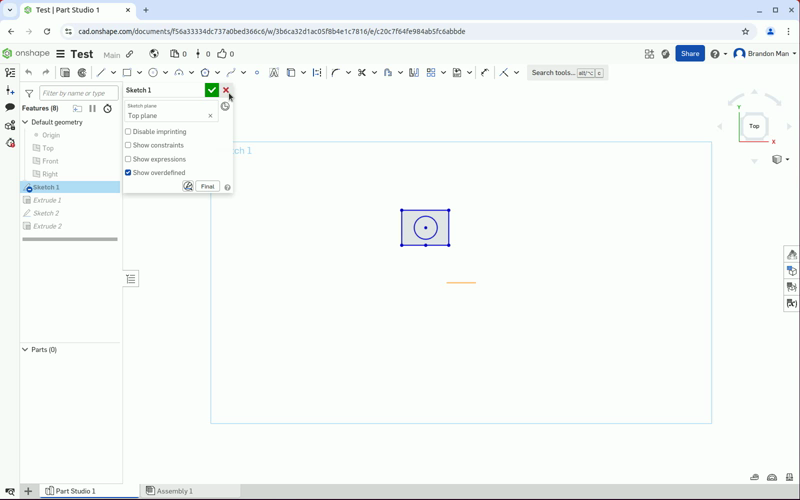
click(229, 92)
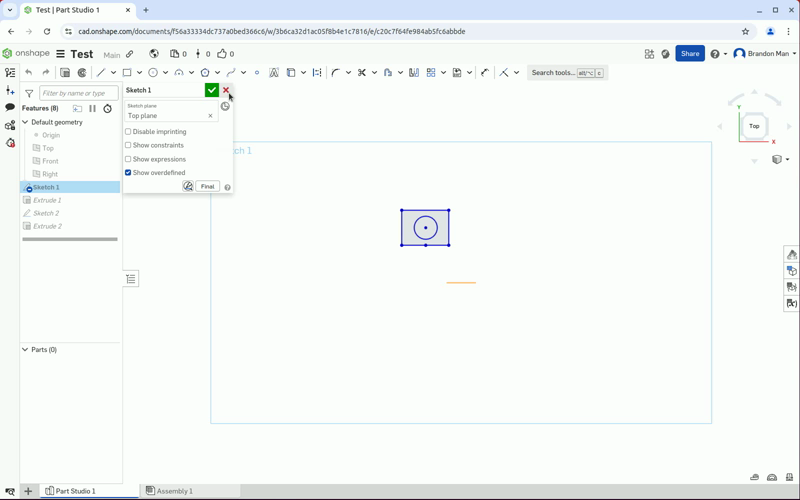
key(shift+s)
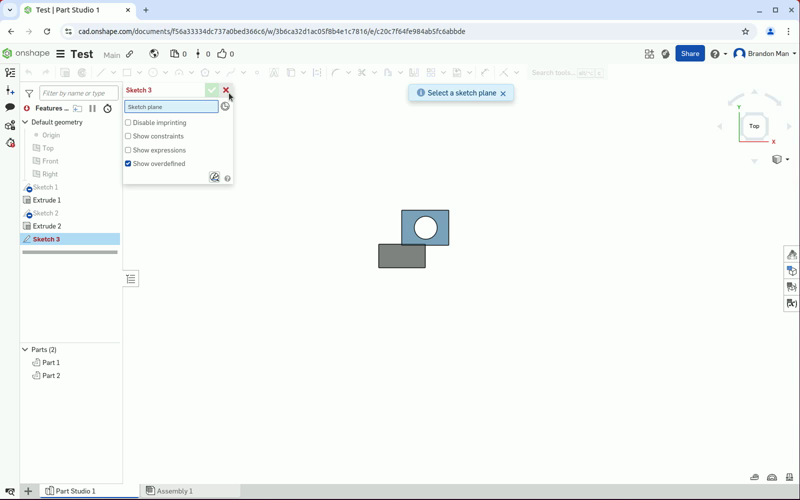
mouse_move(73, 150)
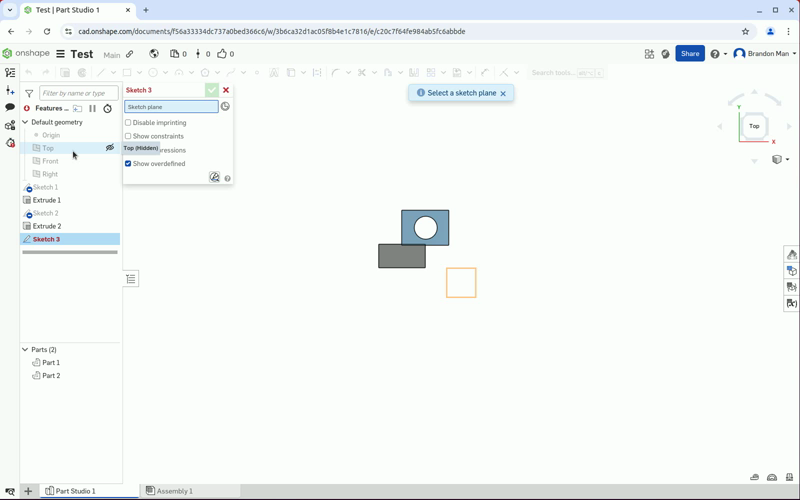
click(73, 150)
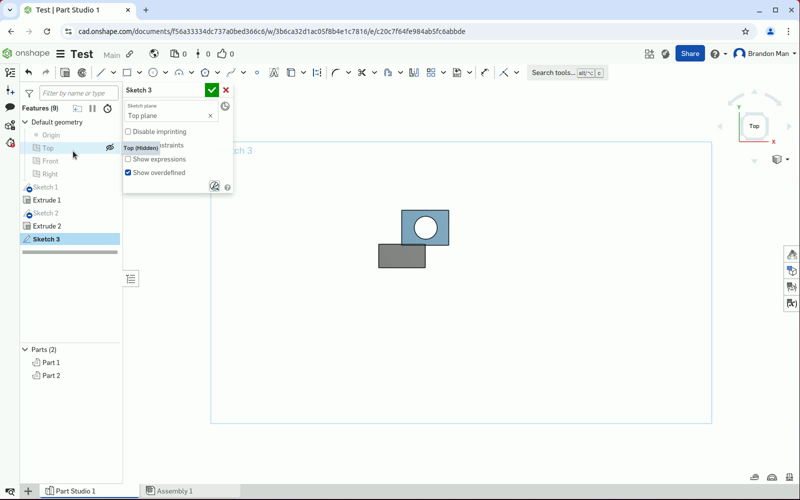
mouse_move(73, 352)
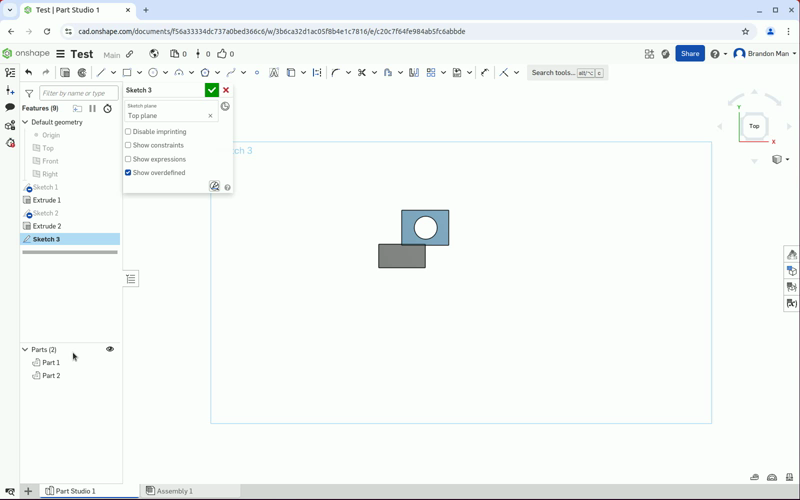
key(y)
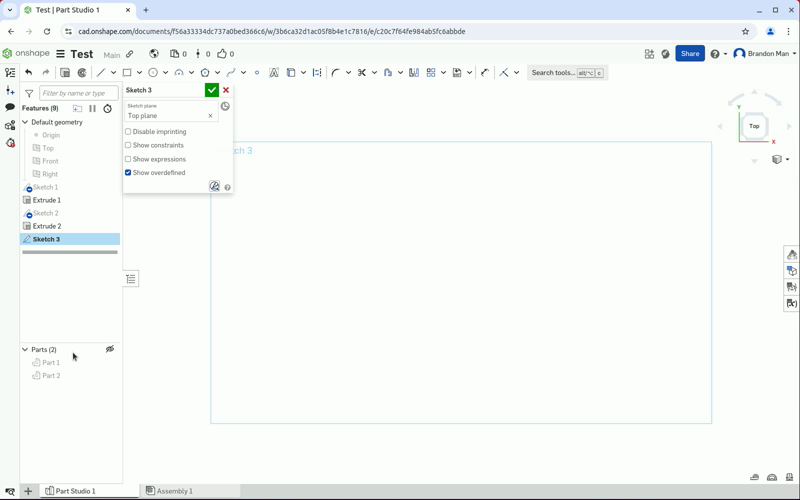
key(l)
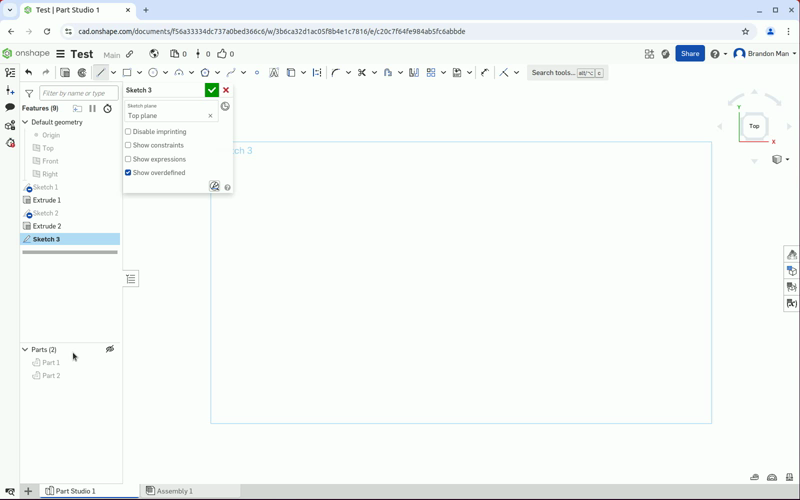
key_down(shift)
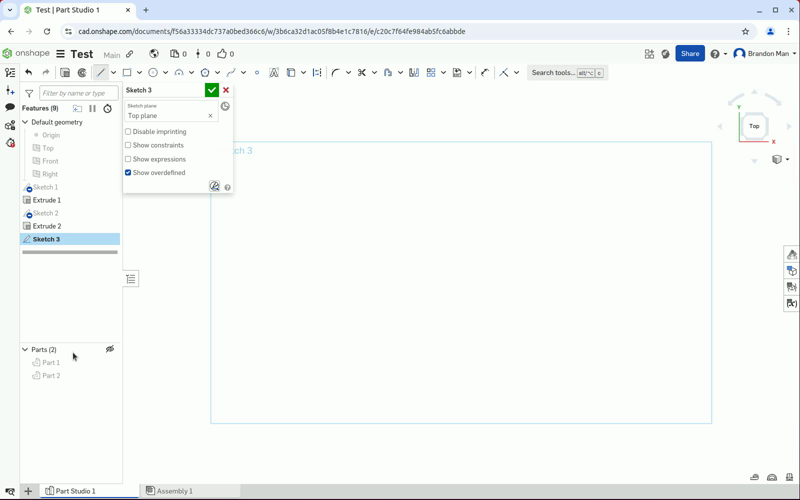
mouse_move(424, 267)
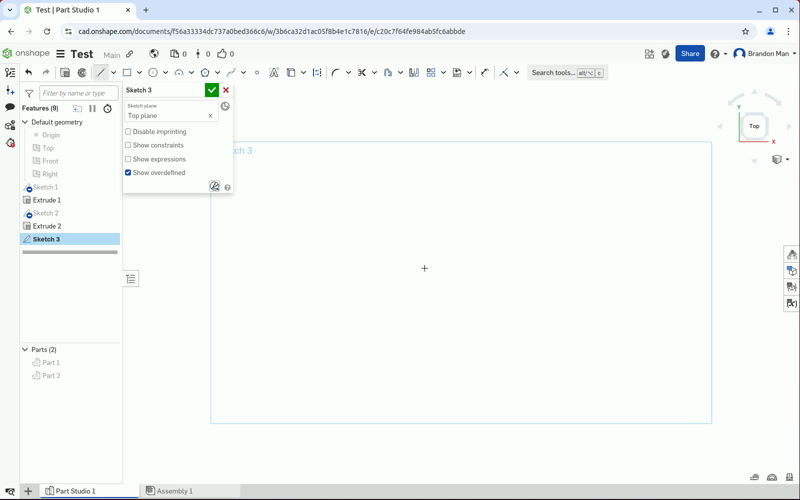
click(424, 267)
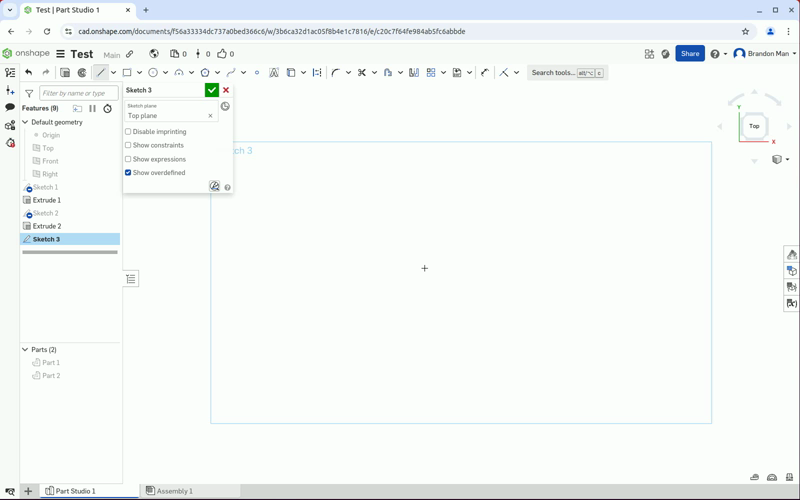
key_up(shift)
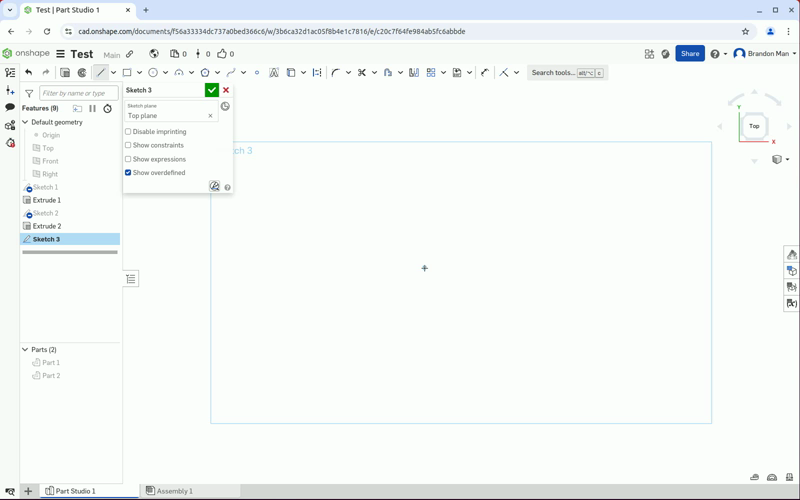
key_down(shift)
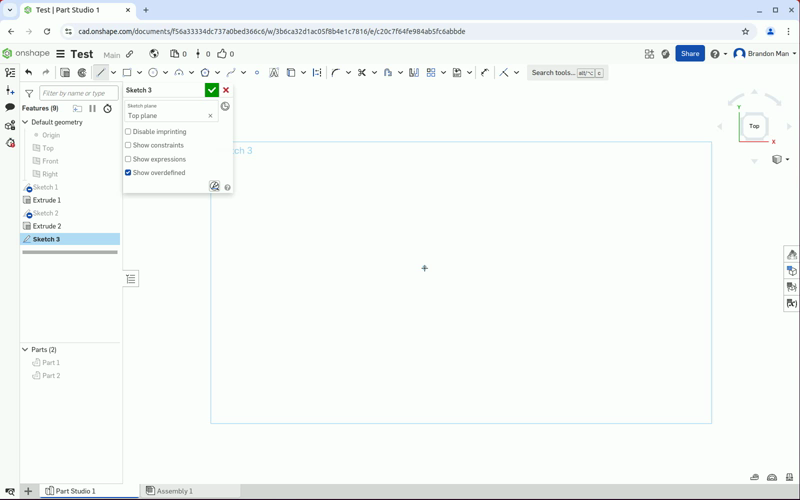
mouse_move(454, 267)
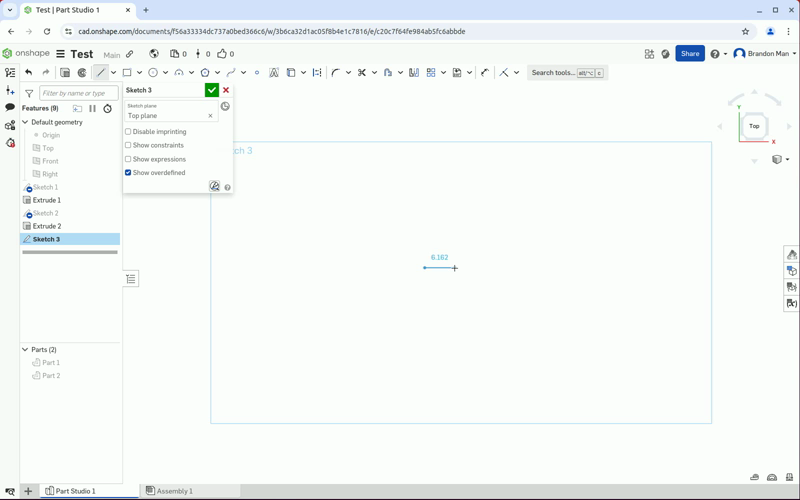
mouse_move(447, 267)
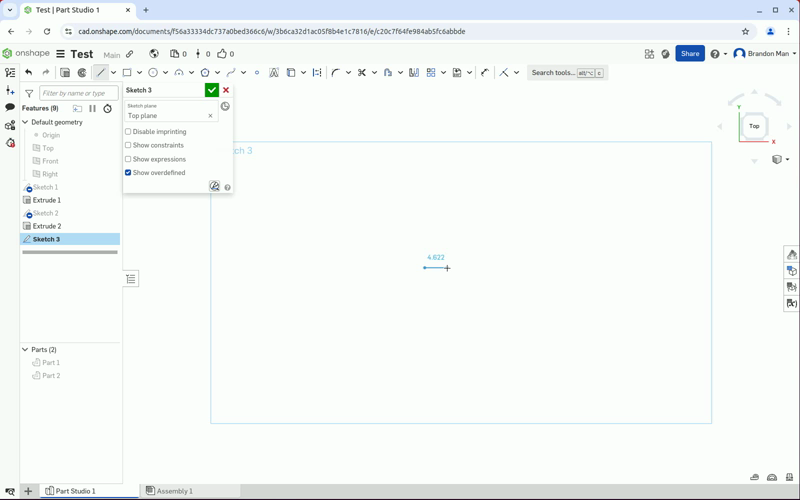
click(447, 267)
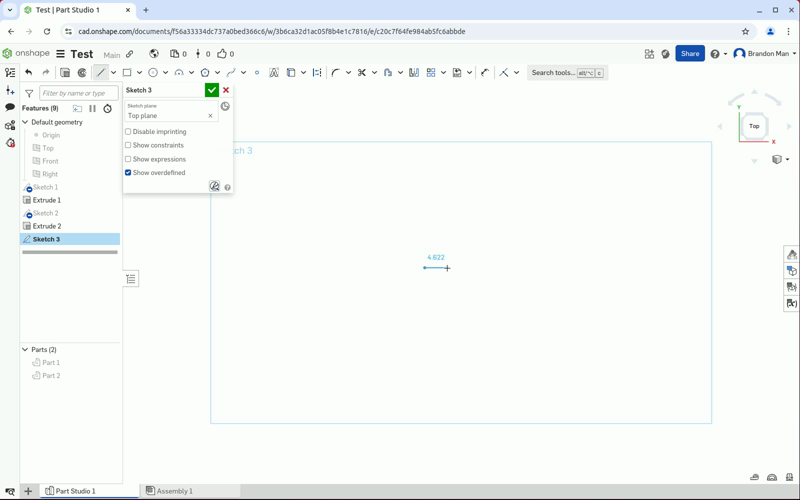
key_up(shift)
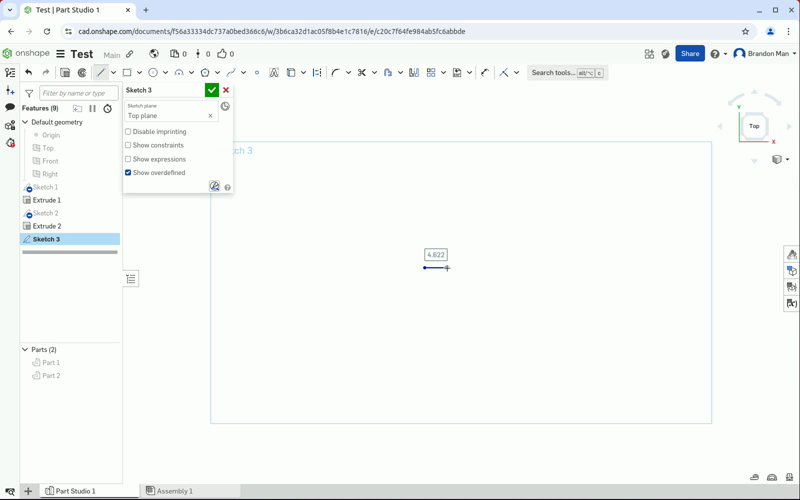
key_down(shift)
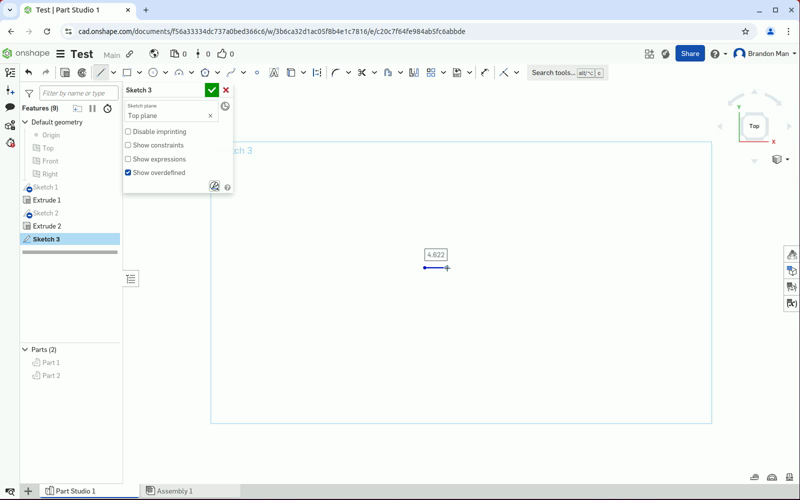
mouse_move(477, 267)
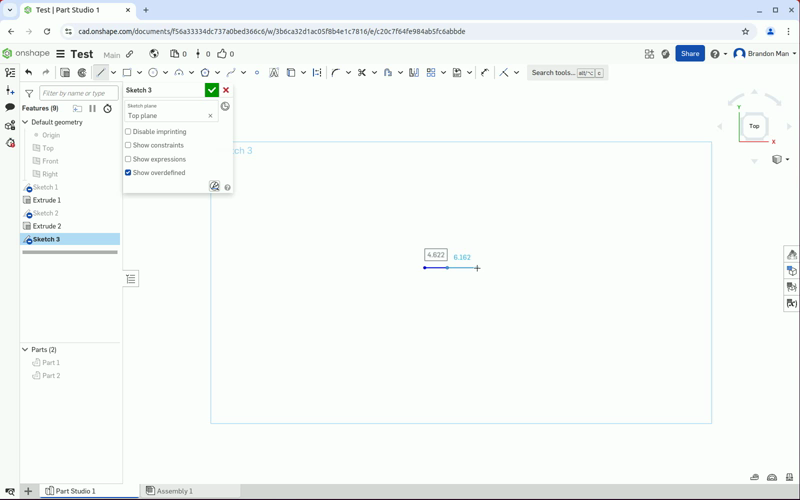
mouse_move(457, 267)
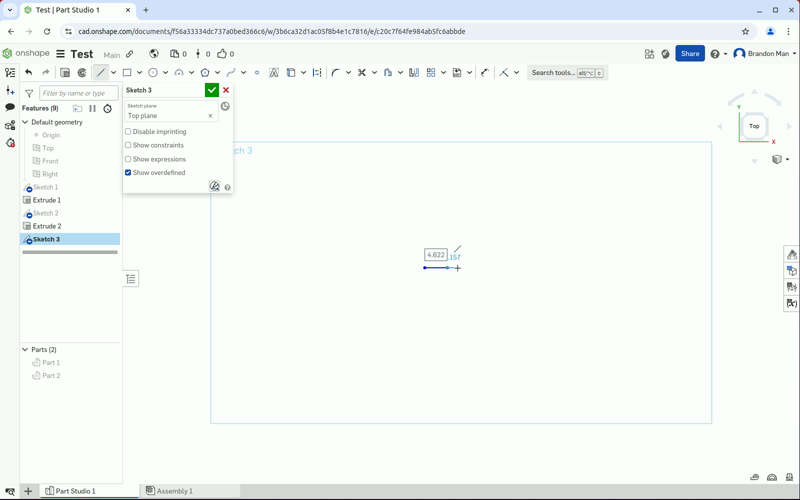
click(457, 267)
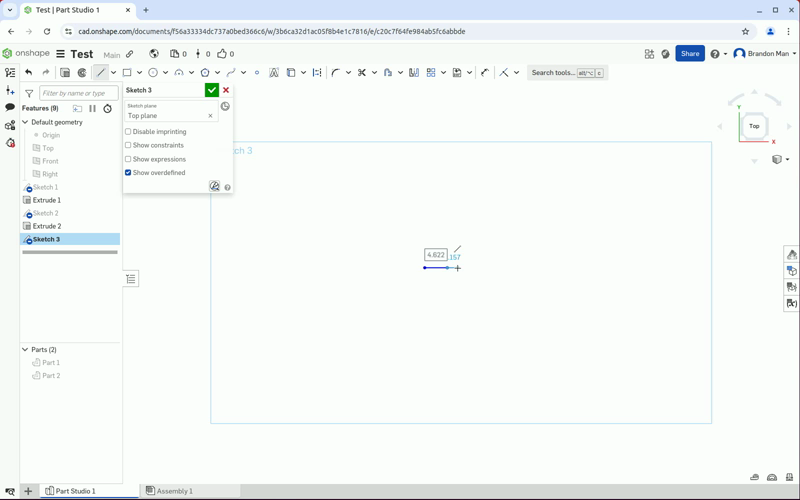
key_up(shift)
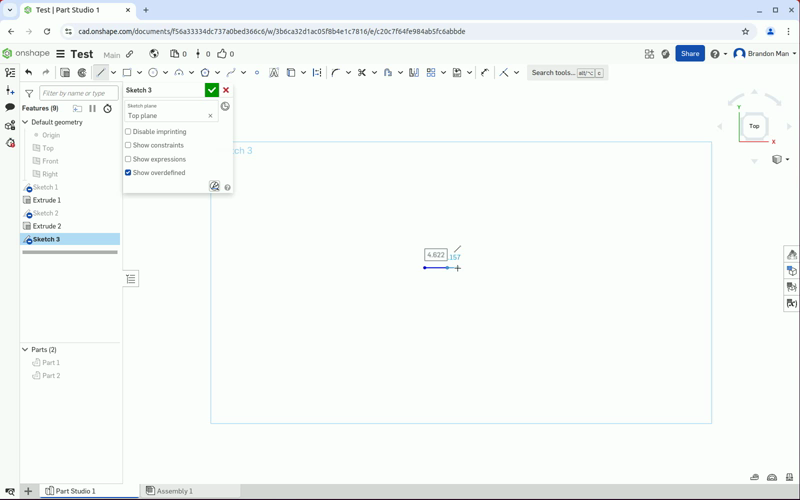
key_down(shift)
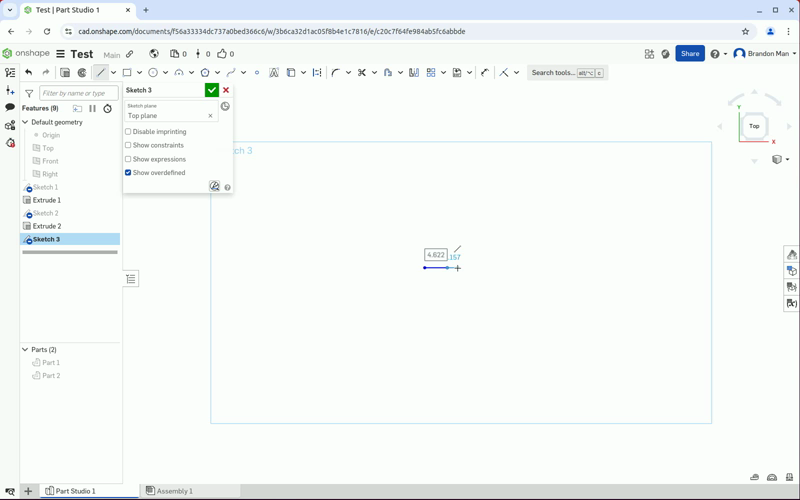
mouse_move(487, 267)
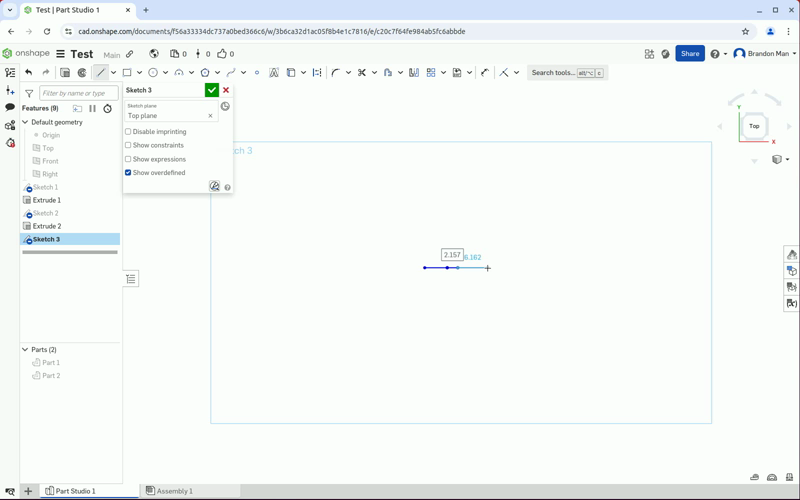
mouse_move(470, 267)
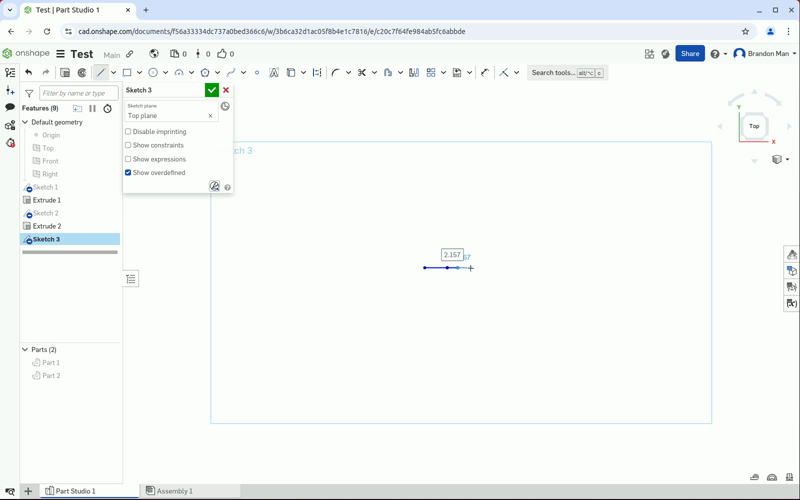
click(470, 267)
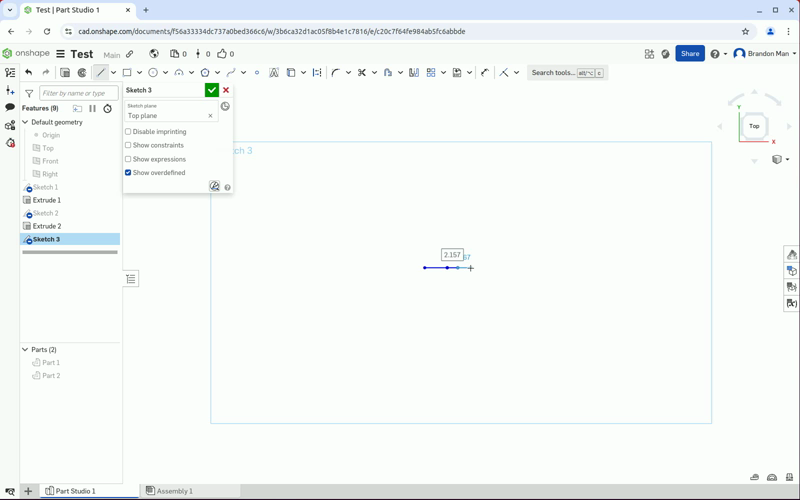
key_up(shift)
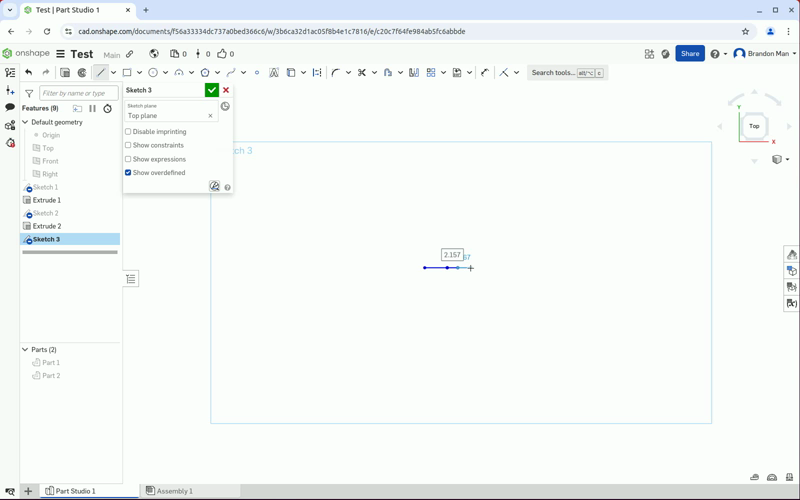
key_down(shift)
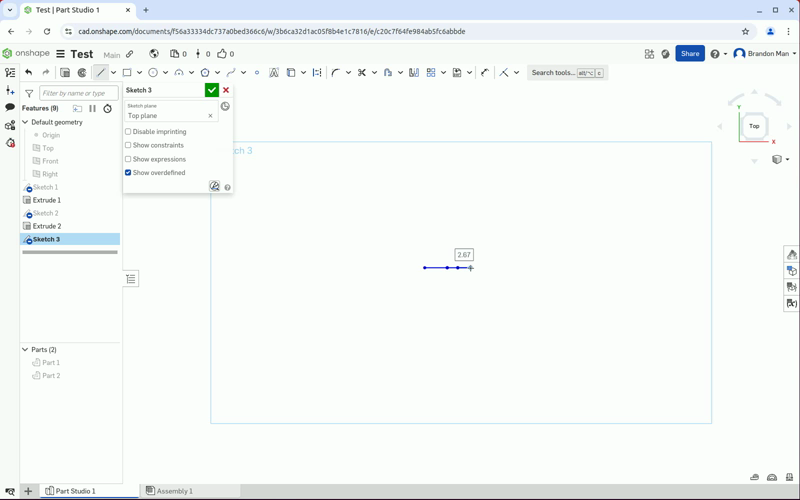
mouse_move(501, 267)
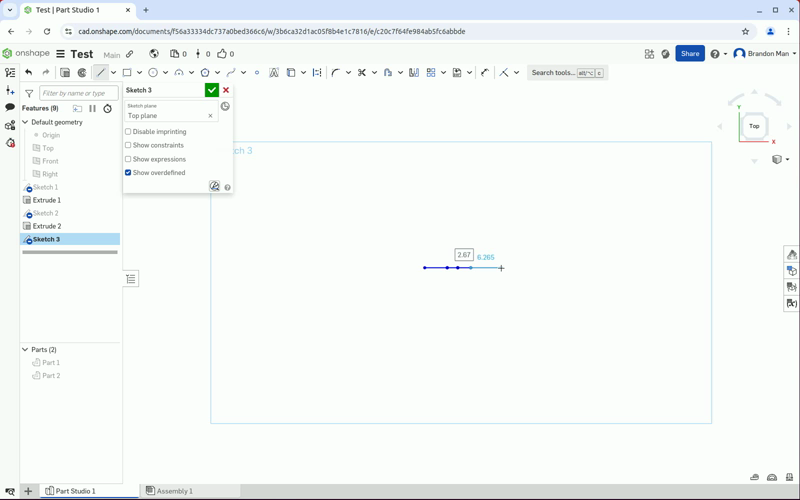
mouse_move(470, 244)
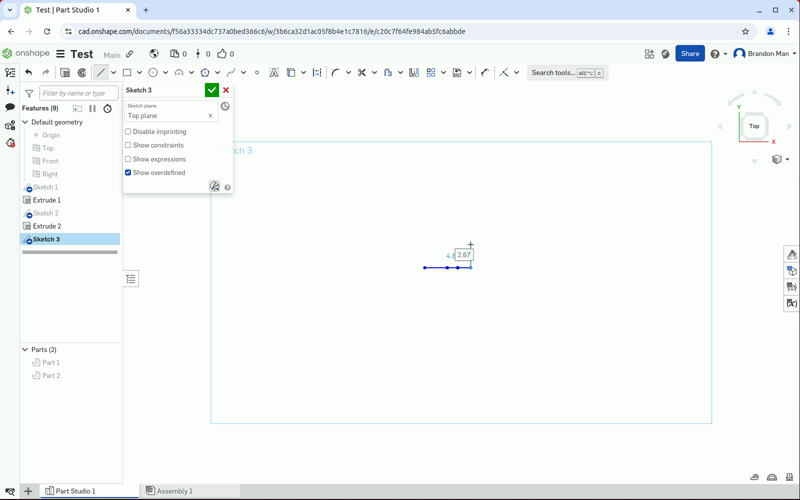
click(470, 244)
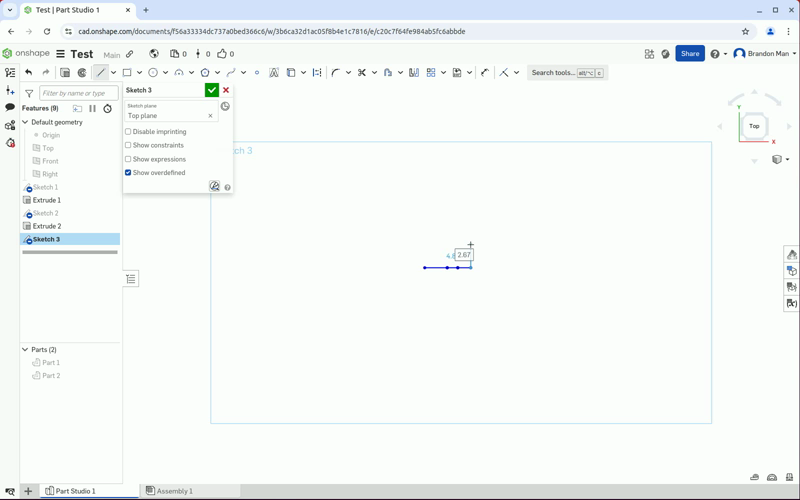
key_up(shift)
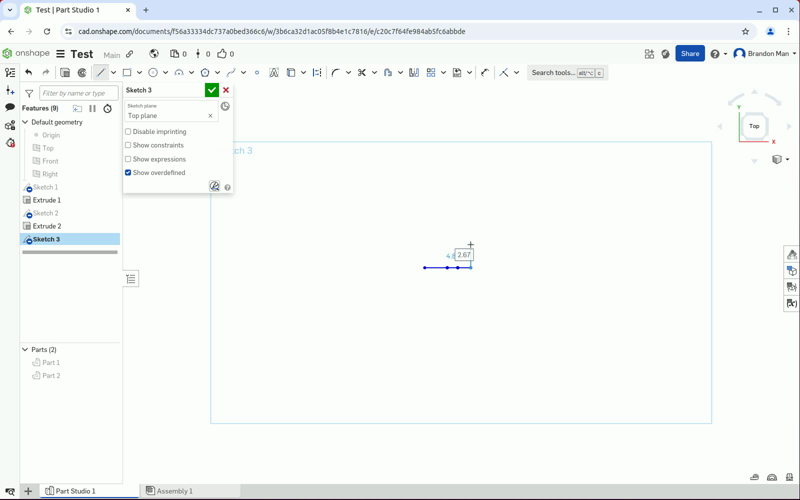
key_down(shift)
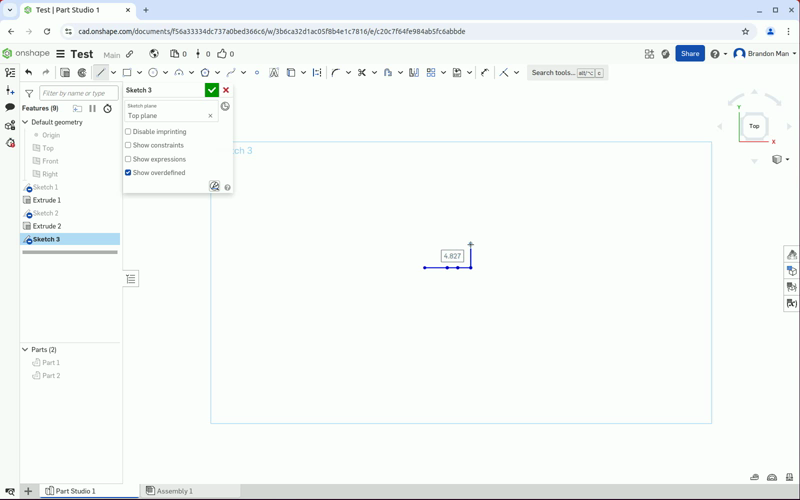
mouse_move(501, 244)
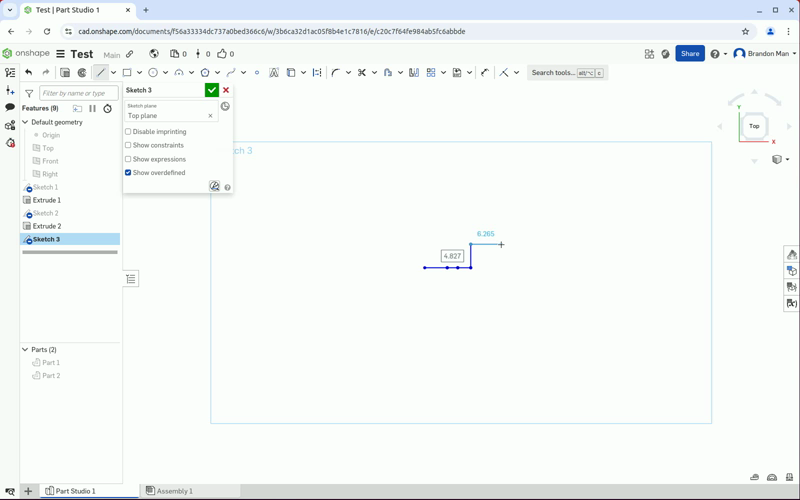
mouse_move(457, 244)
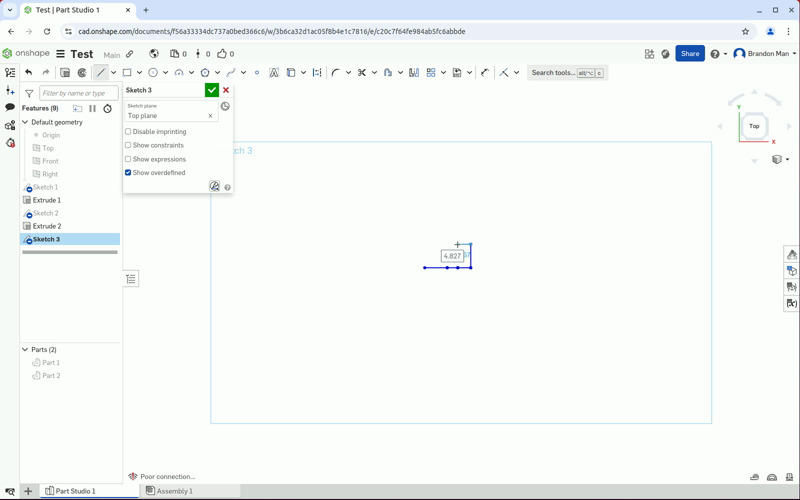
click(457, 244)
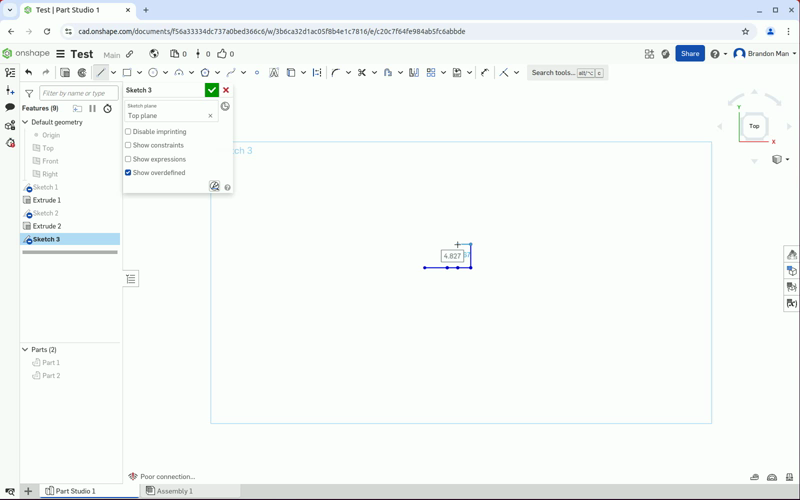
key_up(shift)
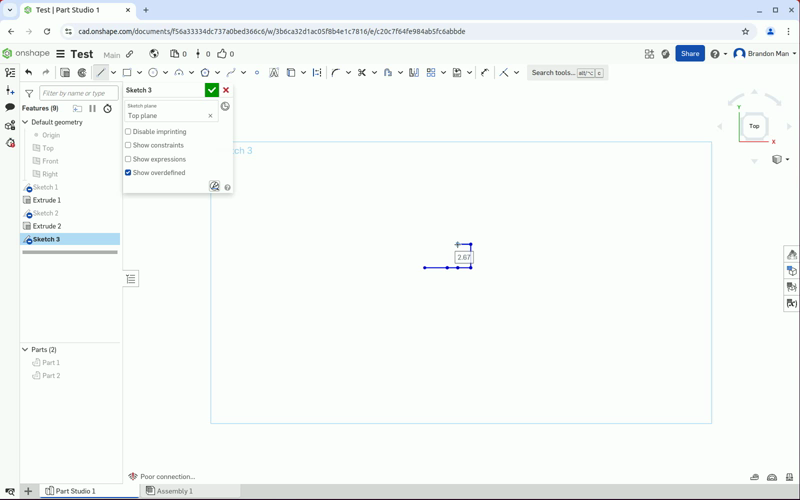
key_down(shift)
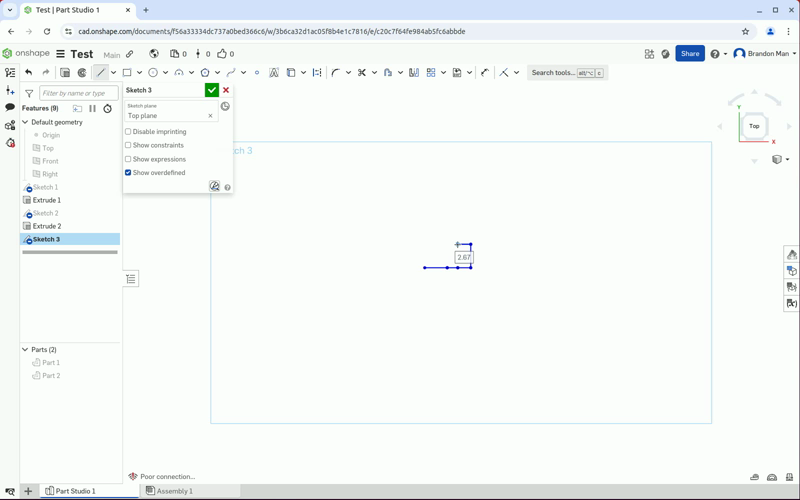
mouse_move(487, 244)
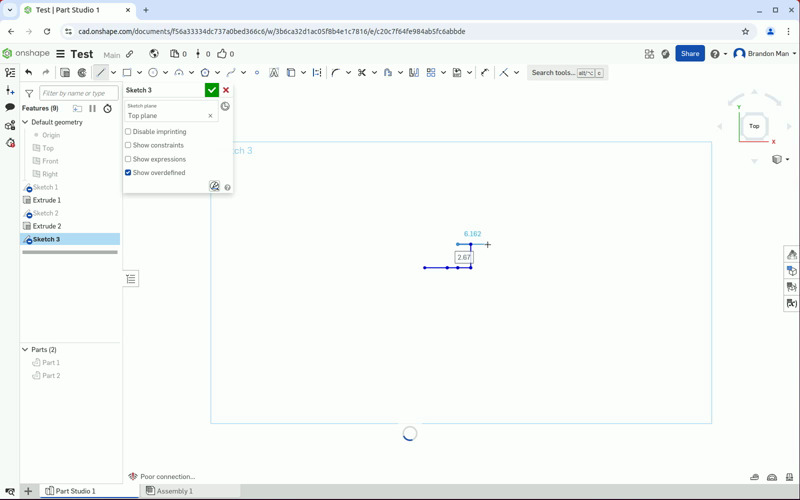
mouse_move(447, 244)
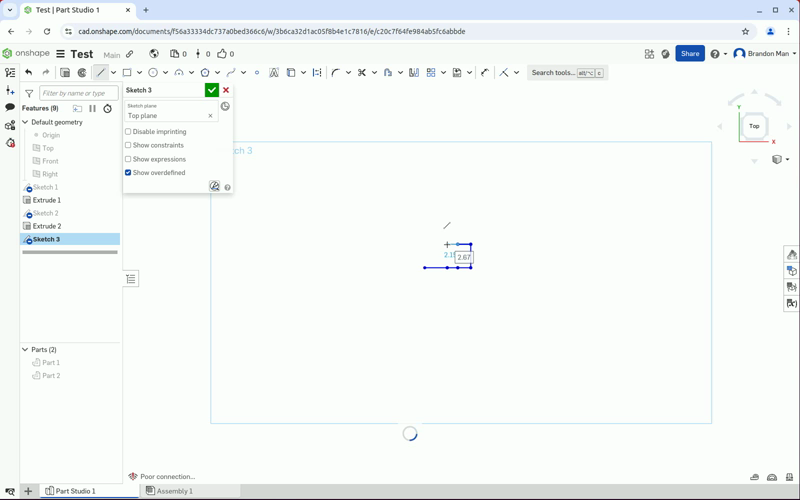
click(447, 244)
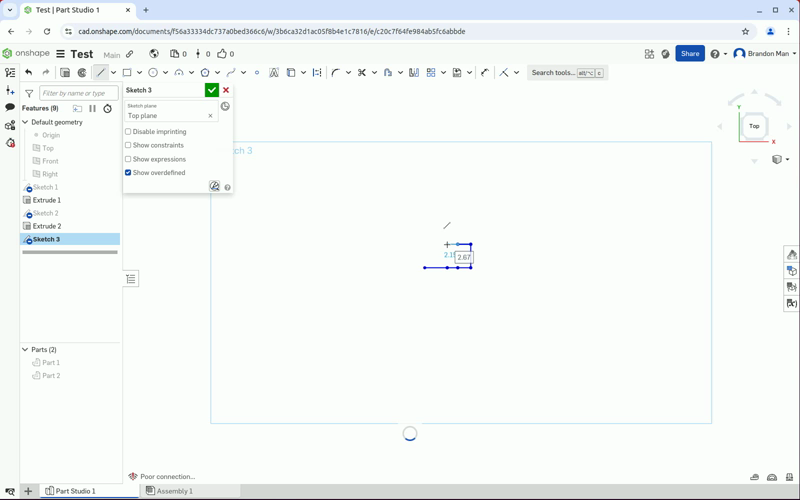
key_up(shift)
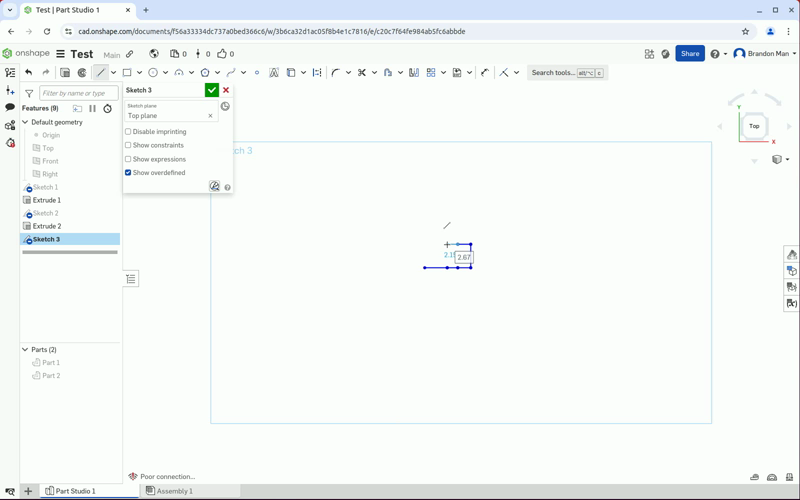
key_down(shift)
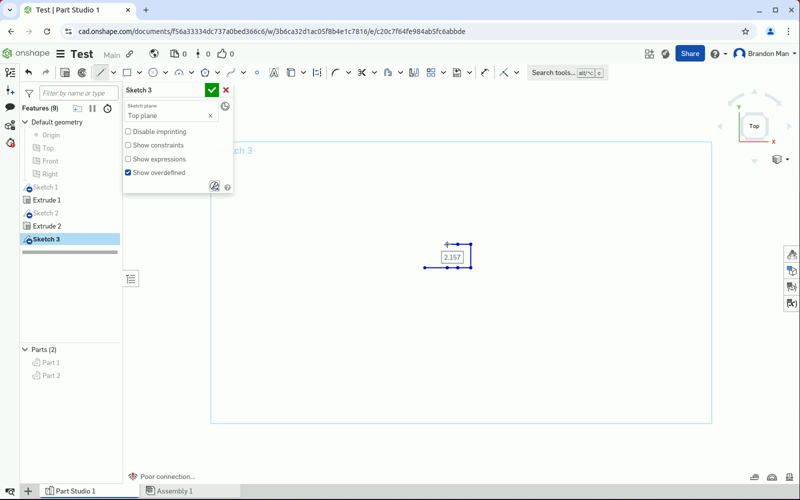
mouse_move(477, 244)
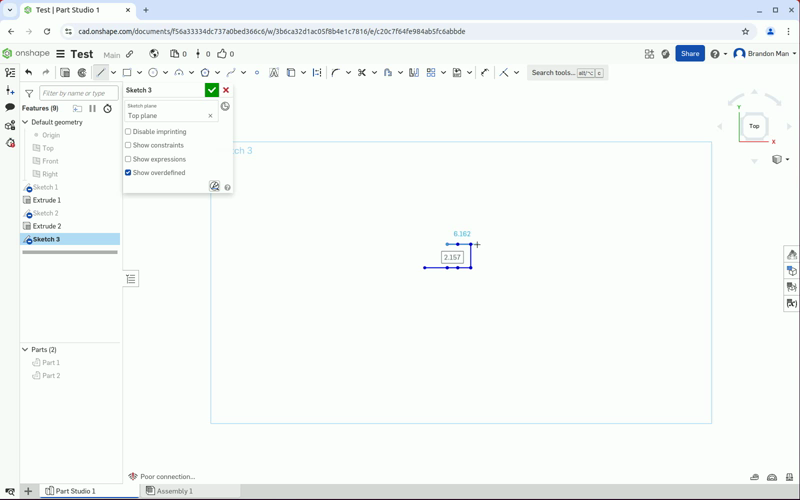
mouse_move(424, 244)
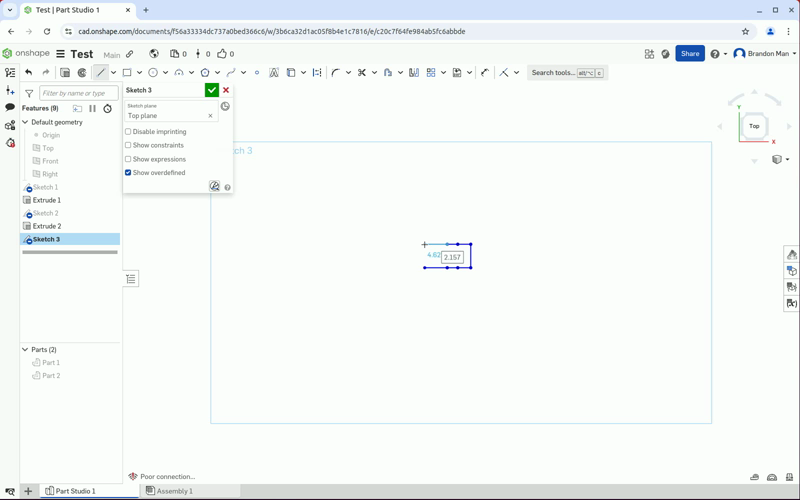
click(424, 244)
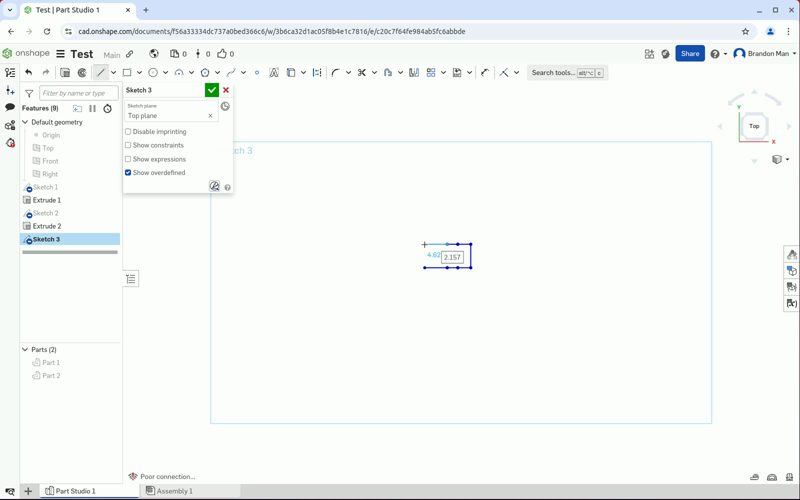
key_up(shift)
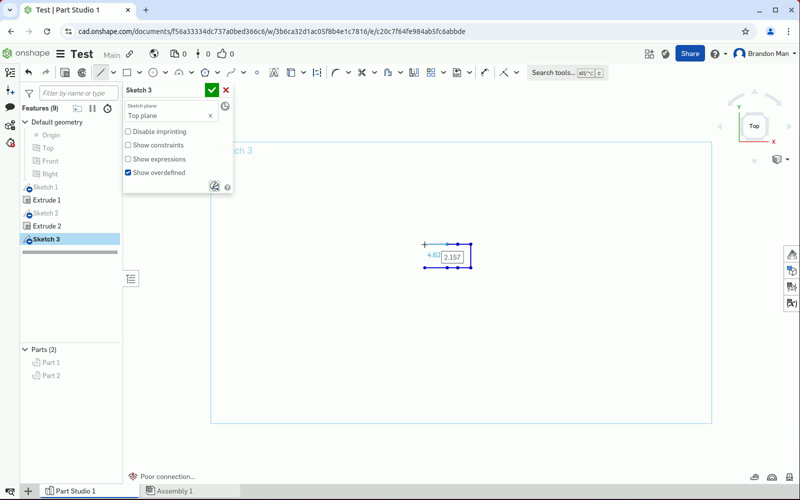
mouse_move(454, 244)
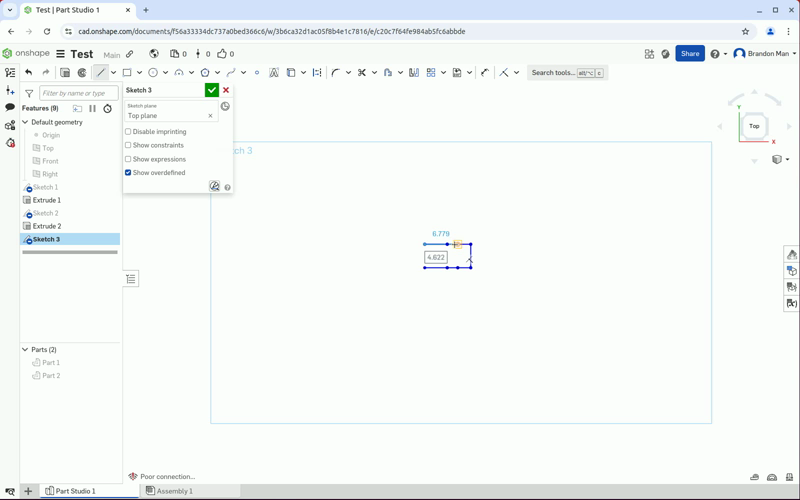
key_down(shift)
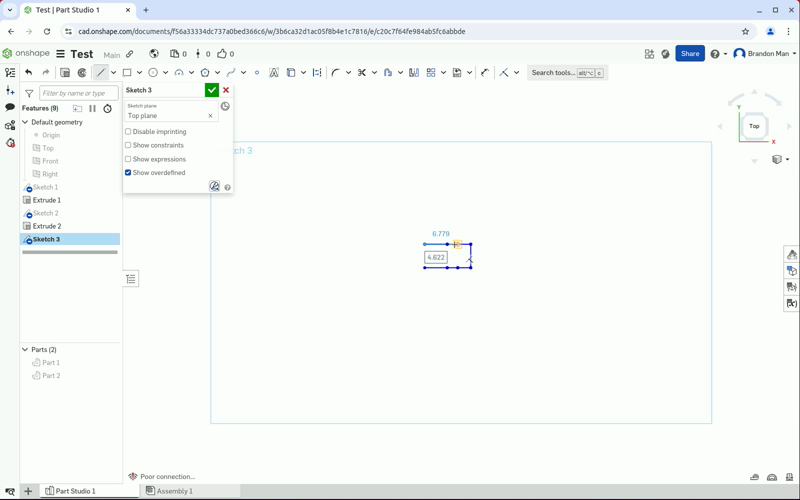
mouse_move(424, 267)
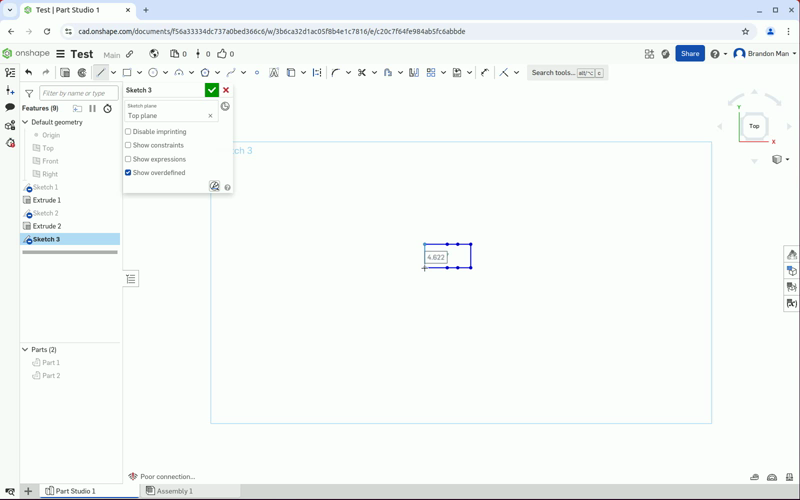
key_up(shift)
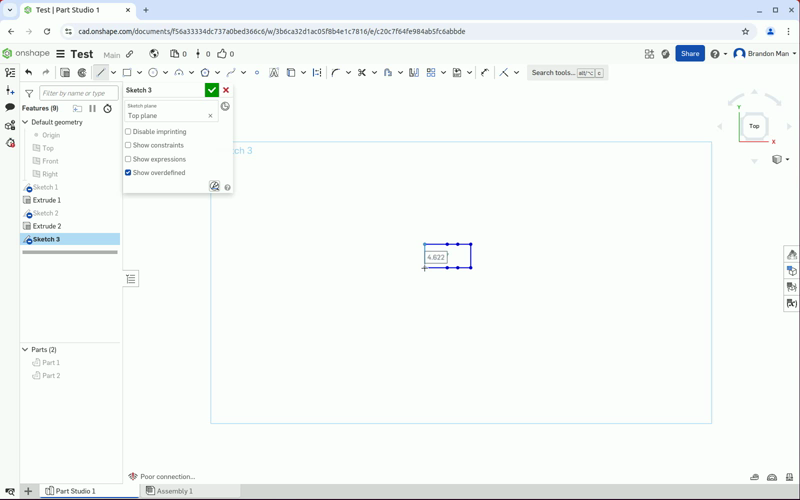
click(424, 267)
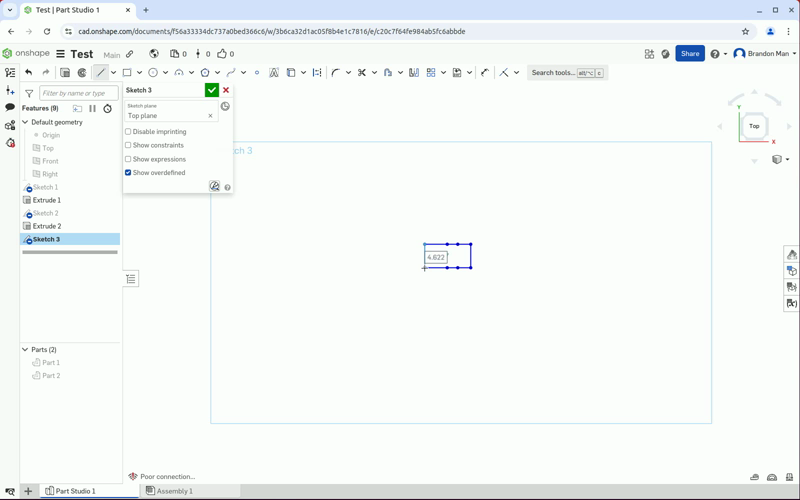
key(esc)
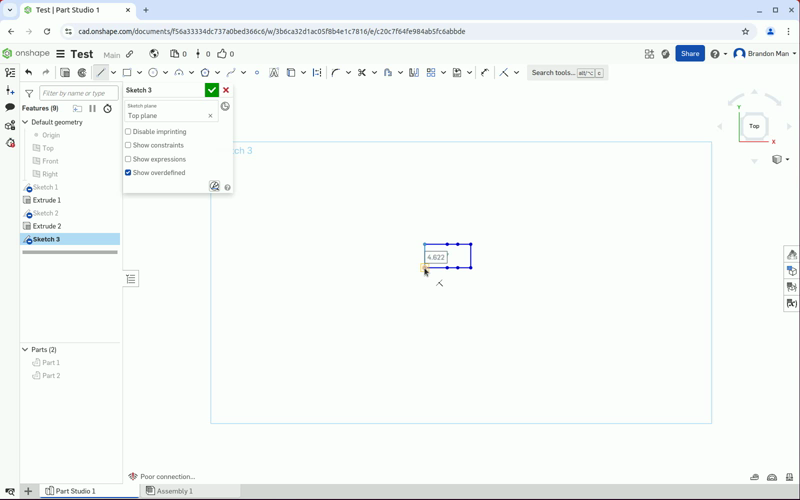
mouse_move(459, 250)
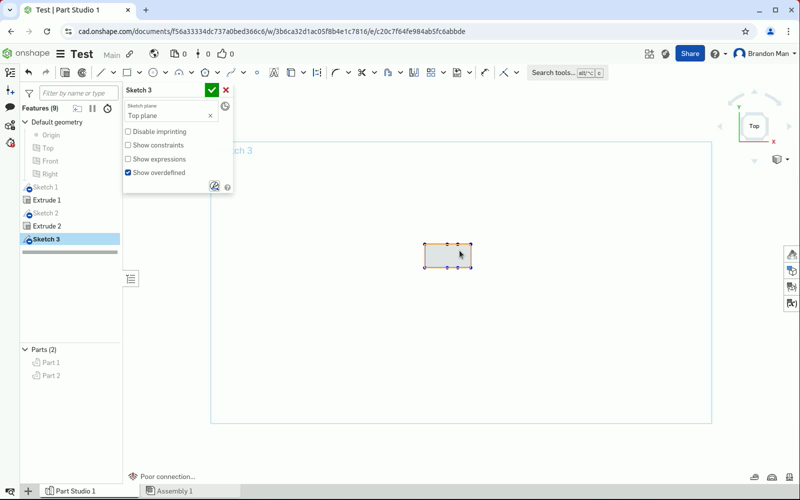
scroll(6)
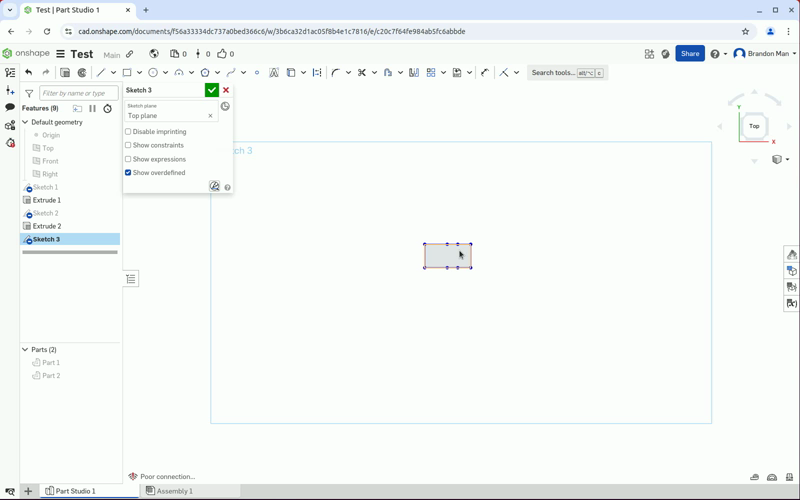
scroll(6)
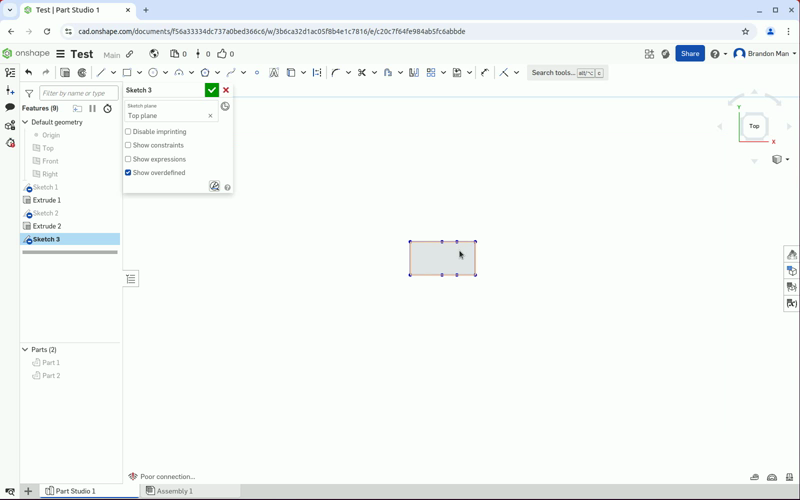
scroll(6)
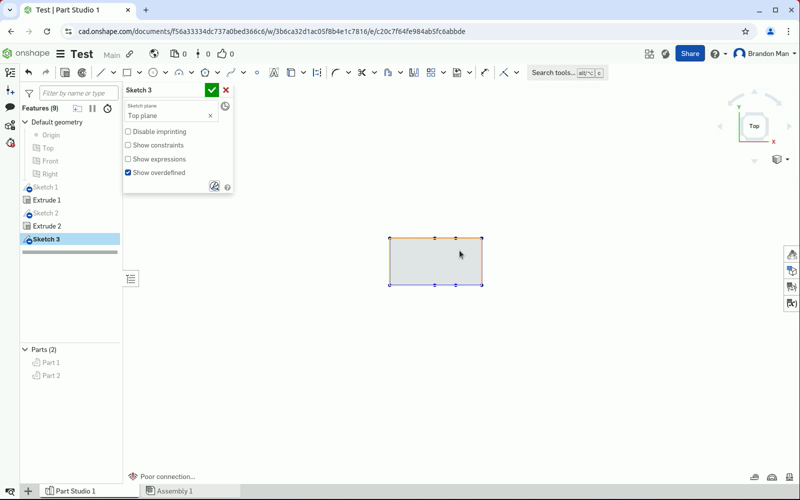
scroll(6)
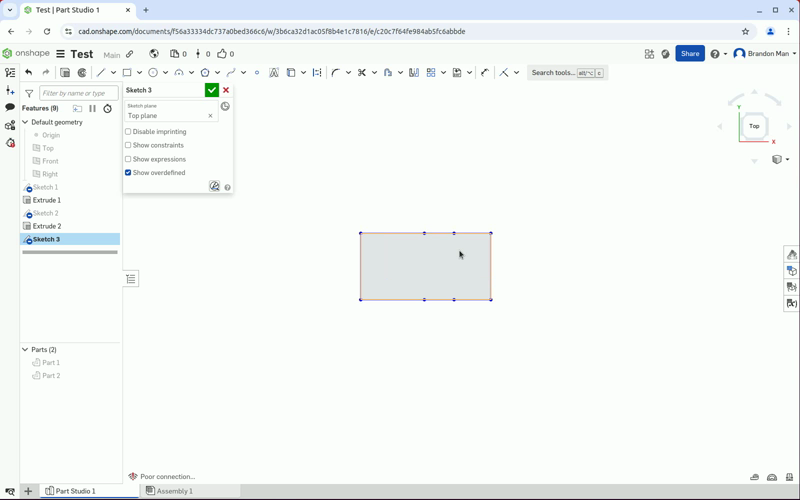
scroll(6)
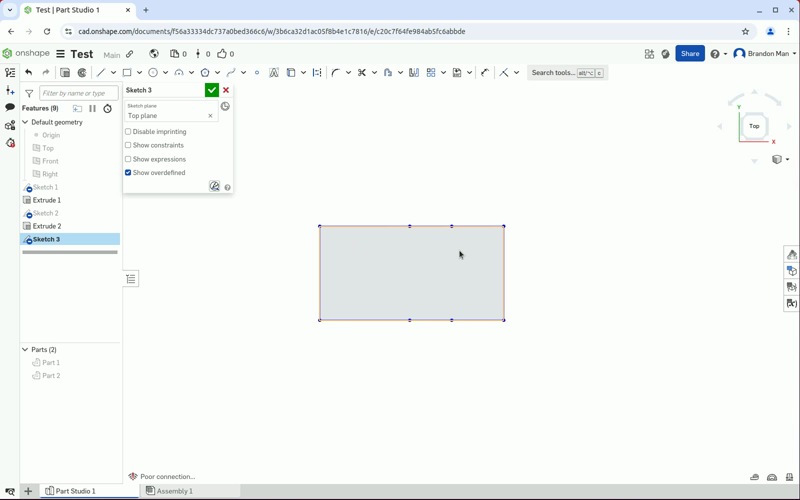
scroll(6)
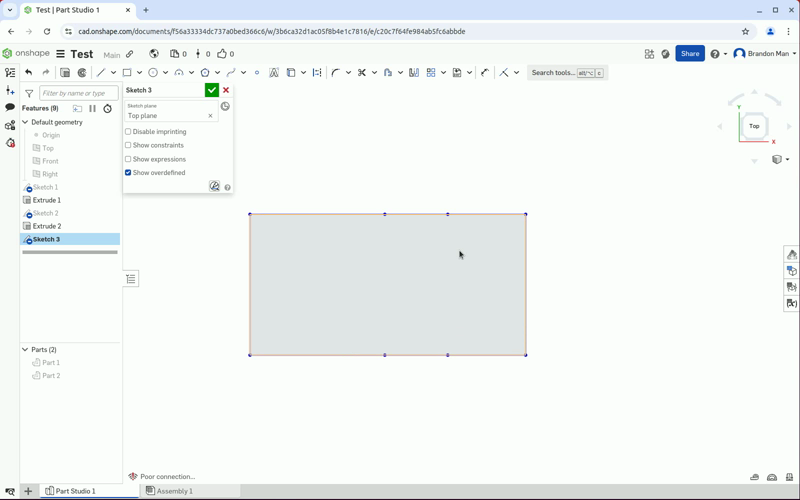
scroll(6)
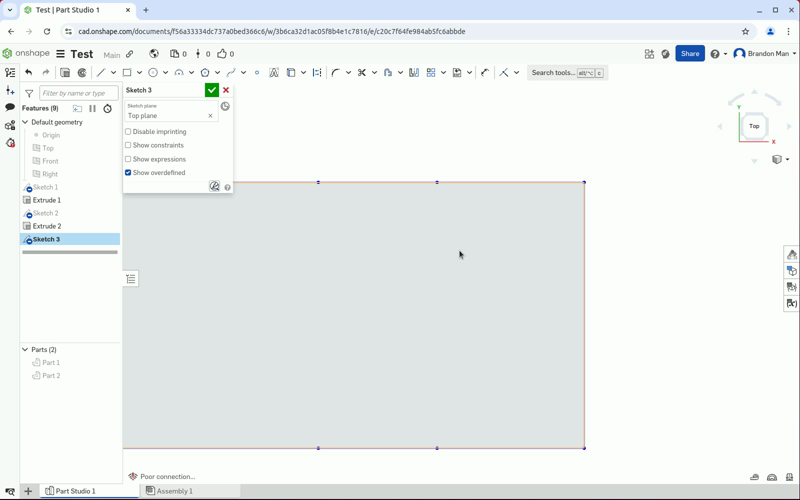
click(459, 250)
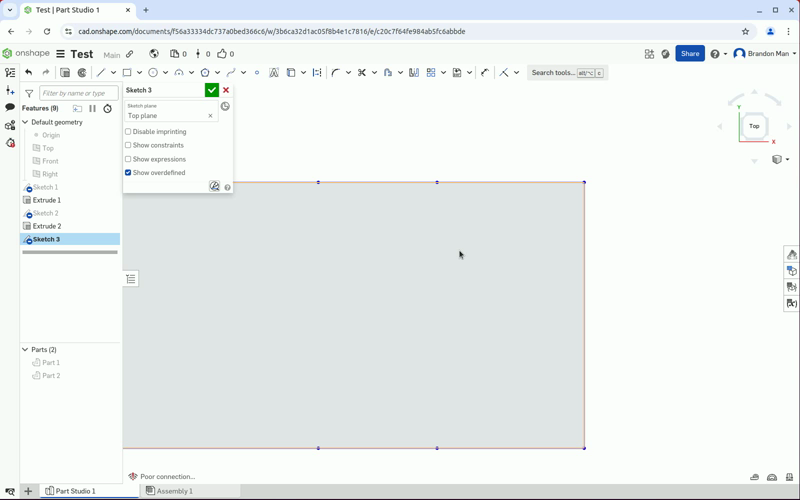
scroll(-6)
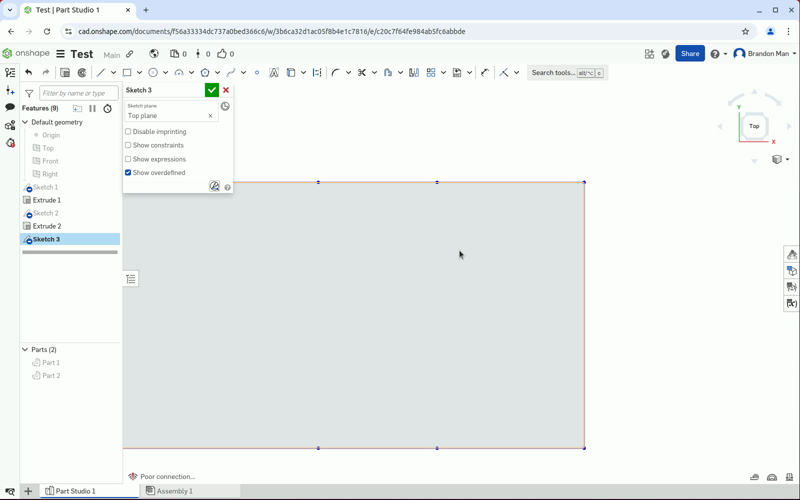
scroll(-6)
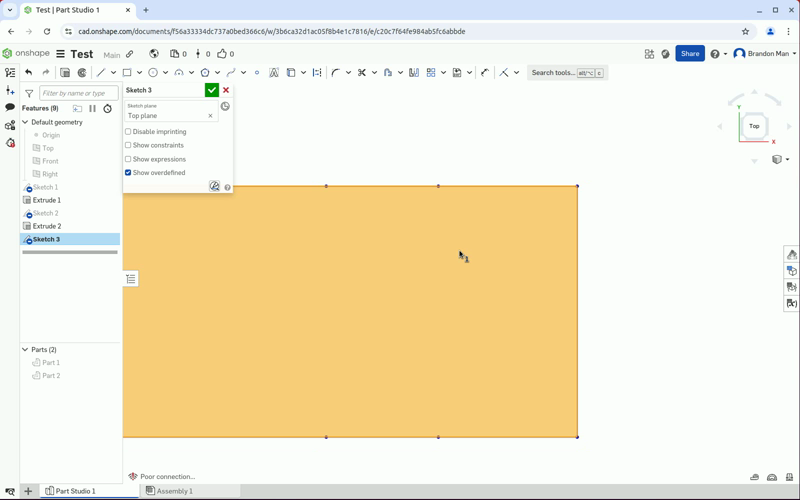
scroll(-6)
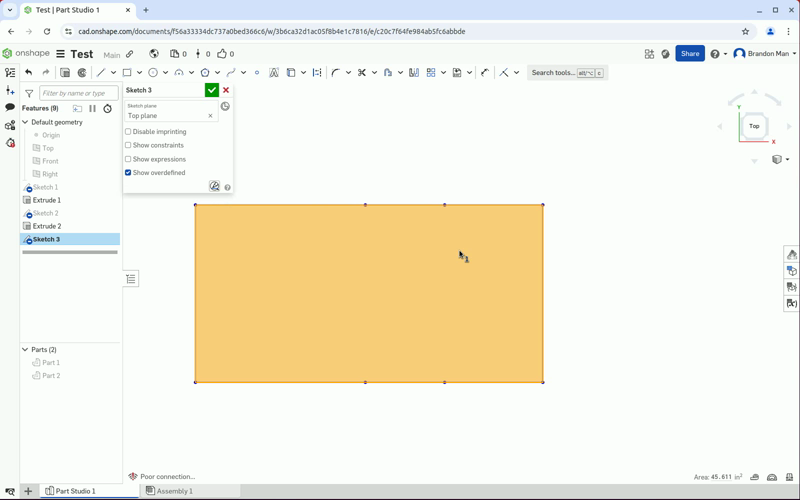
scroll(-6)
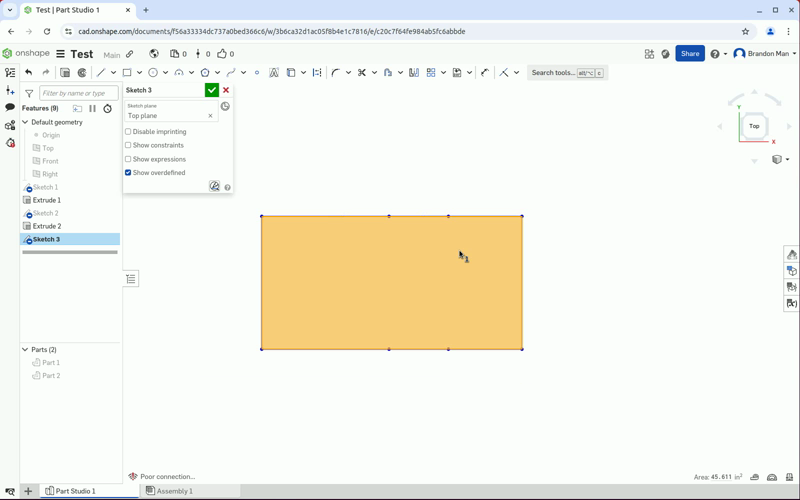
scroll(-6)
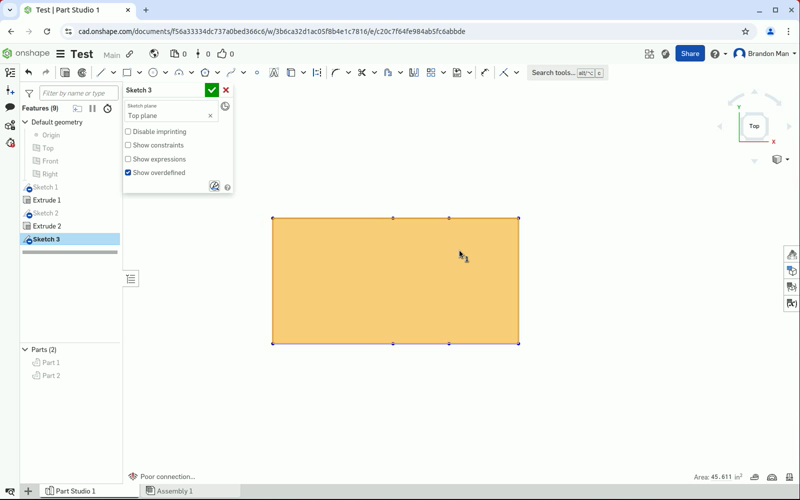
scroll(-6)
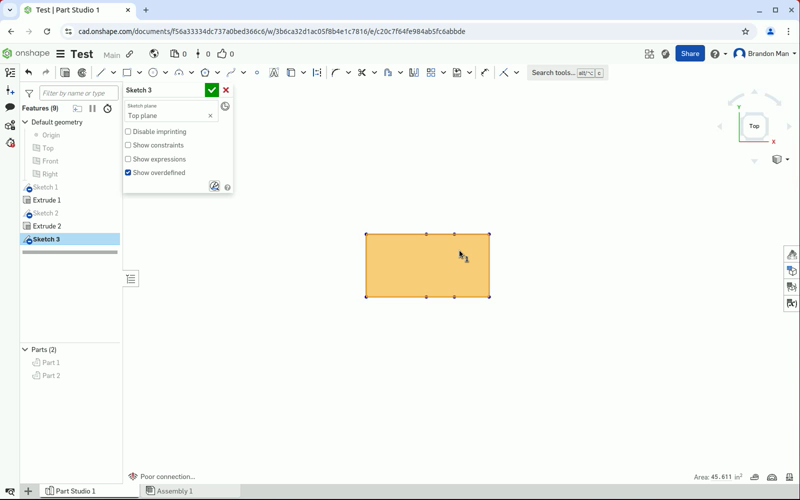
scroll(-6)
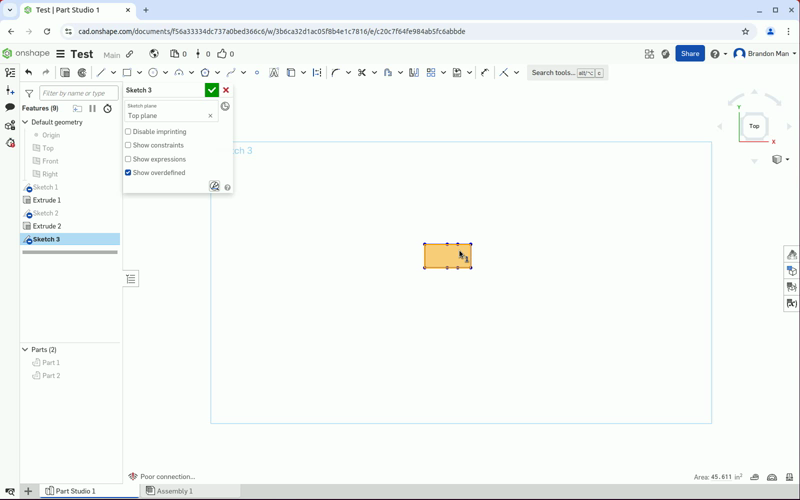
mouse_move(73, 352)
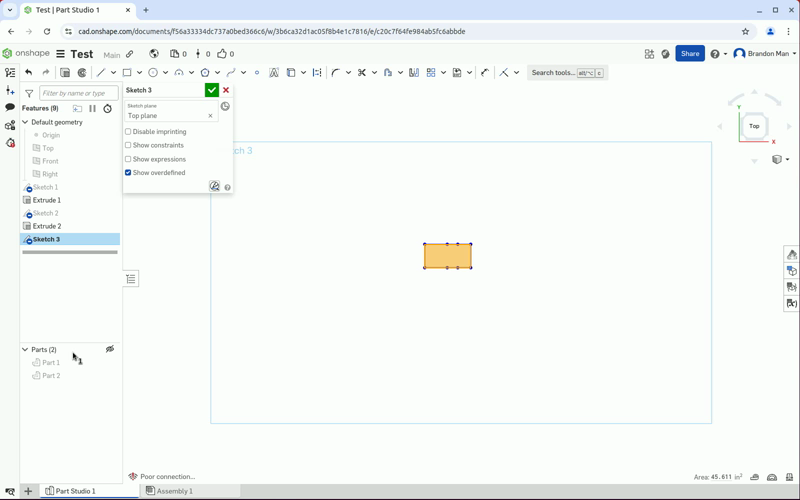
key(shift+y)
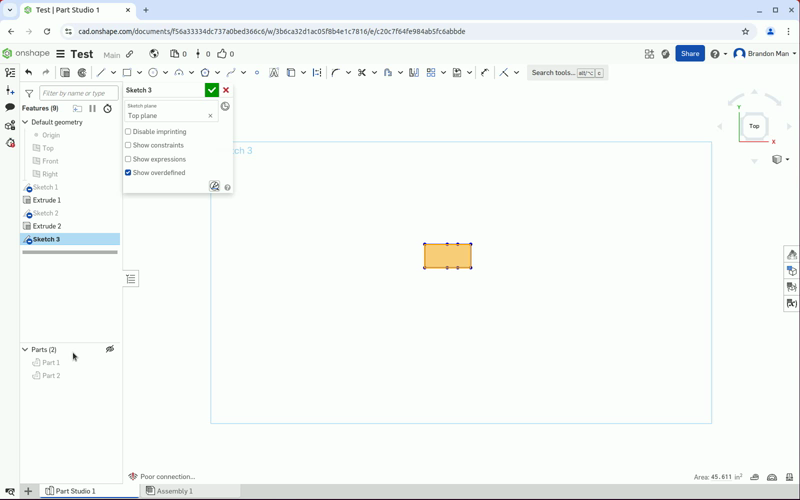
key(shift+e)
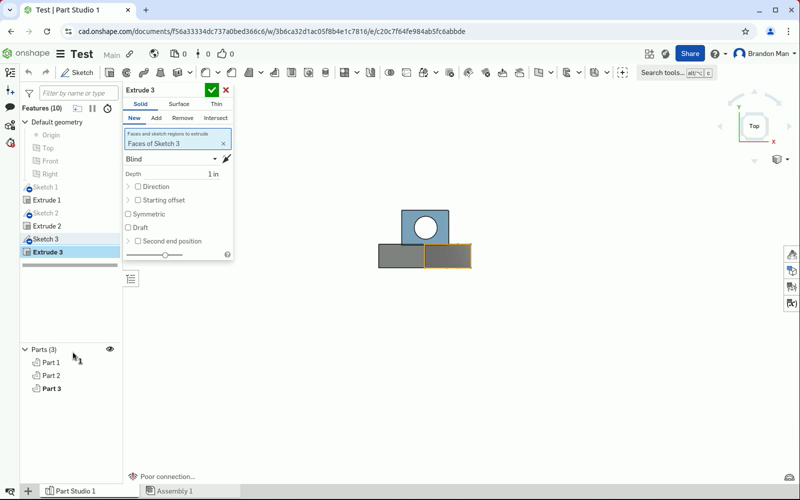
mouse_move(143, 106)
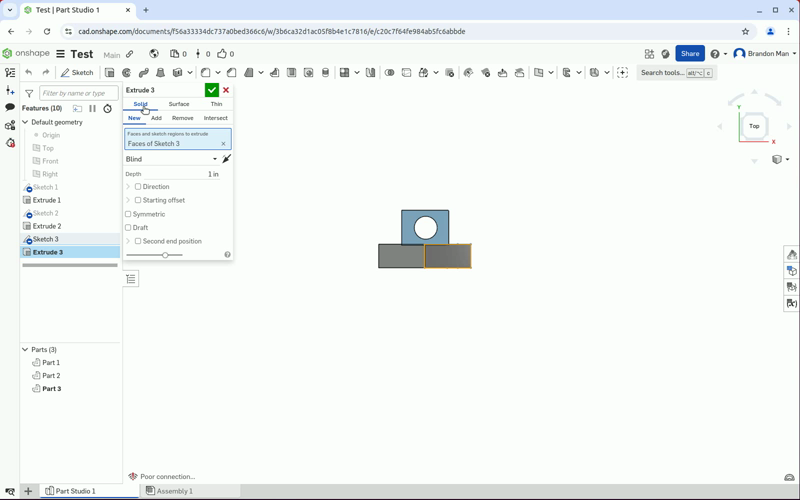
click(143, 106)
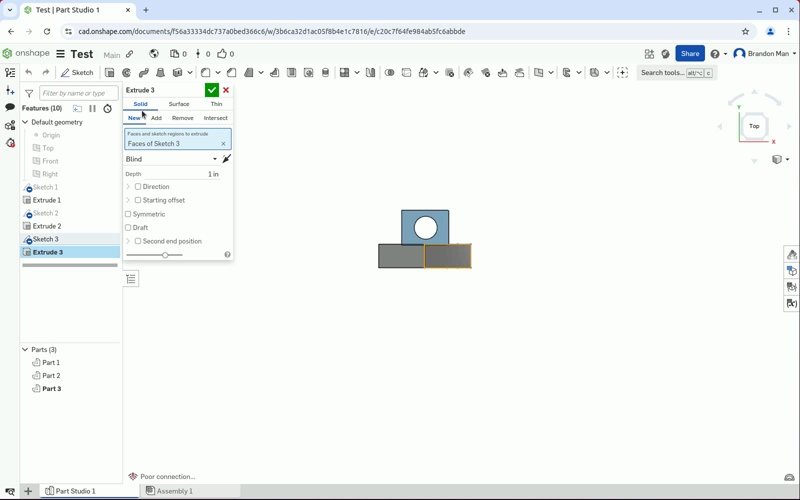
mouse_move(137, 120)
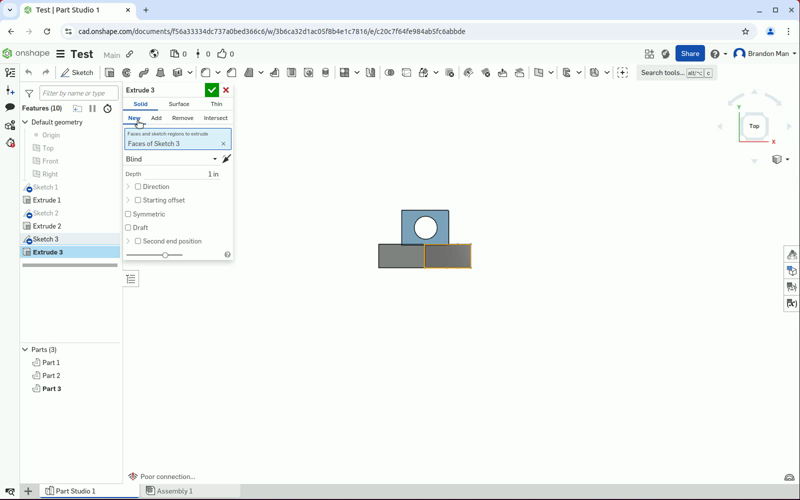
click(137, 120)
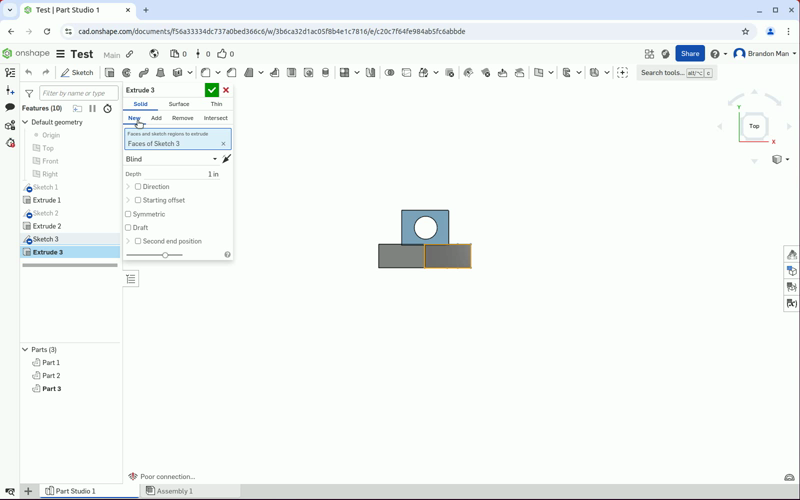
key(tab, 4)
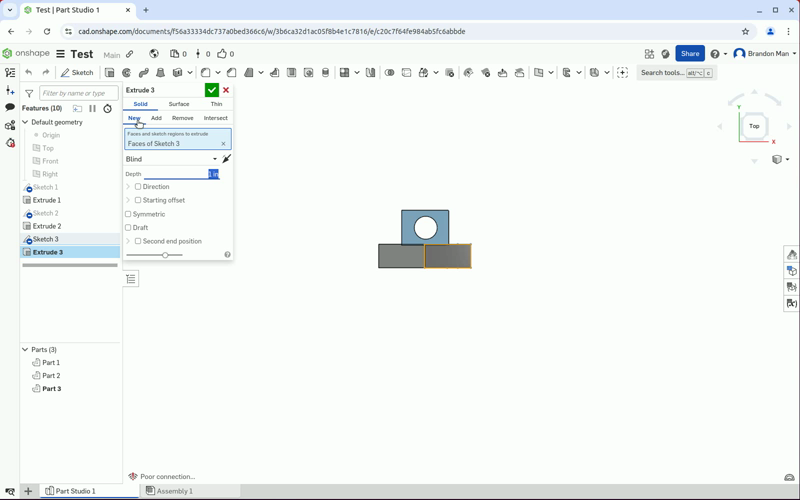
text(6.981)
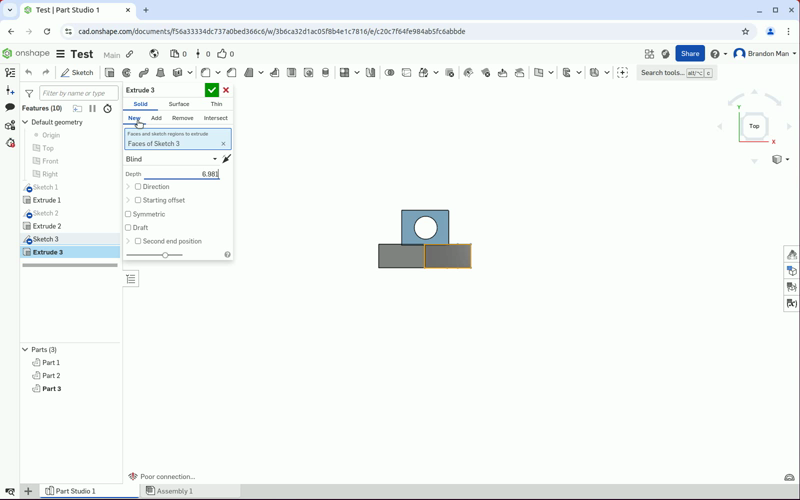
key(enter)
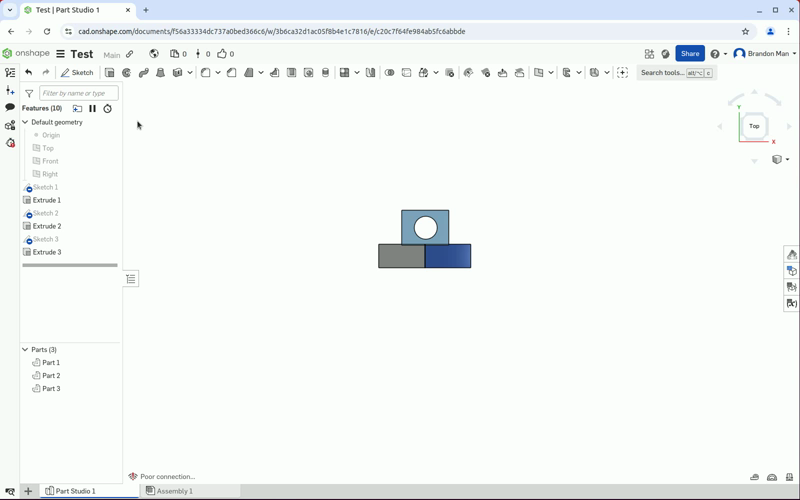
key(shift+h)
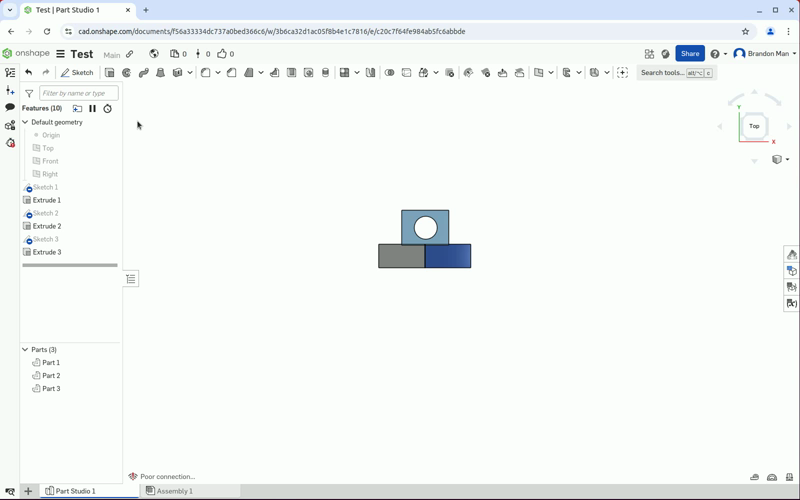
key(shift+h)
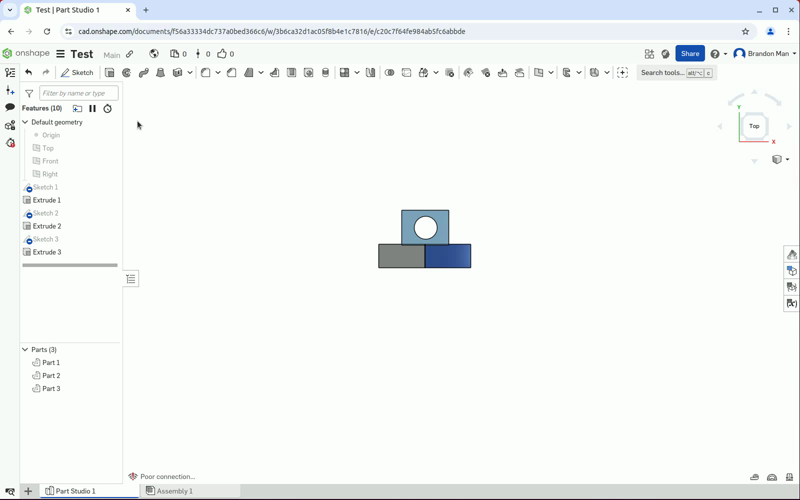
mouse_move(73, 189)
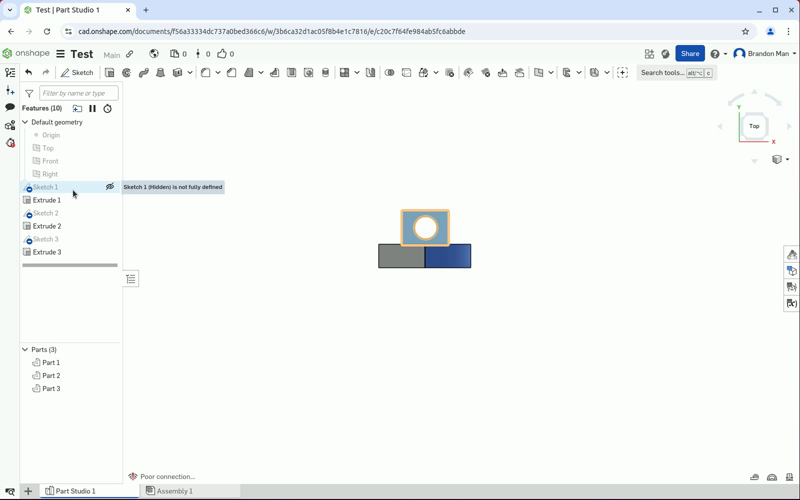
click(73, 189)
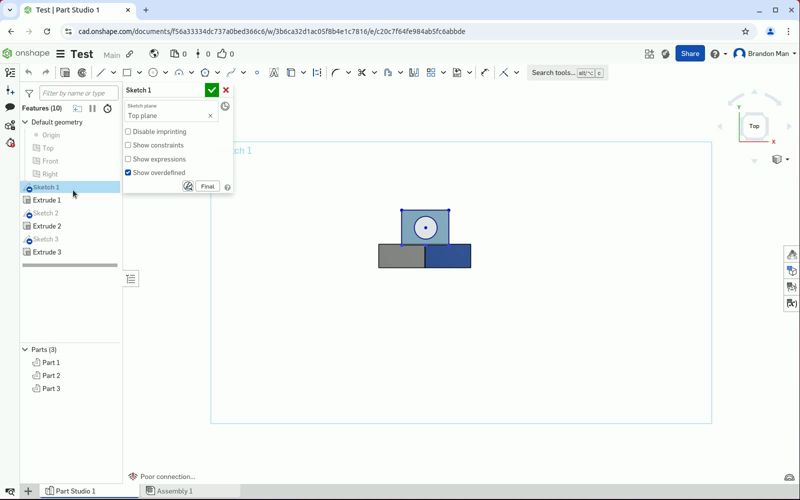
mouse_move(229, 92)
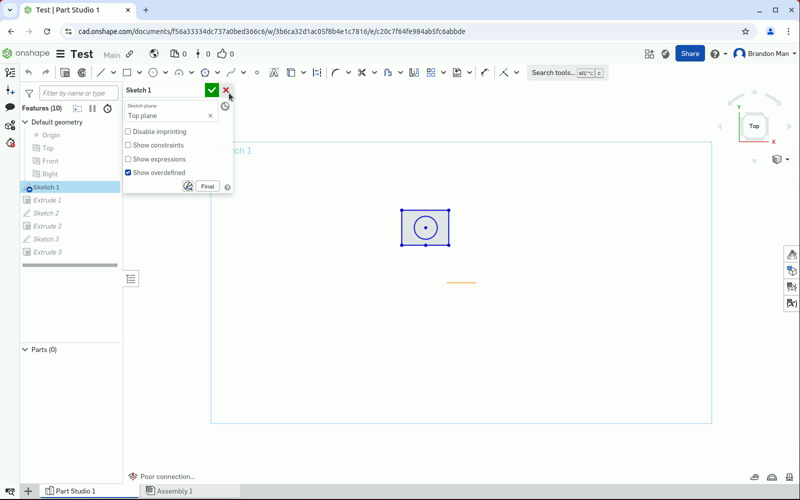
click(229, 92)
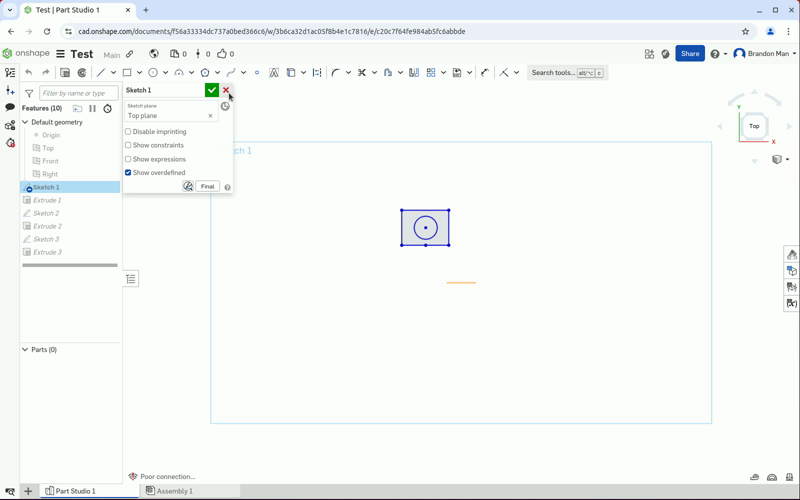
key(shift+s)
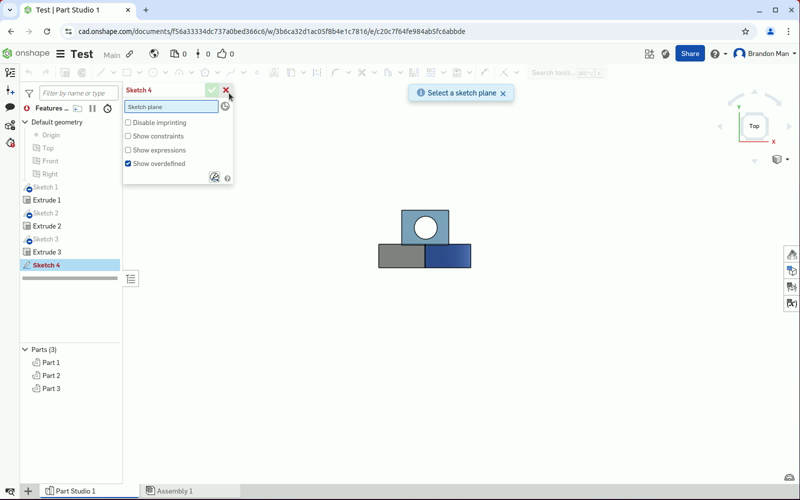
mouse_move(73, 150)
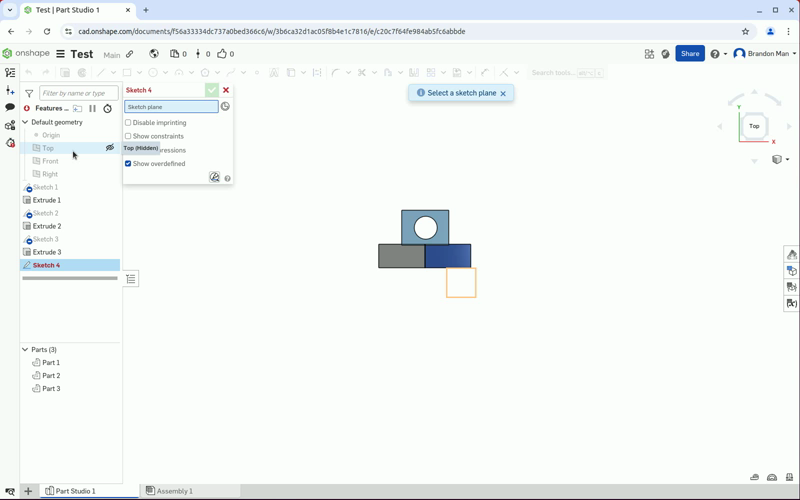
click(73, 150)
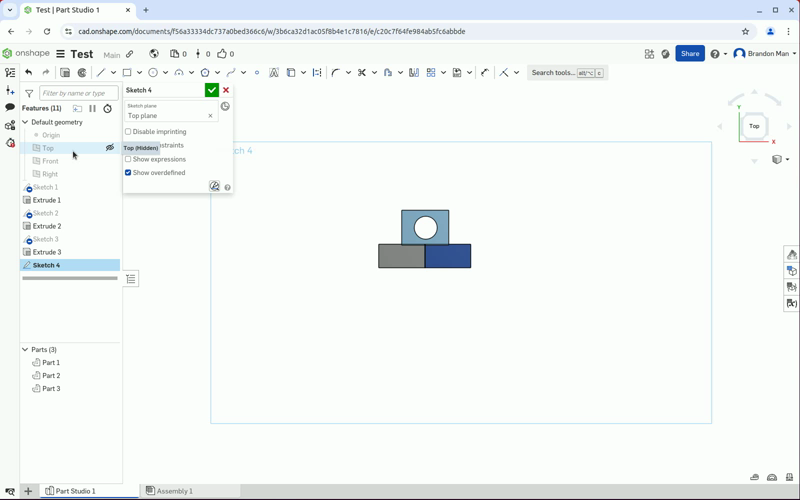
mouse_move(73, 352)
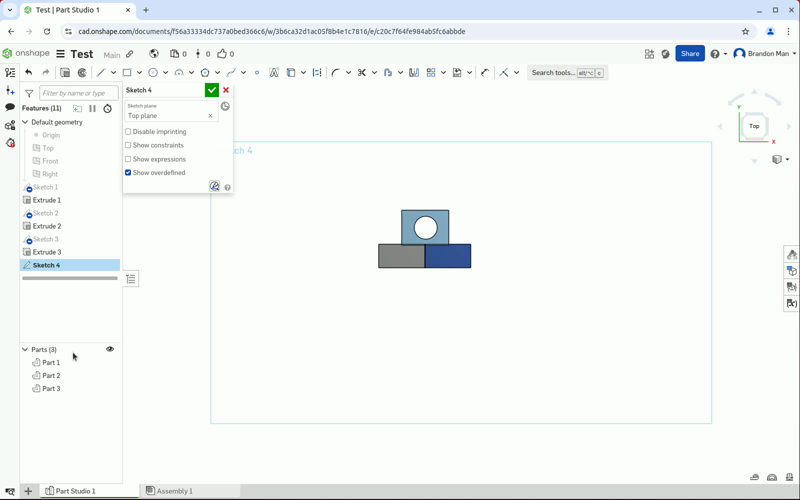
key(y)
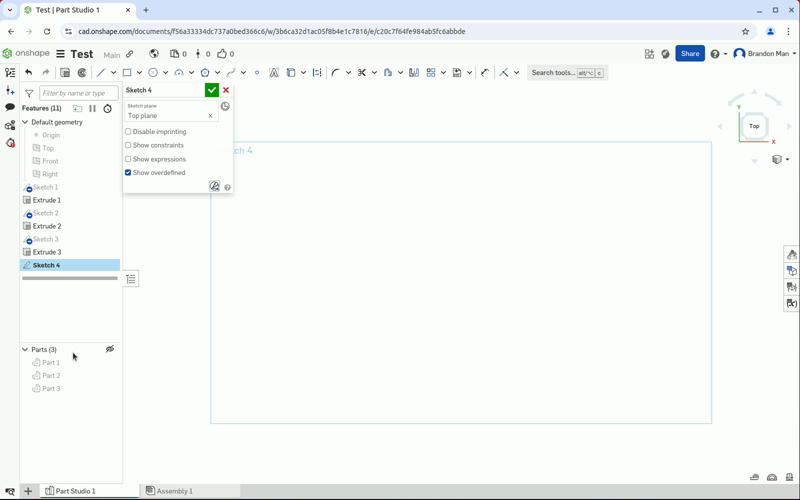
key(l)
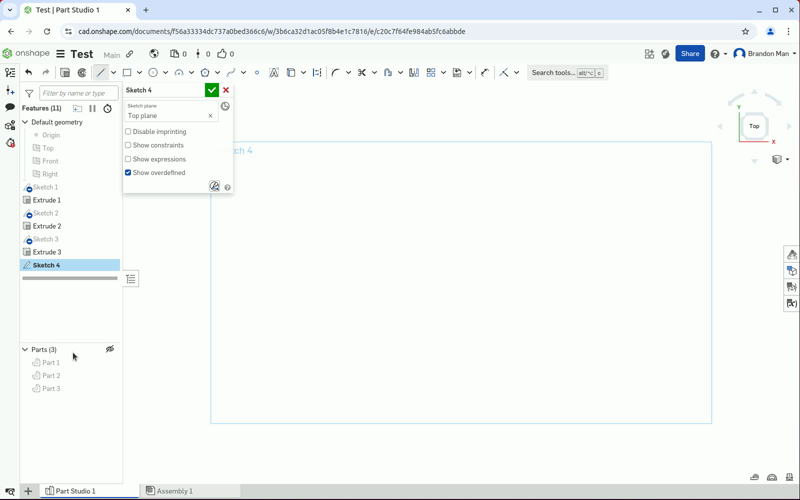
key_down(shift)
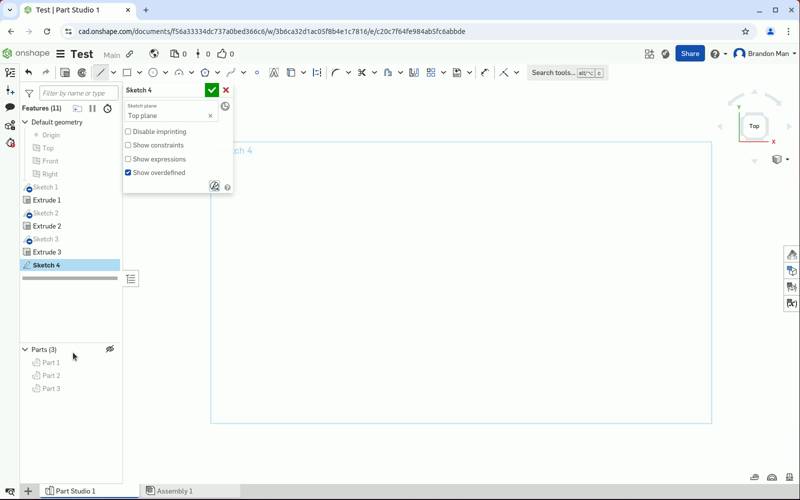
mouse_move(457, 267)
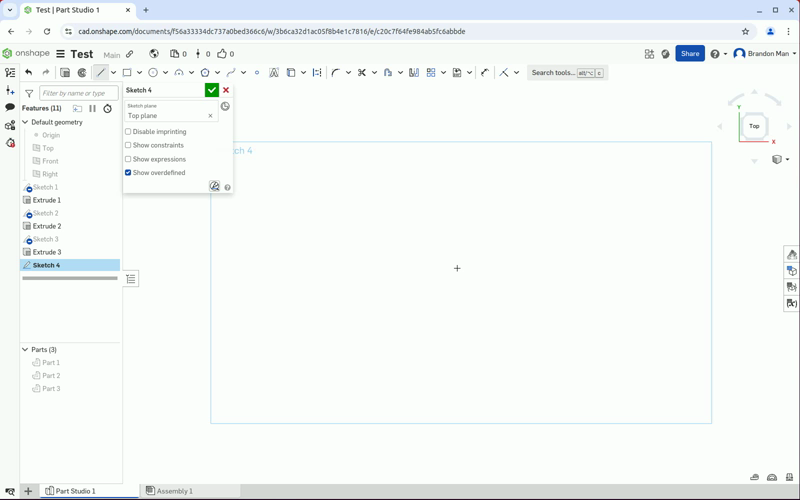
click(457, 267)
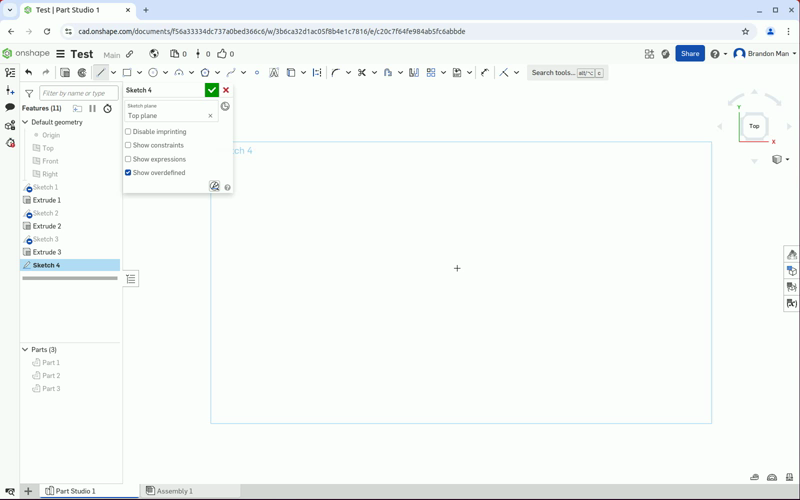
key_up(shift)
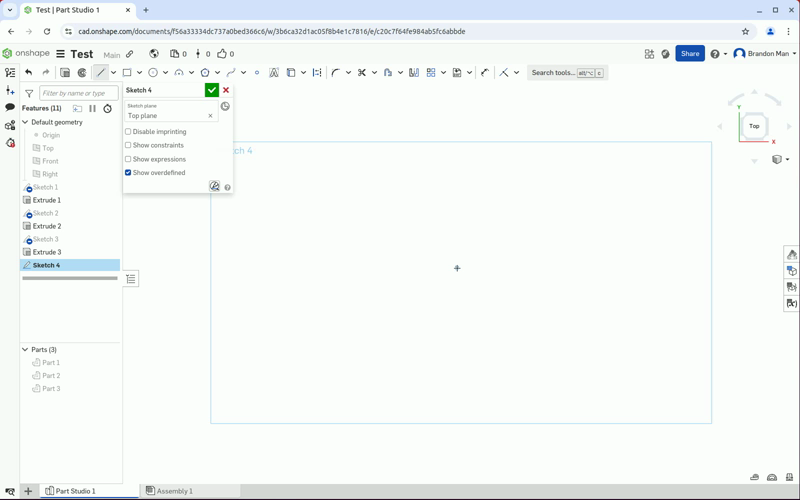
key_down(shift)
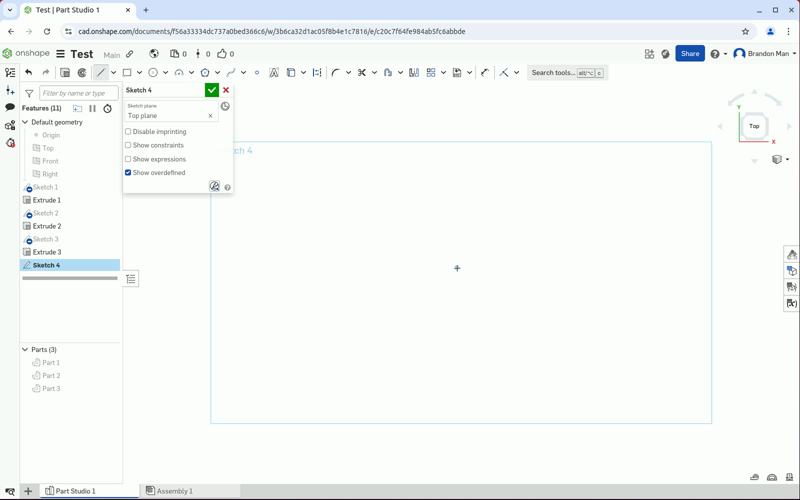
mouse_move(487, 267)
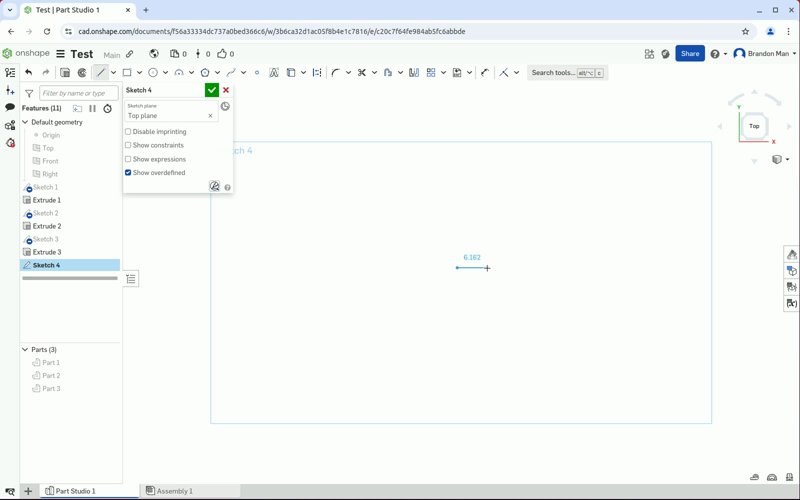
mouse_move(470, 267)
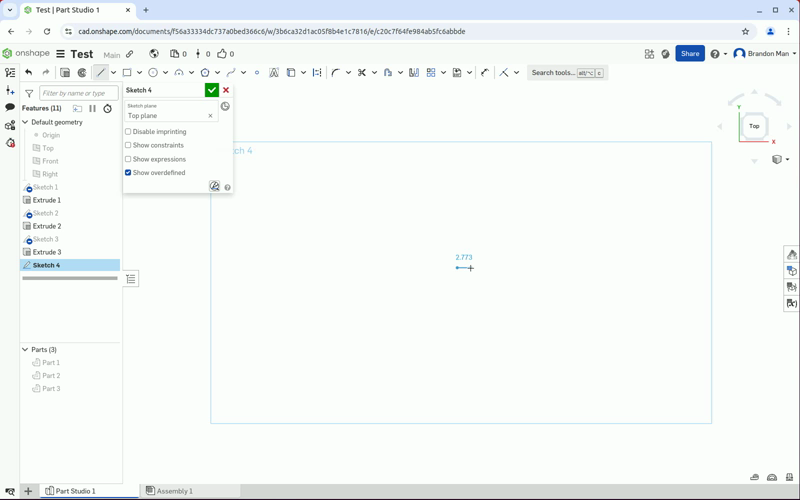
click(470, 267)
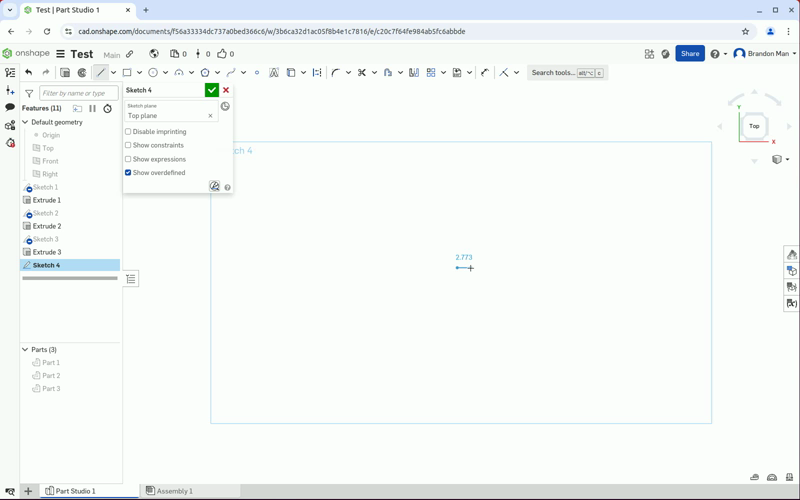
key_up(shift)
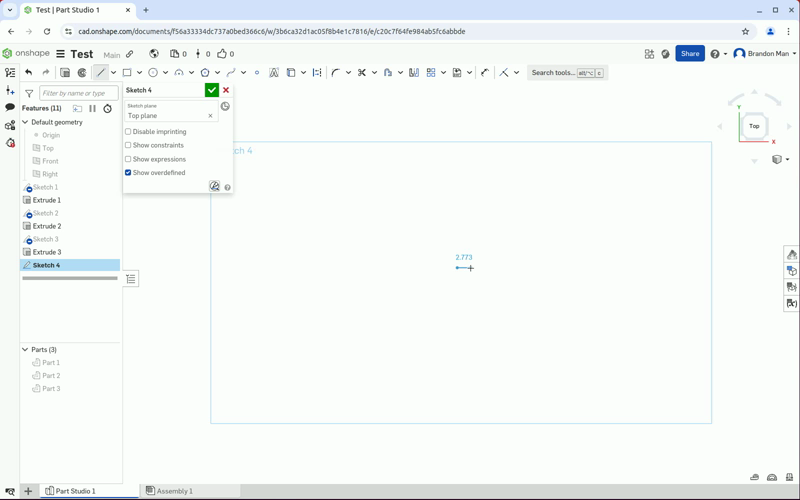
key_down(shift)
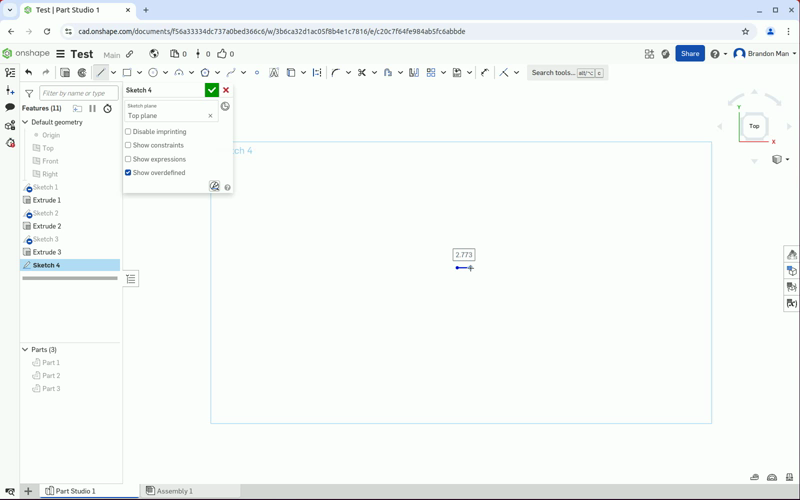
mouse_move(501, 267)
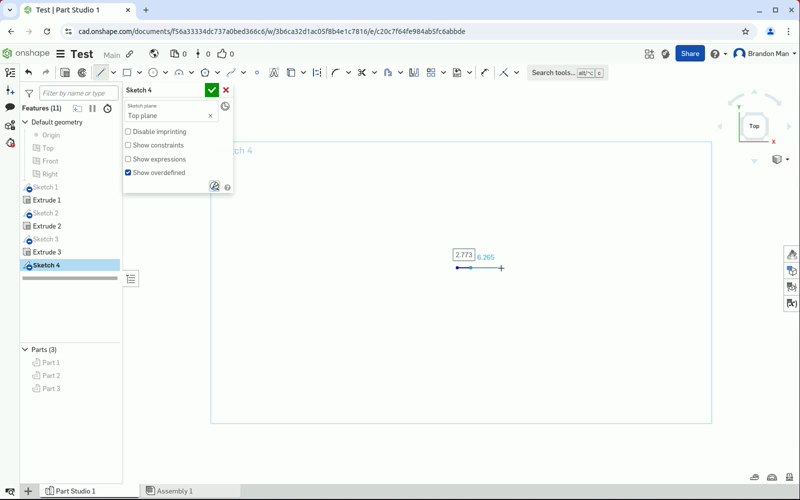
mouse_move(470, 243)
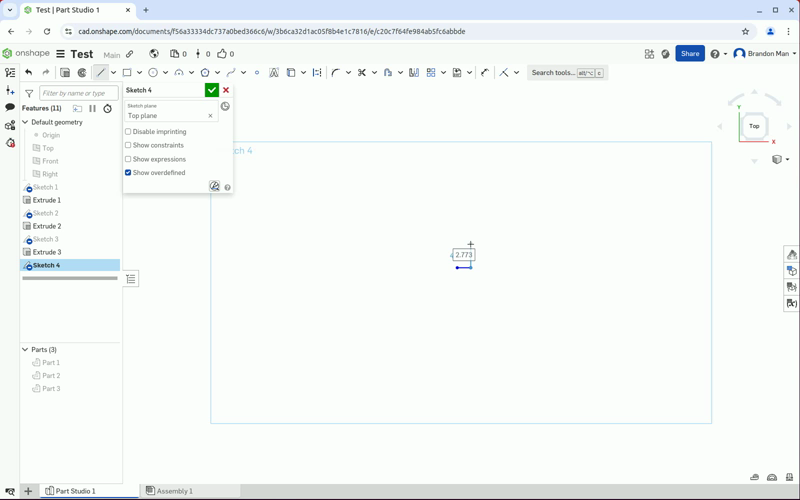
click(470, 243)
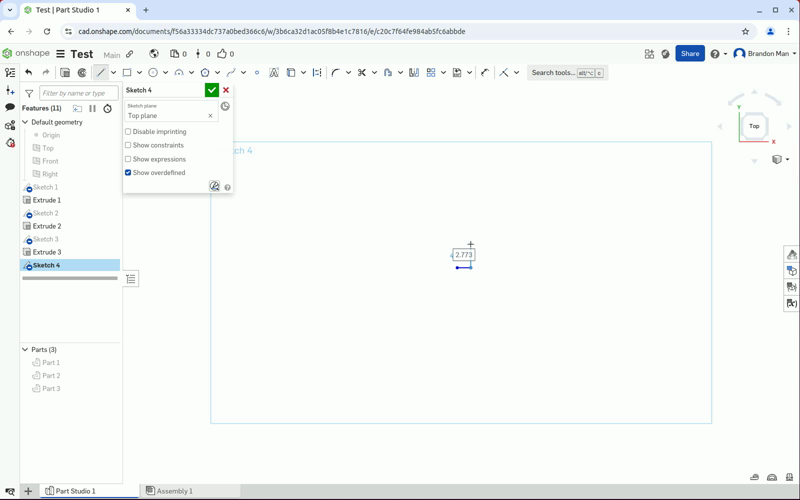
key_up(shift)
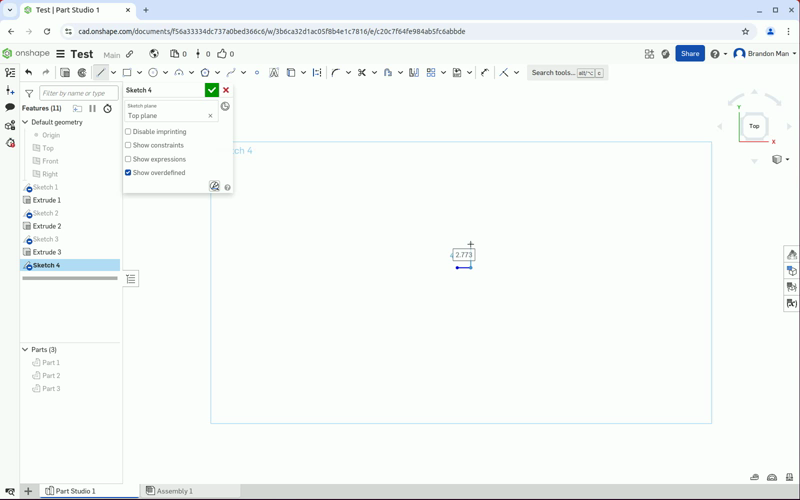
key_down(shift)
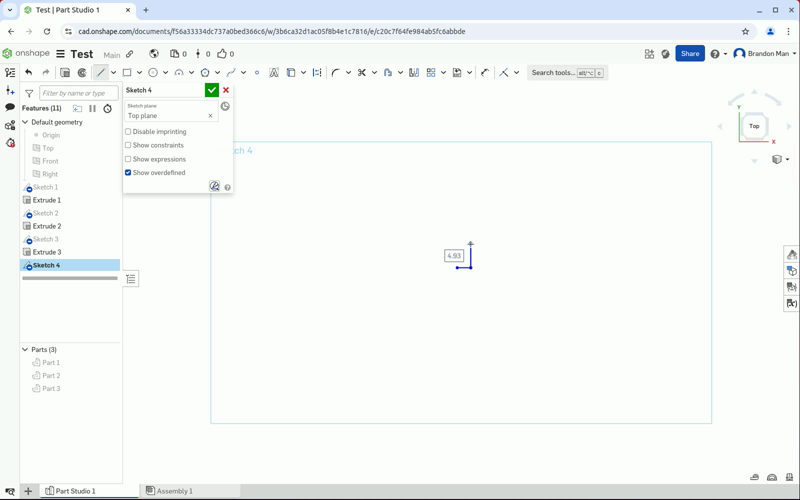
mouse_move(501, 243)
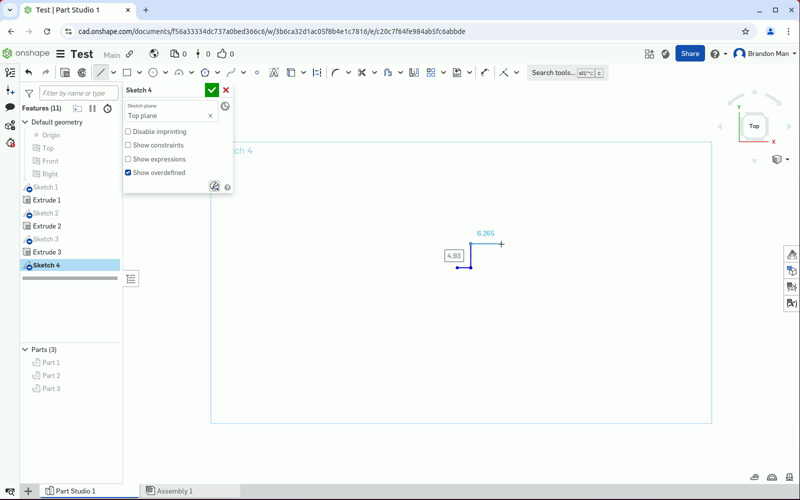
mouse_move(457, 243)
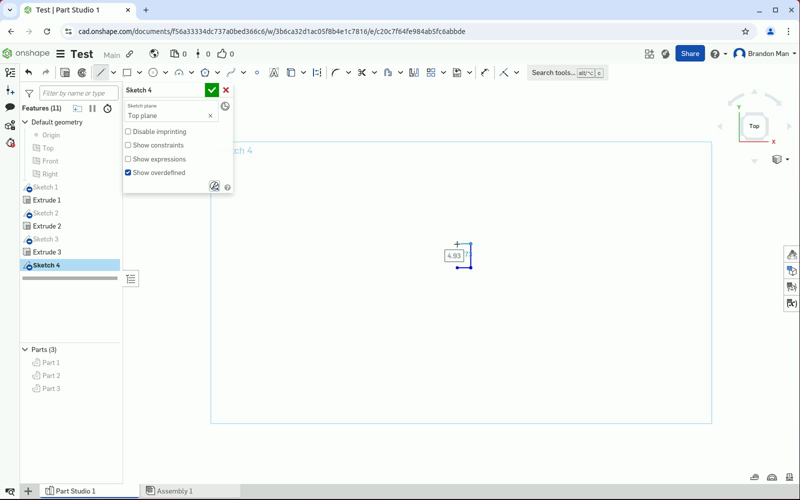
click(457, 243)
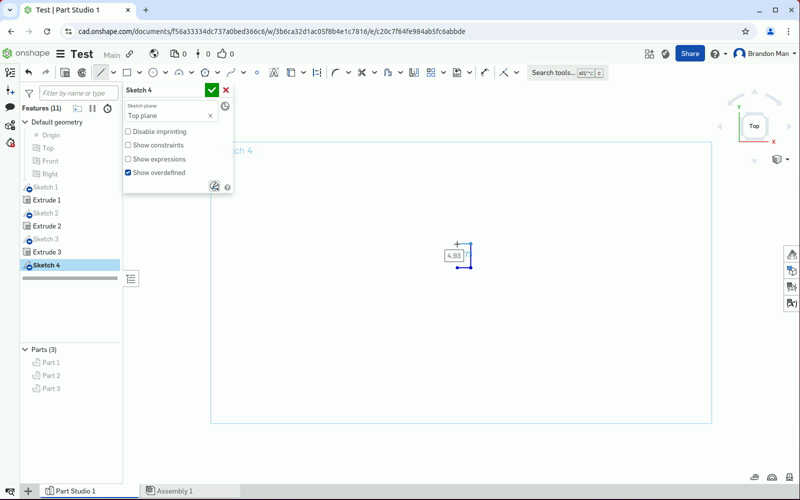
key_up(shift)
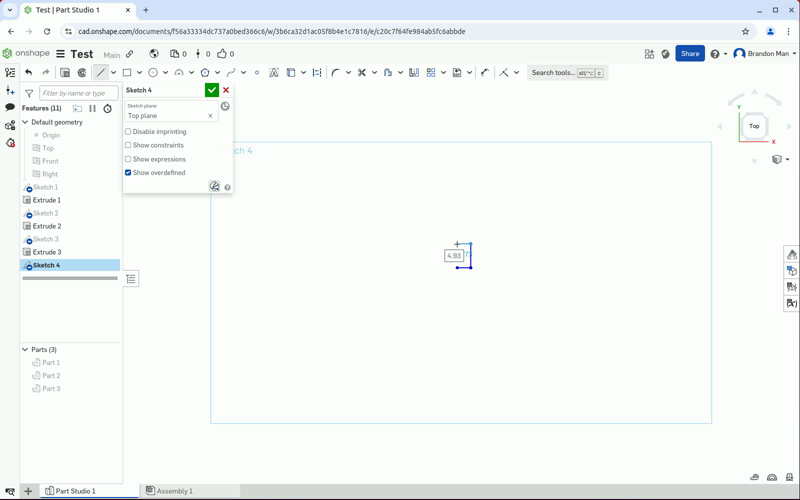
key(esc)
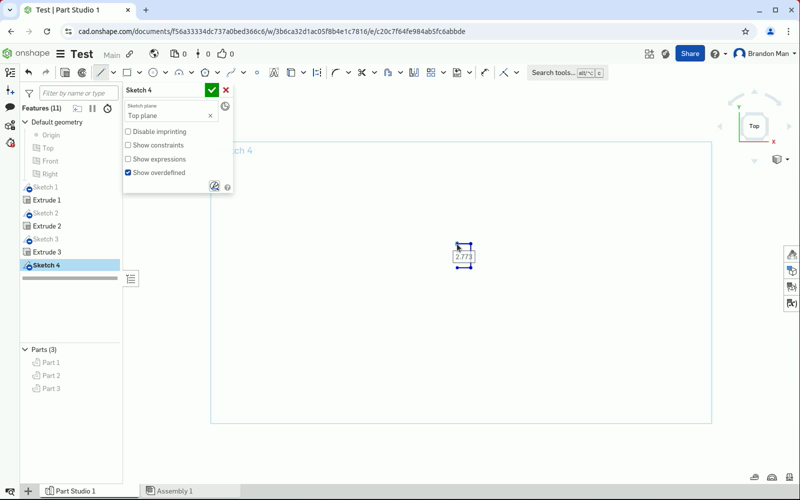
key(a)
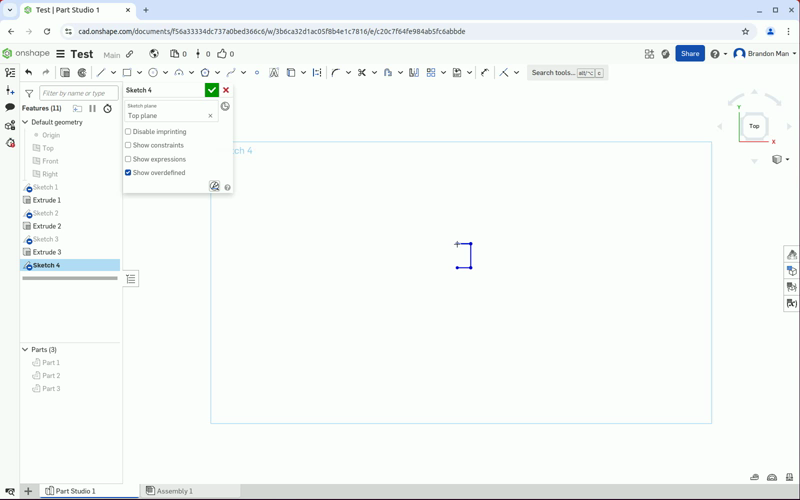
mouse_move(457, 243)
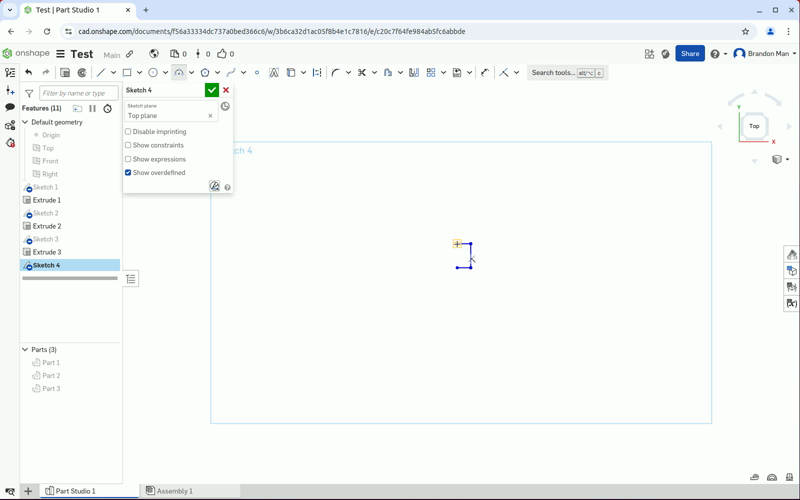
click(457, 243)
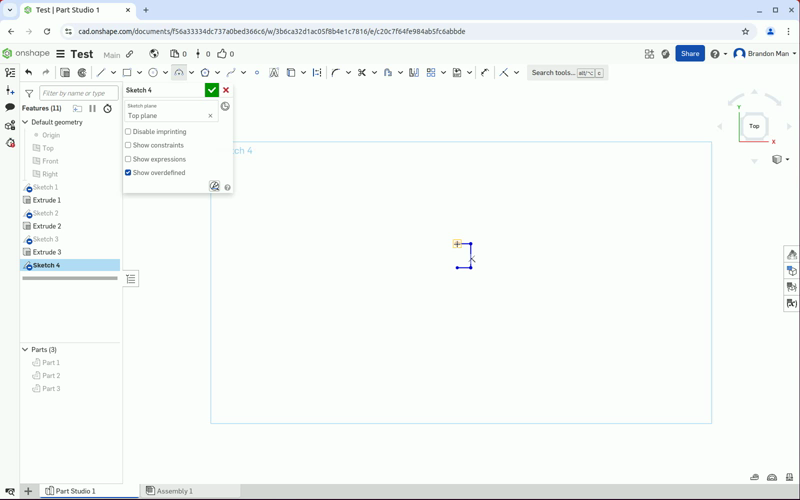
mouse_move(457, 267)
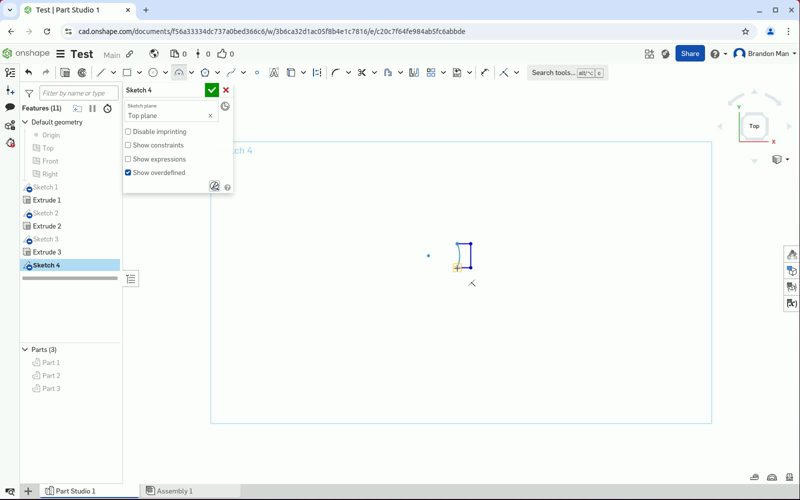
click(457, 267)
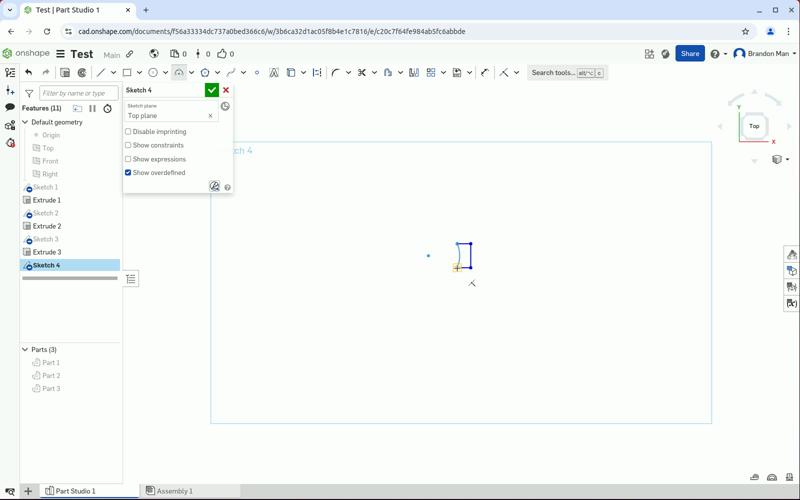
key_down(shift)
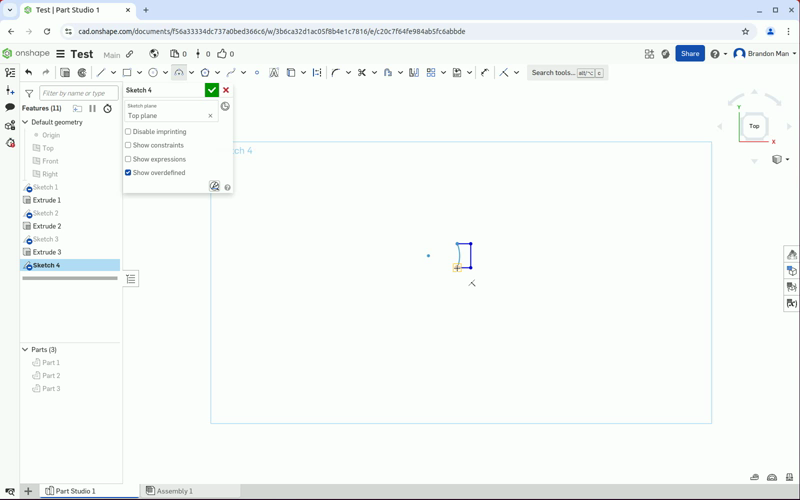
mouse_move(489, 255)
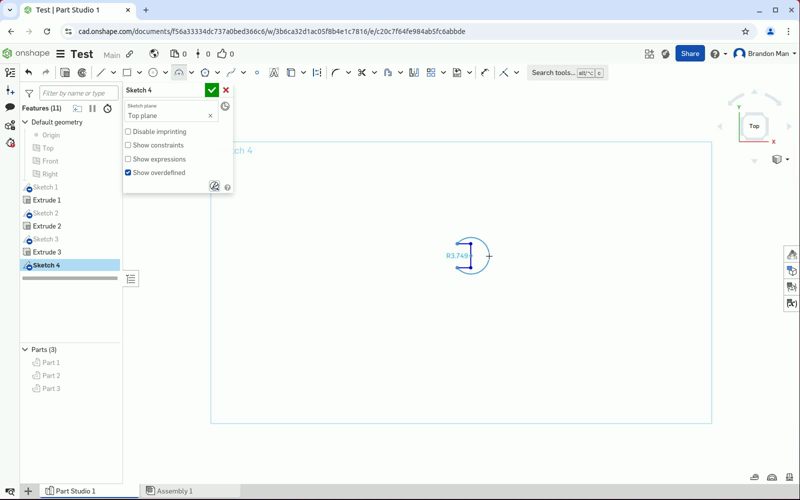
click(489, 255)
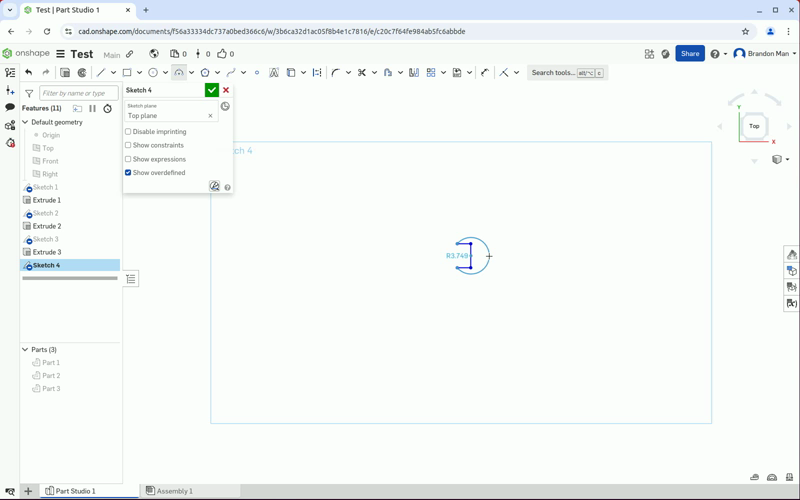
key_up(shift)
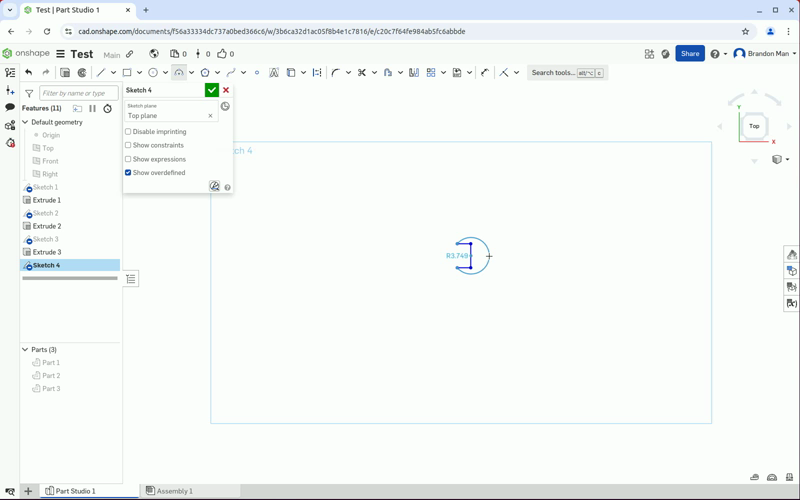
key(esc)
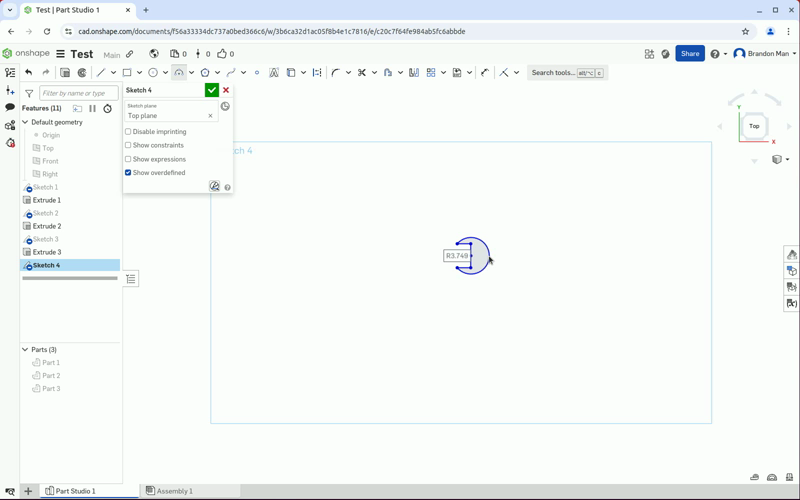
mouse_move(460, 268)
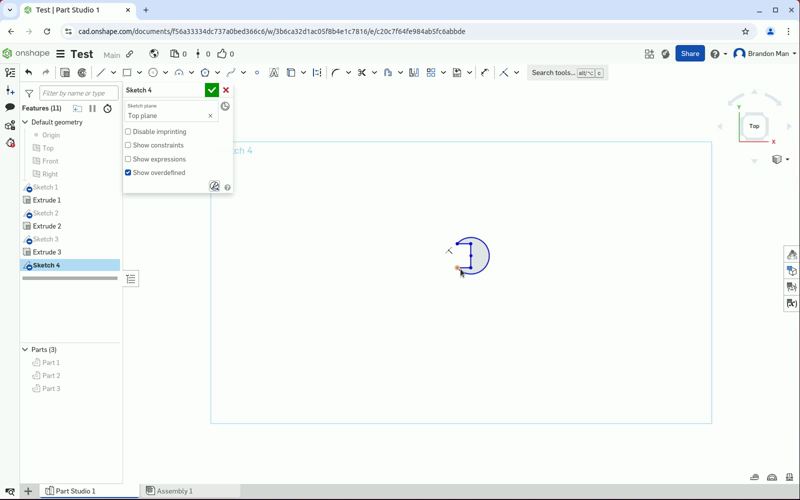
scroll(6)
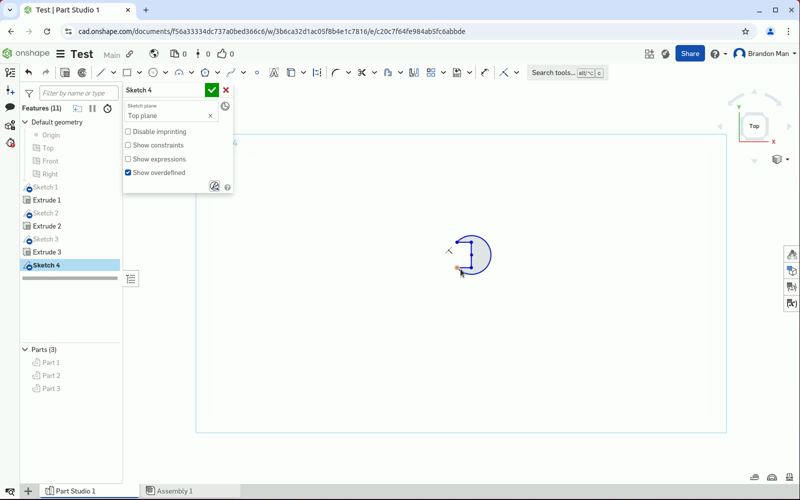
scroll(6)
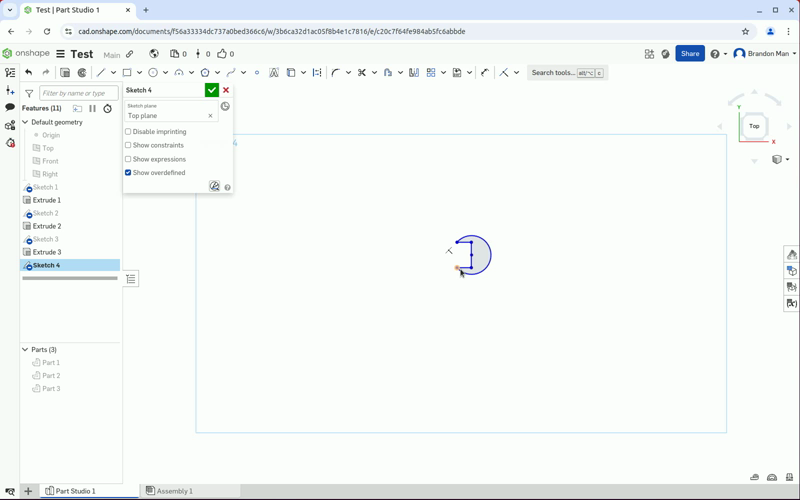
scroll(6)
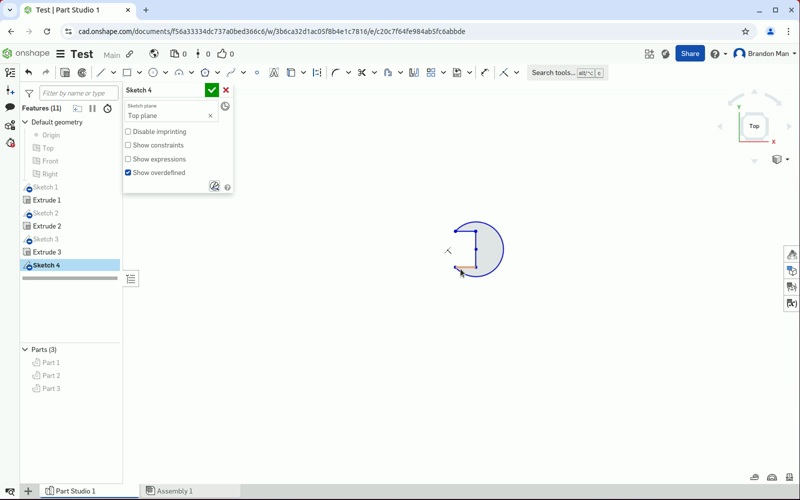
scroll(6)
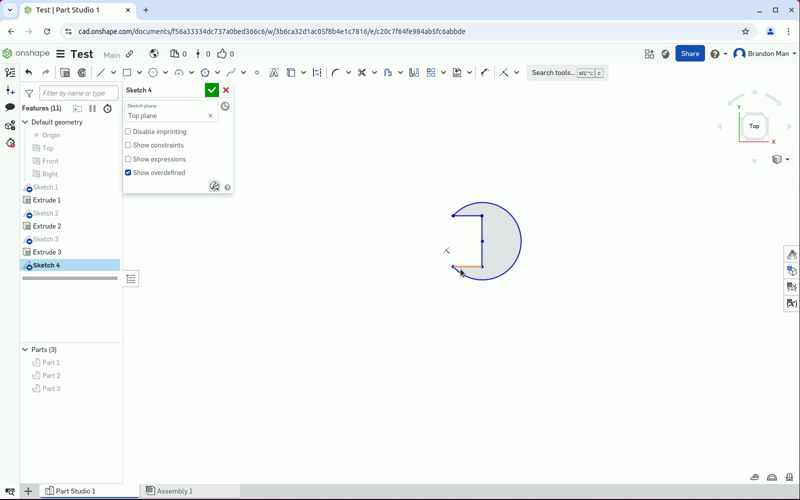
scroll(6)
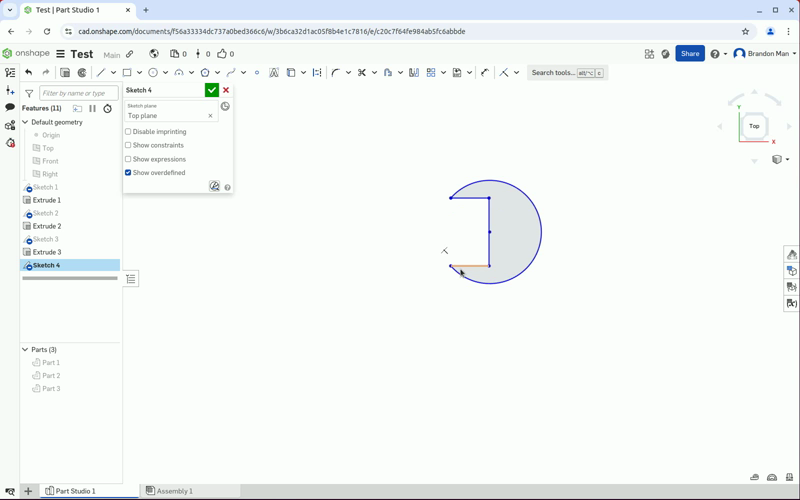
scroll(6)
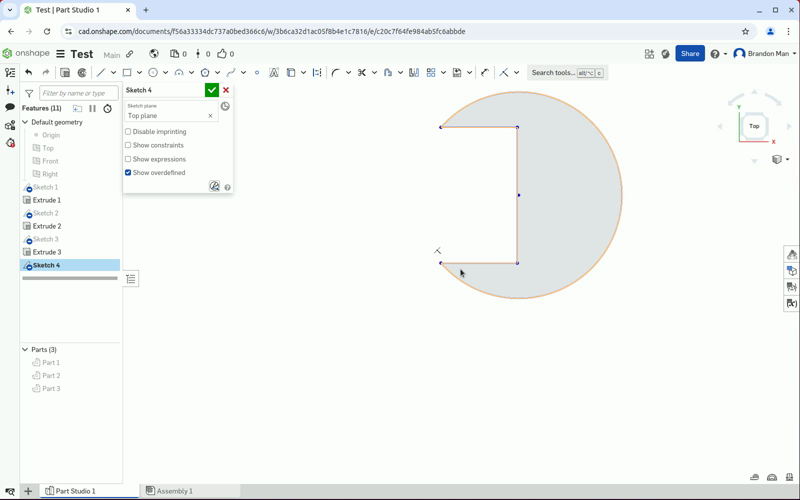
scroll(6)
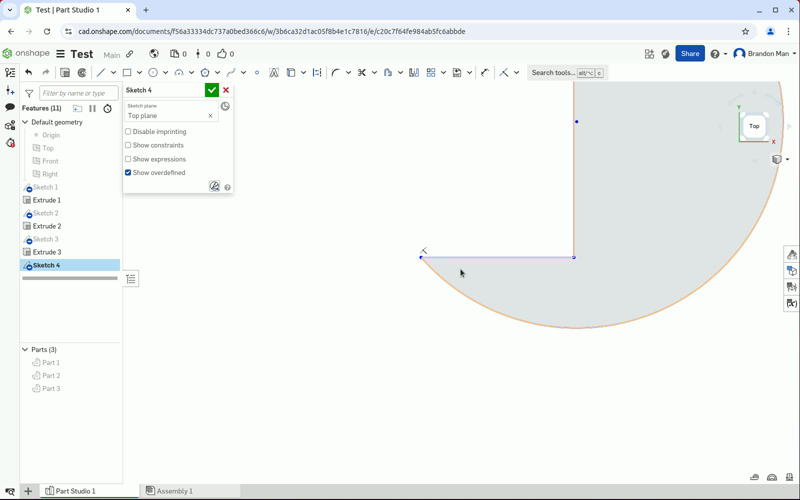
click(460, 268)
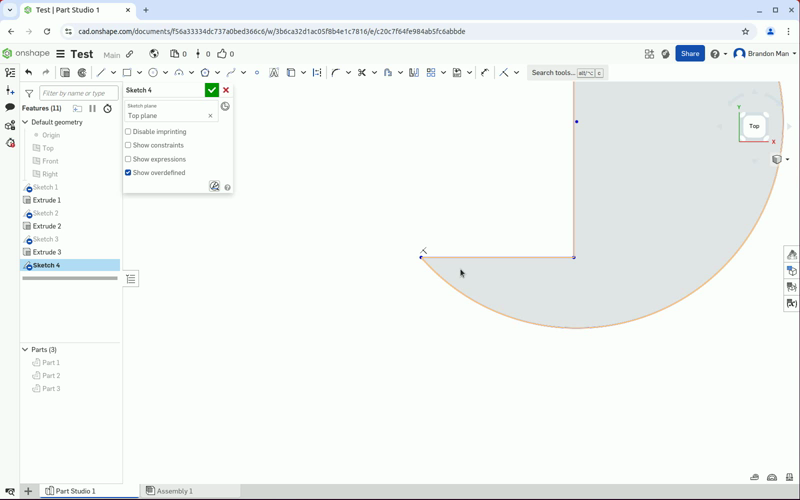
scroll(-6)
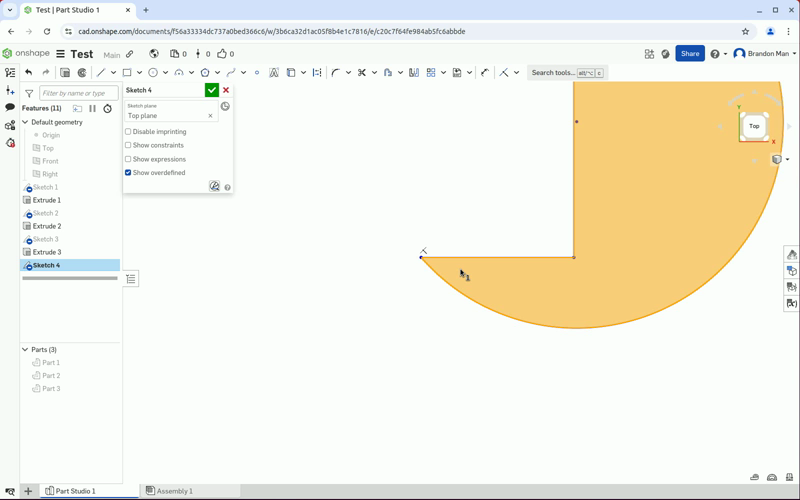
scroll(-6)
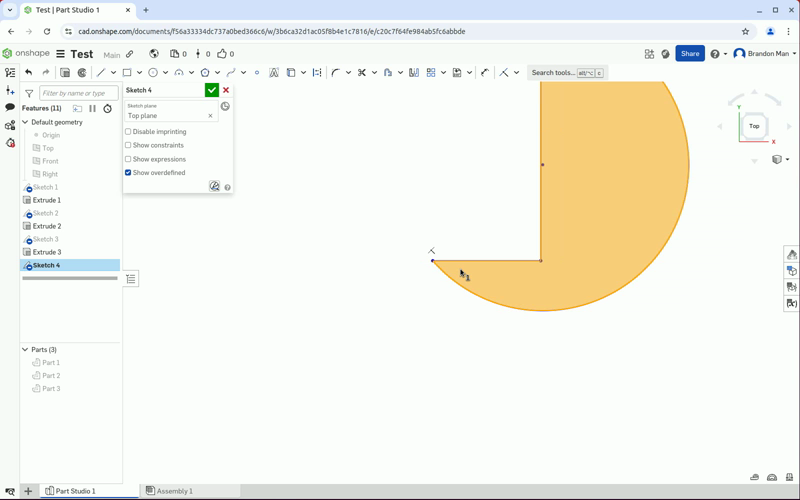
scroll(-6)
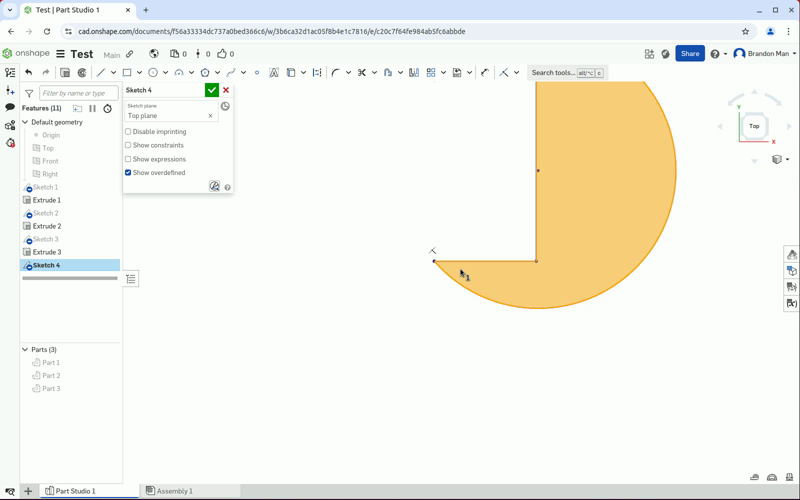
scroll(-6)
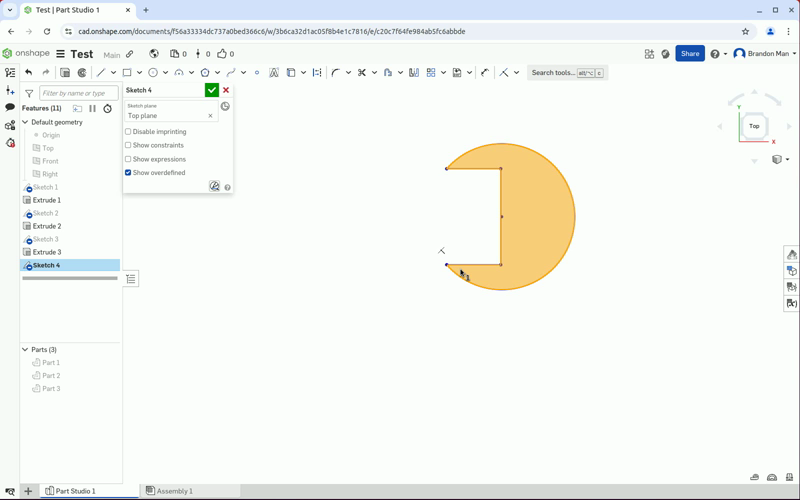
scroll(-6)
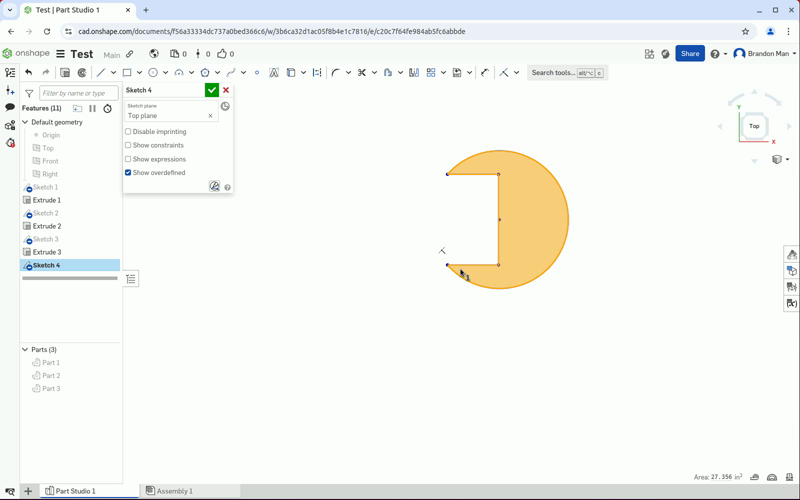
scroll(-6)
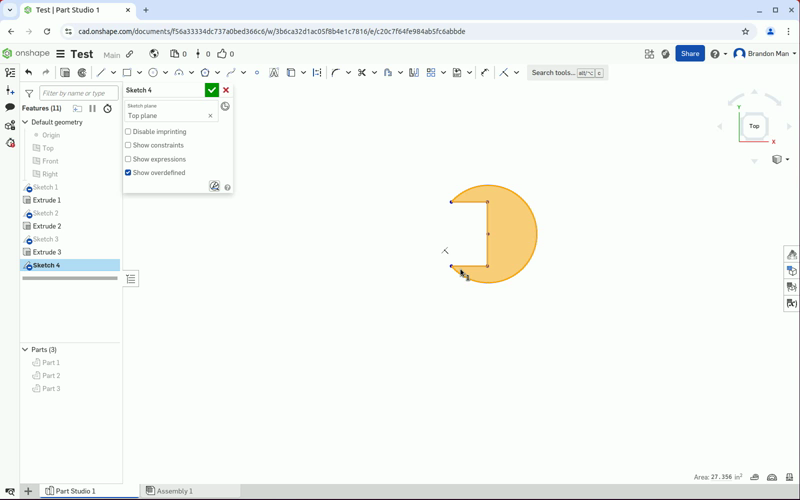
scroll(-6)
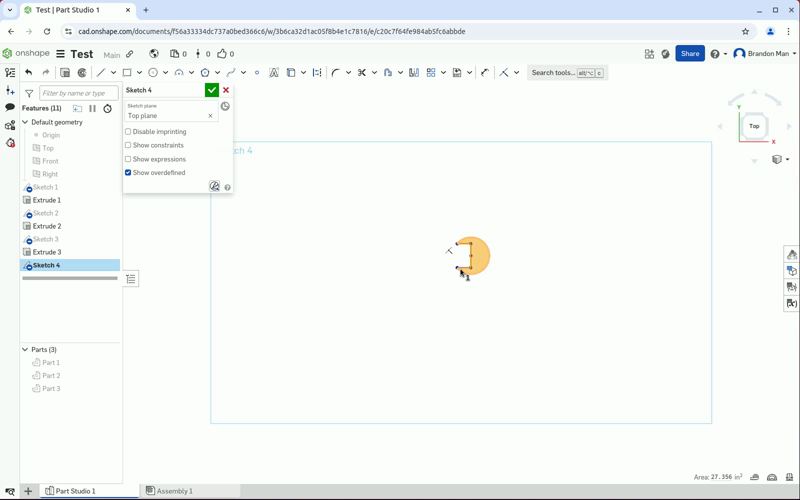
mouse_move(73, 352)
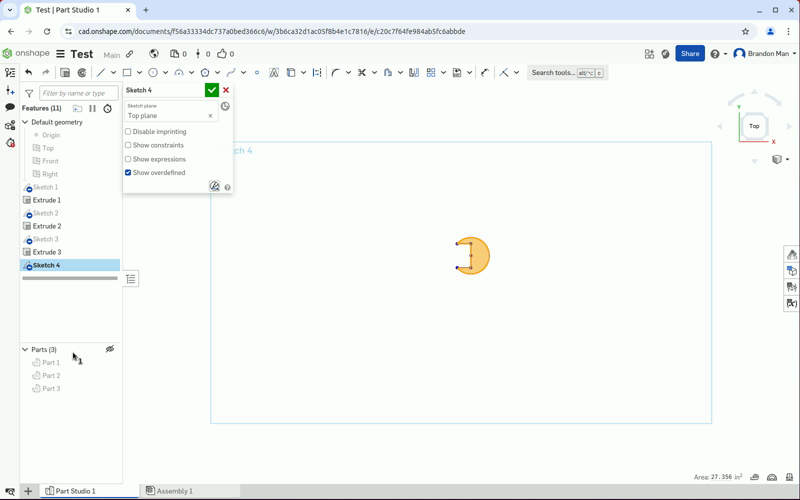
key(shift+y)
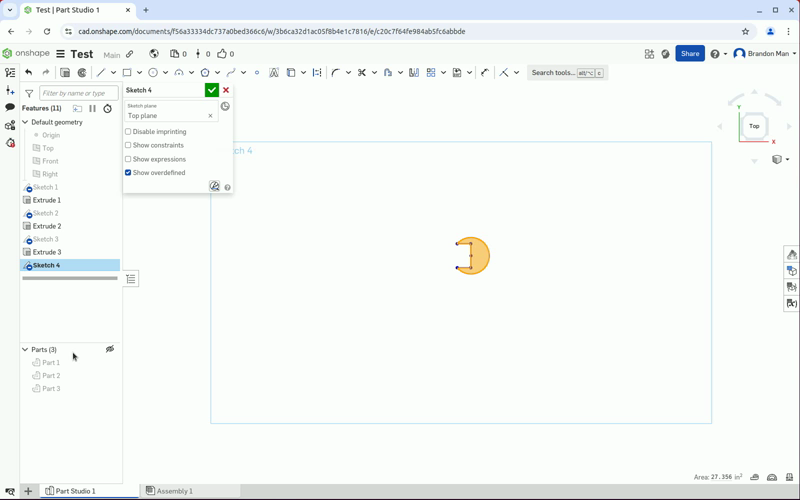
key(shift+e)
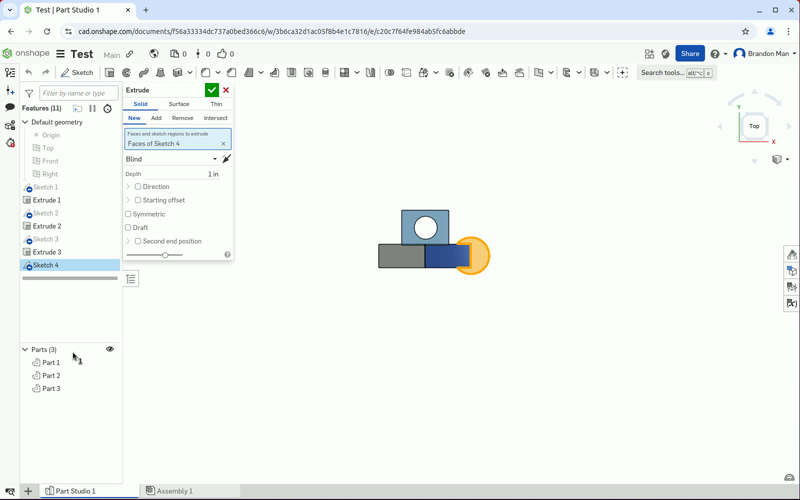
mouse_move(143, 106)
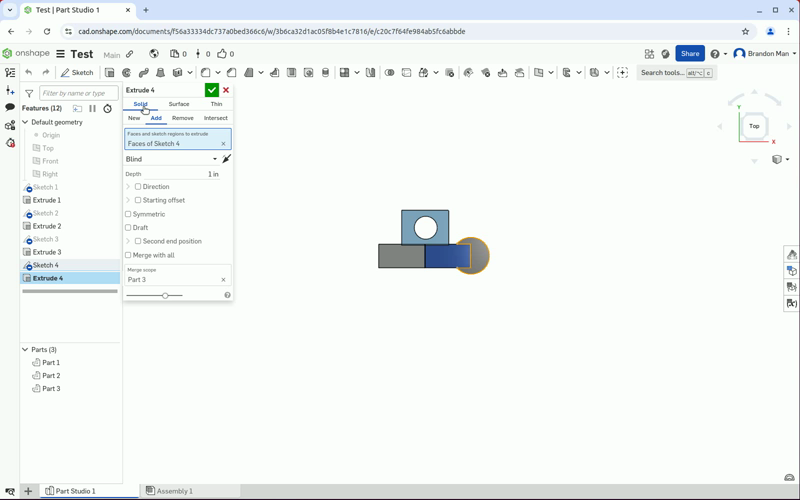
click(143, 106)
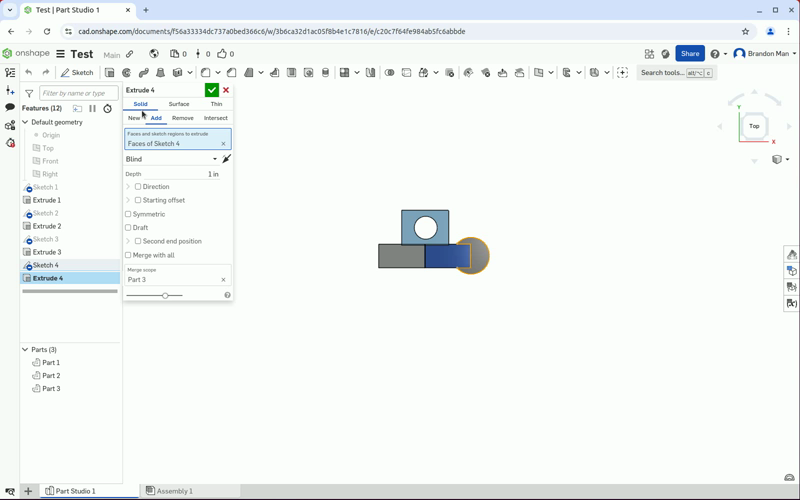
mouse_move(137, 120)
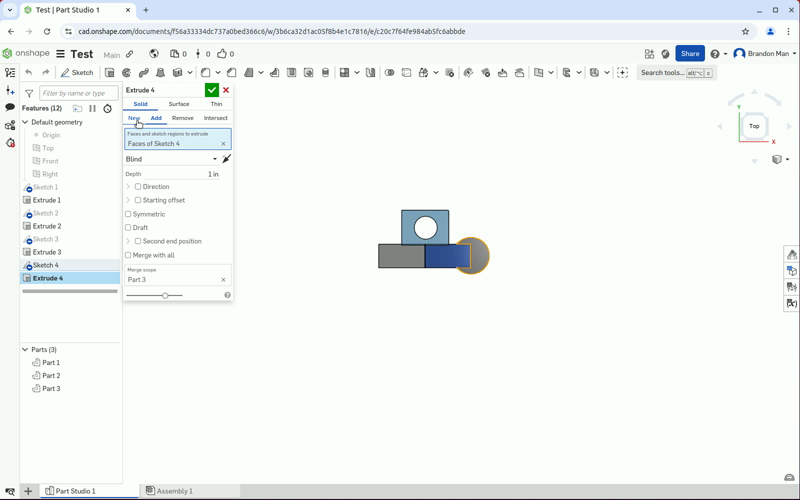
click(137, 120)
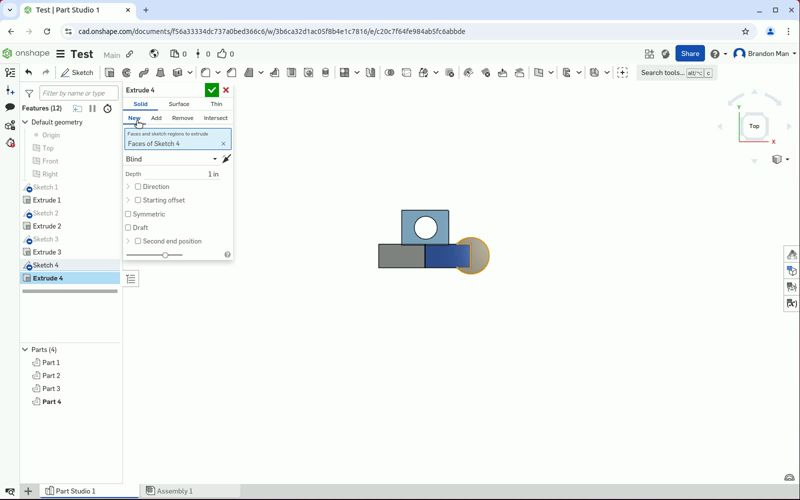
key(tab, 4)
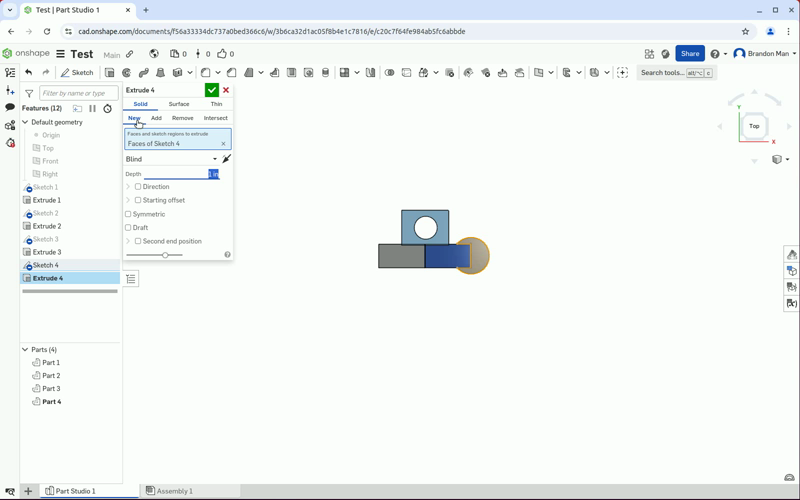
text(6.981)
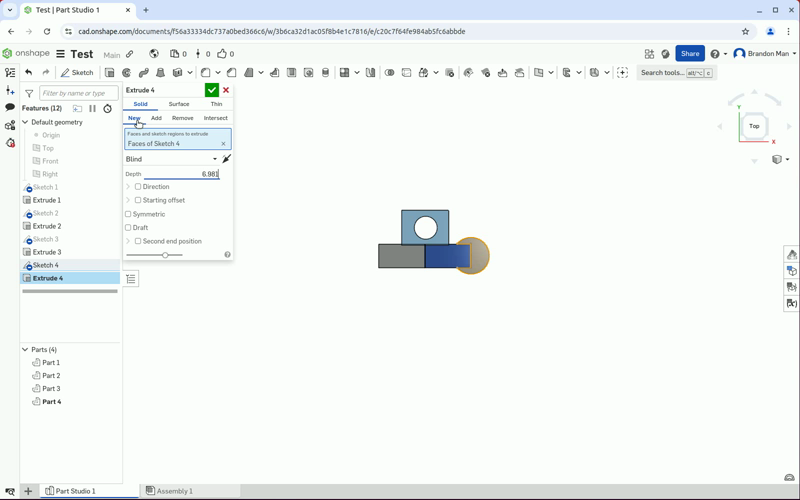
key(enter)
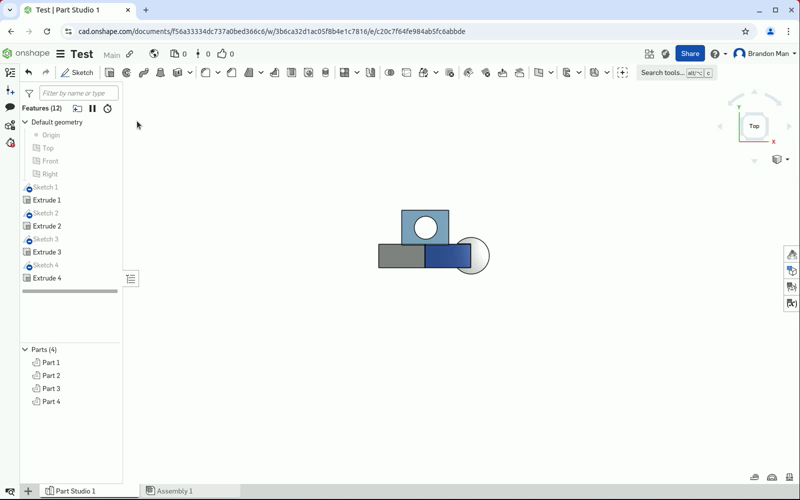
key(shift+h)
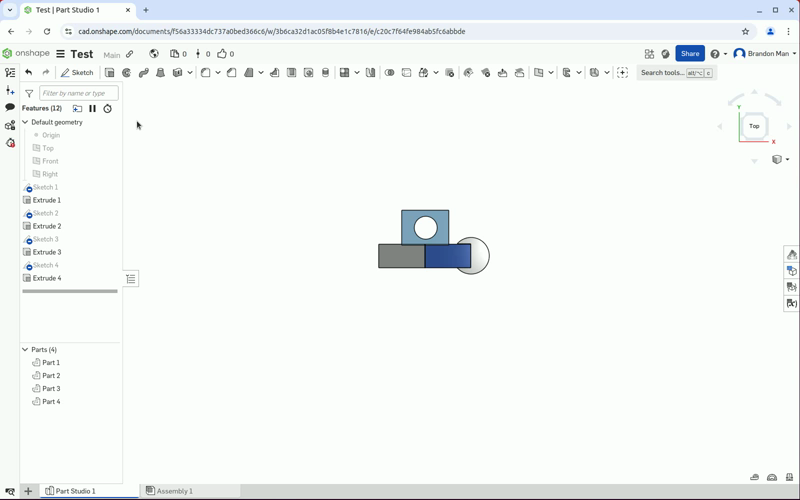
key(shift+h)
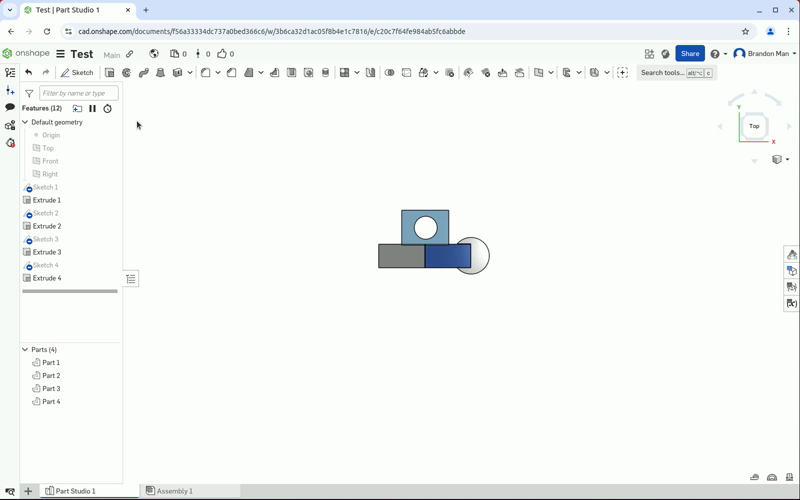
mouse_move(73, 189)
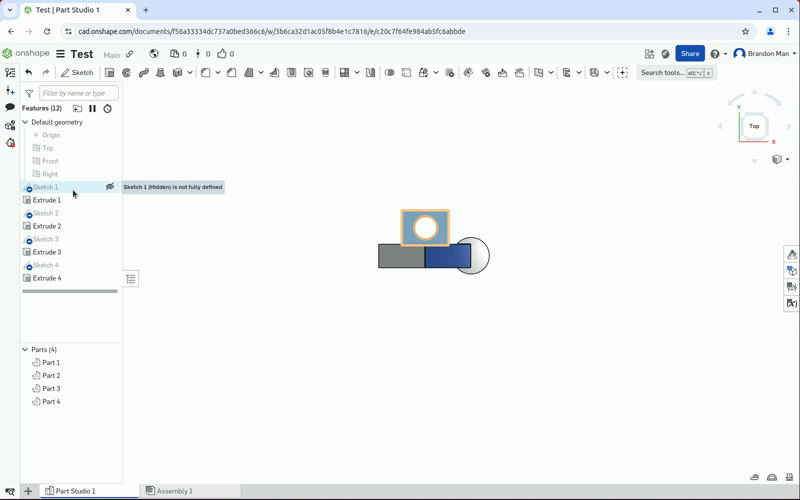
click(73, 189)
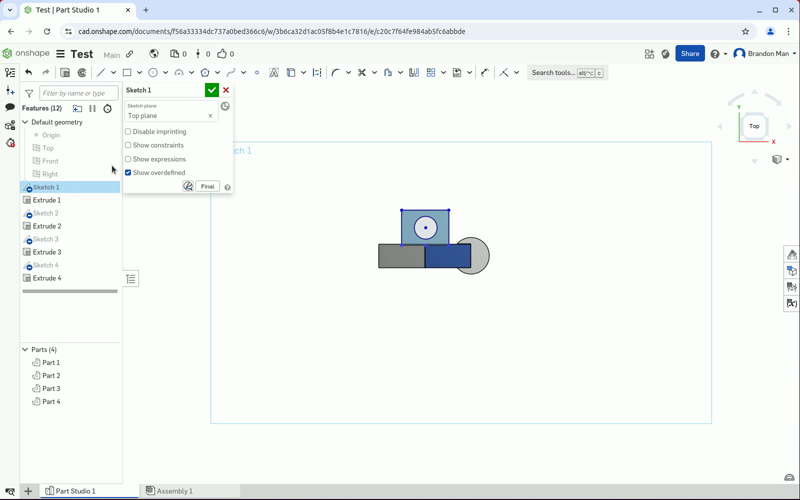
mouse_move(229, 92)
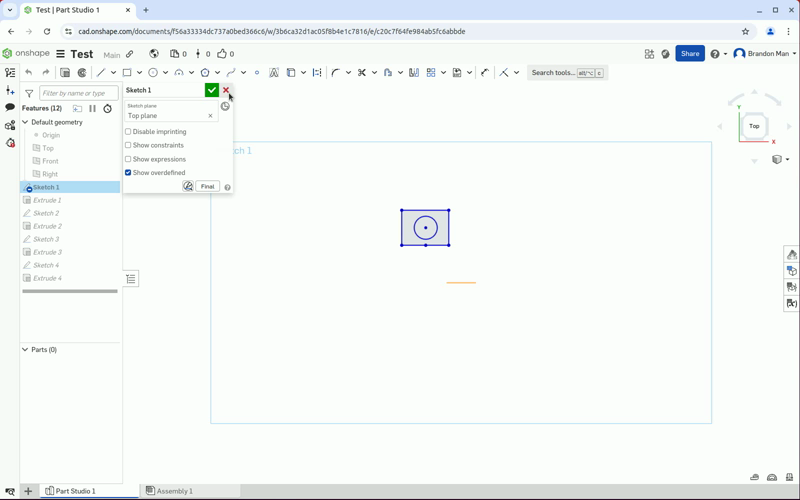
click(229, 92)
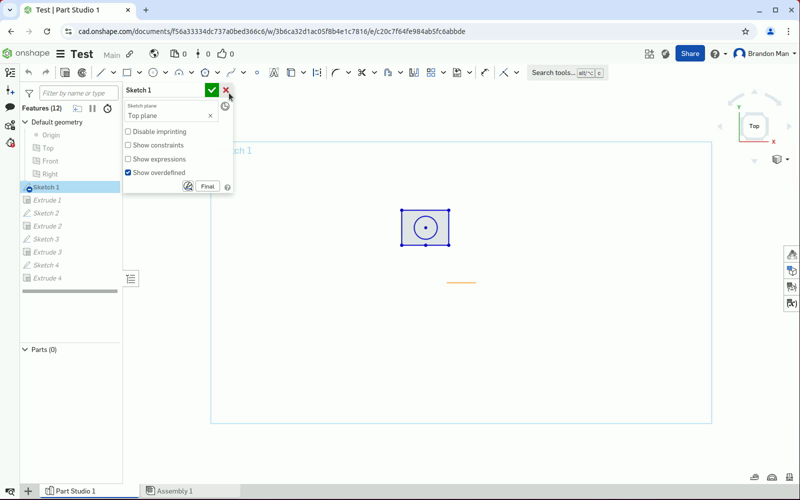
key(shift+s)
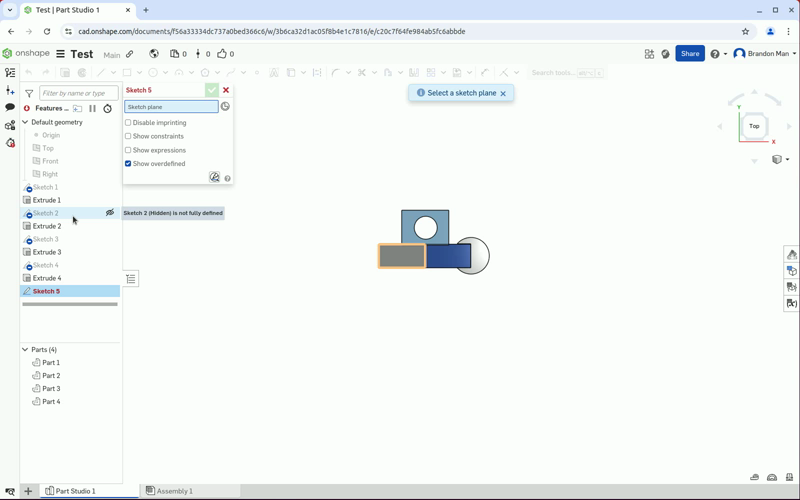
scroll(3)
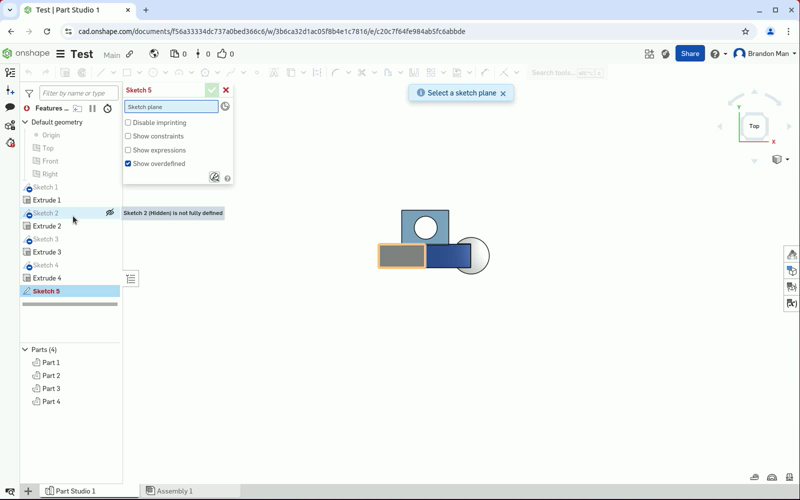
mouse_move(73, 150)
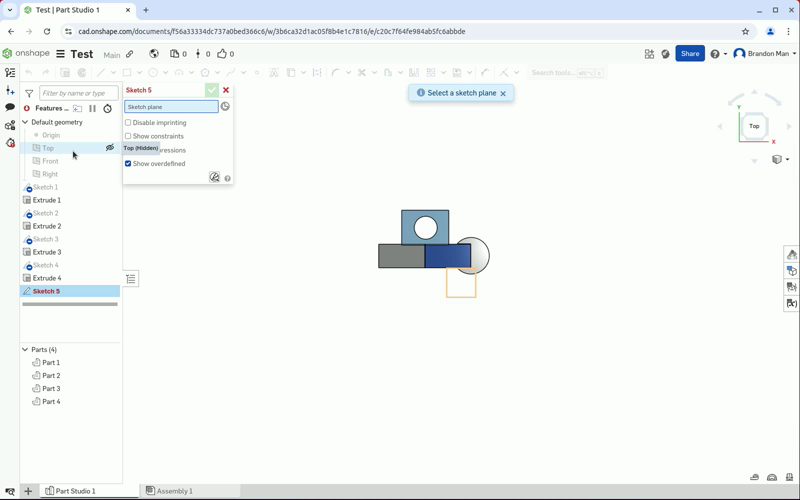
click(73, 150)
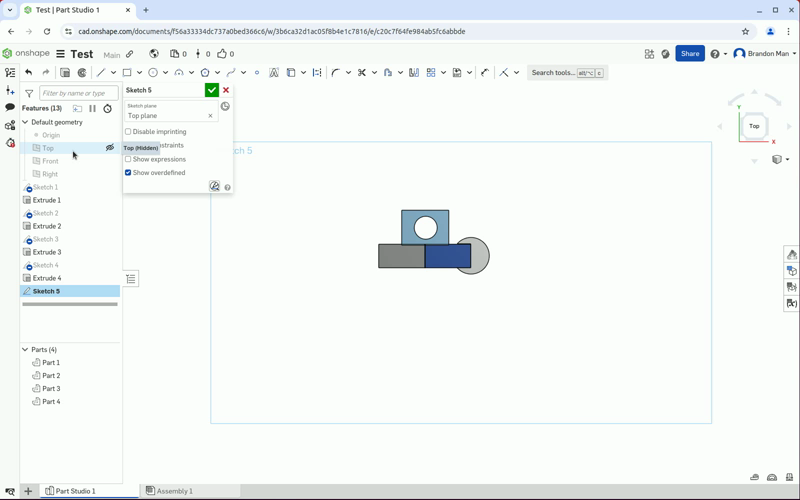
mouse_move(73, 352)
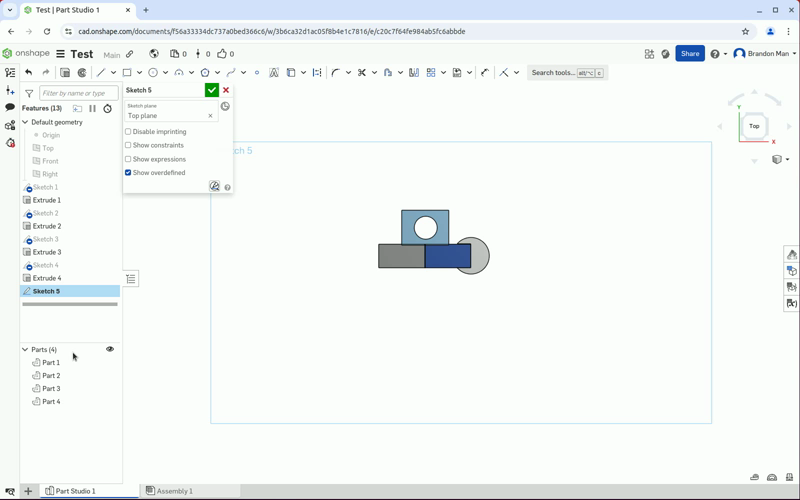
key(y)
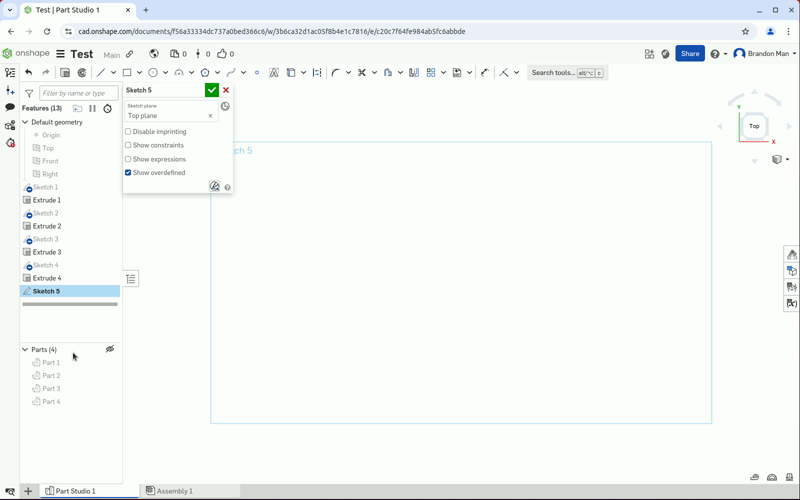
key(l)
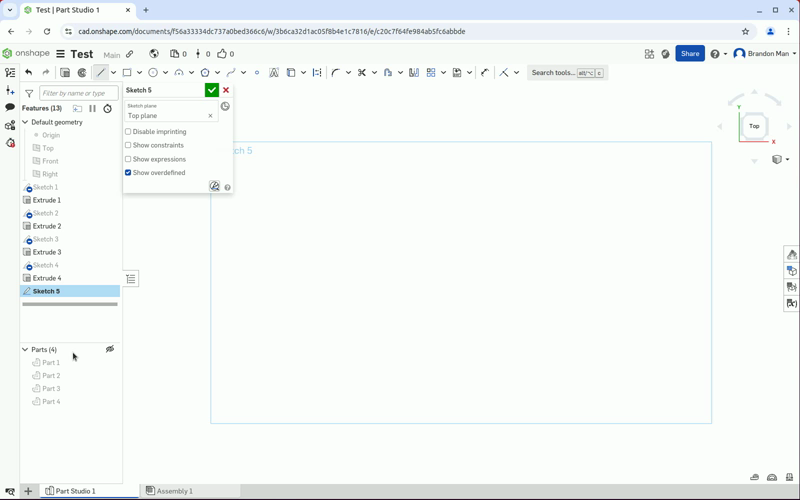
key_down(shift)
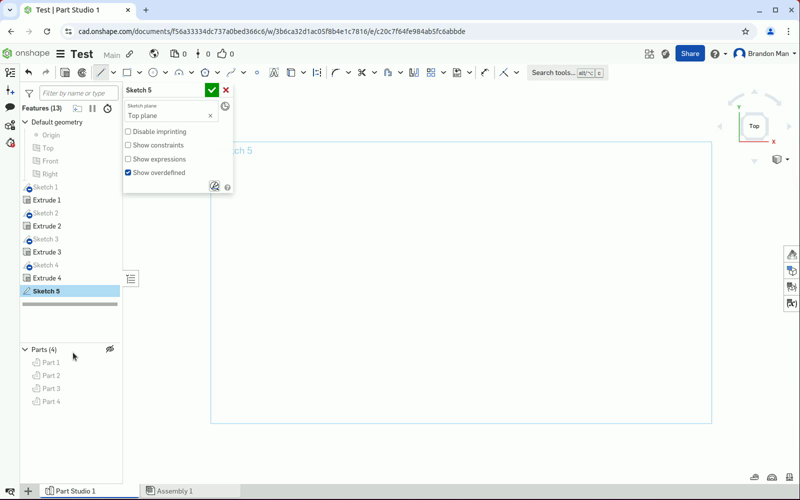
mouse_move(378, 267)
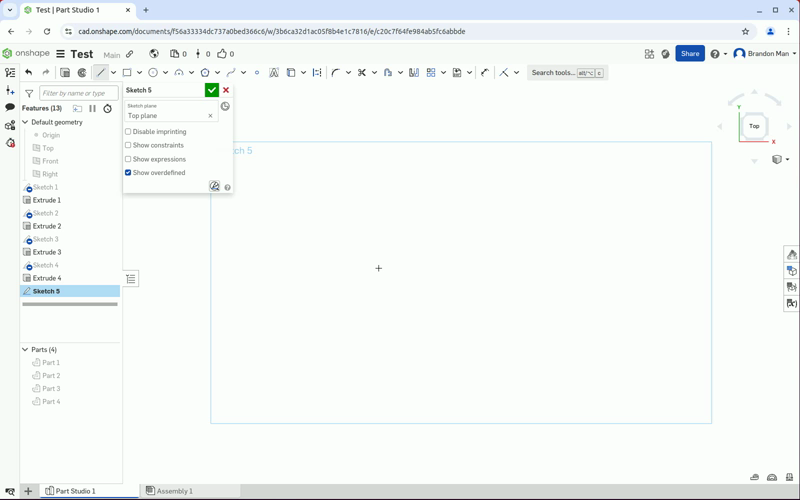
click(378, 267)
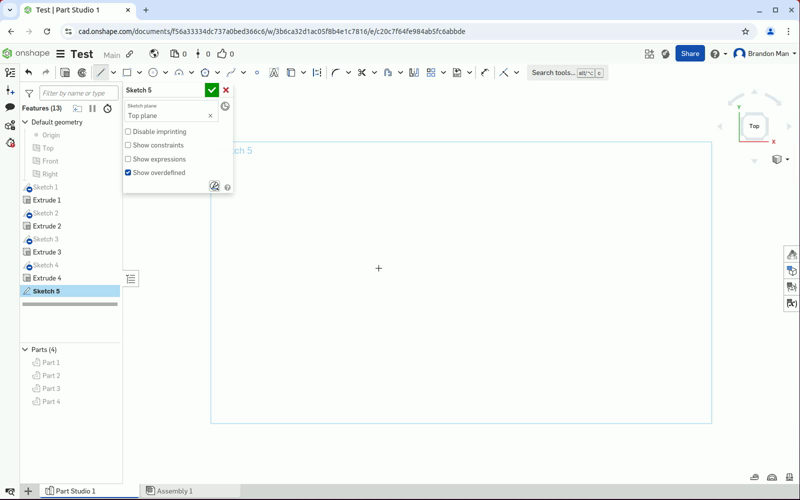
key_up(shift)
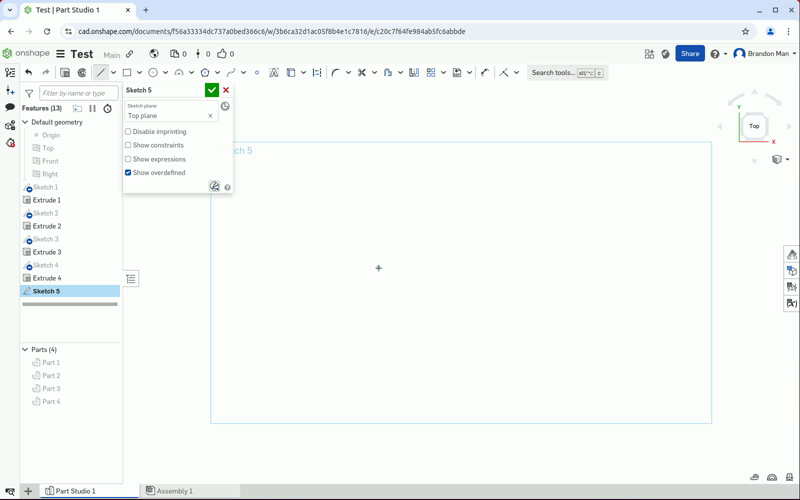
key_down(shift)
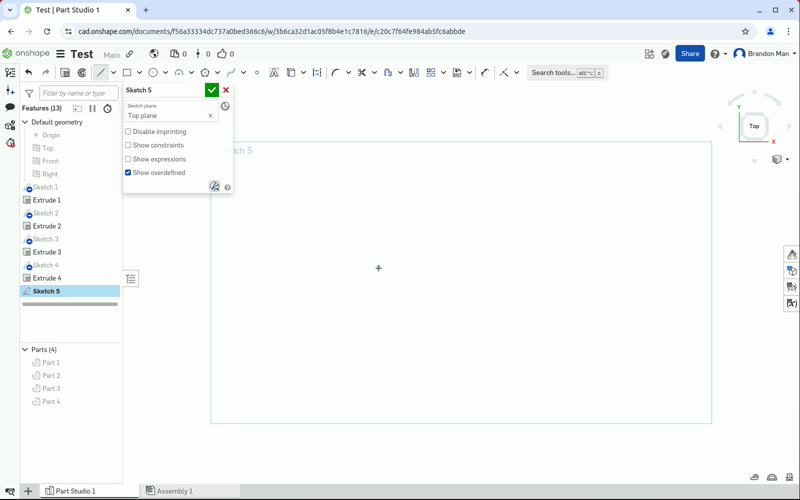
mouse_move(408, 267)
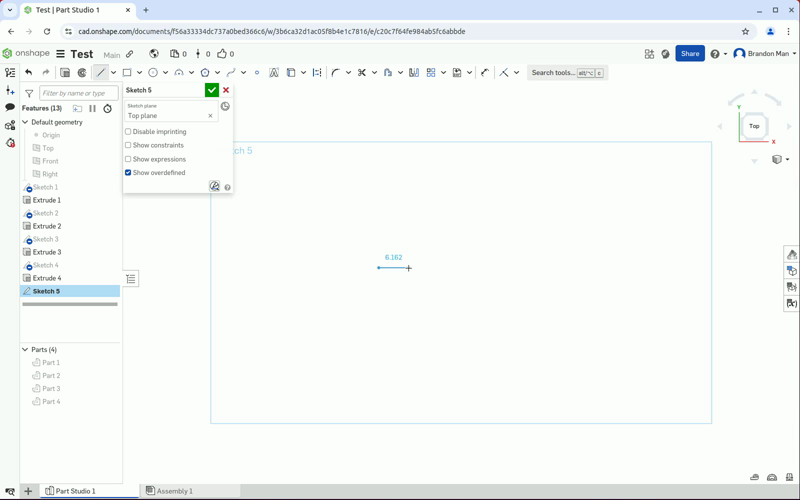
mouse_move(392, 267)
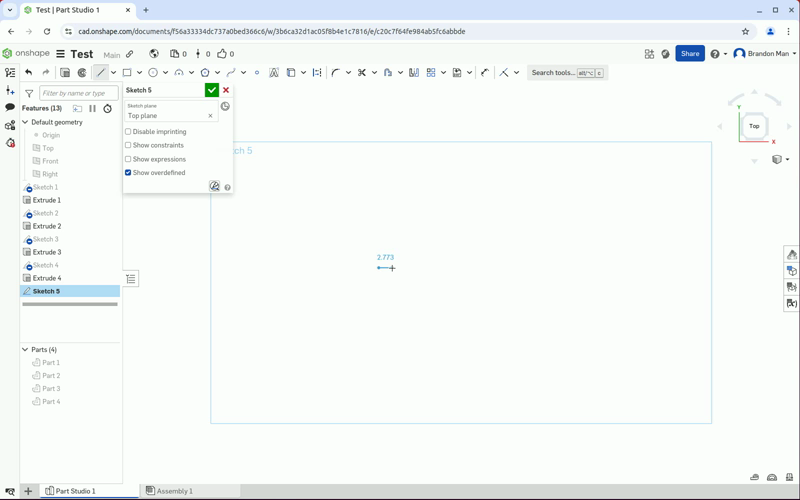
click(392, 267)
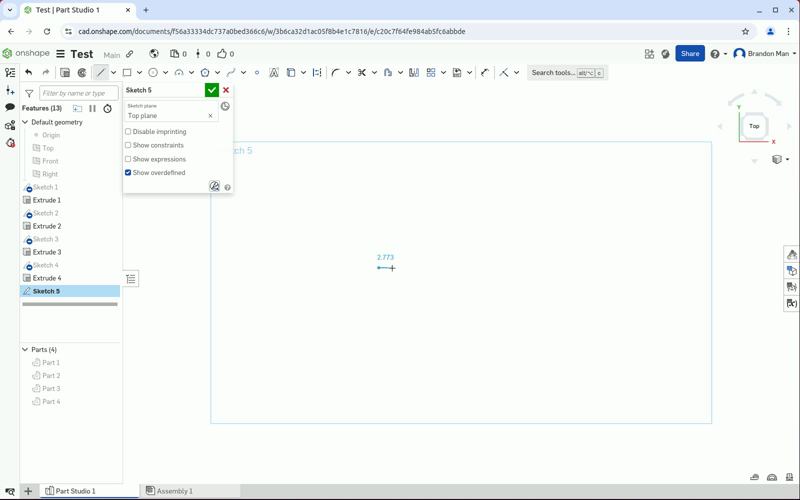
key_up(shift)
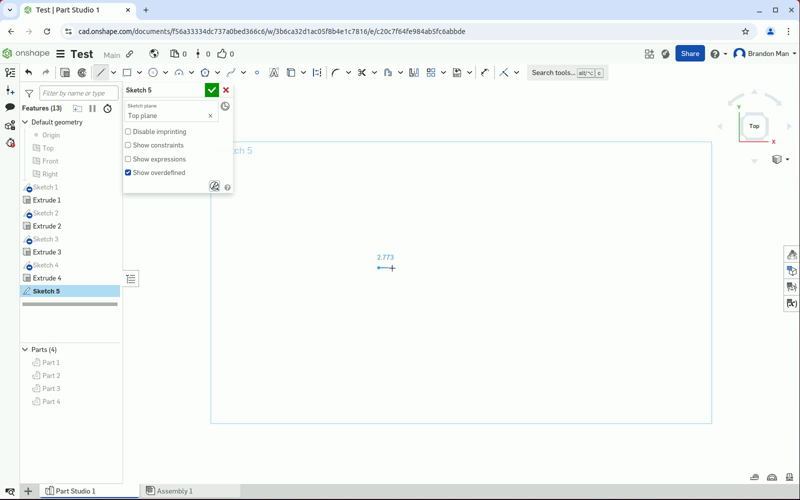
key(esc)
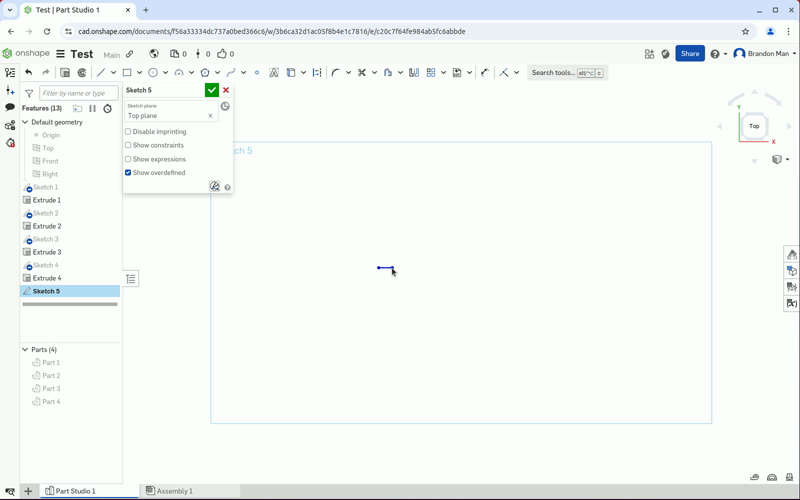
key(a)
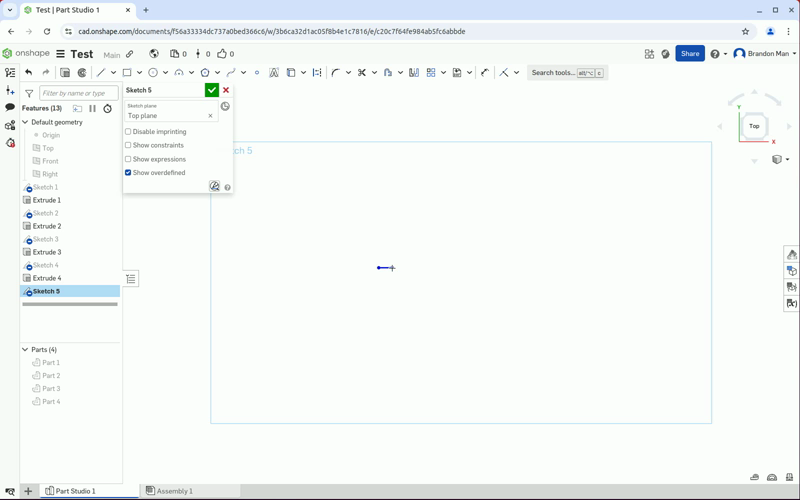
mouse_move(392, 267)
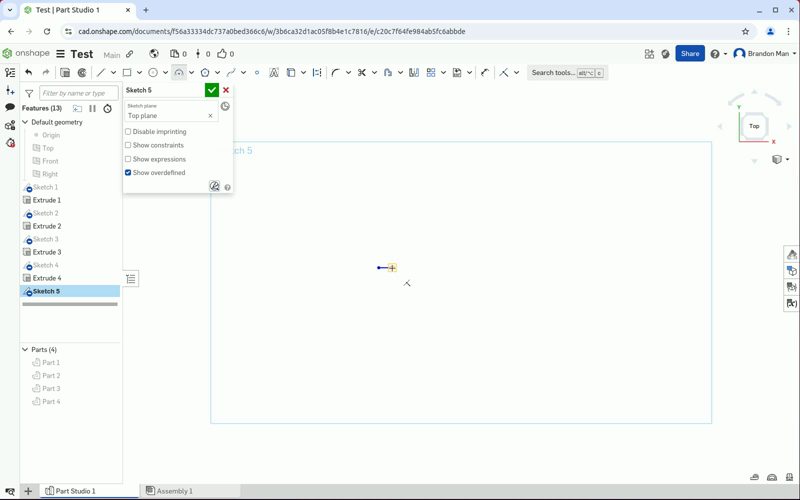
click(392, 267)
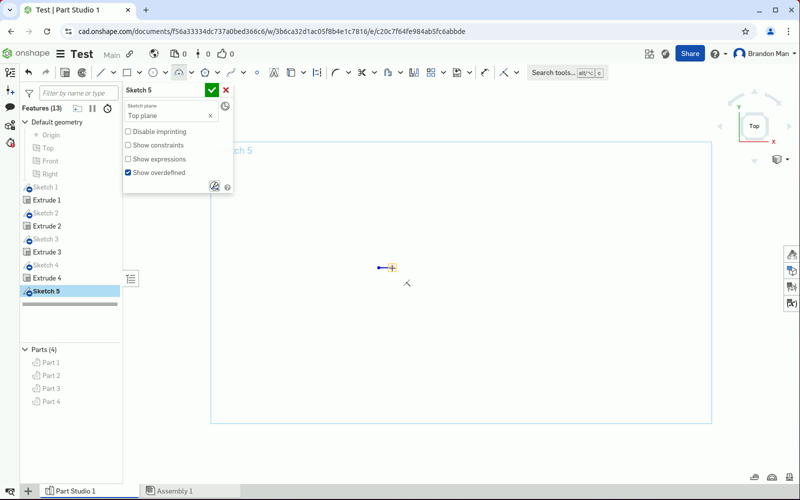
key_down(shift)
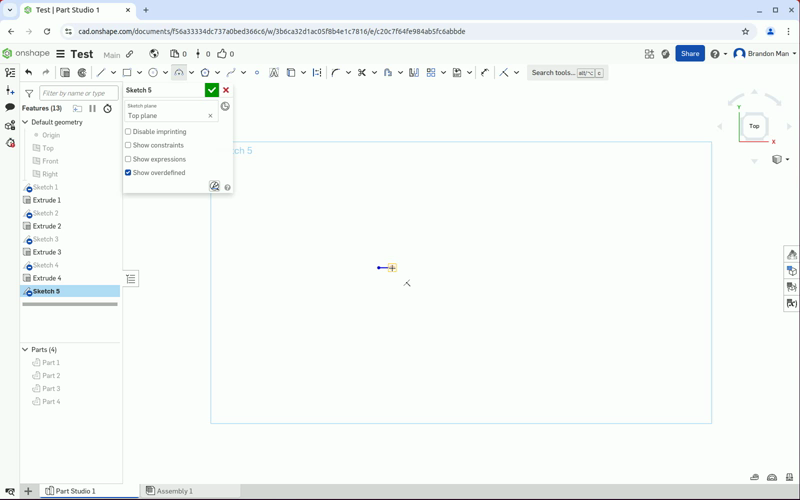
mouse_move(392, 243)
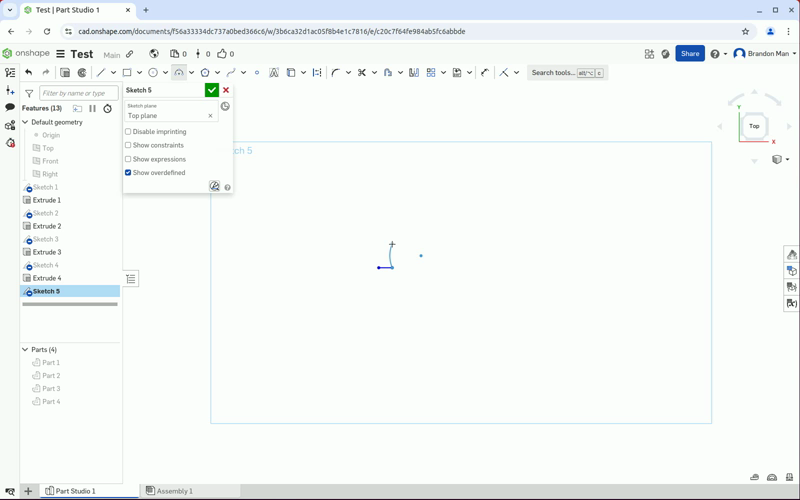
click(392, 243)
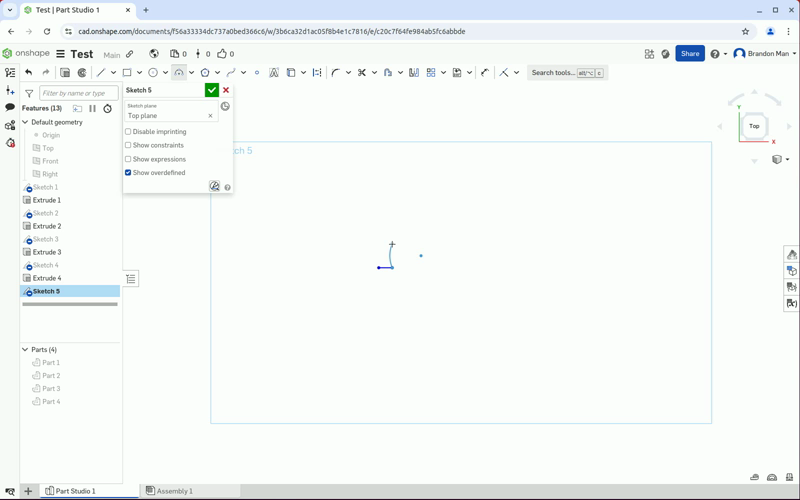
mouse_move(360, 255)
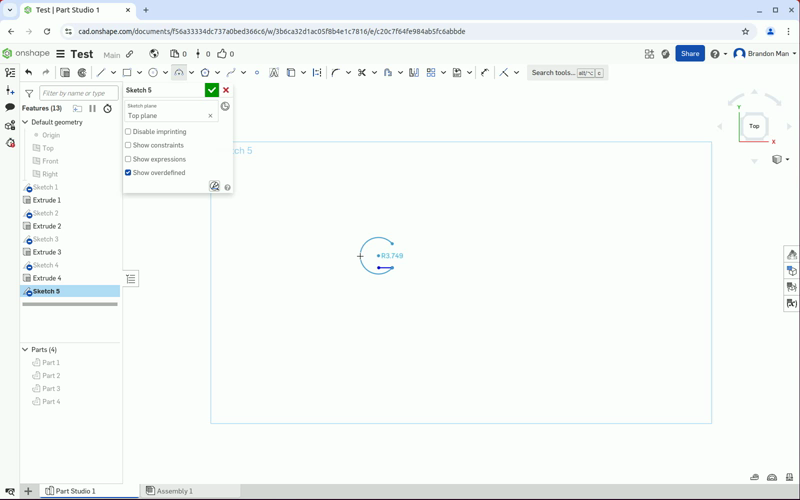
click(360, 255)
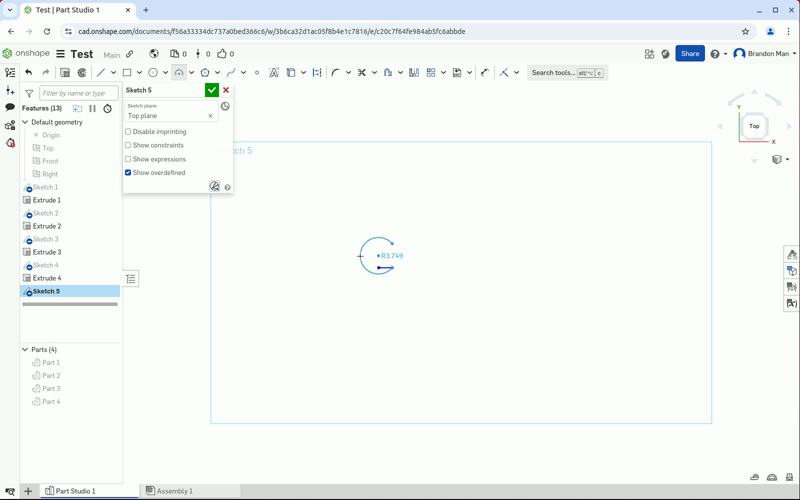
key_up(shift)
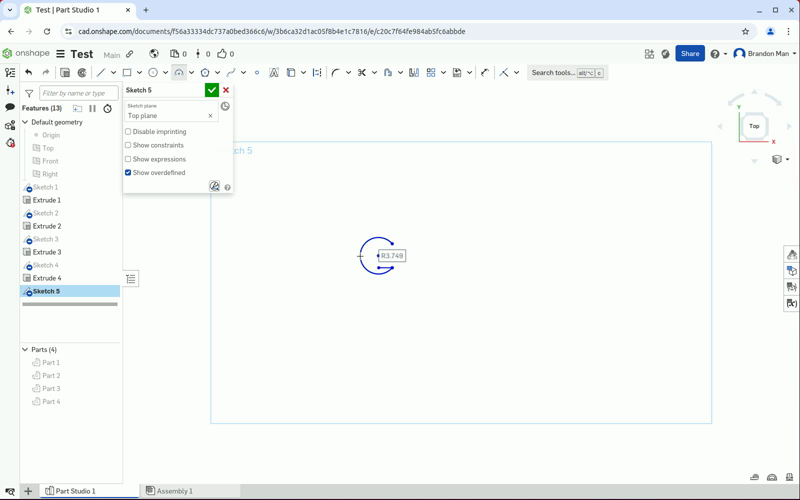
key(esc)
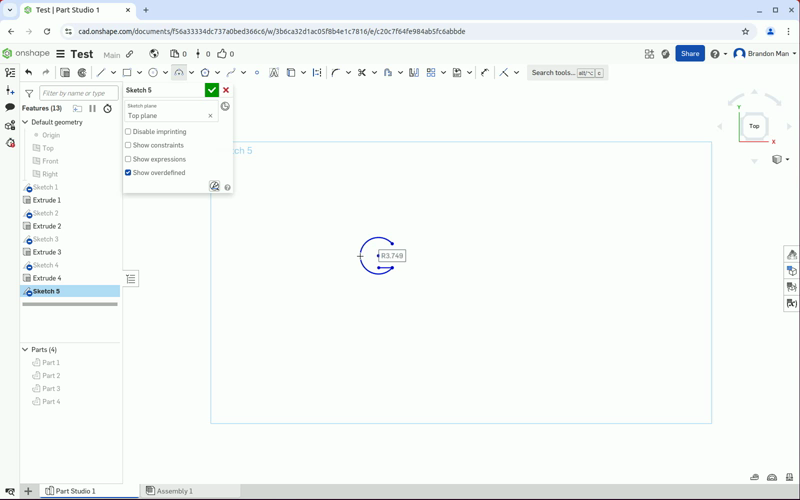
key(l)
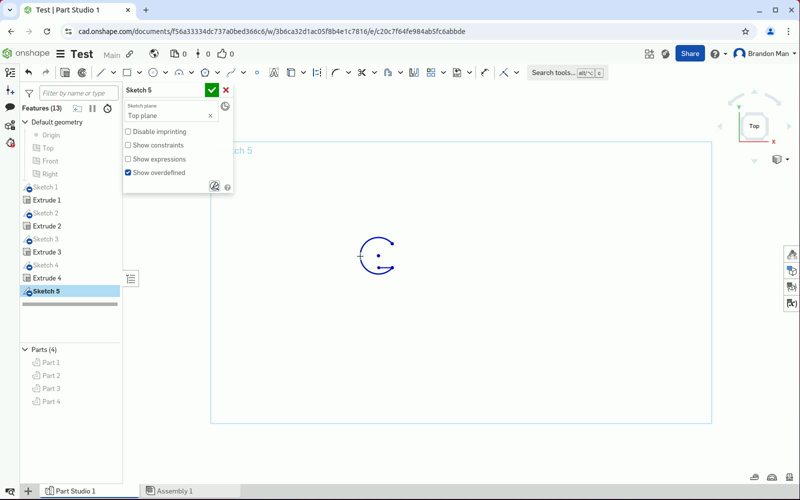
mouse_move(392, 243)
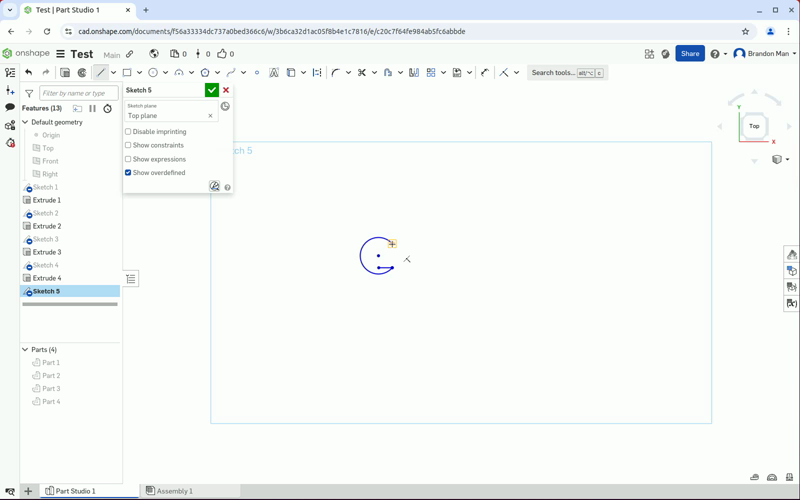
click(392, 243)
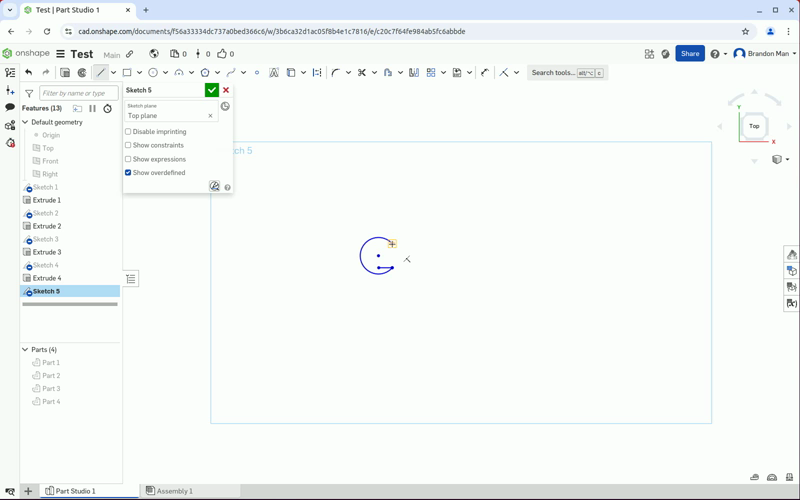
key_down(shift)
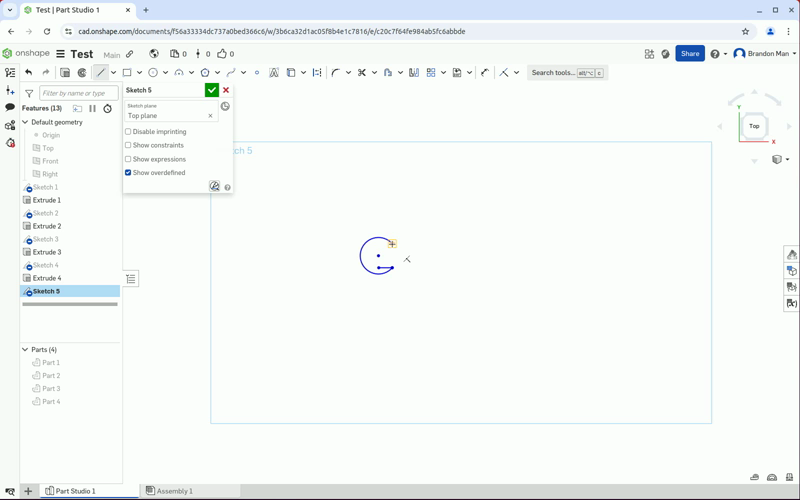
mouse_move(422, 243)
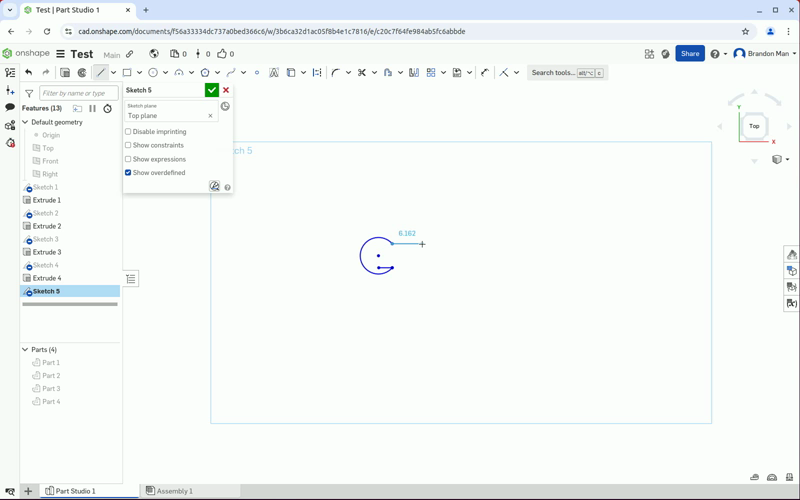
mouse_move(378, 243)
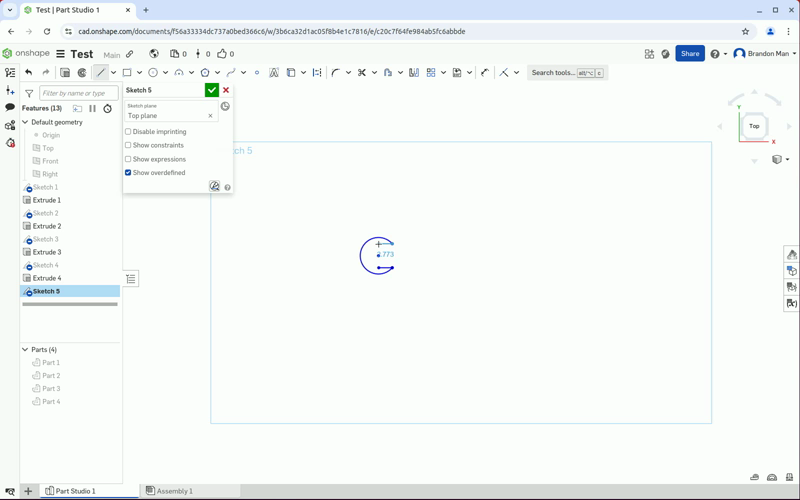
click(378, 243)
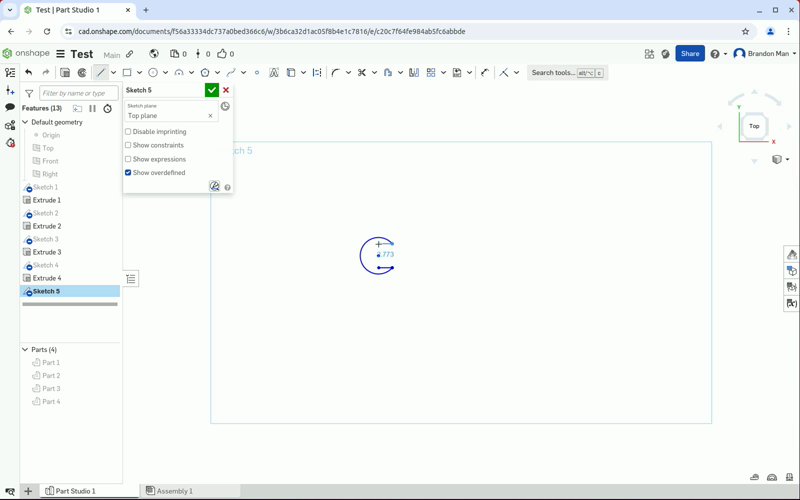
key_up(shift)
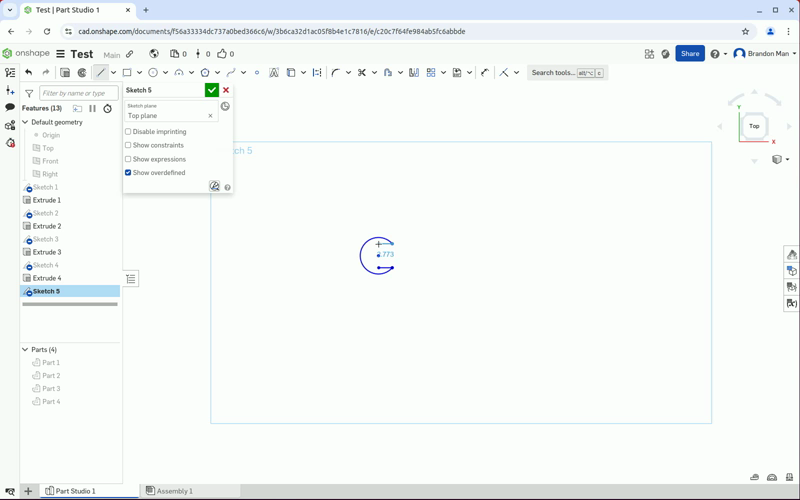
mouse_move(408, 243)
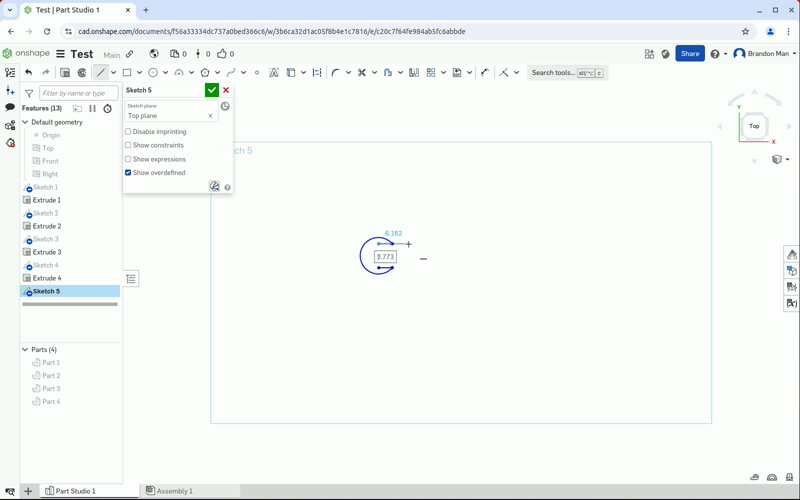
key_down(shift)
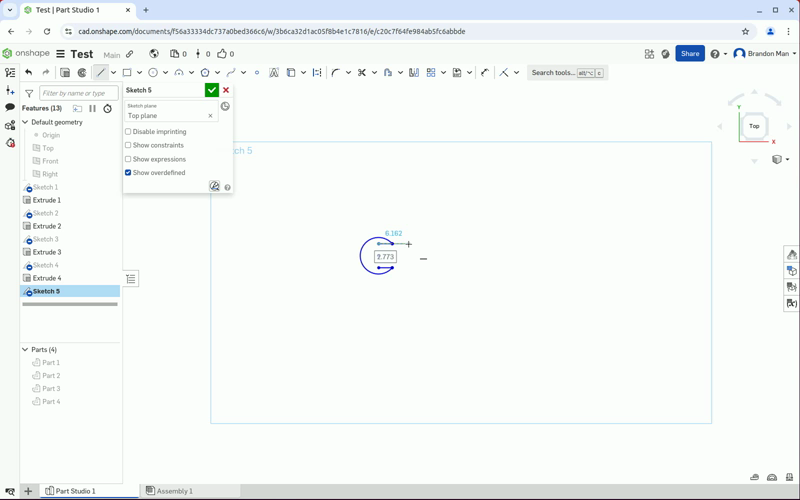
mouse_move(378, 267)
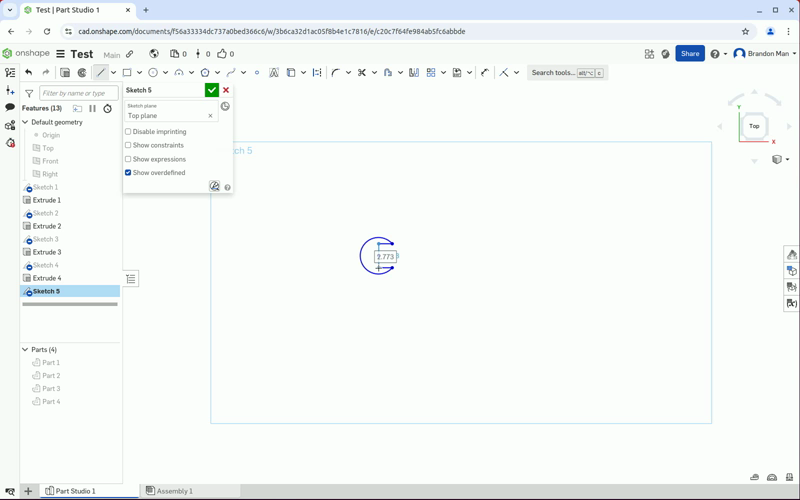
key_up(shift)
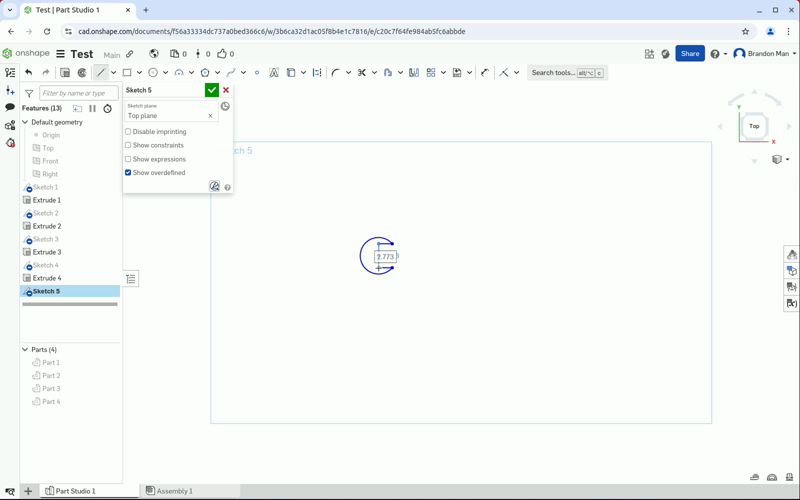
click(378, 267)
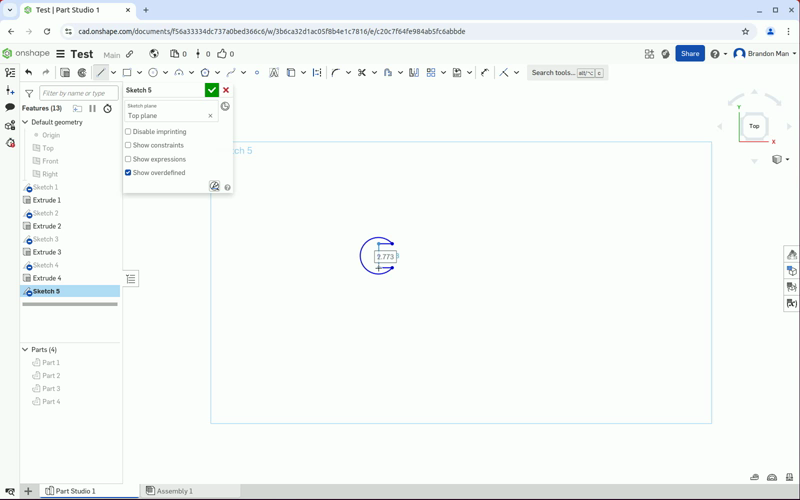
key(esc)
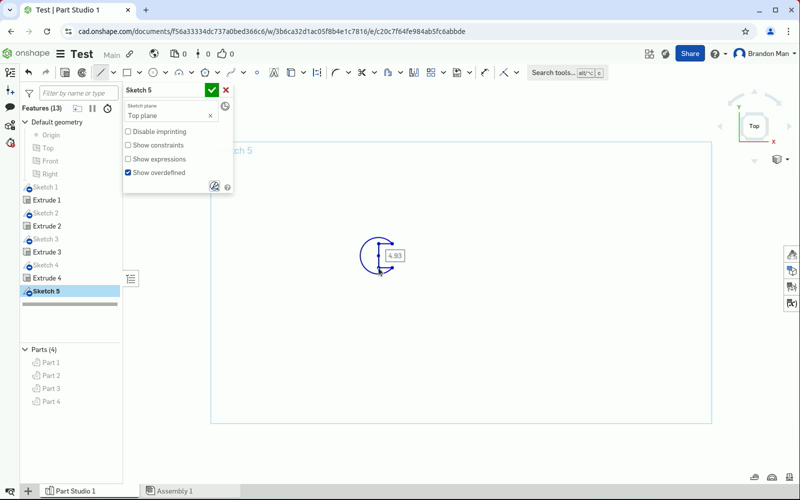
mouse_move(387, 241)
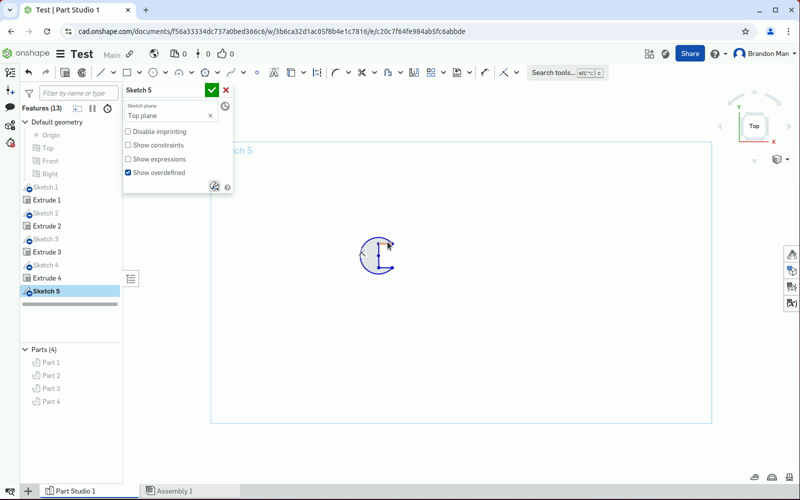
scroll(6)
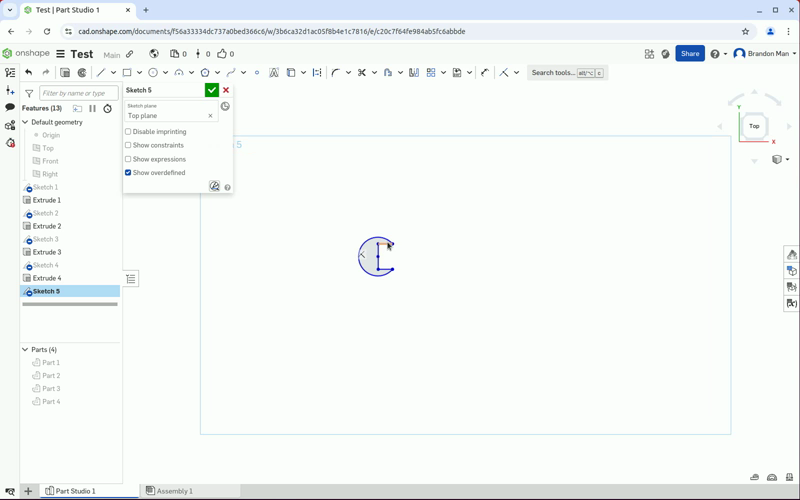
scroll(6)
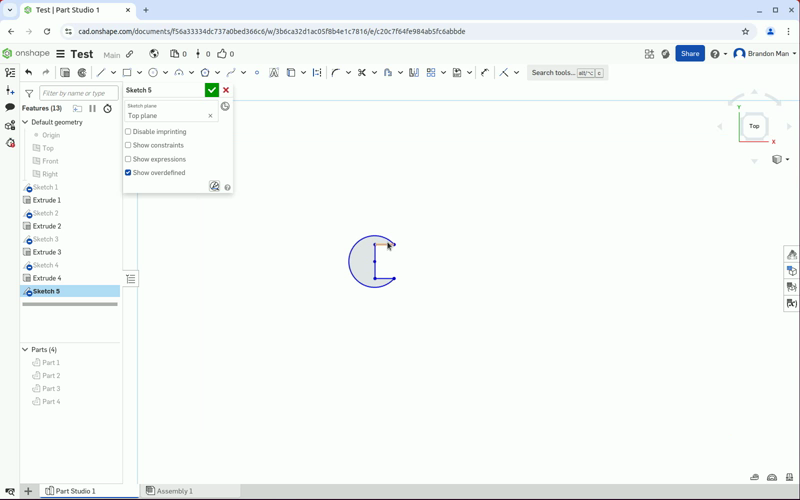
scroll(6)
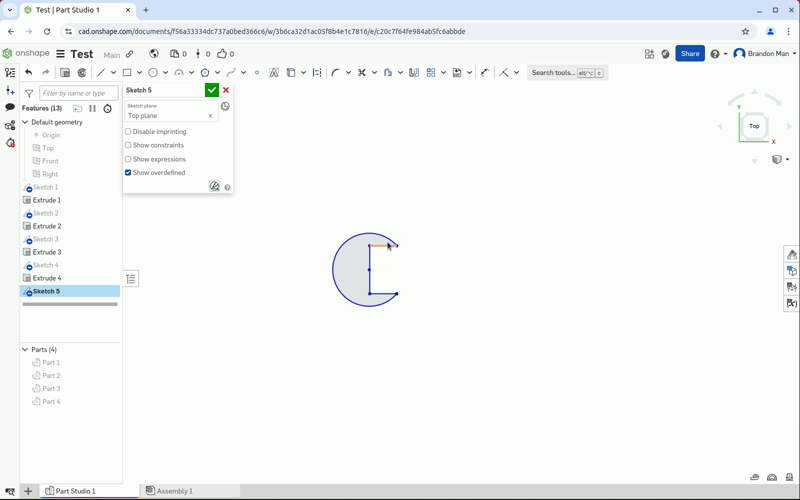
scroll(6)
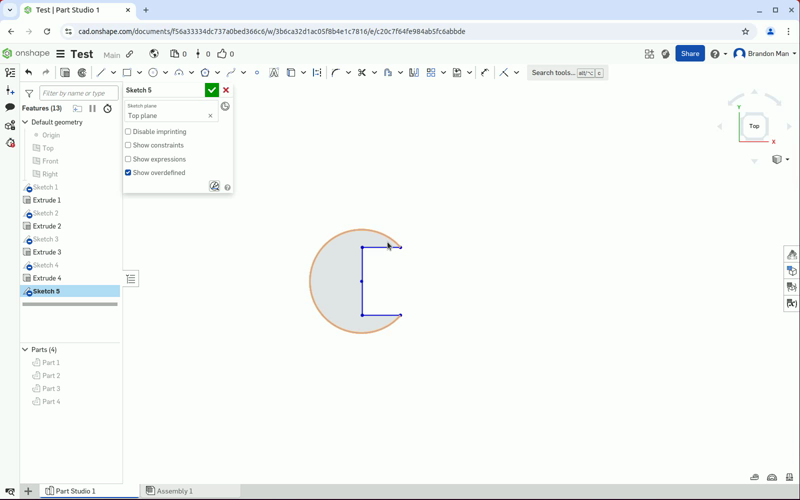
scroll(6)
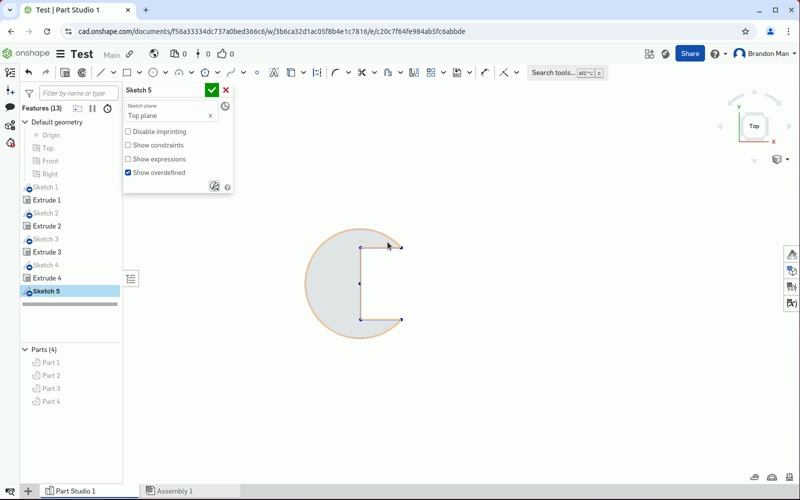
scroll(6)
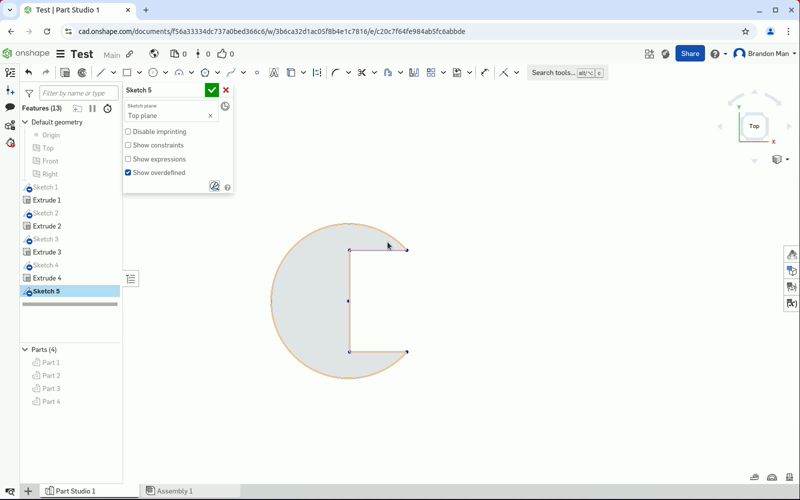
scroll(6)
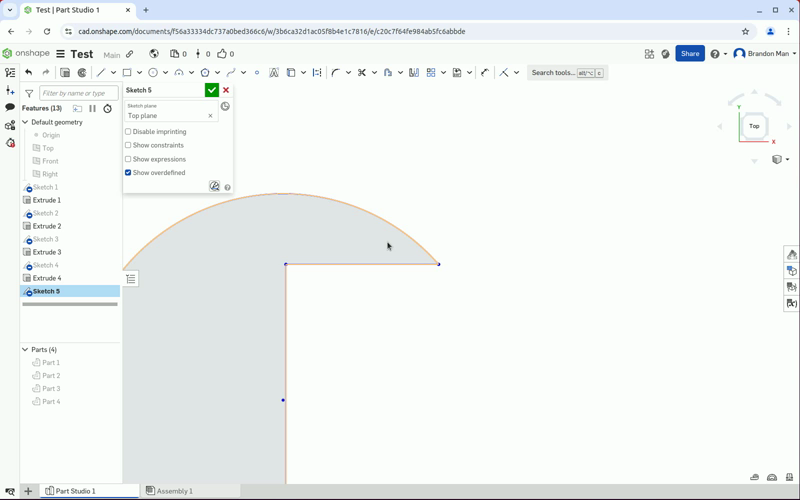
click(387, 241)
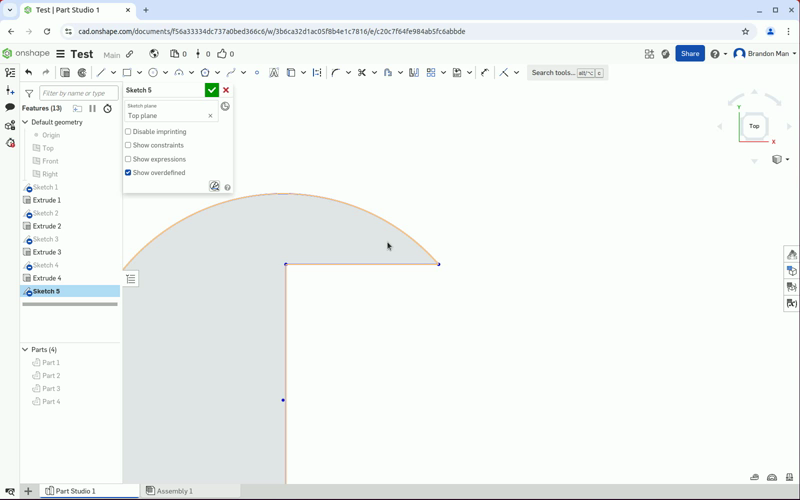
scroll(-6)
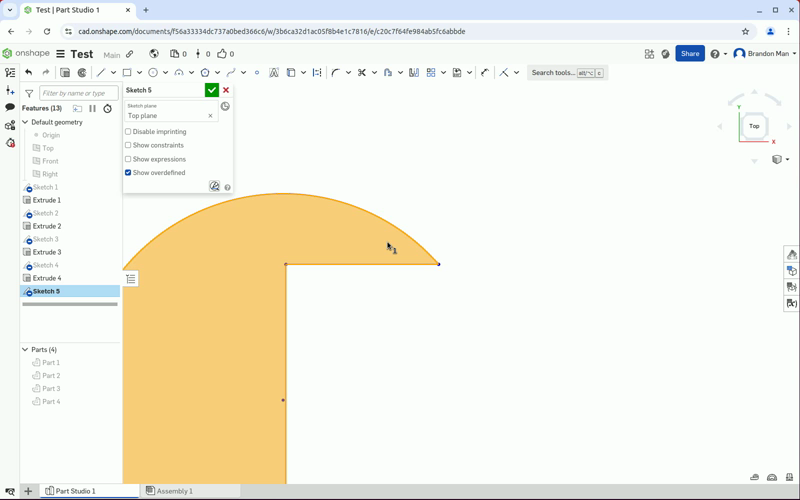
scroll(-6)
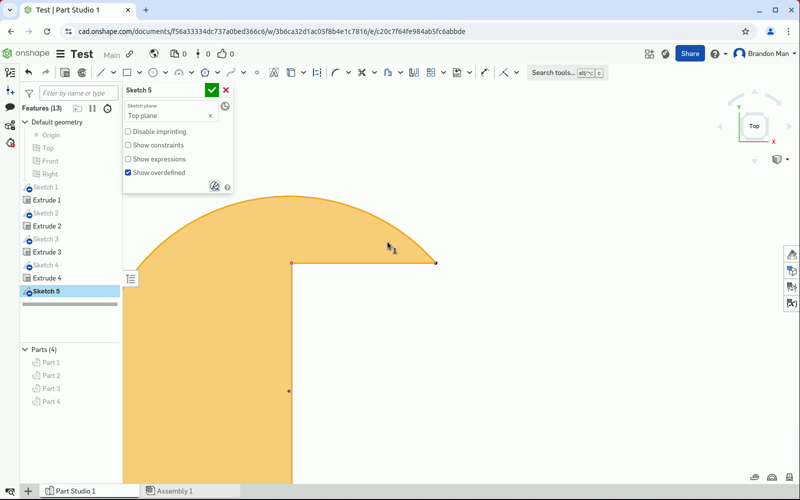
scroll(-6)
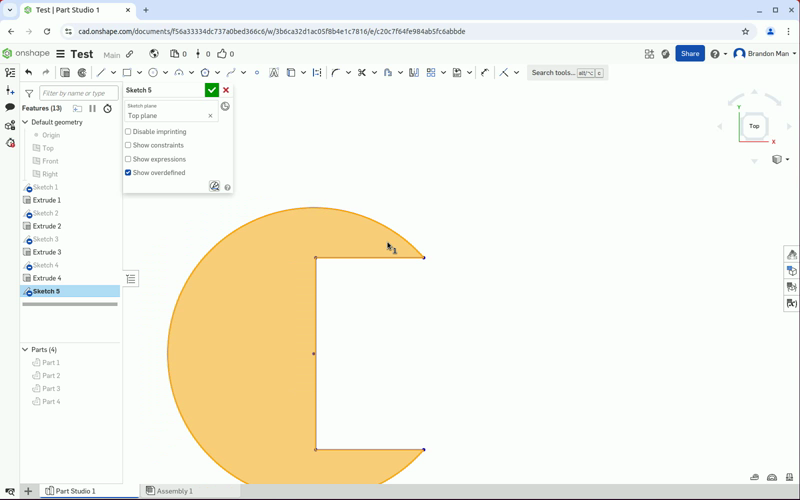
scroll(-6)
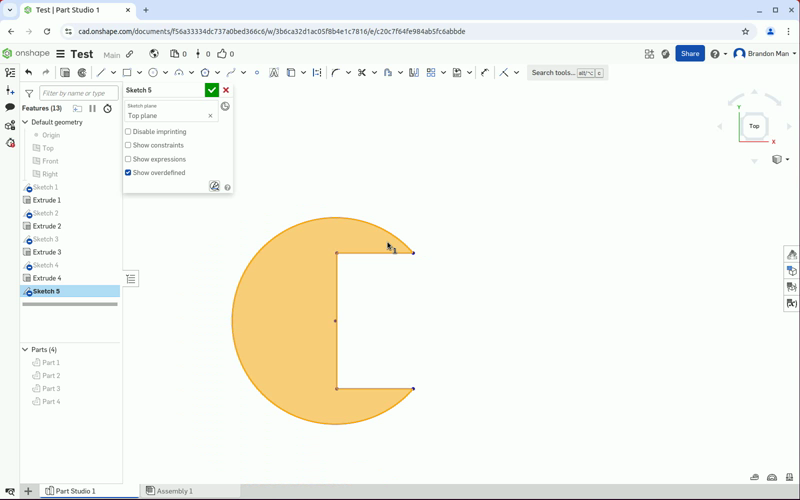
scroll(-6)
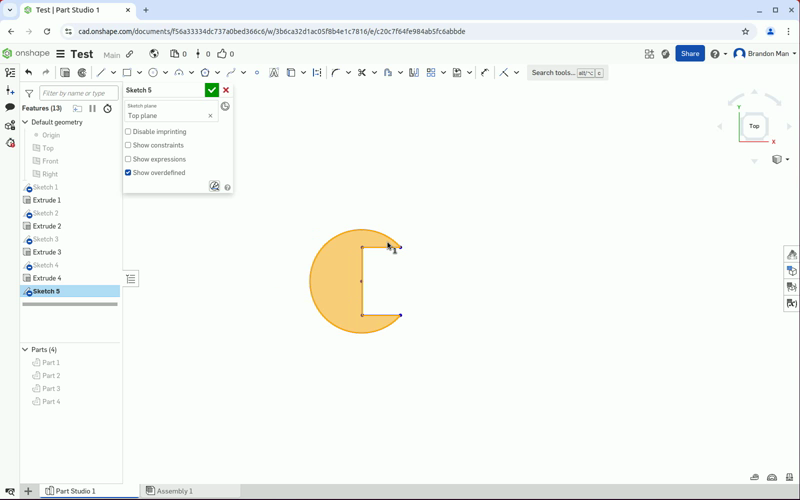
scroll(-6)
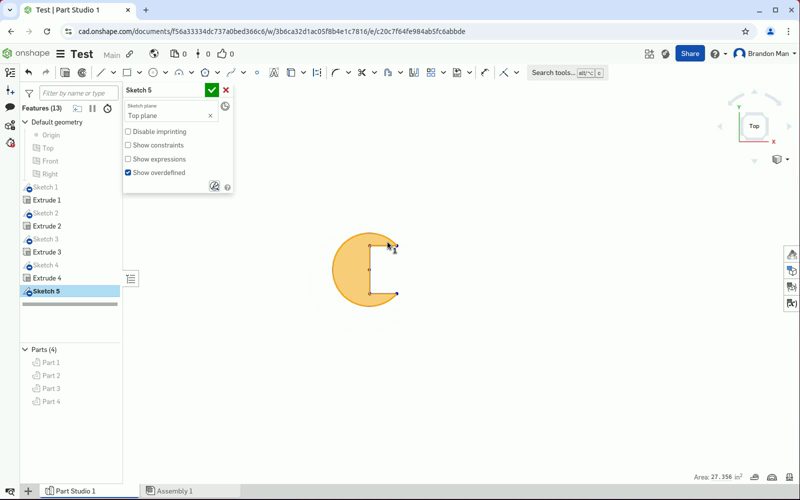
scroll(-6)
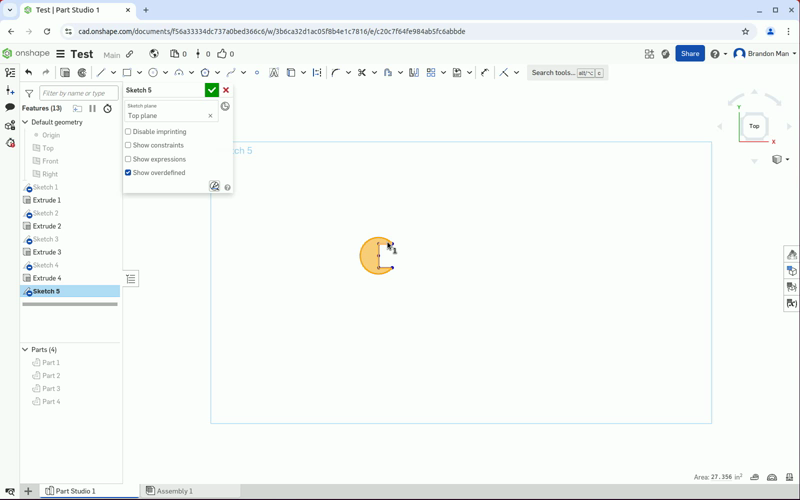
mouse_move(73, 352)
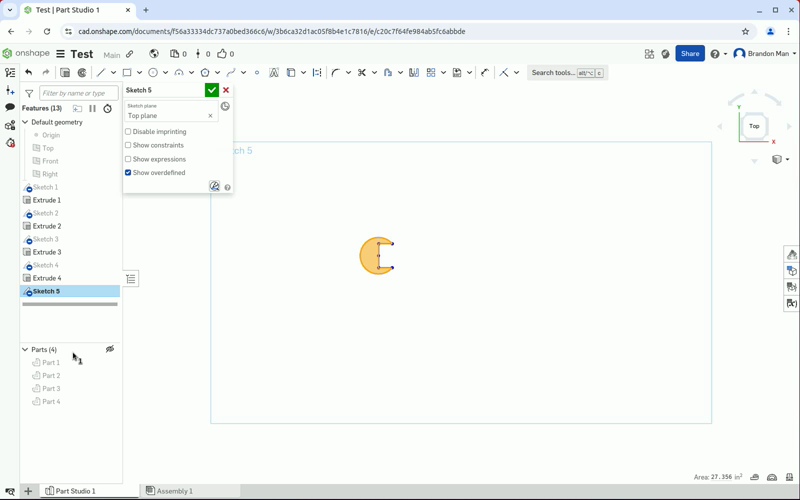
key(shift+y)
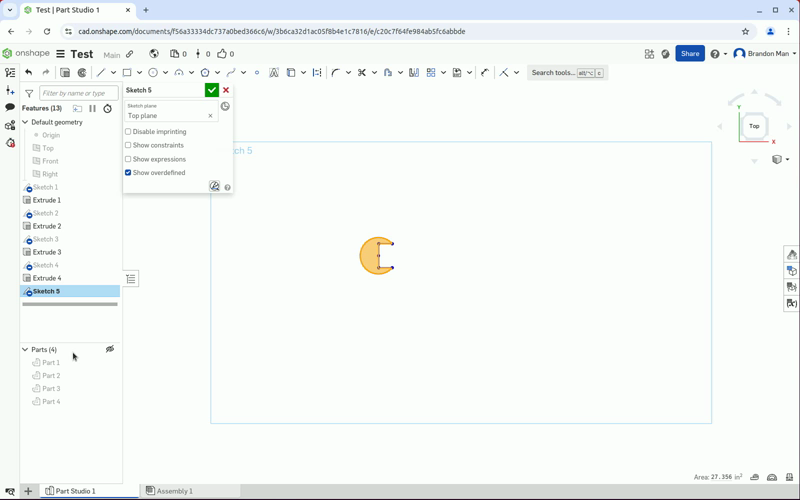
key(shift+e)
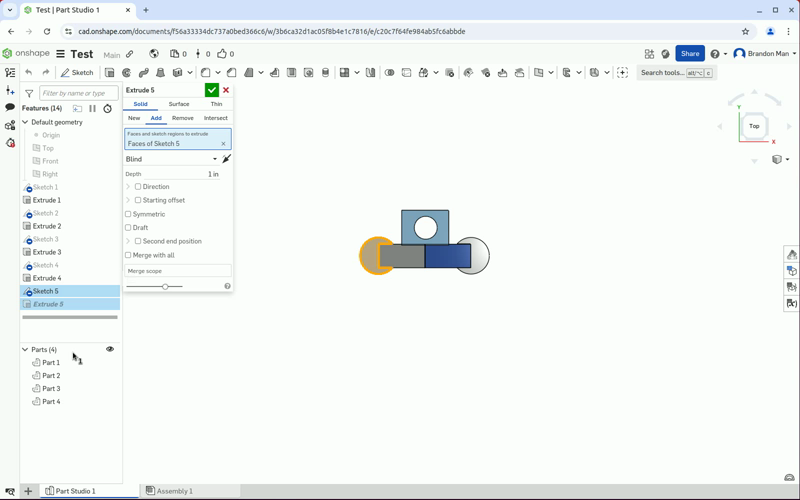
mouse_move(143, 106)
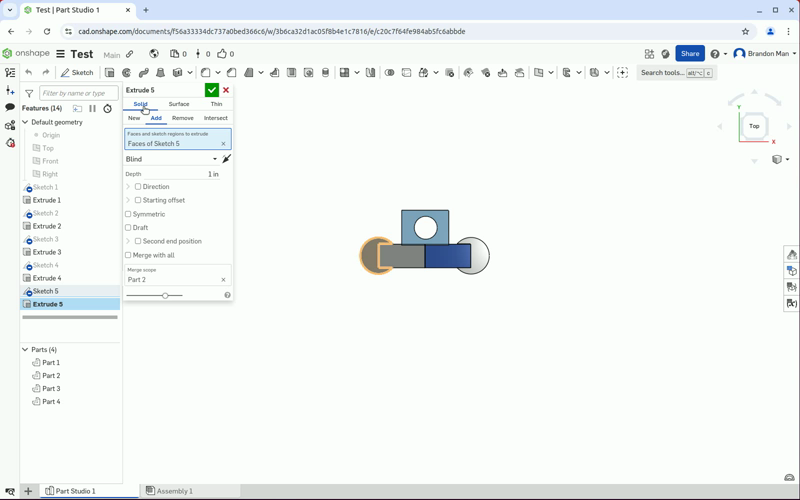
click(143, 106)
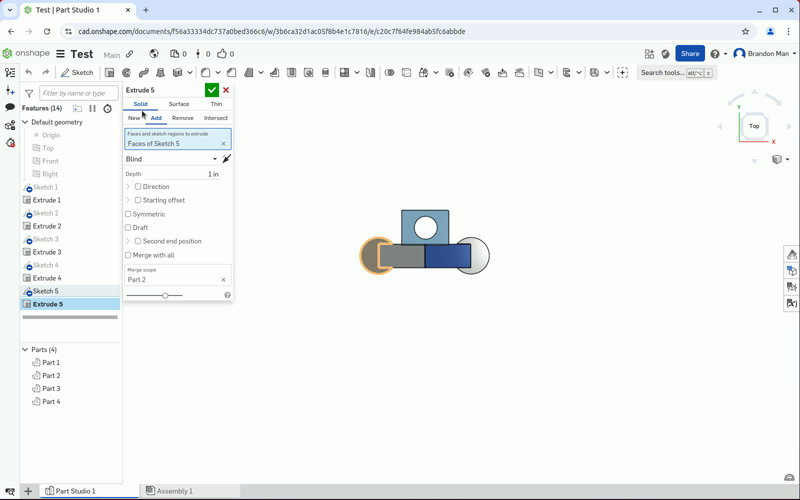
mouse_move(137, 120)
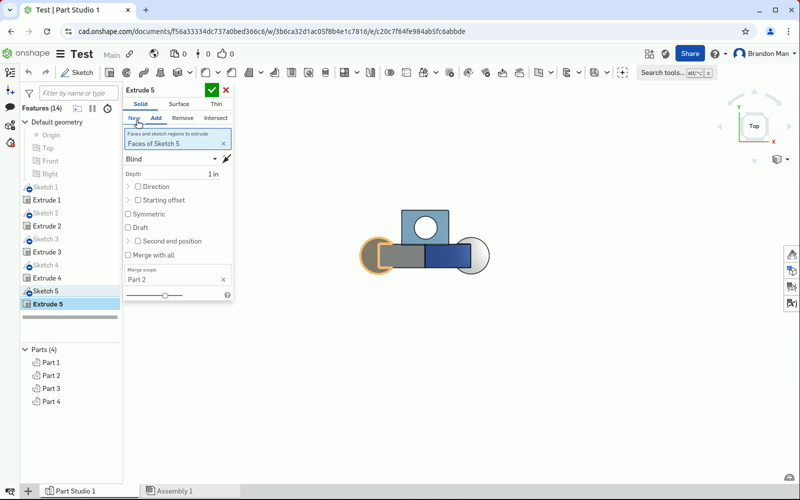
click(137, 120)
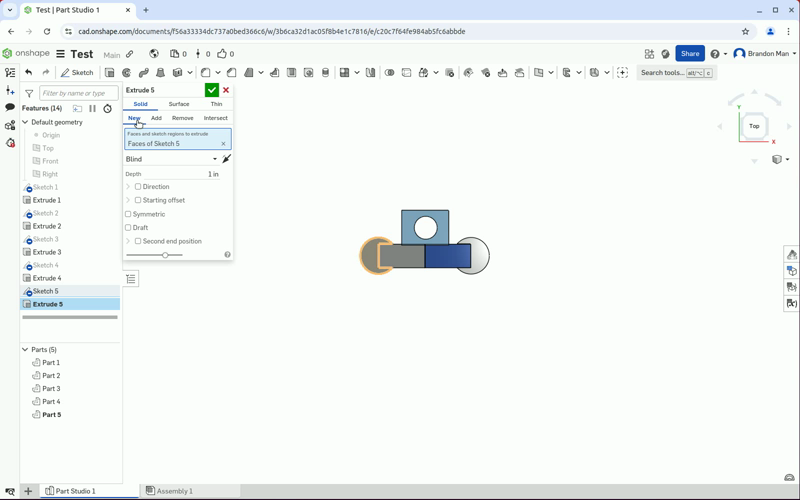
key(tab, 4)
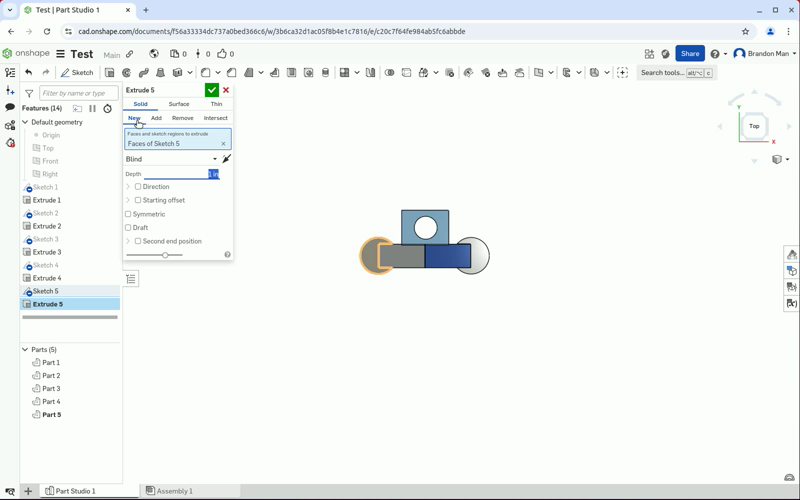
text(6.981)
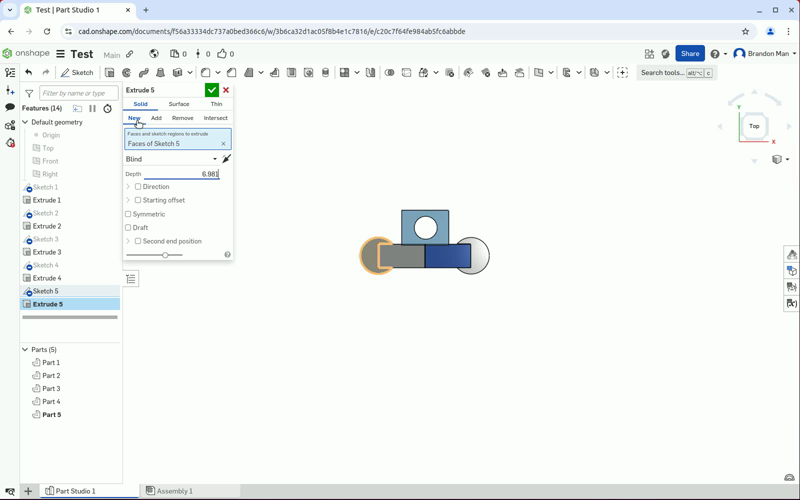
key(enter)
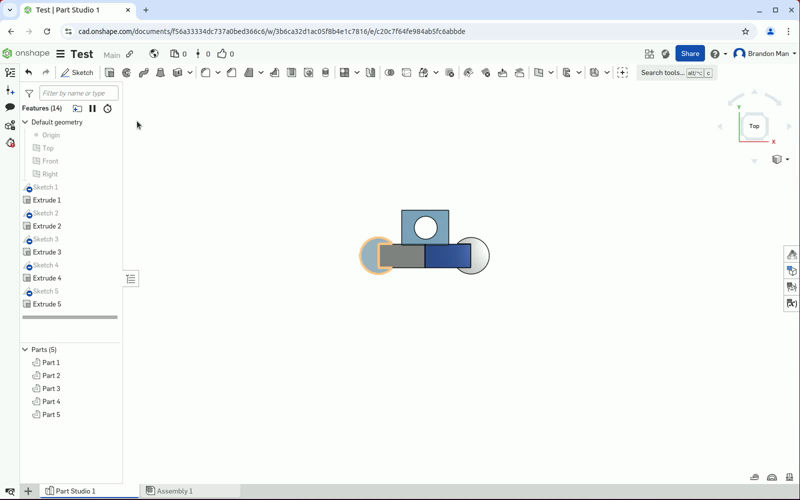
key(shift+h)
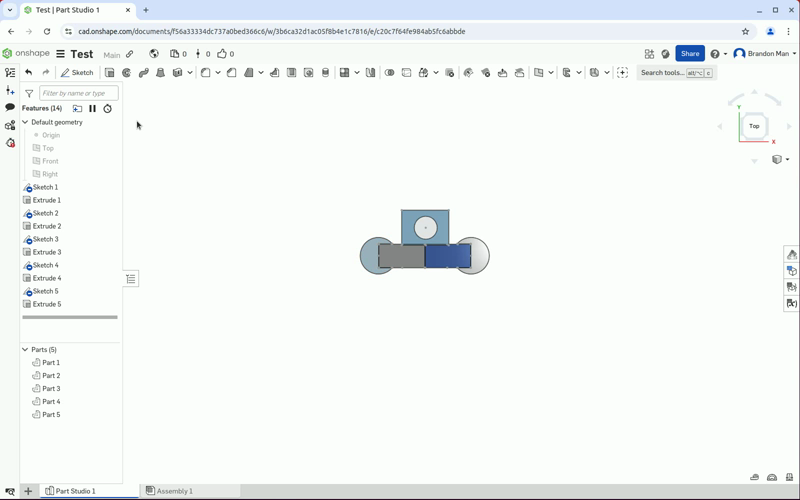
key(shift+h)
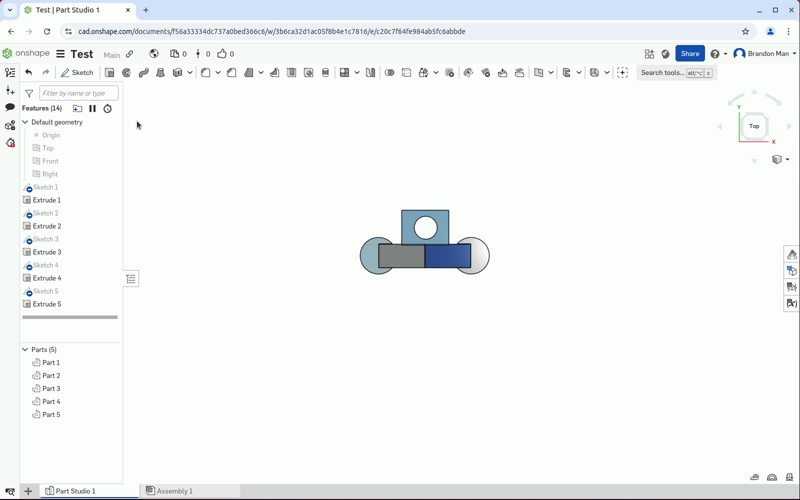
mouse_move(73, 189)
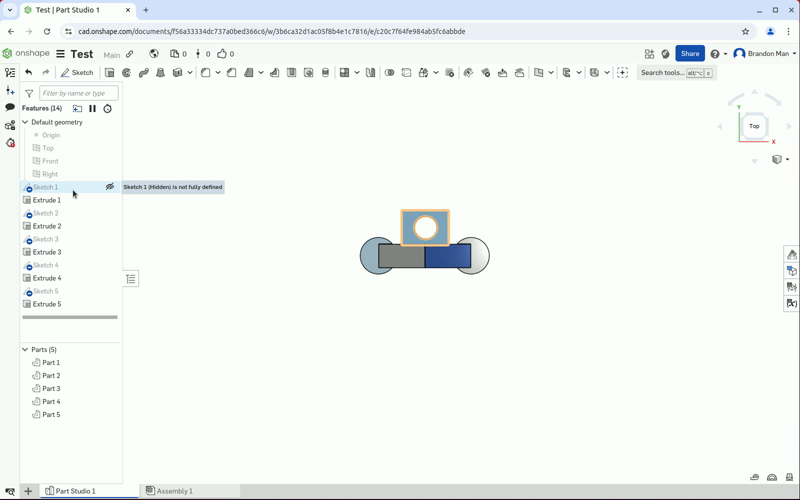
click(73, 189)
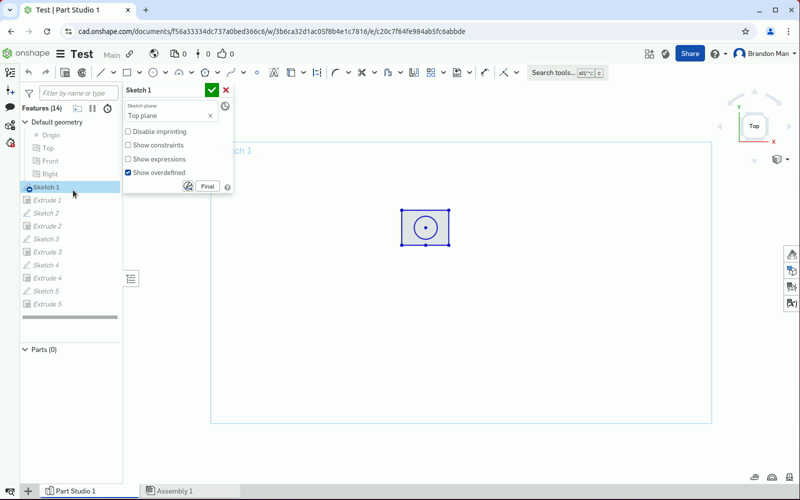
mouse_move(229, 92)
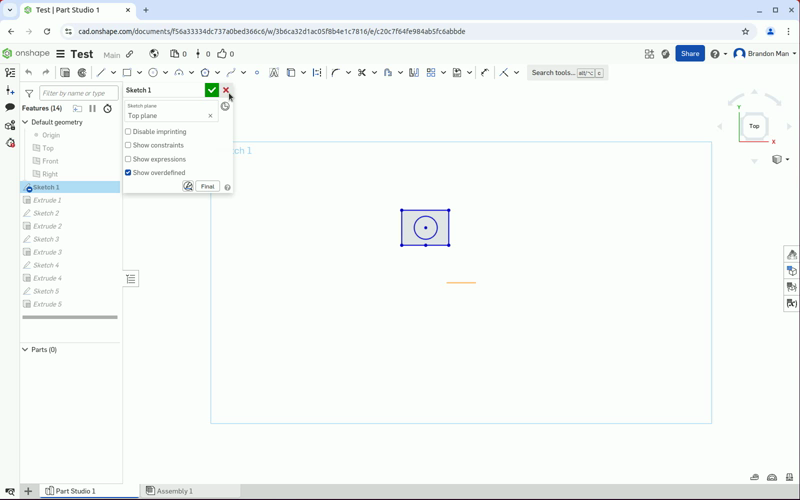
click(229, 92)
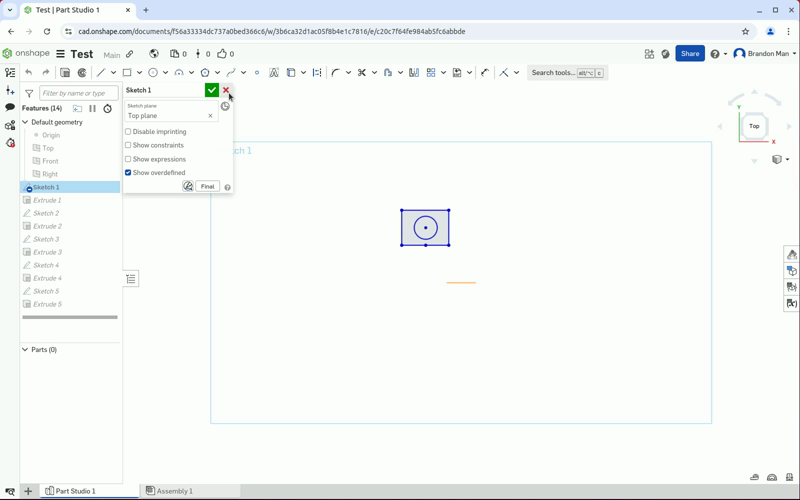
key(shift+s)
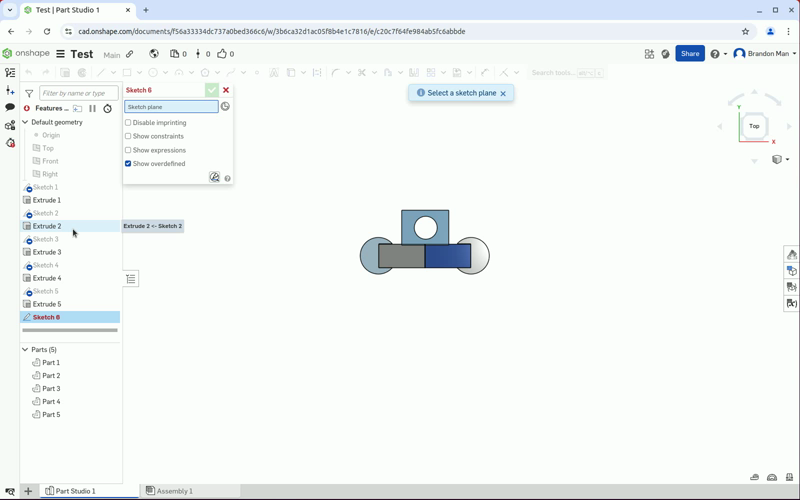
scroll(3)
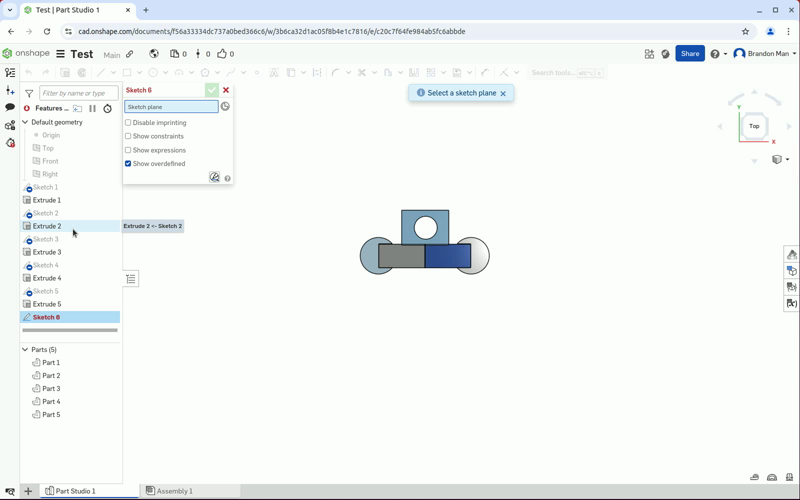
mouse_move(73, 150)
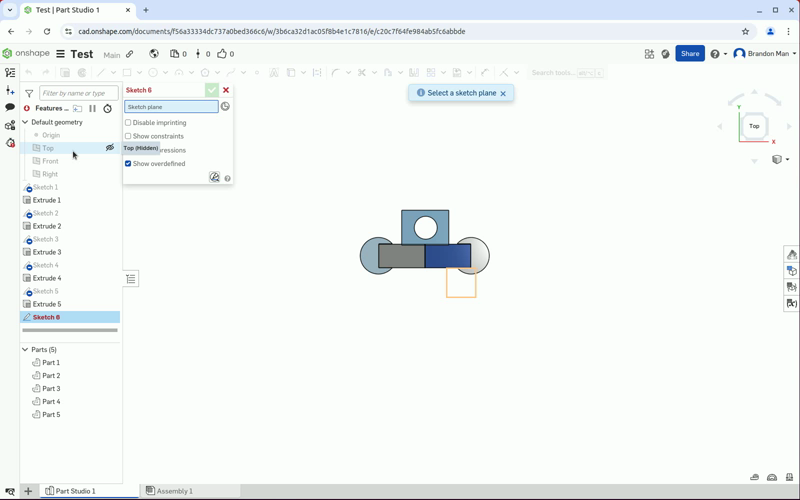
click(73, 150)
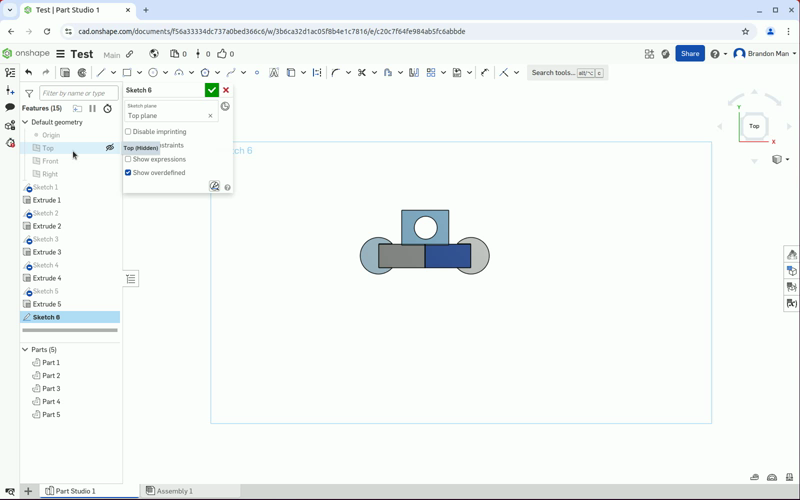
mouse_move(73, 352)
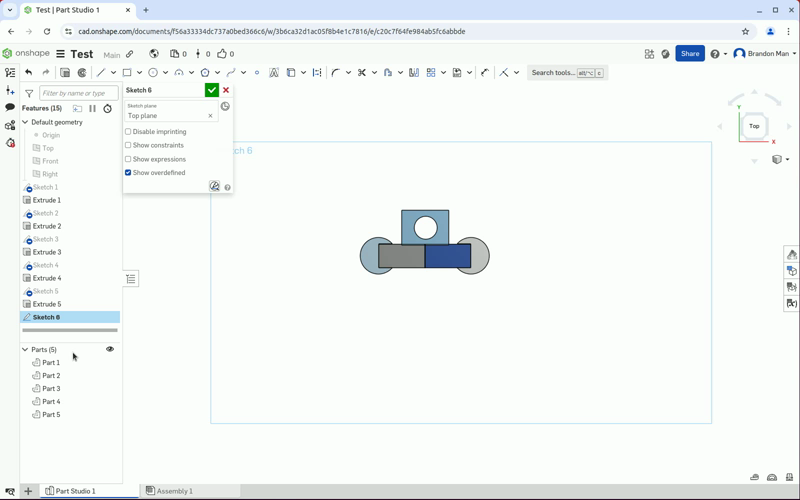
key(y)
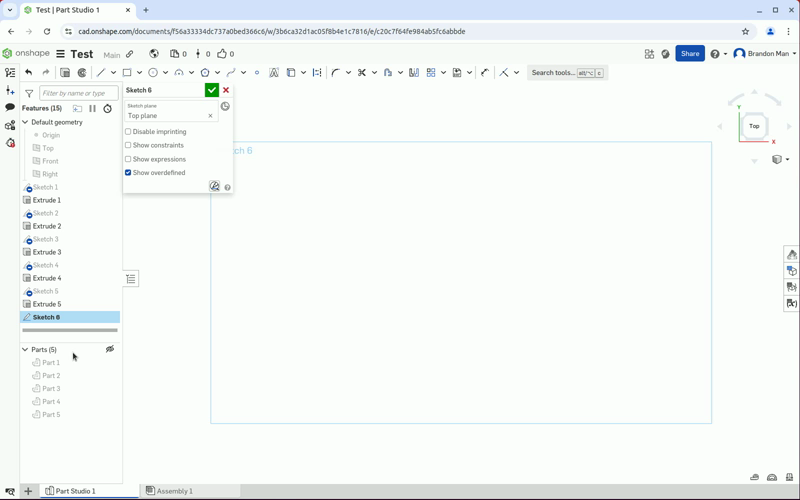
key(l)
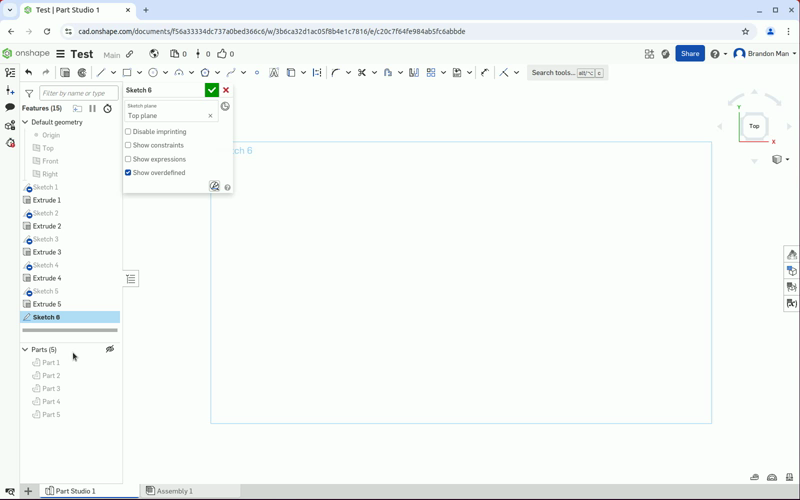
key_down(shift)
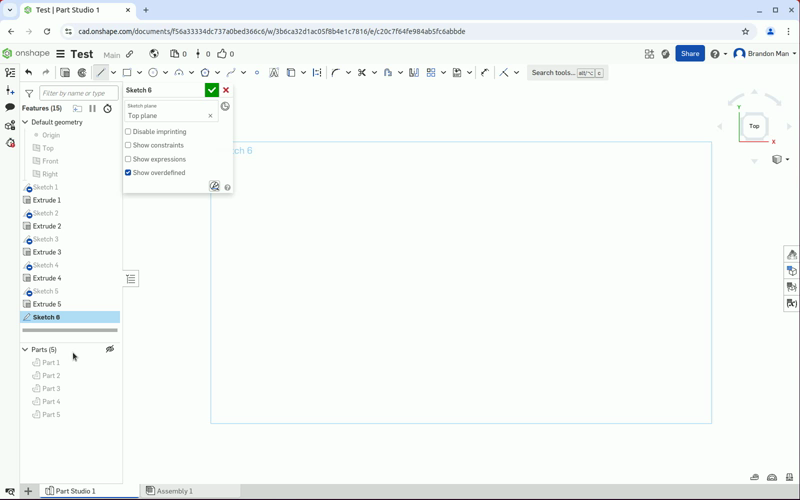
mouse_move(401, 395)
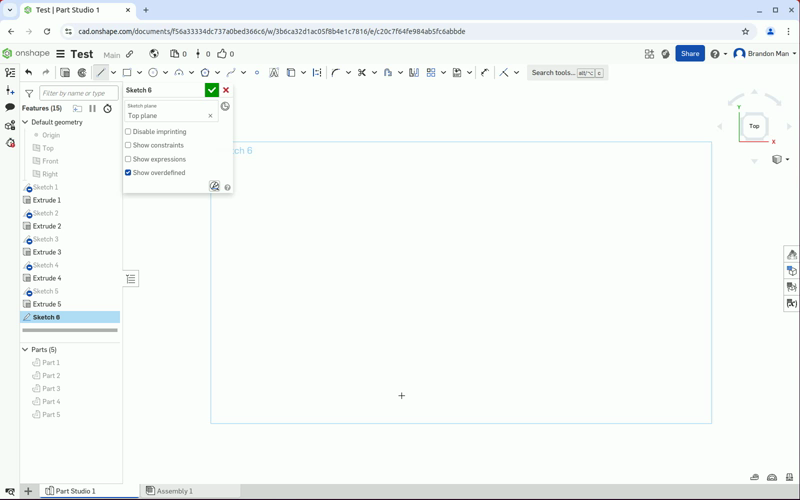
click(401, 395)
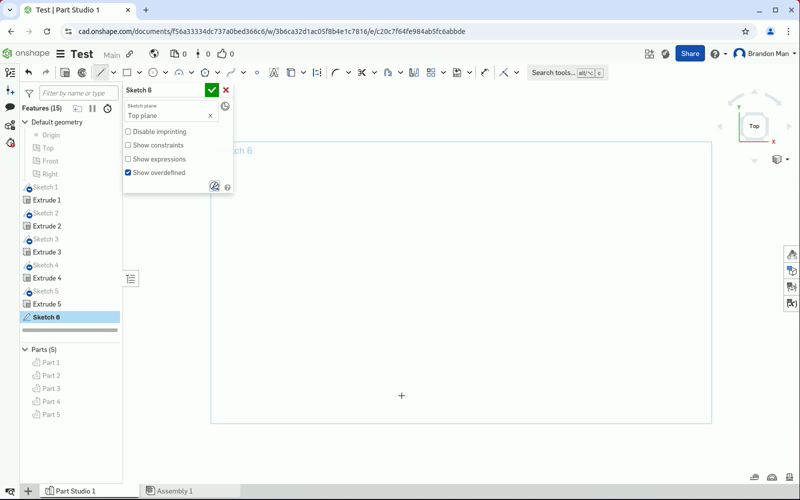
key_up(shift)
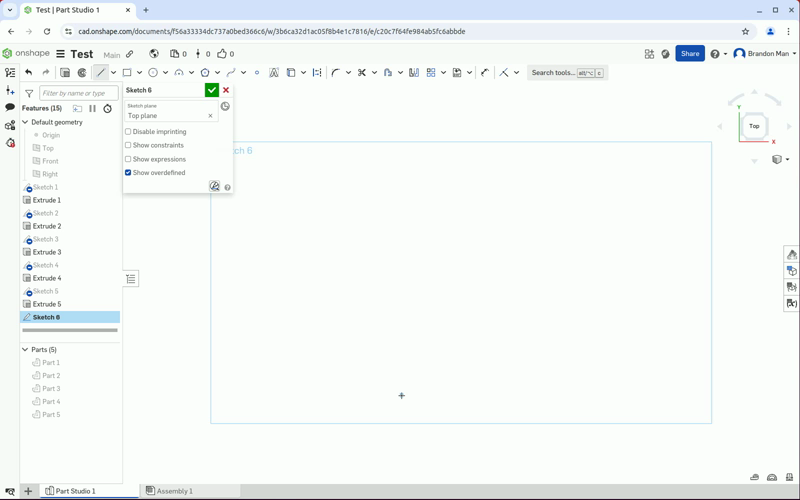
key_down(shift)
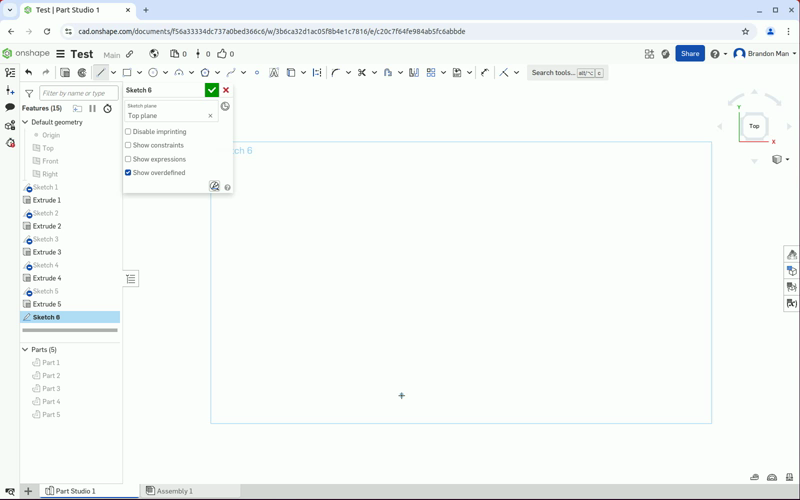
mouse_move(431, 395)
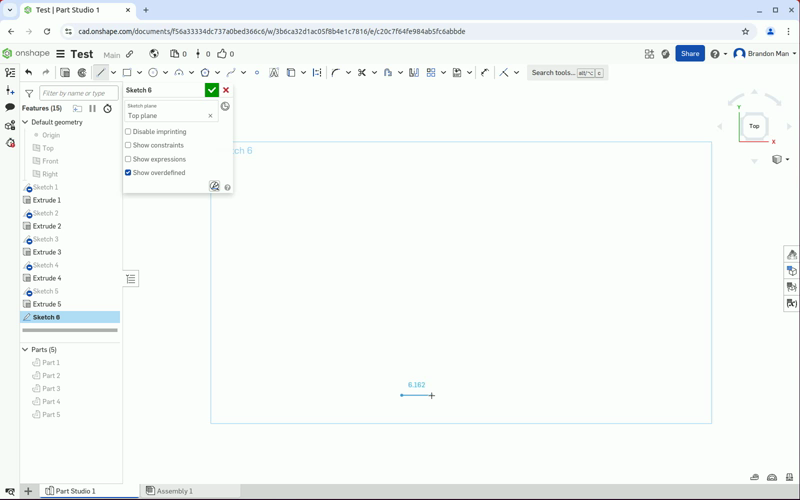
mouse_move(425, 395)
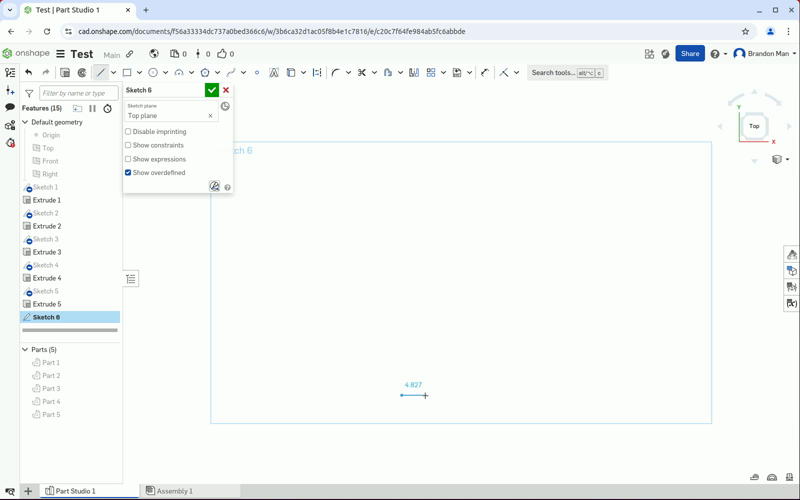
click(425, 395)
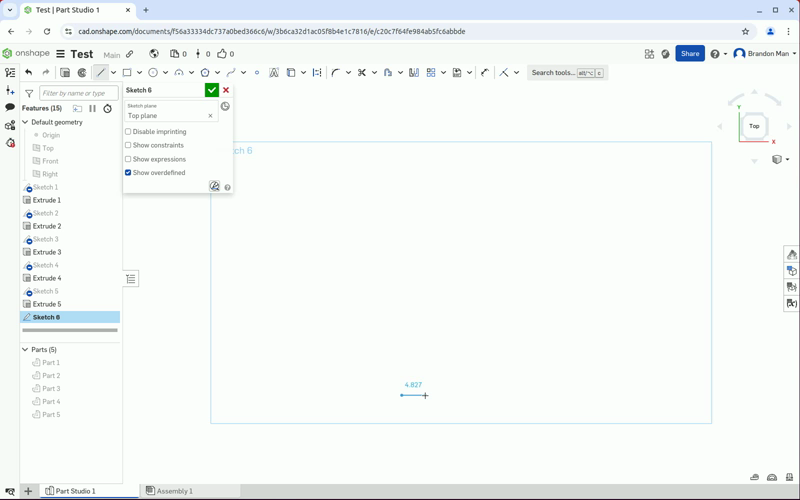
key_up(shift)
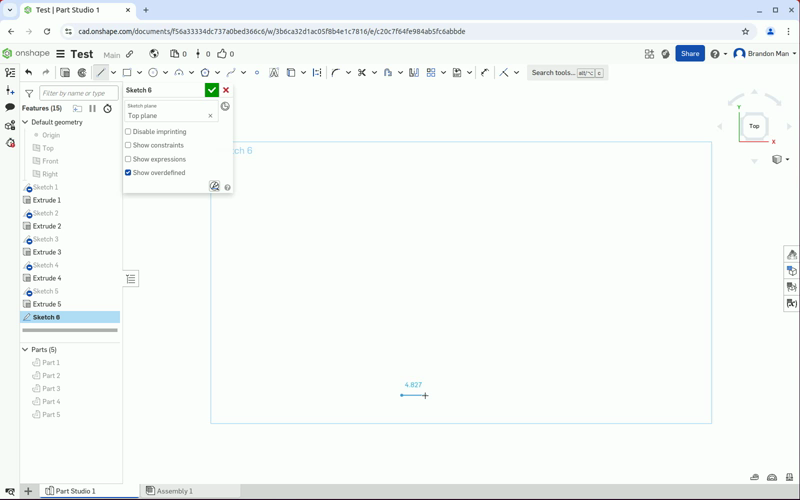
key_down(shift)
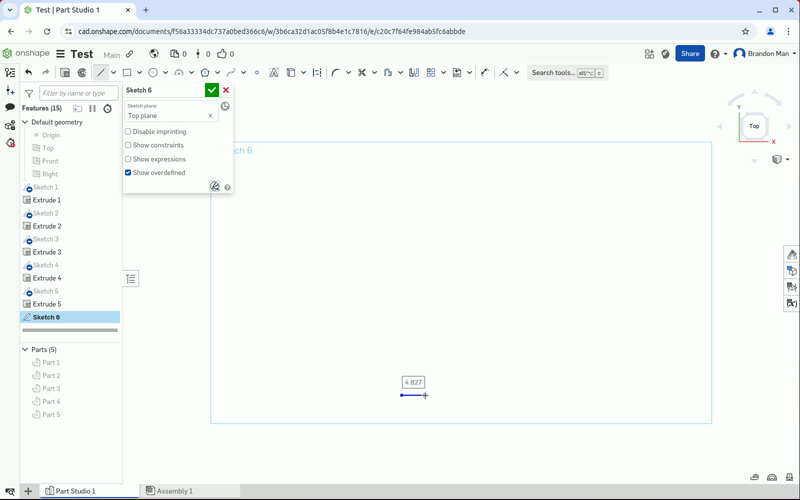
mouse_move(425, 267)
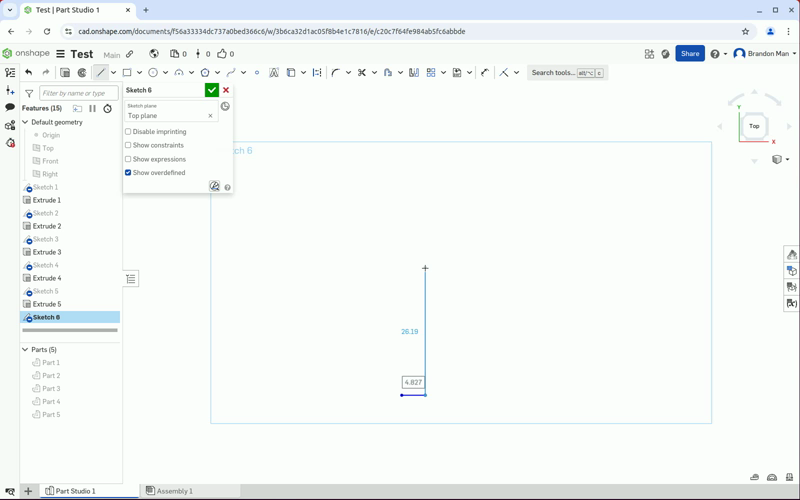
click(425, 267)
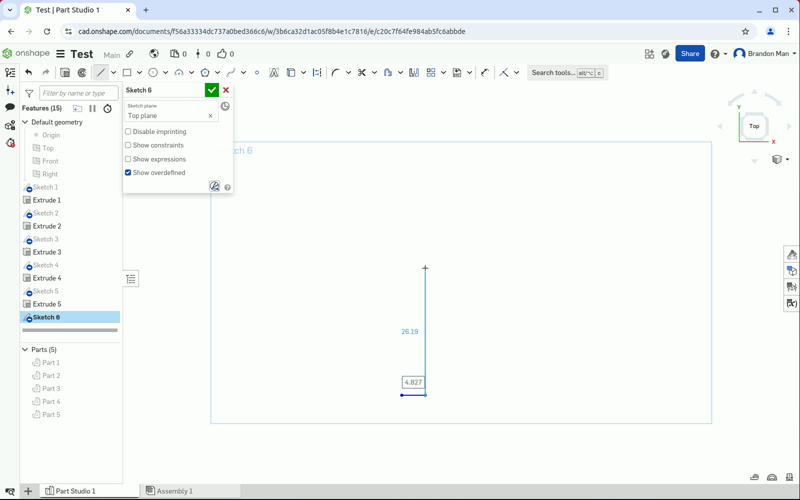
key_up(shift)
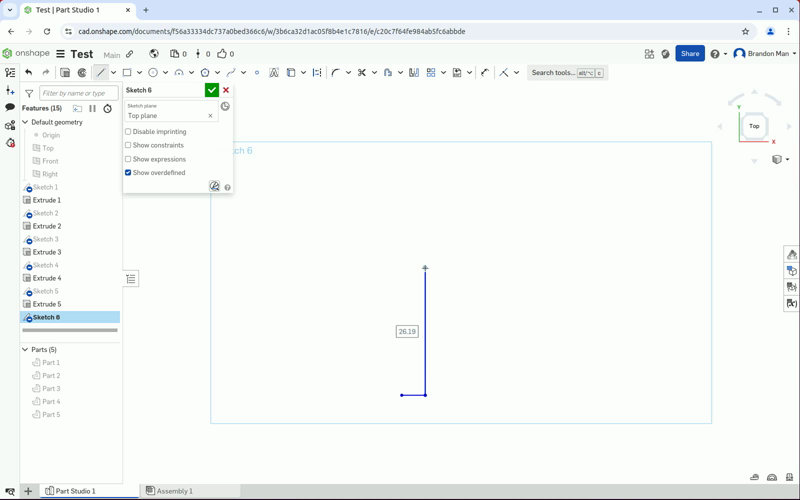
key_down(shift)
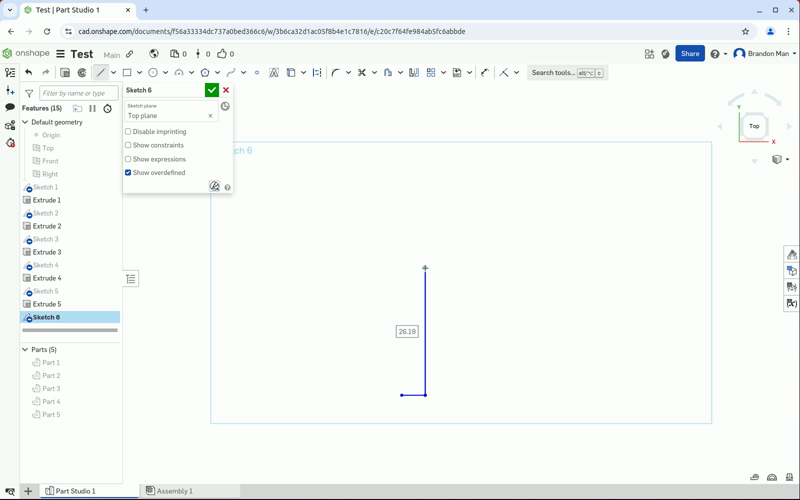
mouse_move(455, 267)
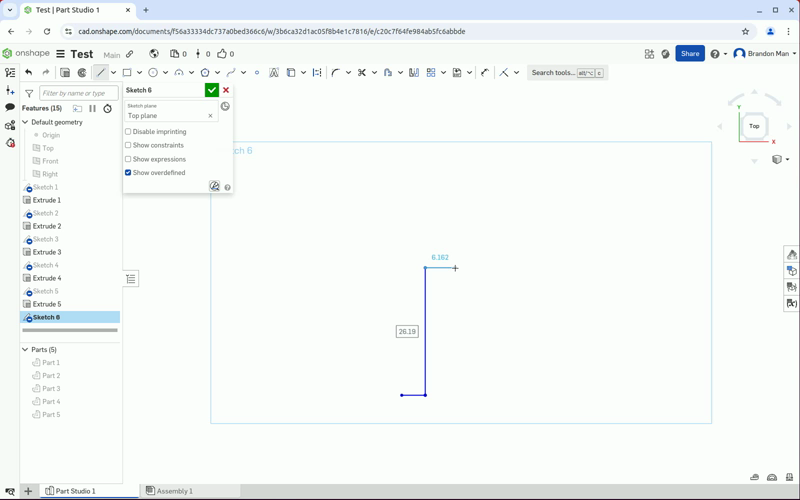
mouse_move(401, 267)
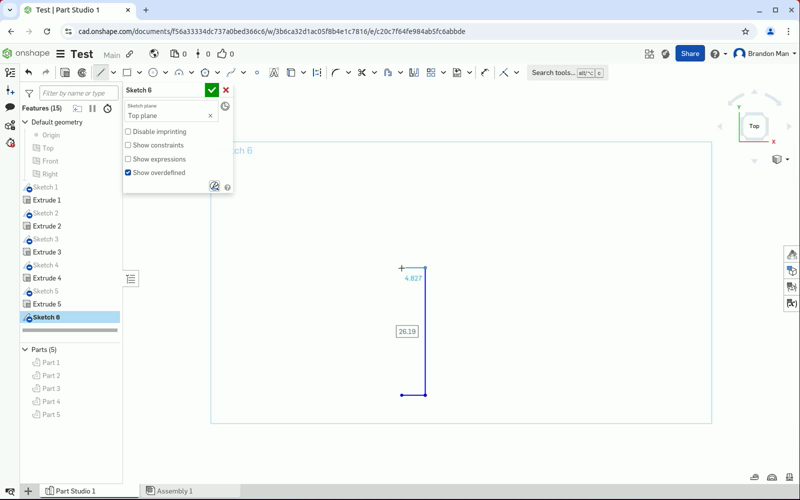
click(401, 267)
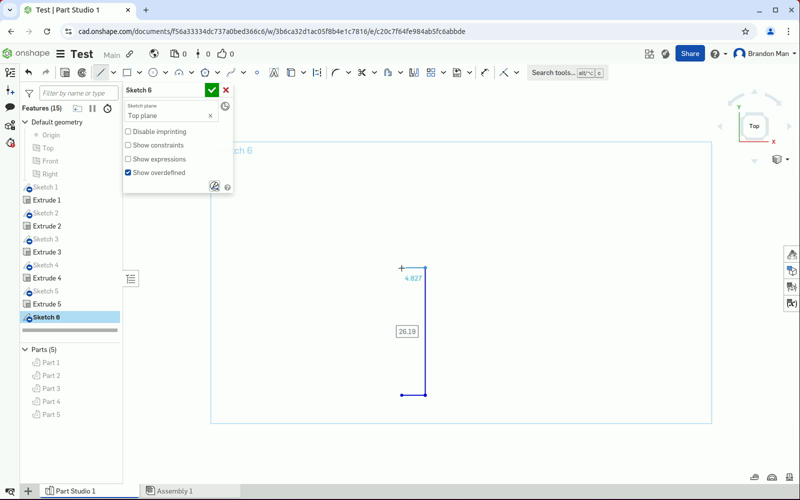
key_up(shift)
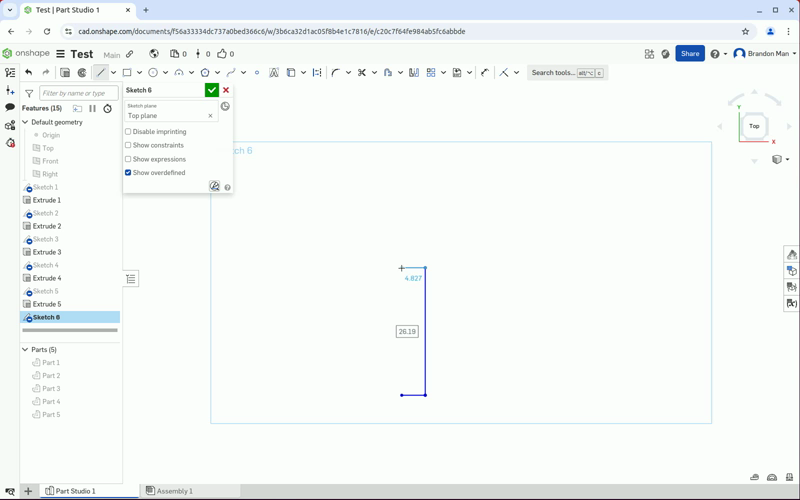
key_down(shift)
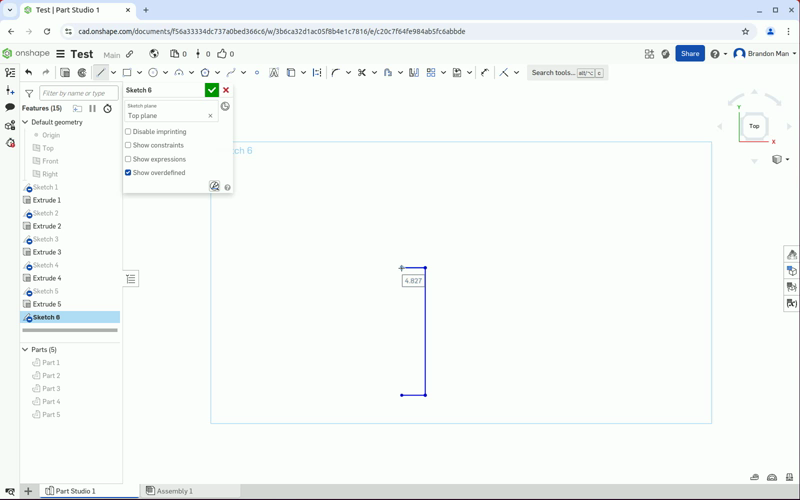
mouse_move(401, 366)
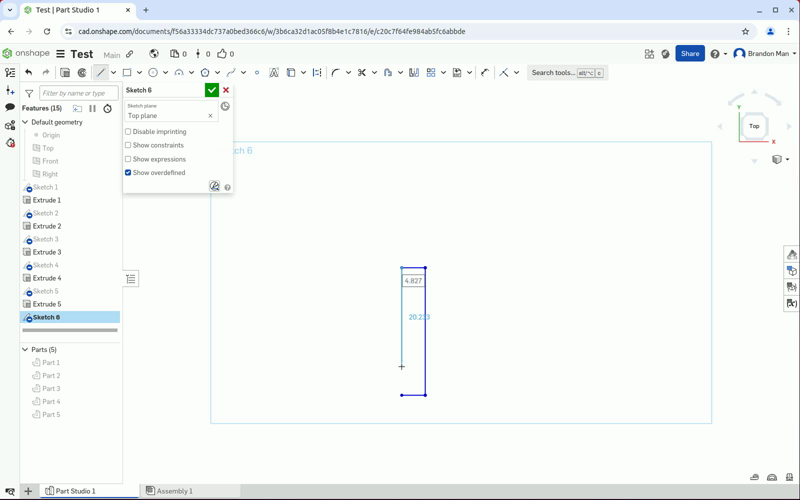
click(401, 366)
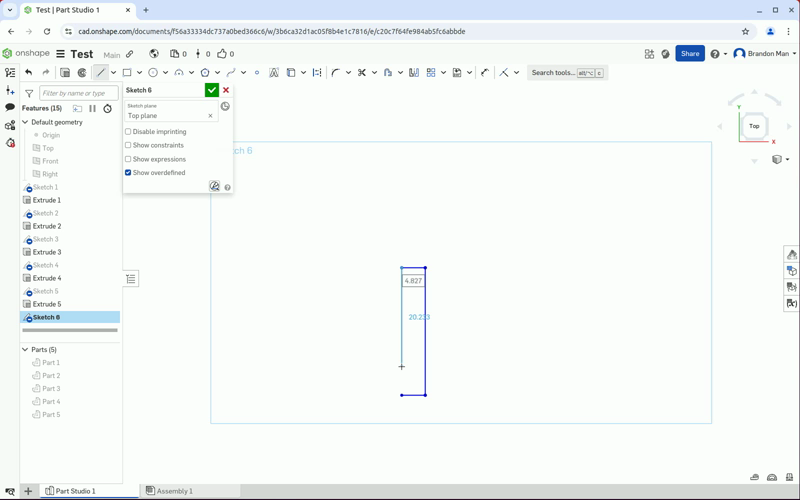
key_up(shift)
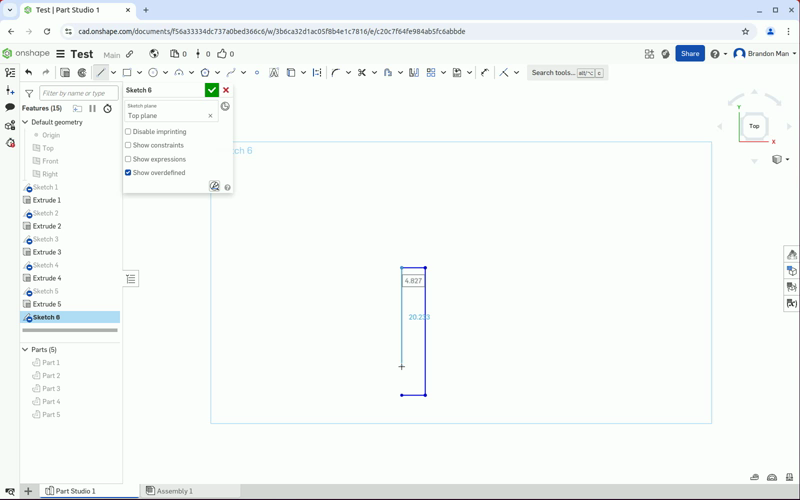
mouse_move(431, 366)
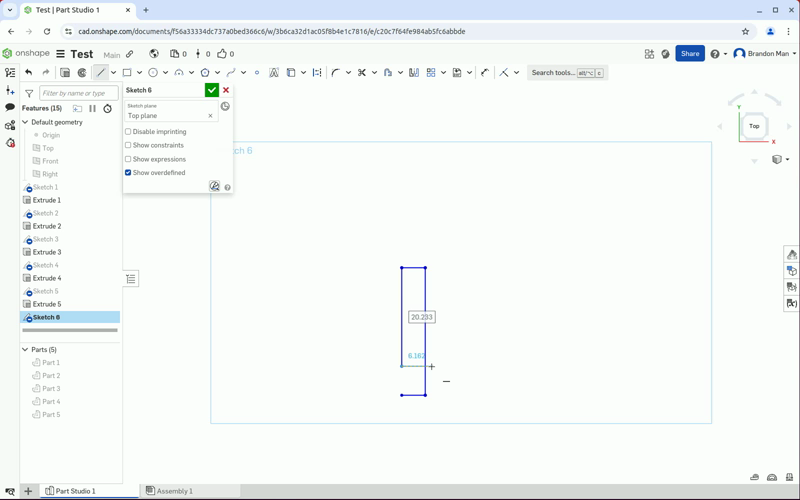
key_down(shift)
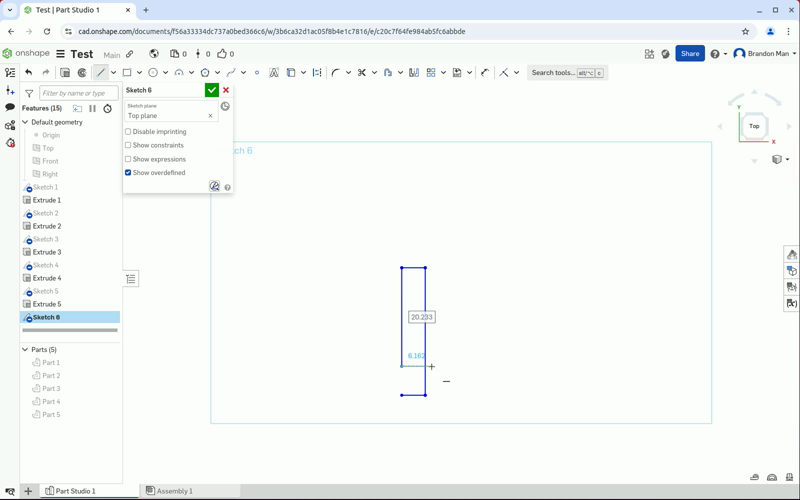
mouse_move(401, 395)
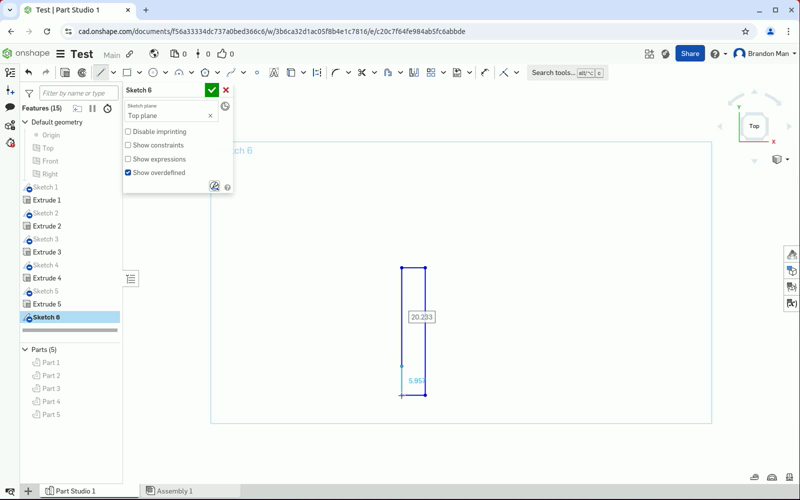
key_up(shift)
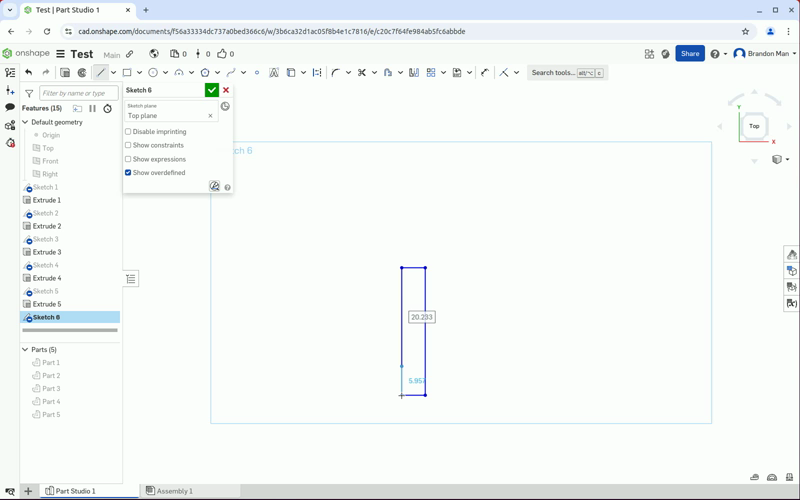
click(401, 395)
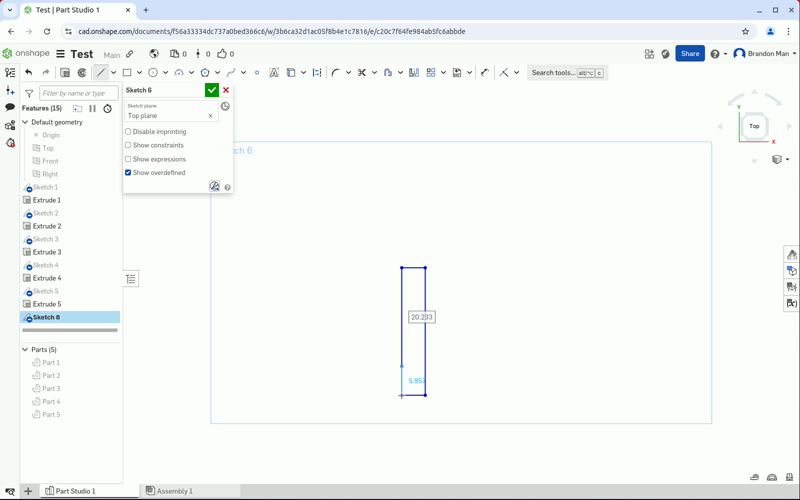
key(esc)
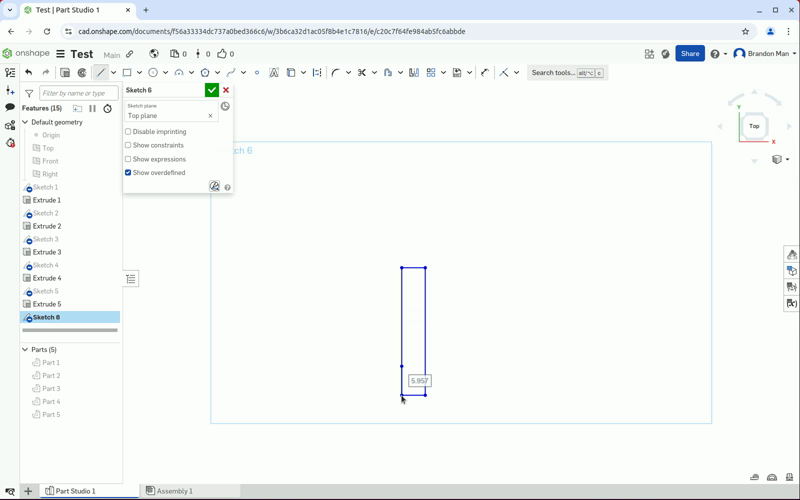
mouse_move(411, 272)
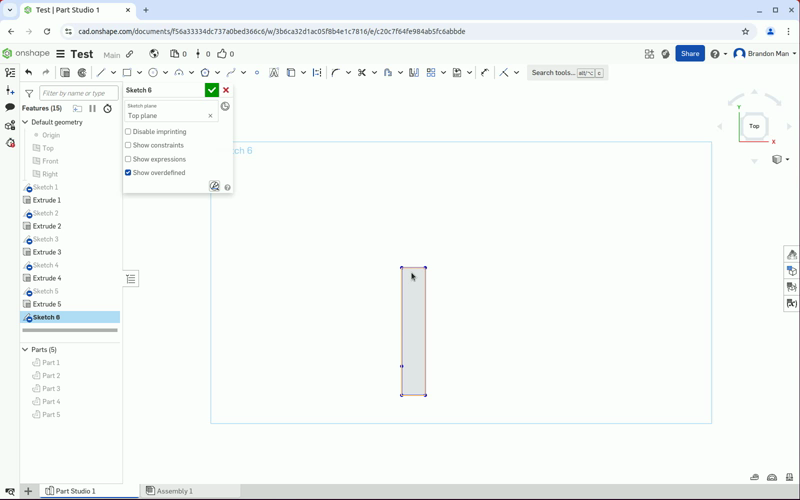
click(411, 272)
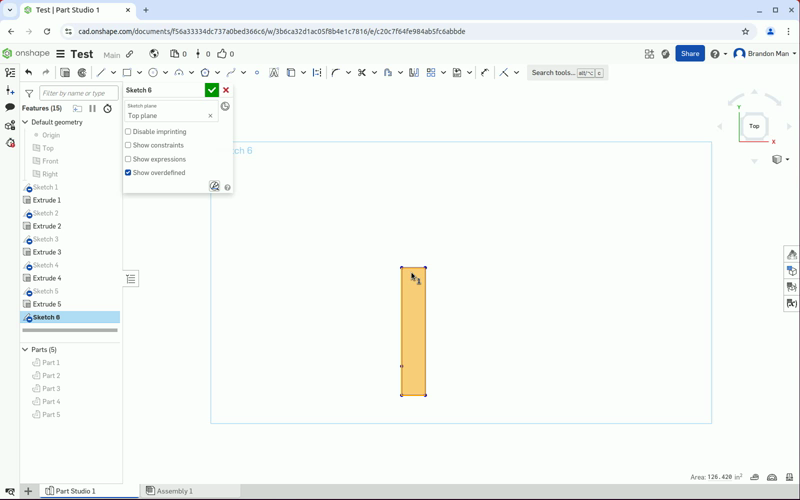
mouse_move(73, 352)
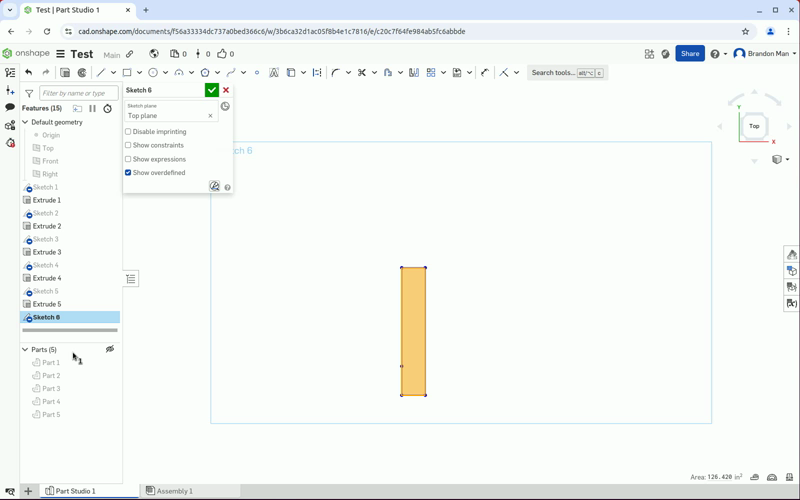
key(shift+y)
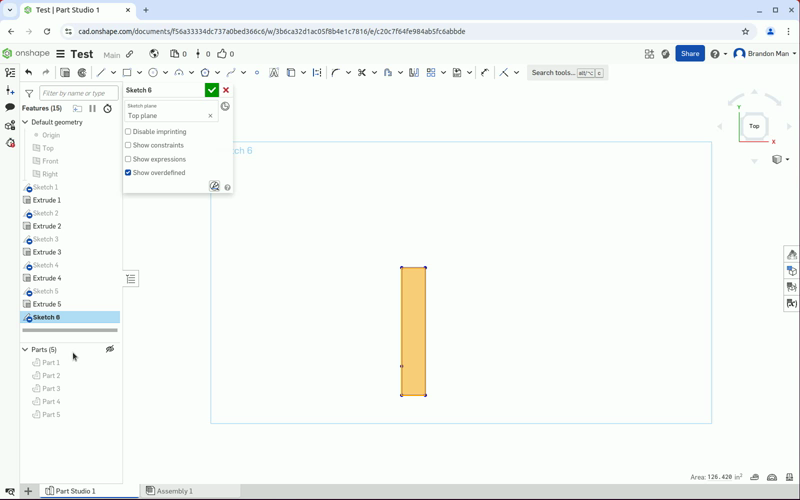
key(shift+e)
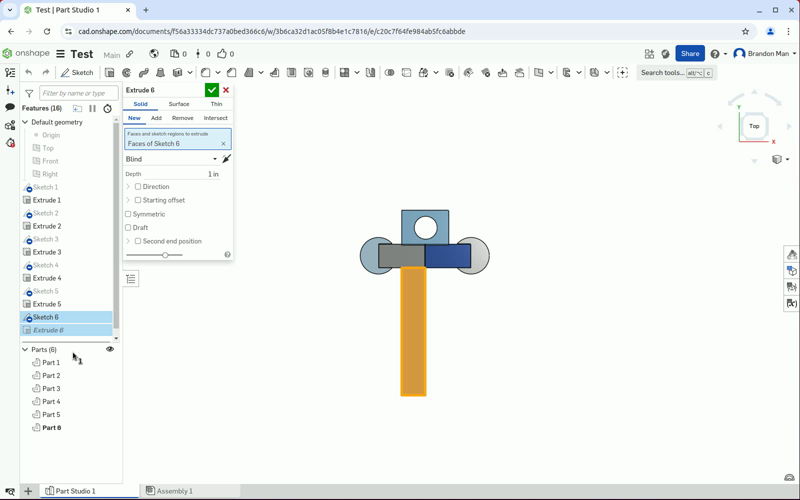
mouse_move(143, 106)
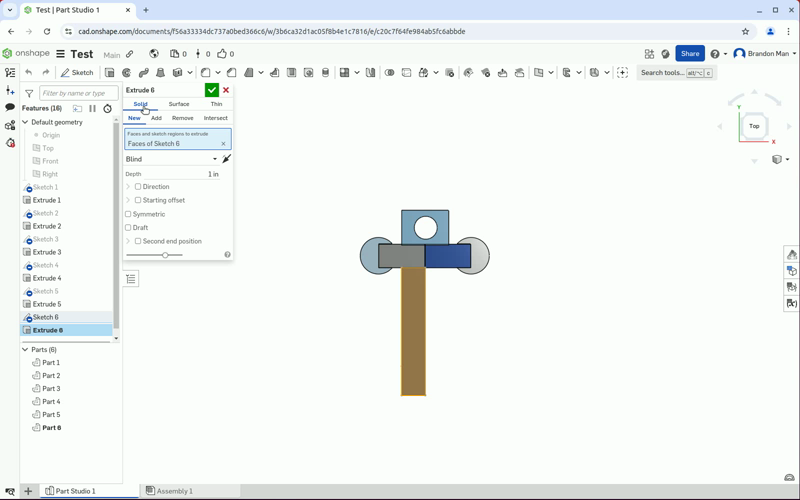
click(143, 106)
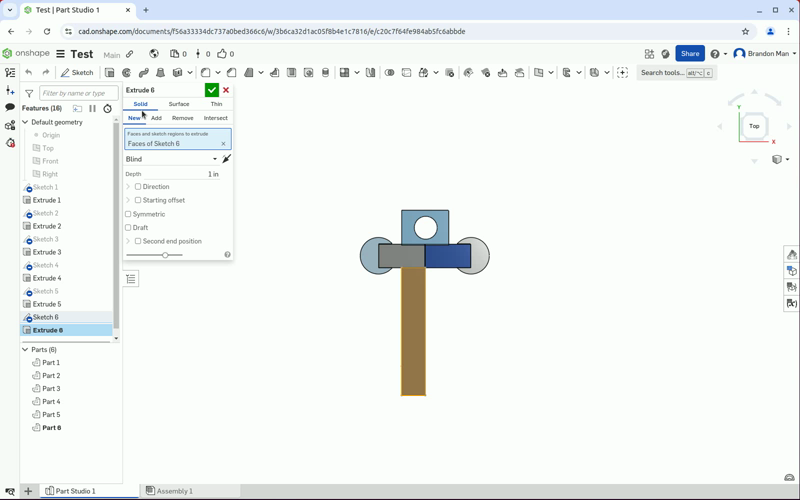
mouse_move(137, 120)
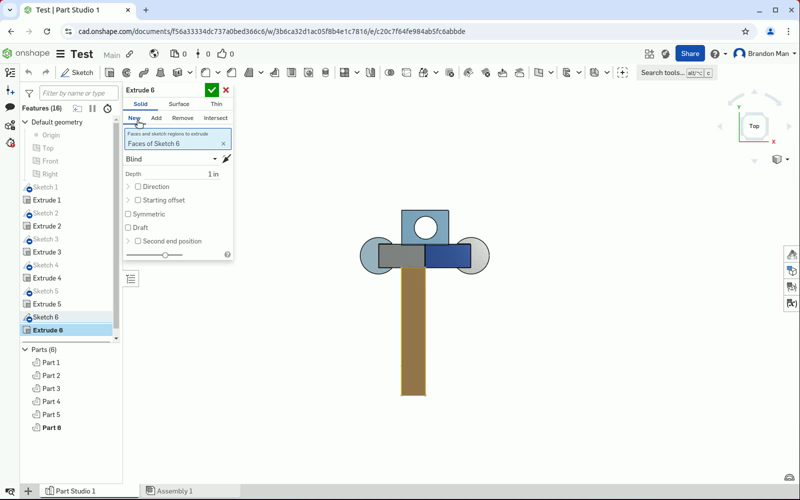
click(137, 120)
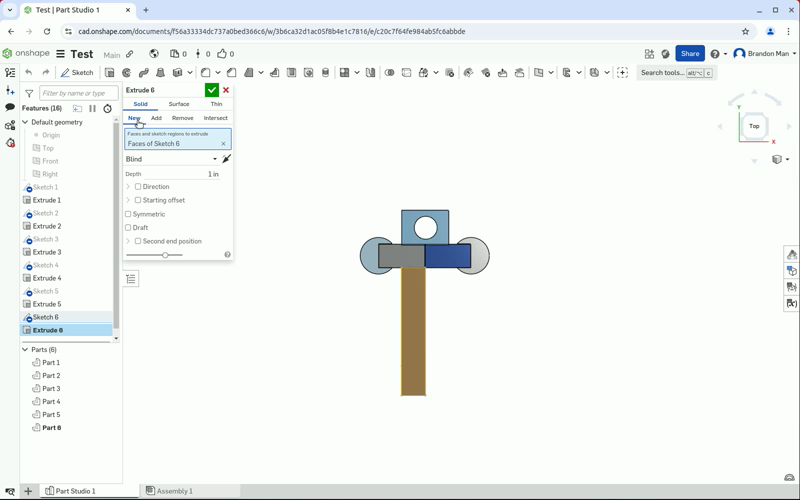
key(tab, 4)
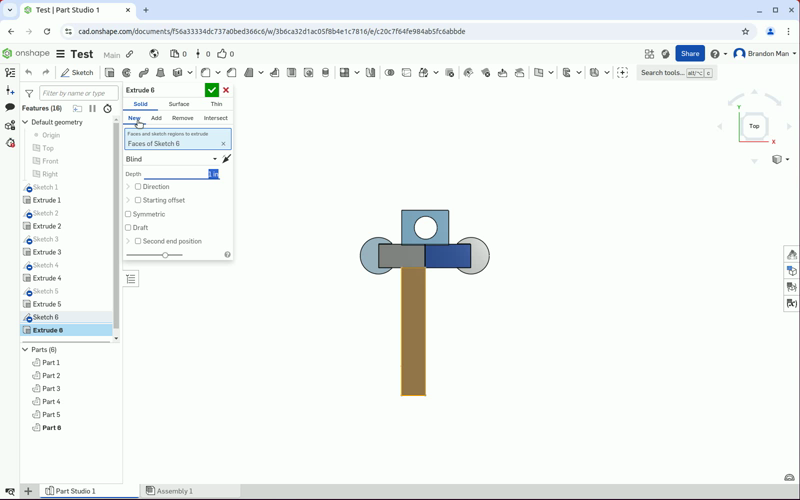
text(6.981)
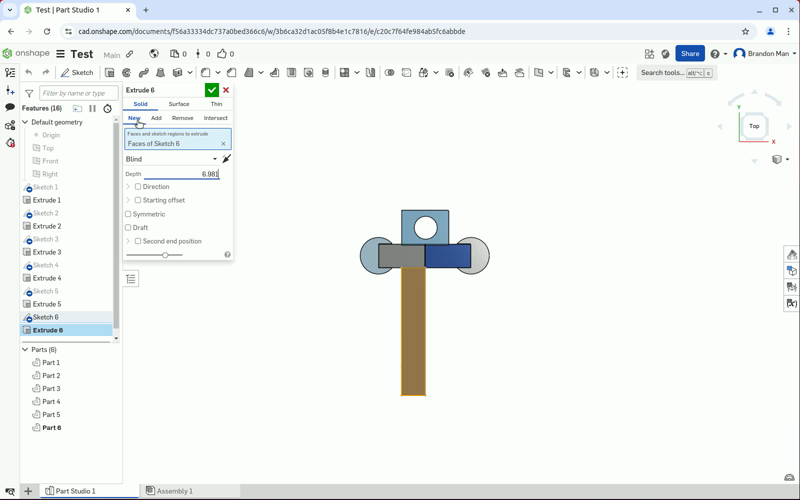
key(enter)
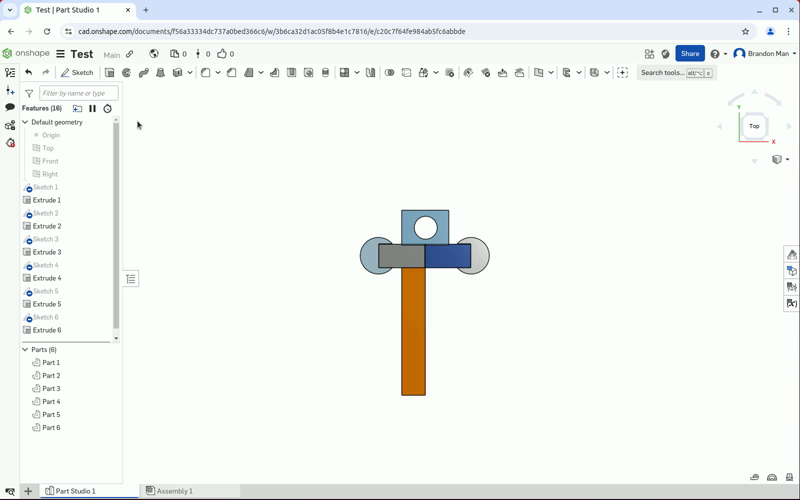
key(shift+h)
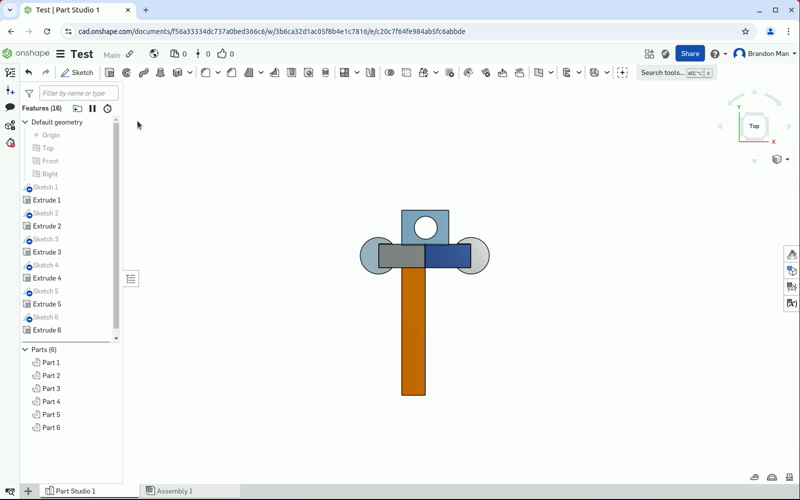
key(shift+h)
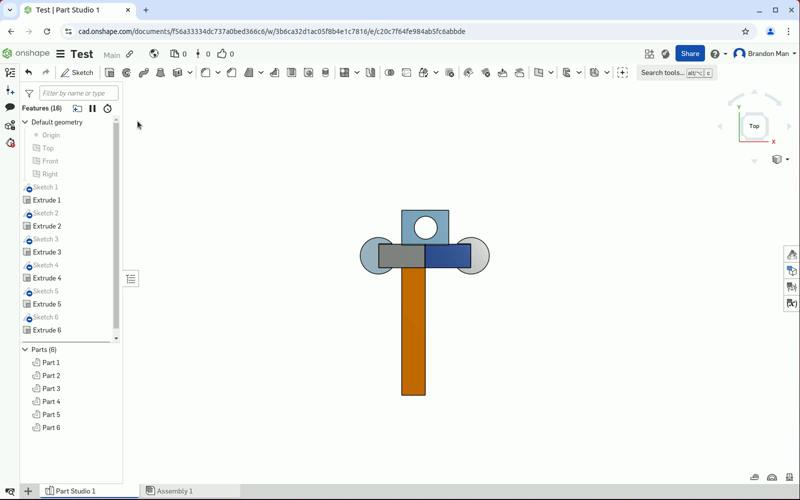
mouse_move(69, 189)
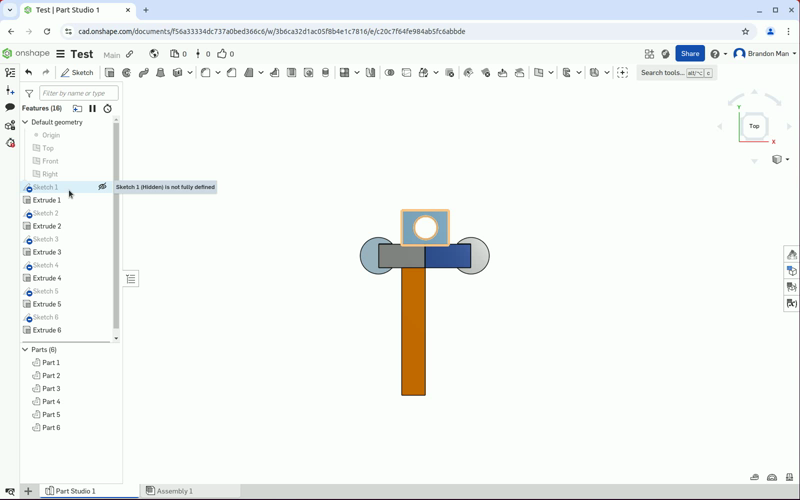
click(69, 189)
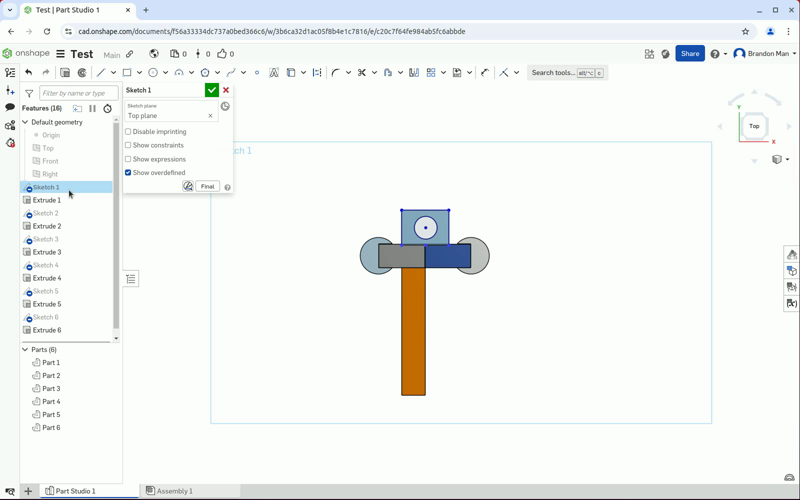
mouse_move(229, 92)
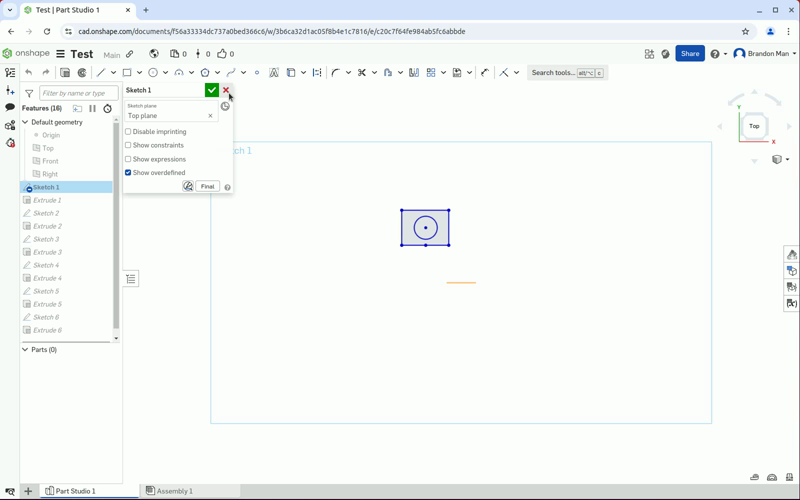
click(229, 92)
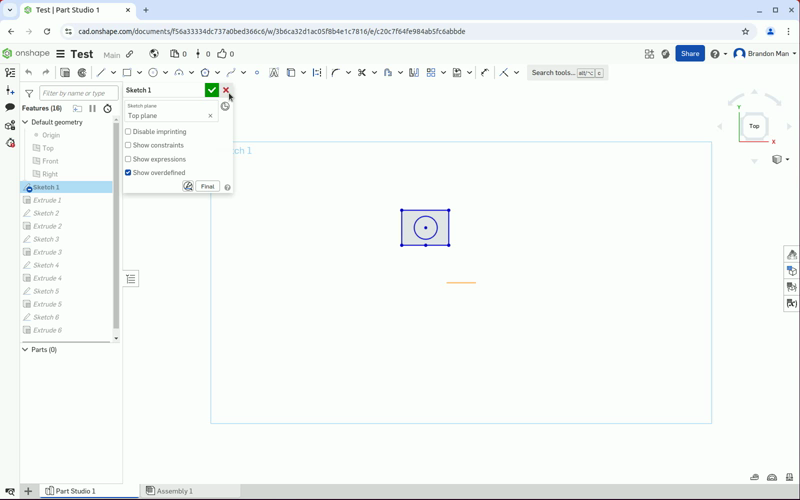
key(shift+s)
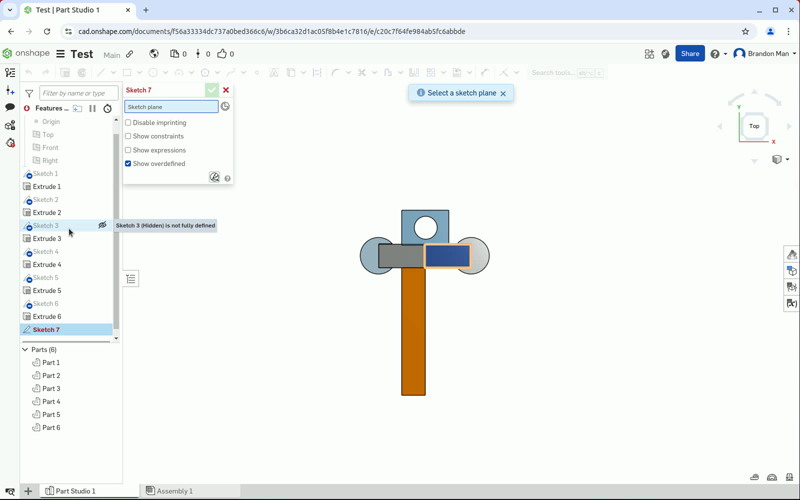
scroll(3)
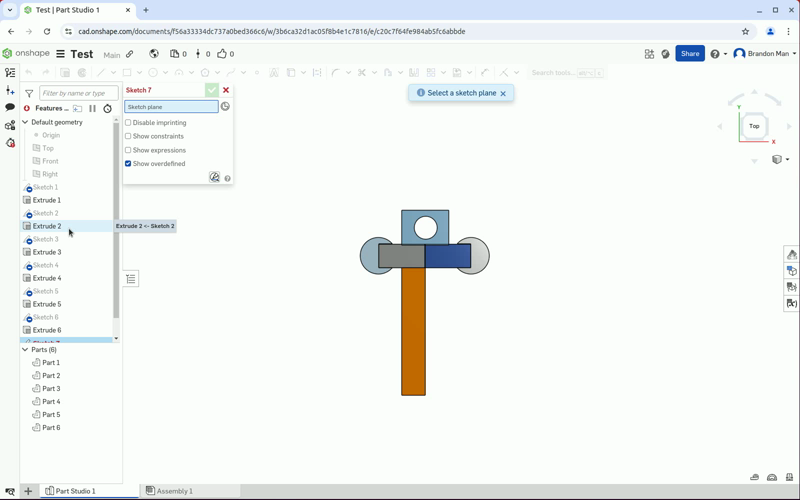
mouse_move(69, 150)
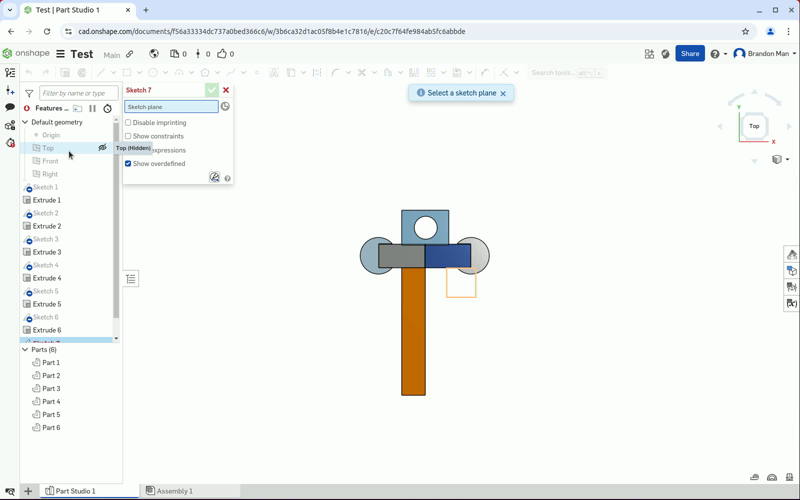
click(69, 150)
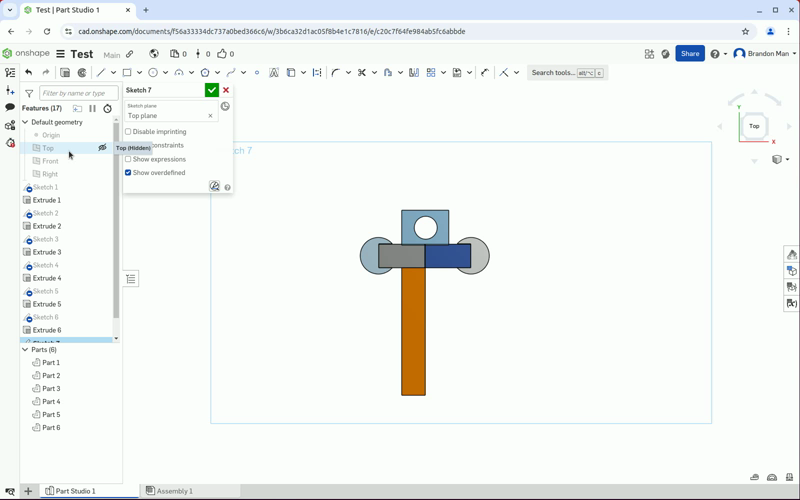
mouse_move(73, 352)
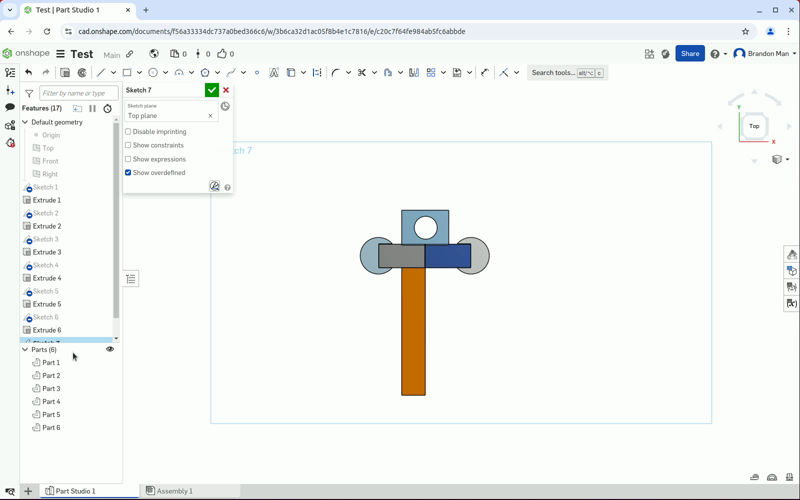
key(y)
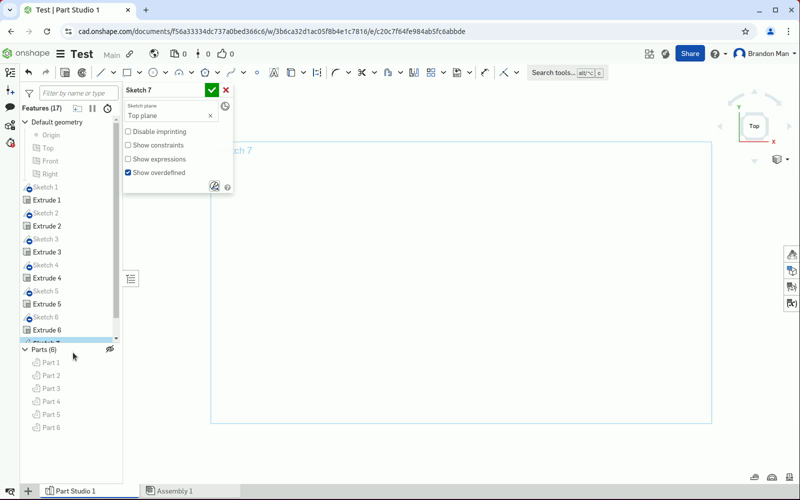
key(l)
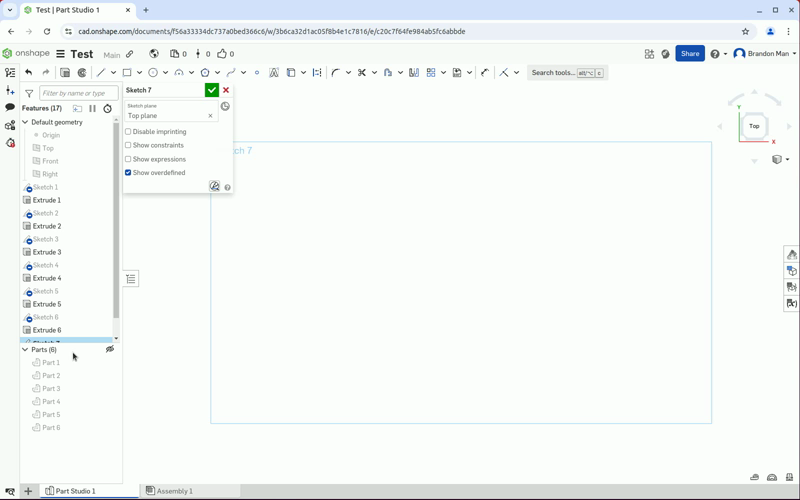
key_down(shift)
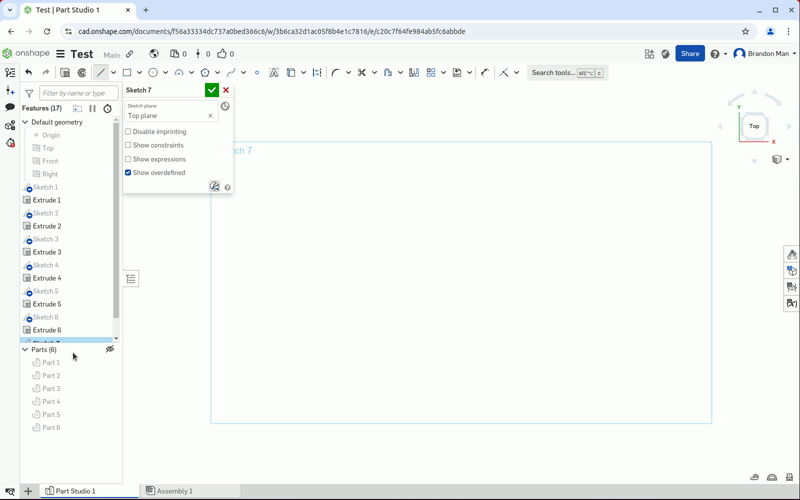
mouse_move(424, 395)
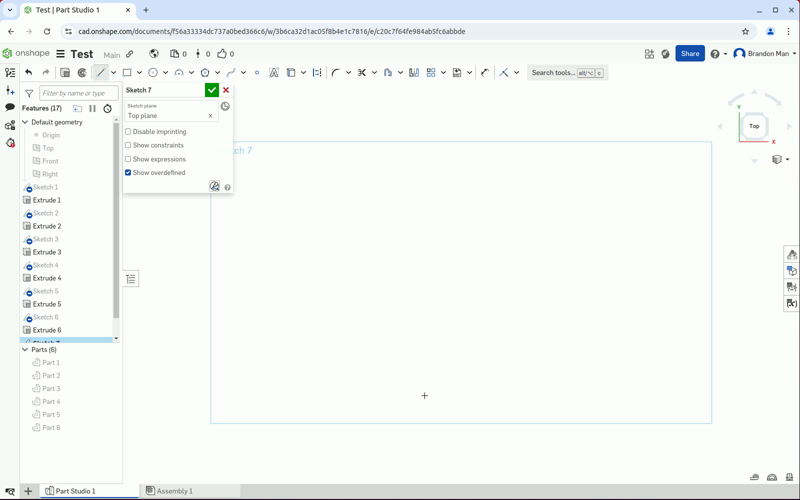
click(424, 395)
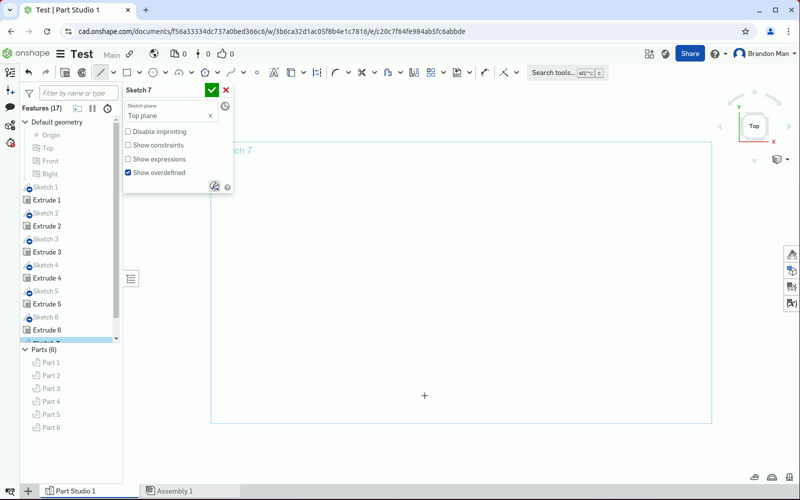
key_up(shift)
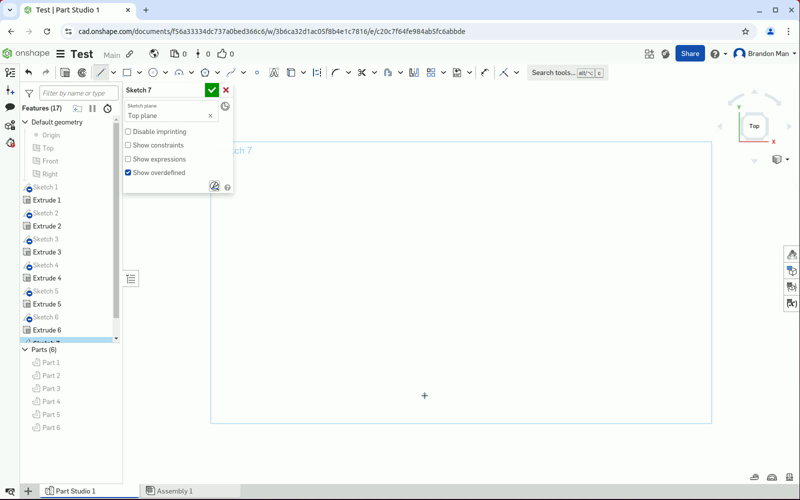
key_down(shift)
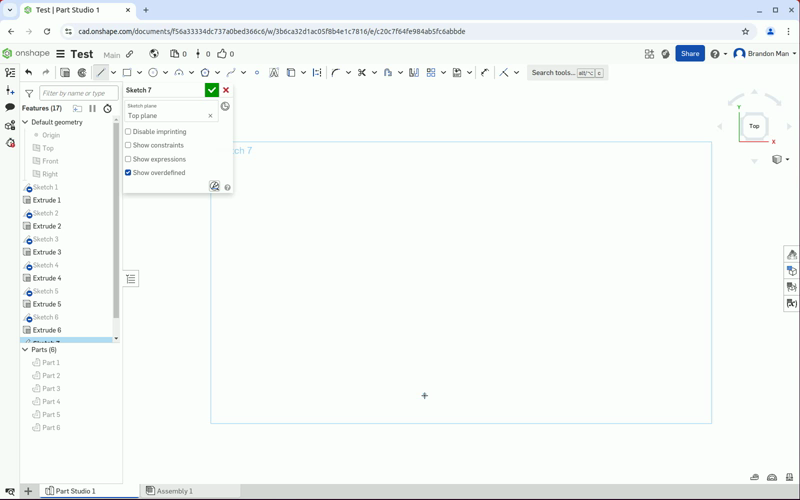
mouse_move(454, 395)
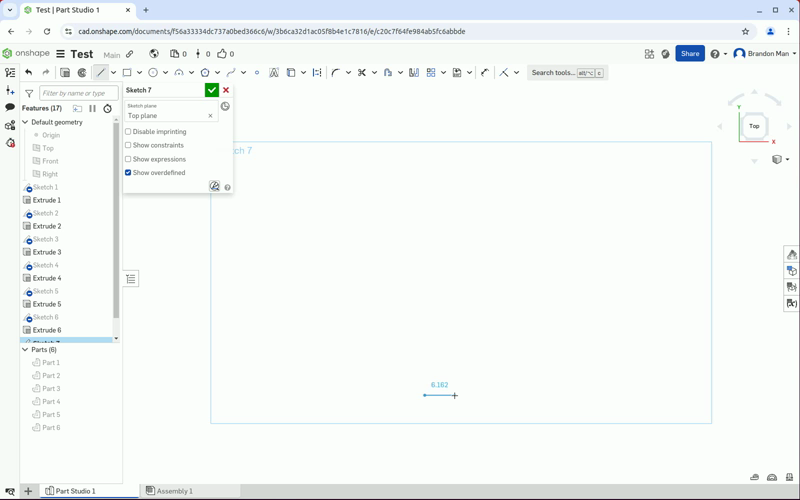
mouse_move(447, 395)
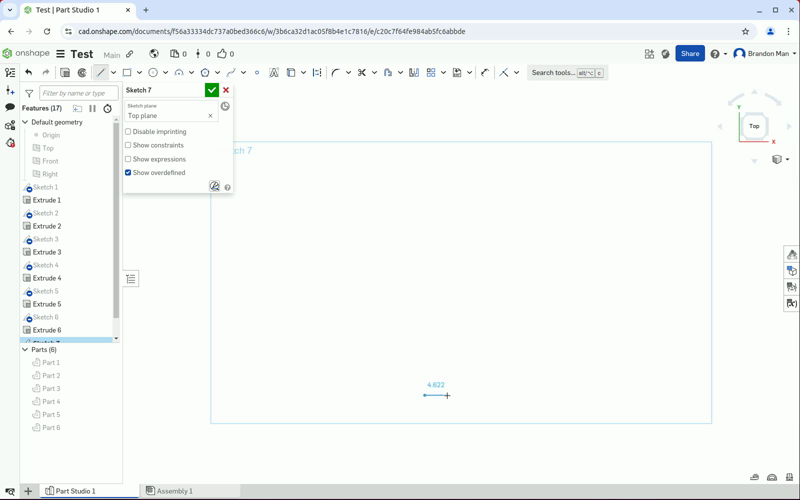
click(447, 395)
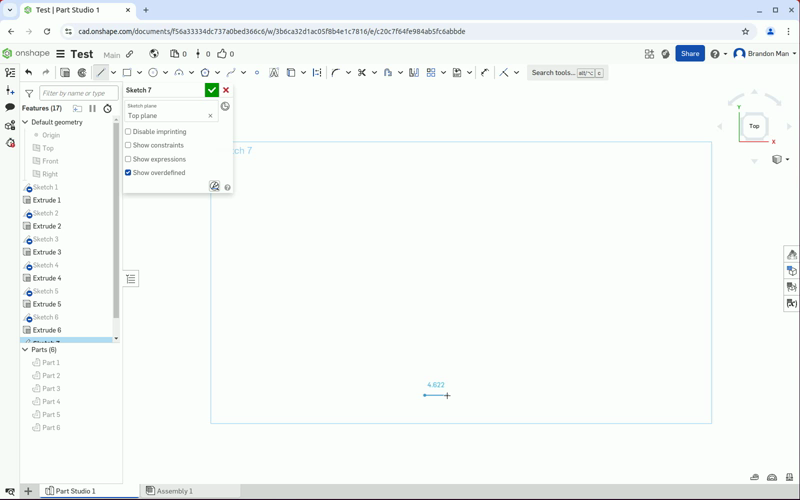
key_up(shift)
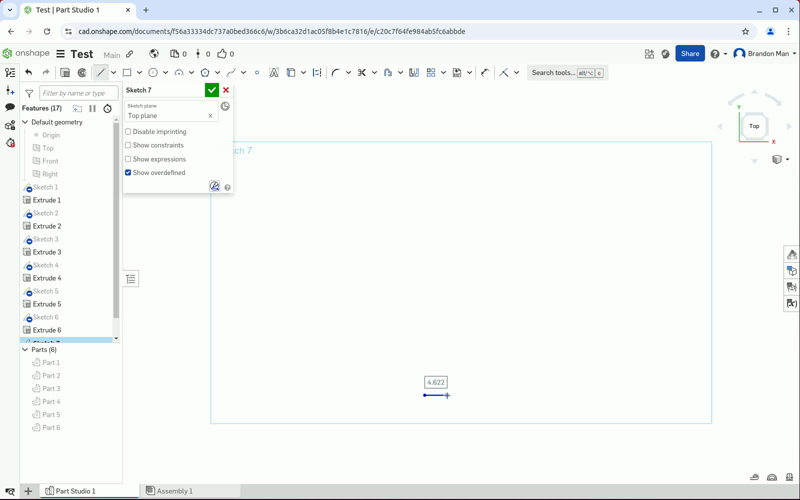
key_down(shift)
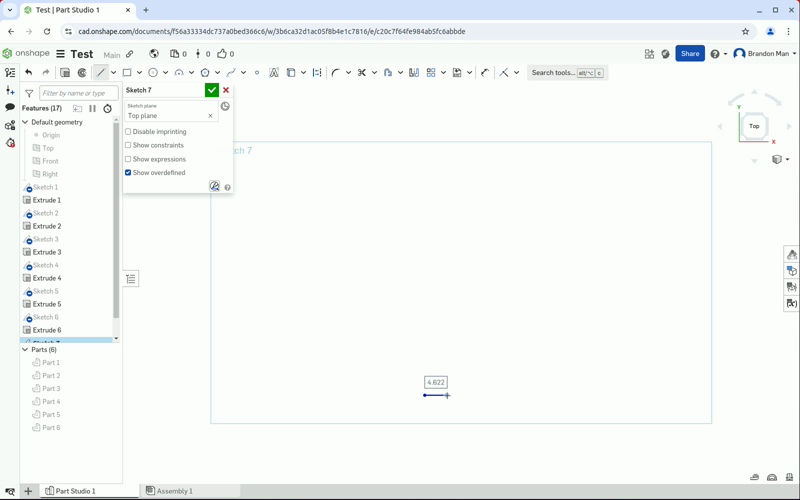
mouse_move(477, 395)
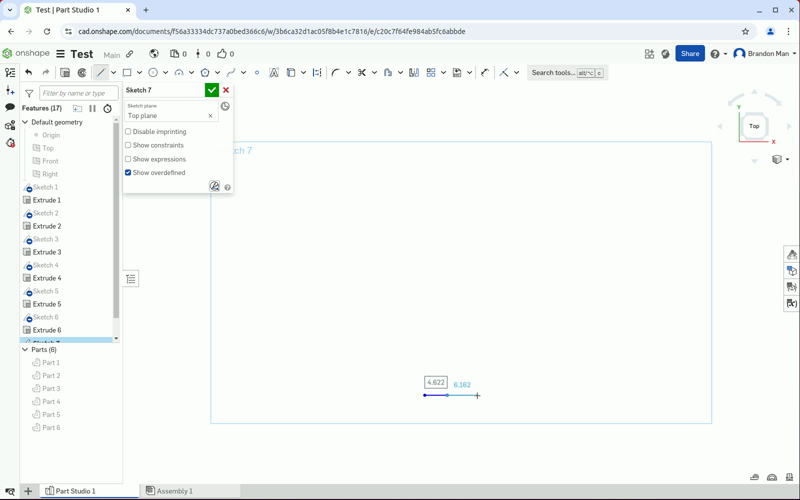
mouse_move(447, 366)
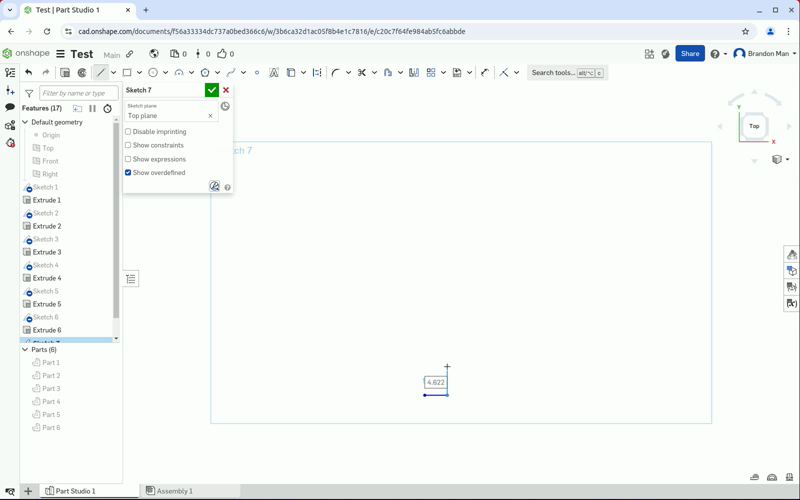
click(447, 366)
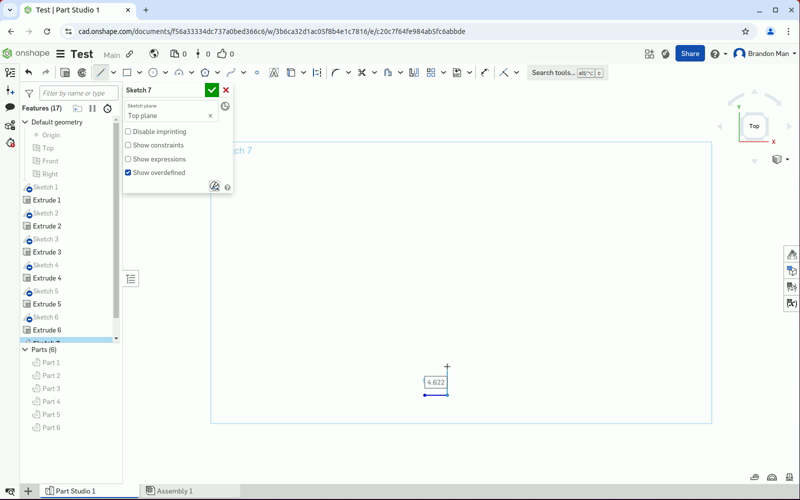
key_up(shift)
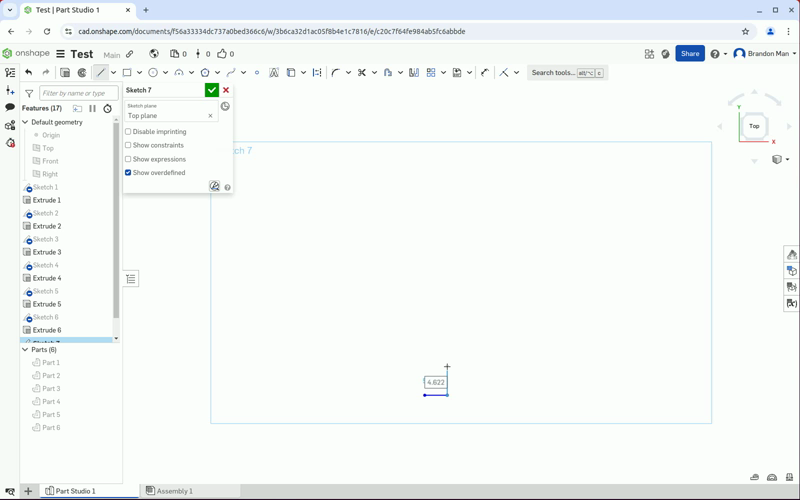
key_down(shift)
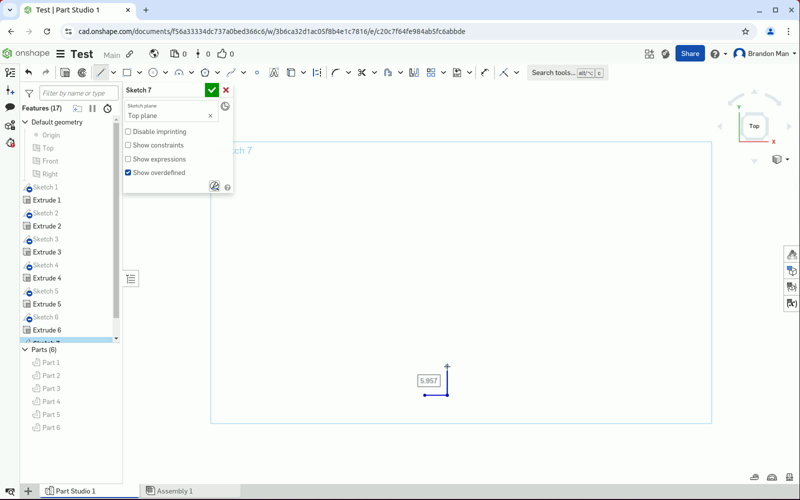
mouse_move(447, 267)
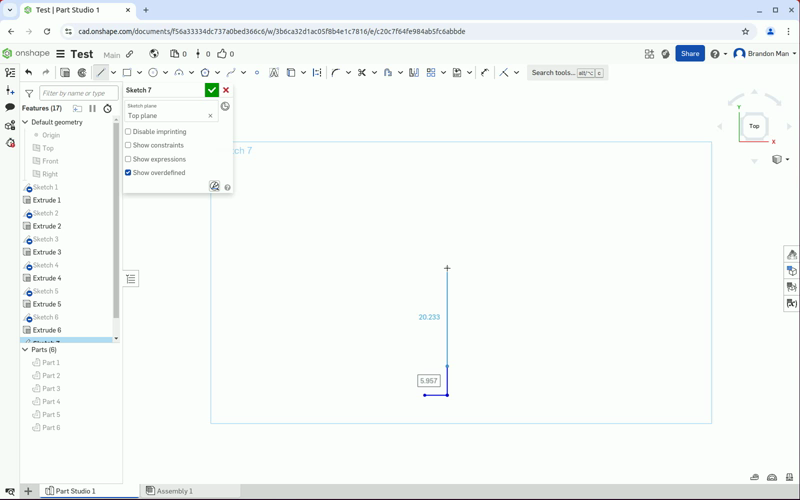
click(447, 267)
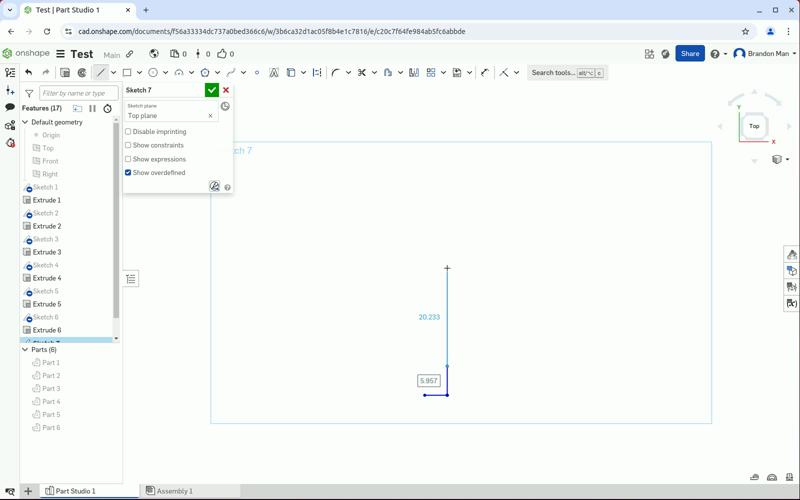
key_up(shift)
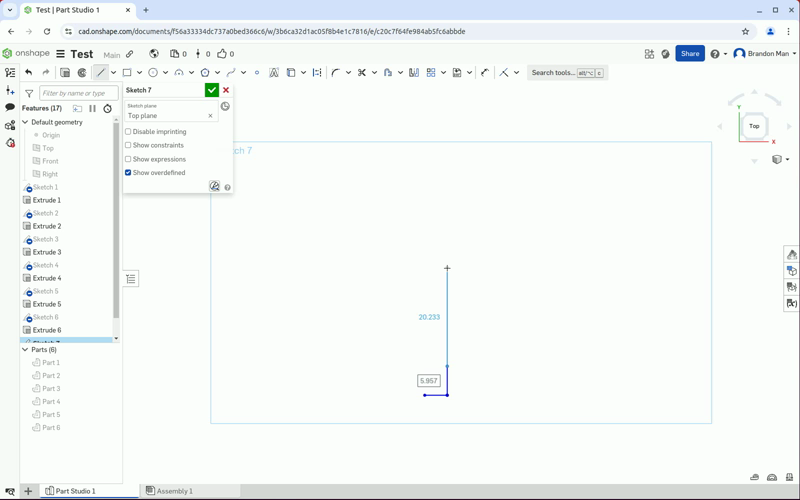
key_down(shift)
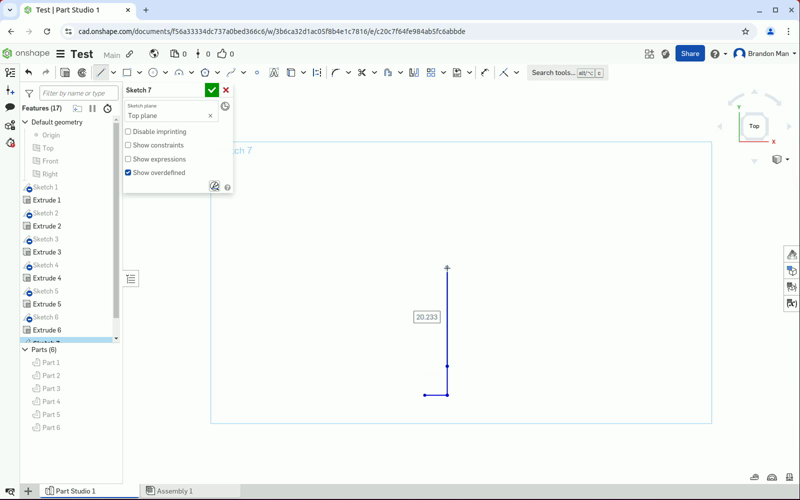
mouse_move(477, 267)
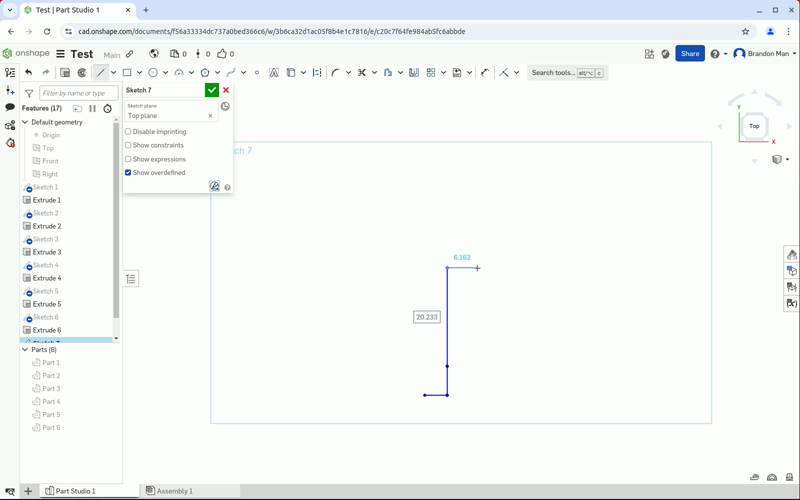
mouse_move(424, 267)
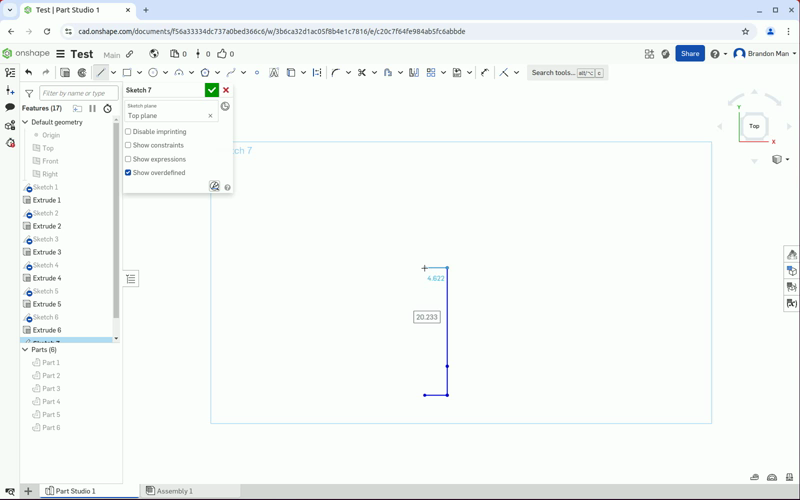
click(424, 267)
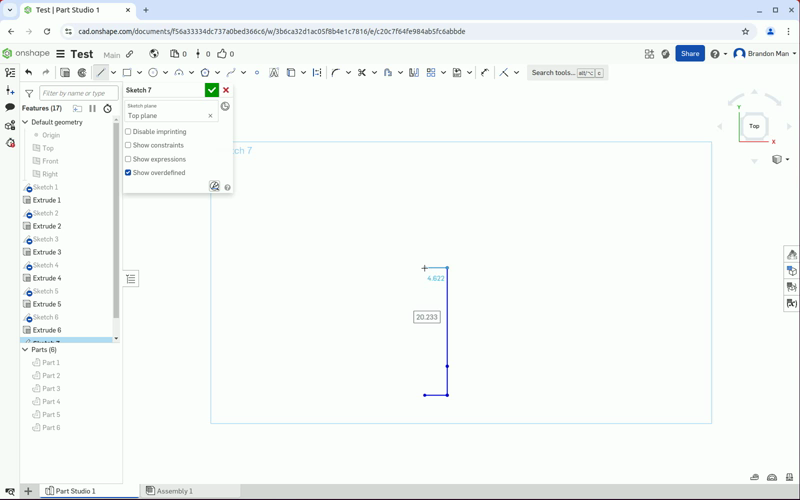
key_up(shift)
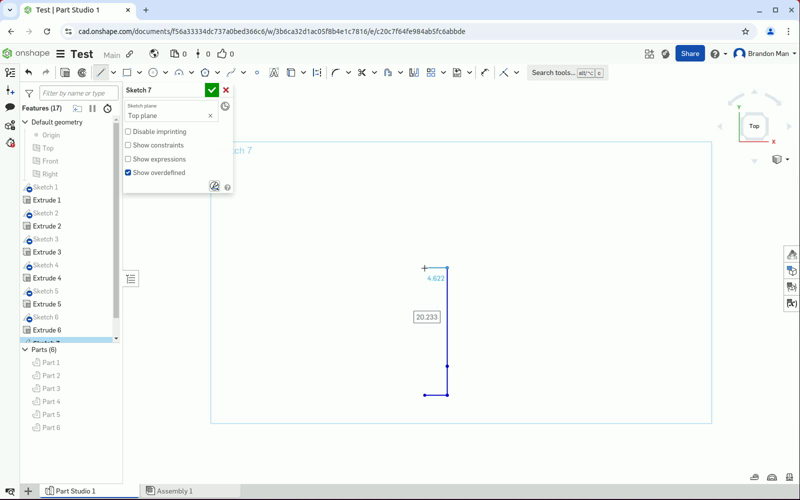
key_down(shift)
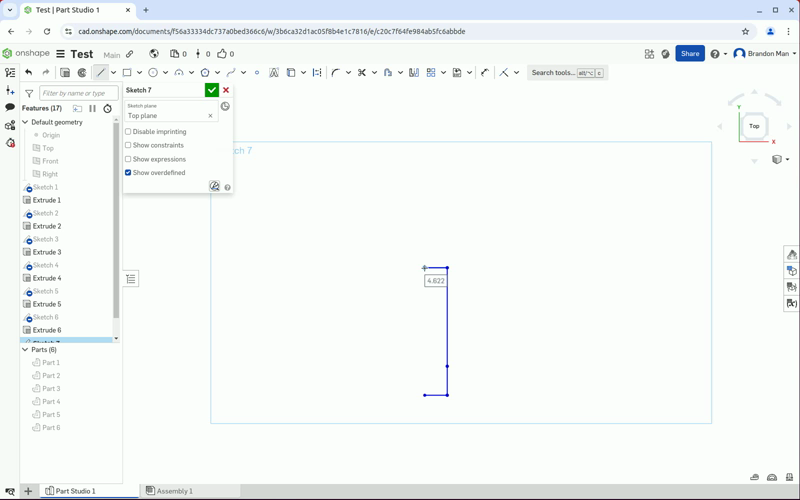
mouse_move(424, 395)
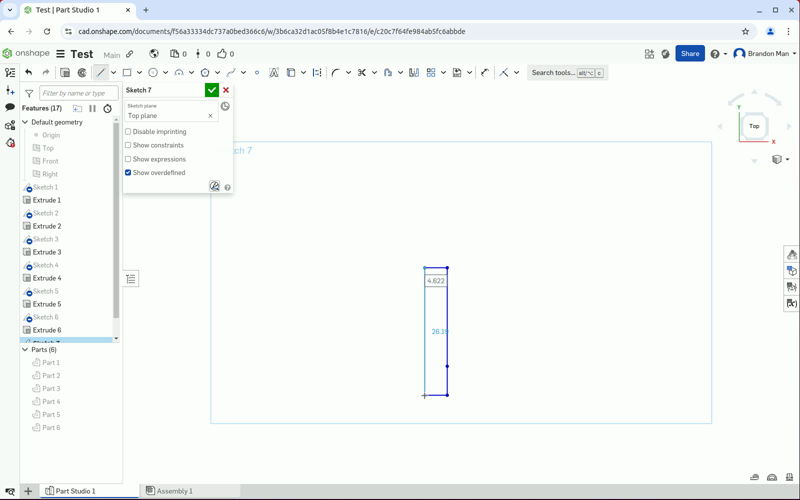
key_up(shift)
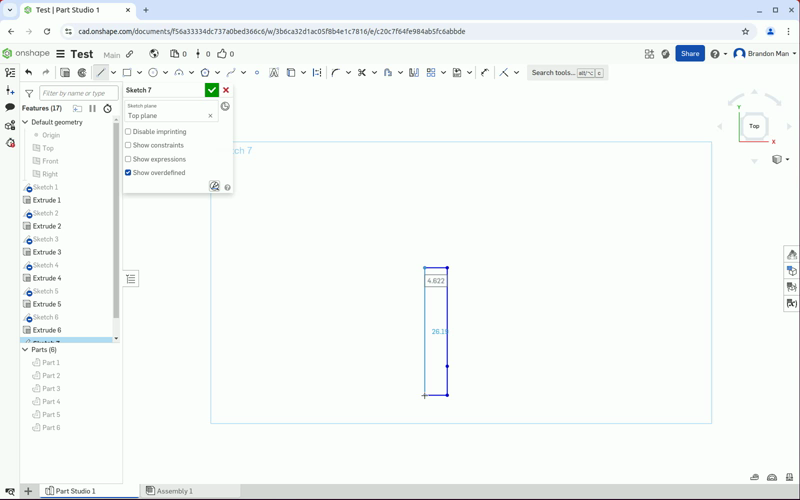
click(424, 395)
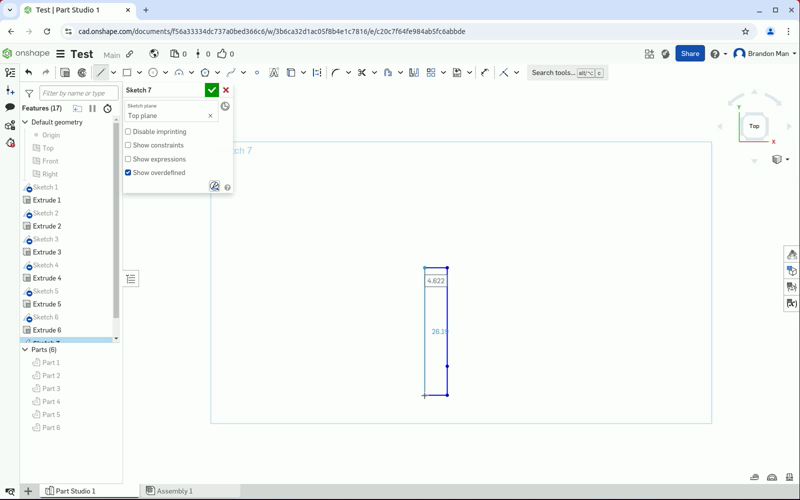
key(esc)
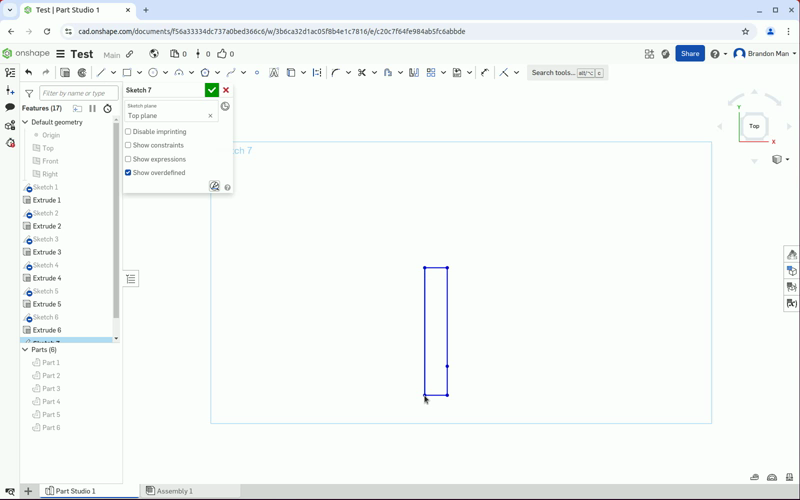
mouse_move(437, 327)
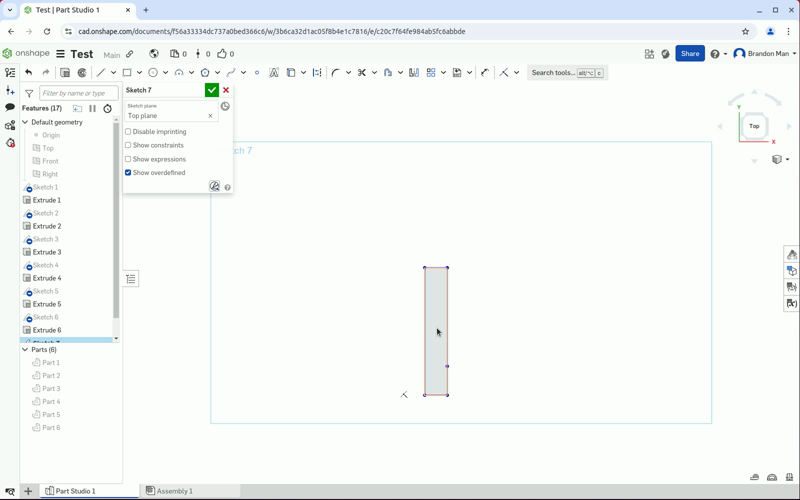
click(437, 327)
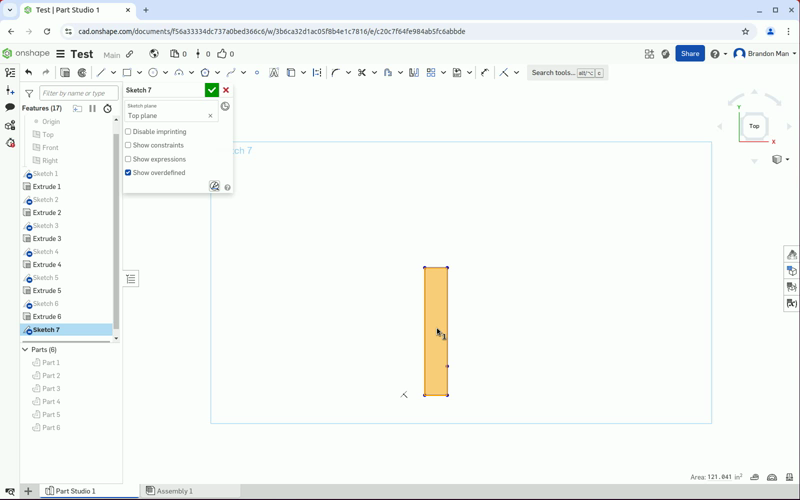
mouse_move(73, 352)
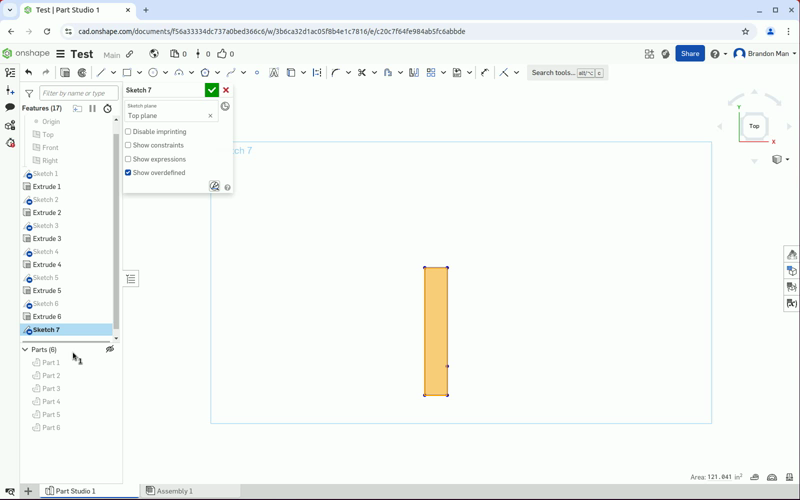
key(shift+y)
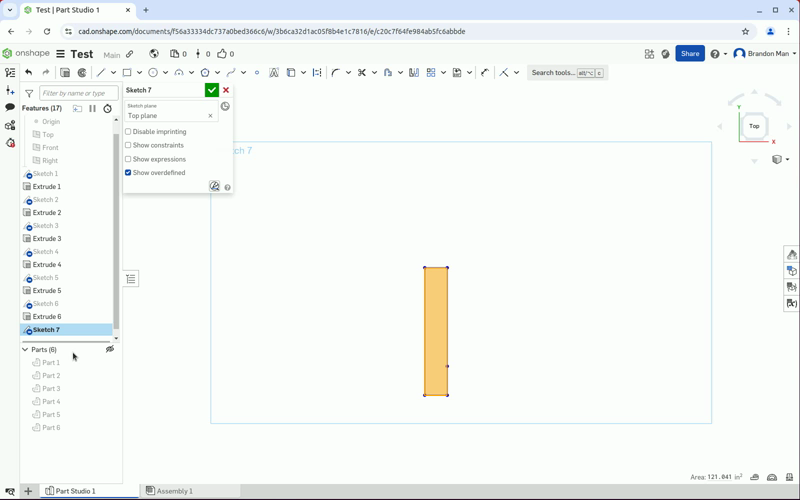
key(shift+e)
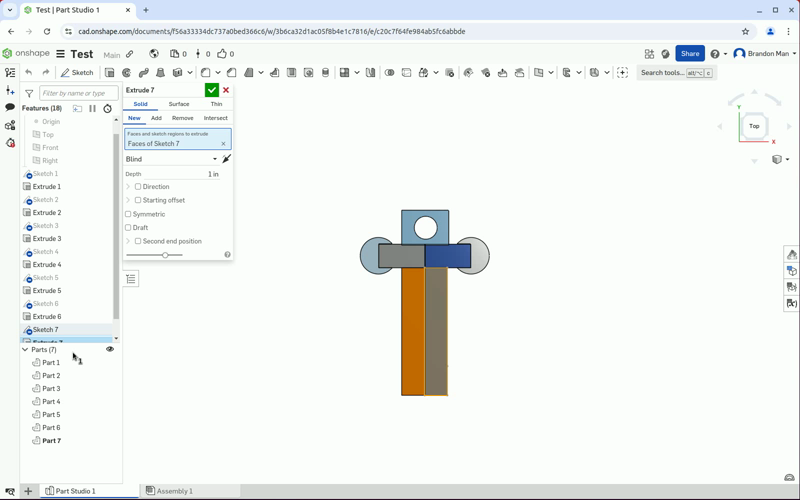
mouse_move(143, 106)
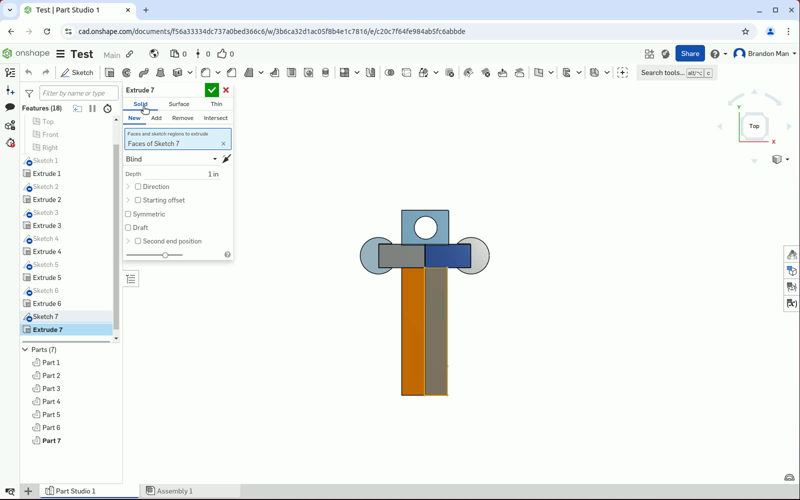
click(143, 106)
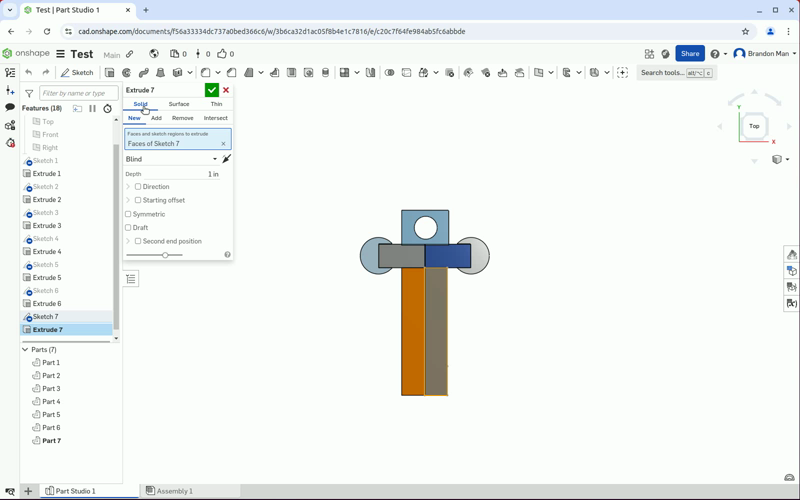
mouse_move(137, 120)
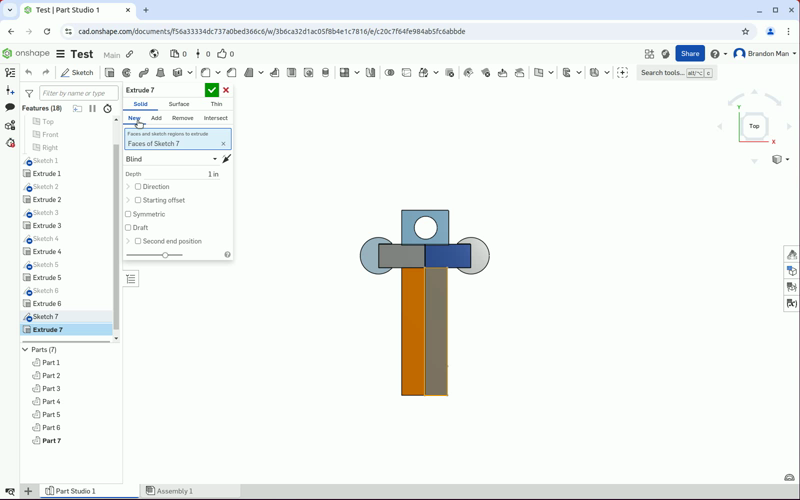
click(137, 120)
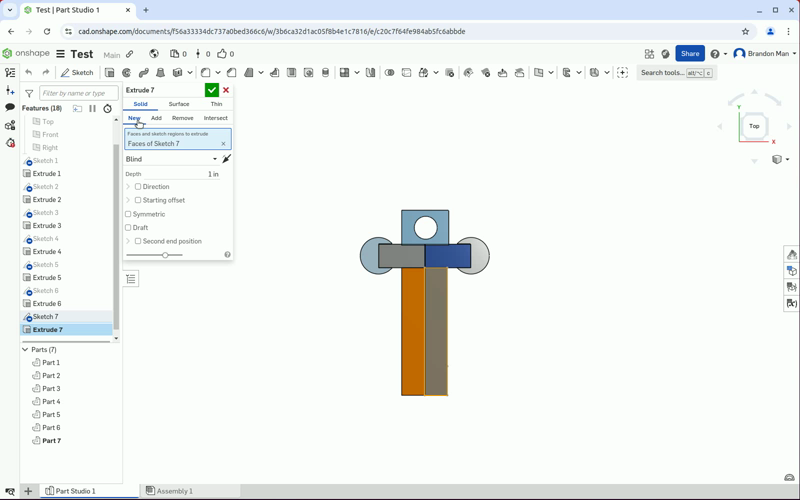
key(tab, 4)
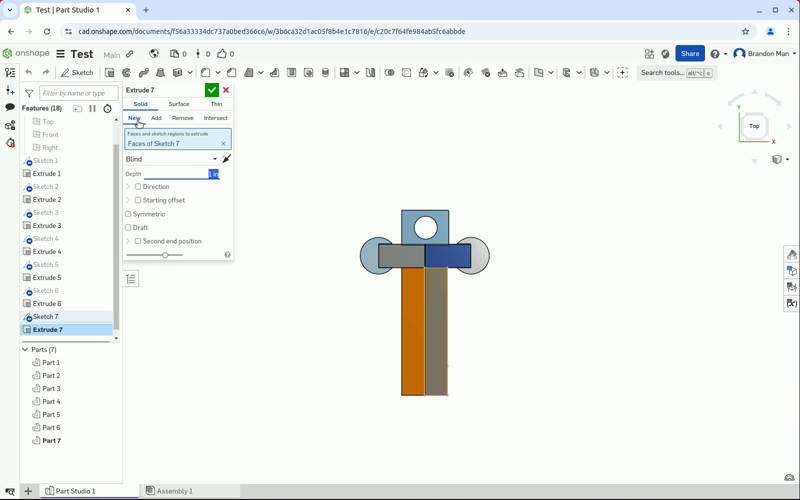
text(6.981)
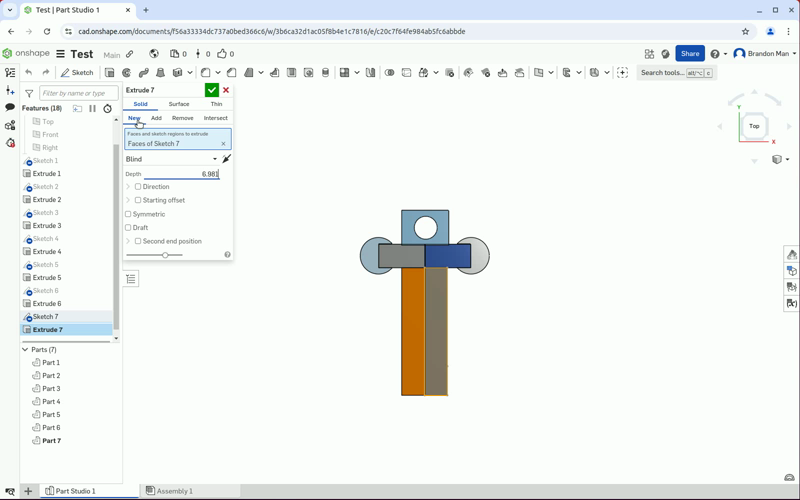
key(enter)
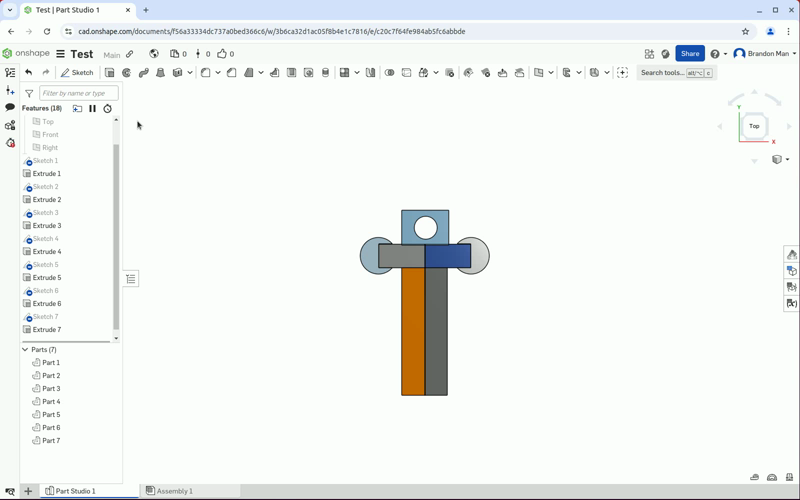
key(shift+h)
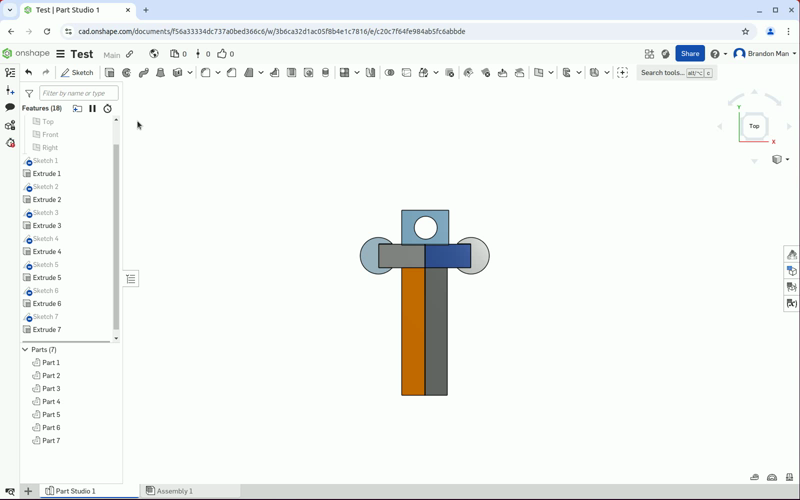
key(shift+h)
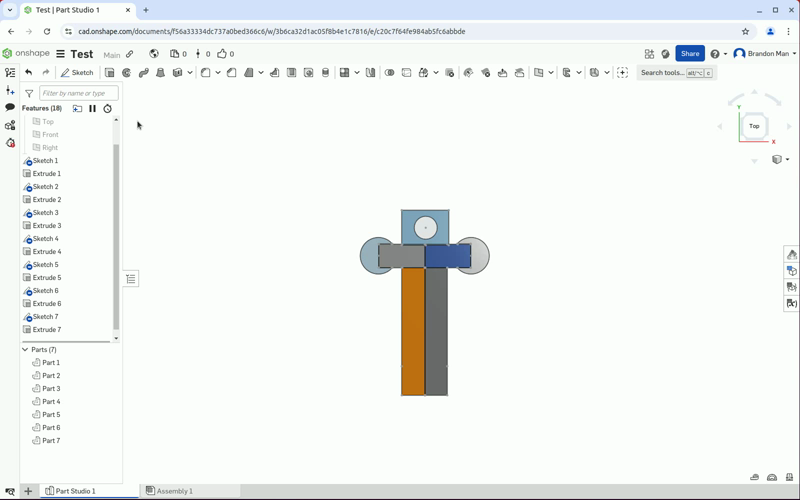
key(shift+7)
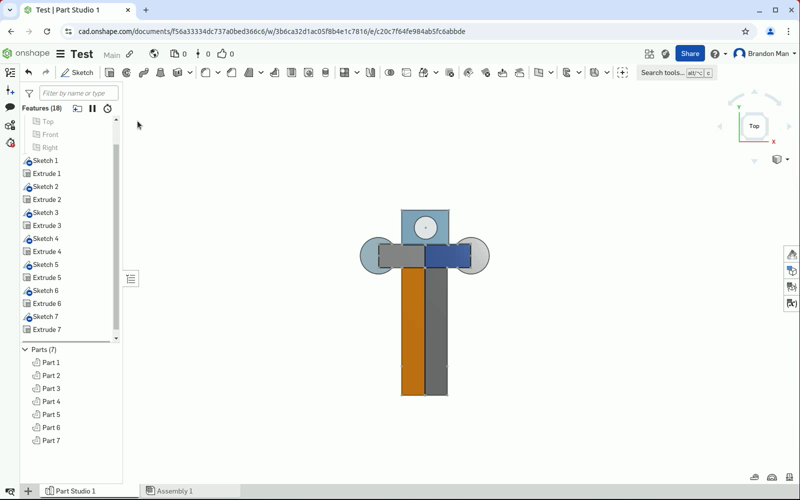
key(up, 3)
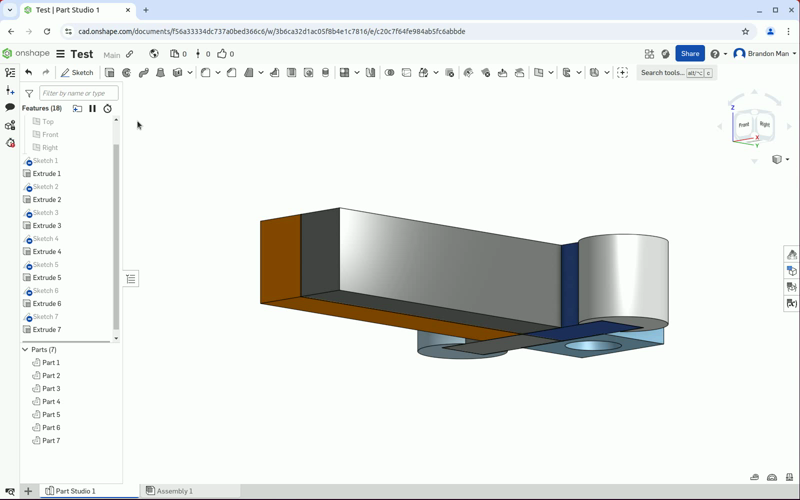
key(left, 3)
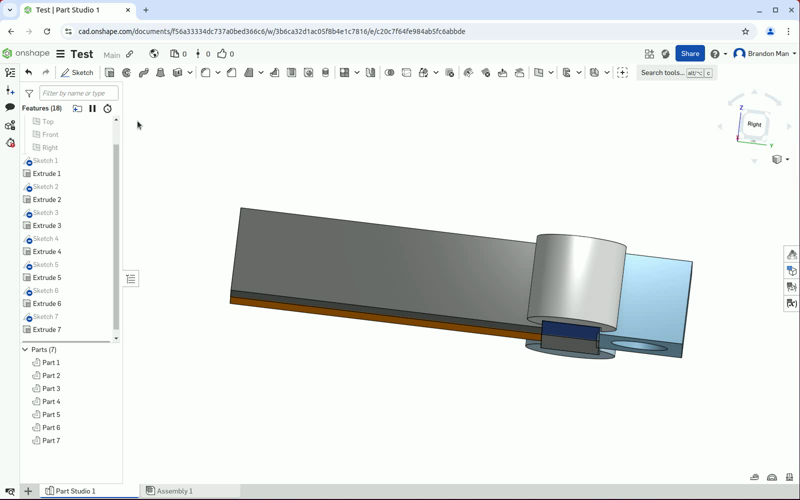
key(right, 3)
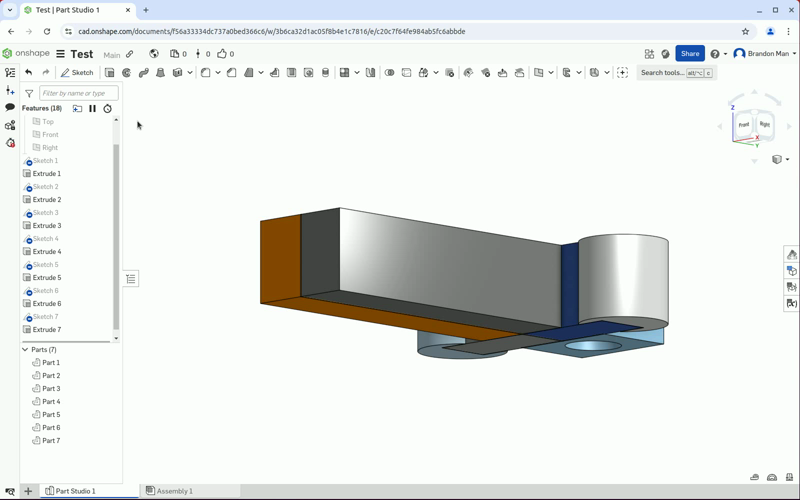
key(down, 3)
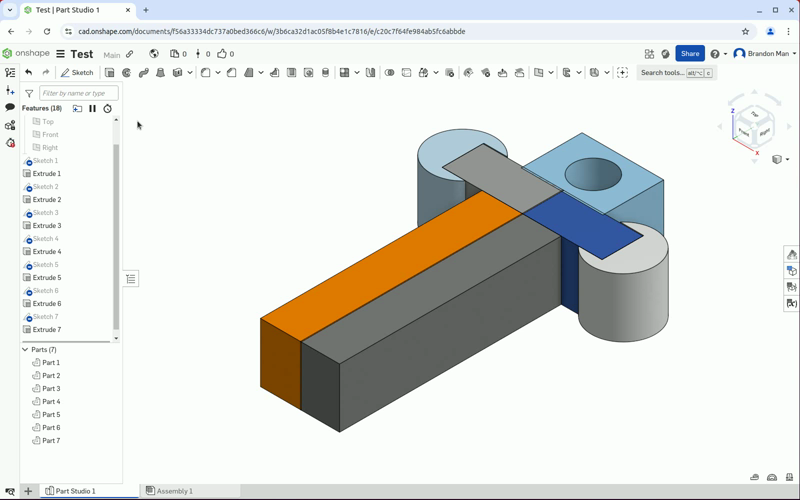
mouse_move(69, 163)
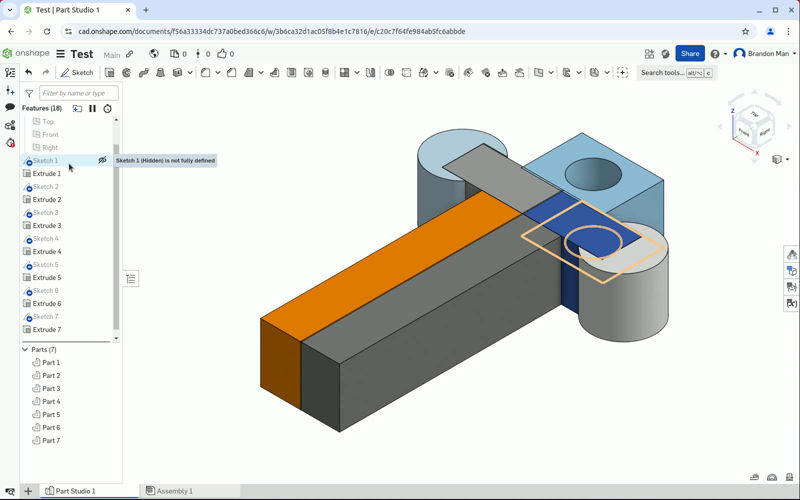
click(69, 163)